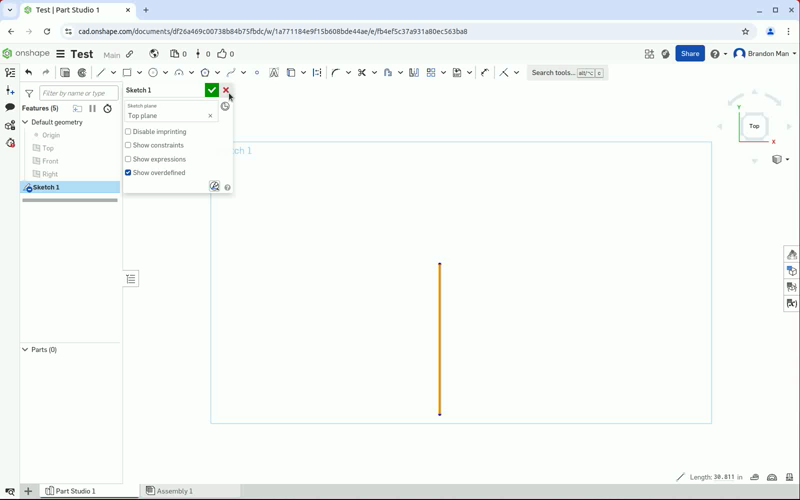
key(shift+h)
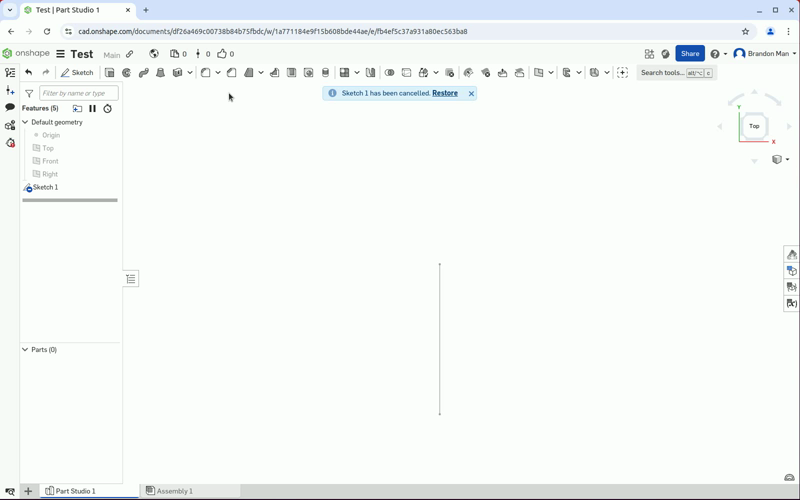
mouse_move(73, 352)
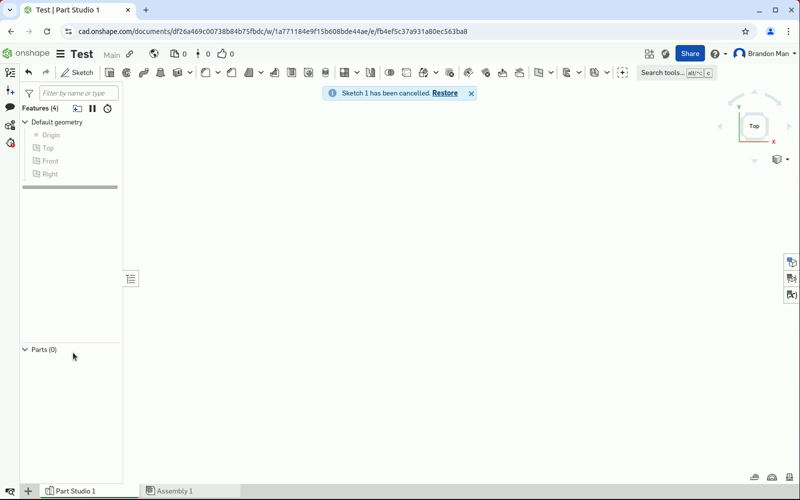
key(y)
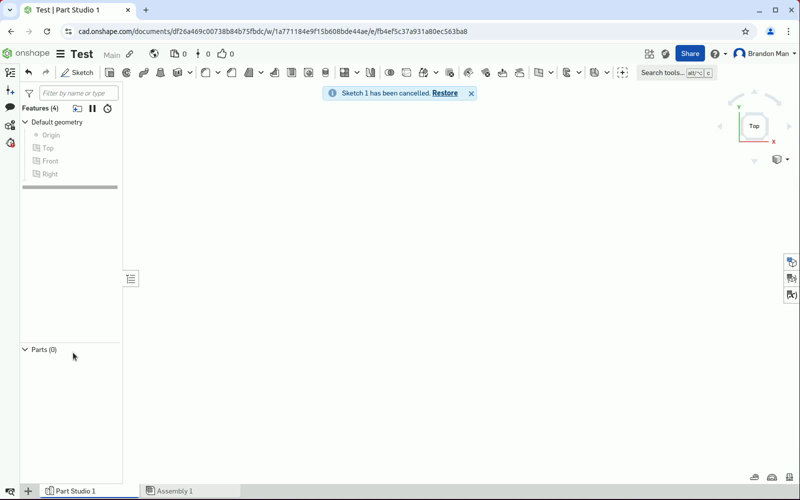
key(shift+p)
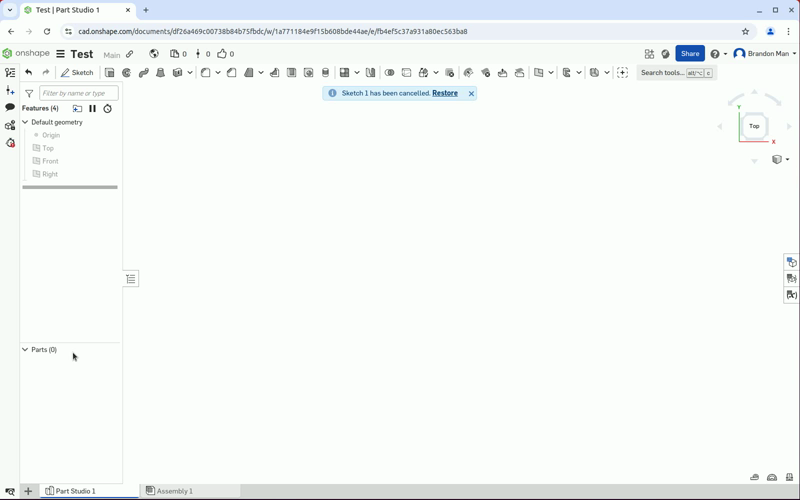
key(space)
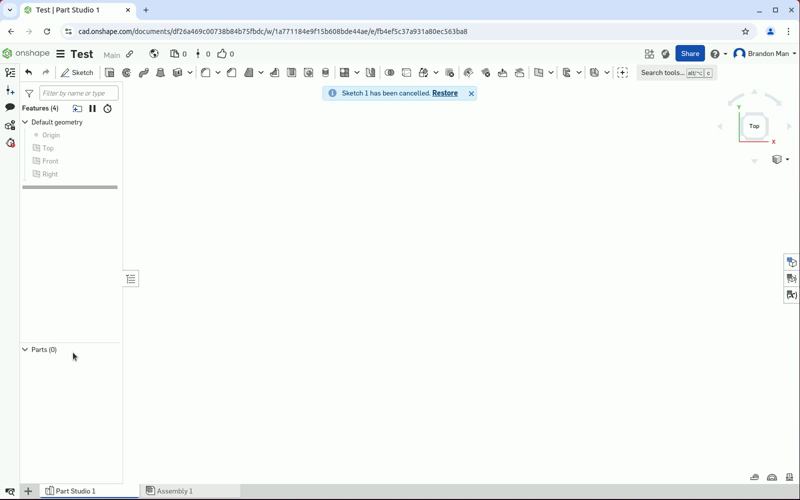
key_down(shift)
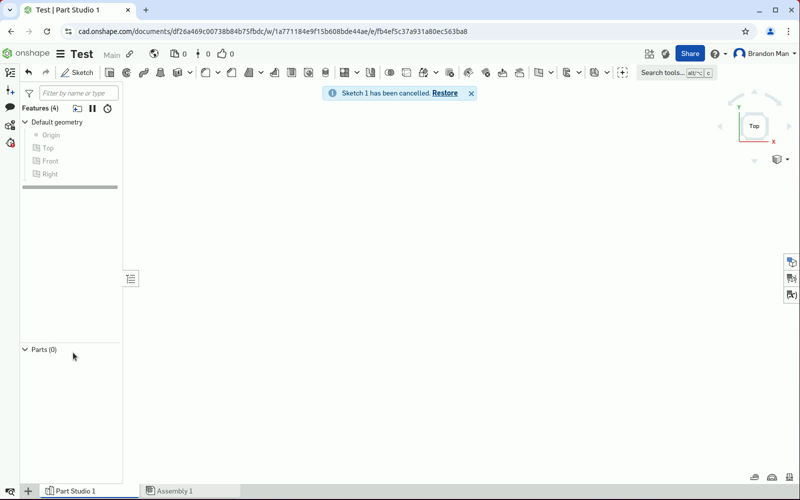
key(up)
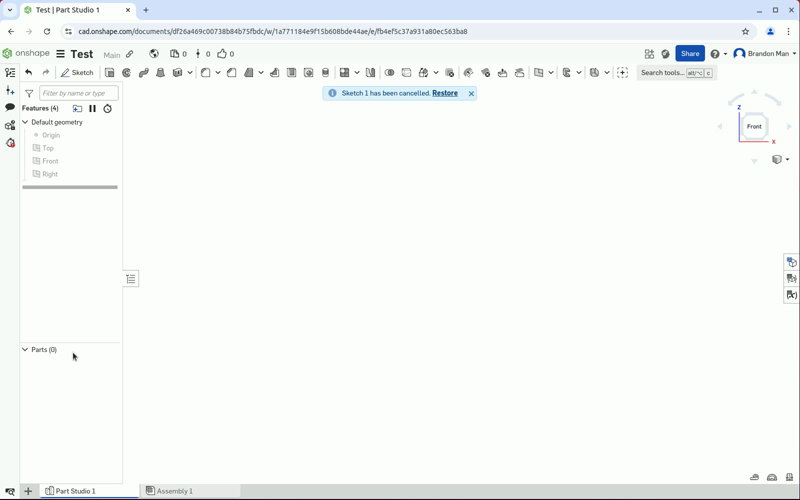
key_up(shift)
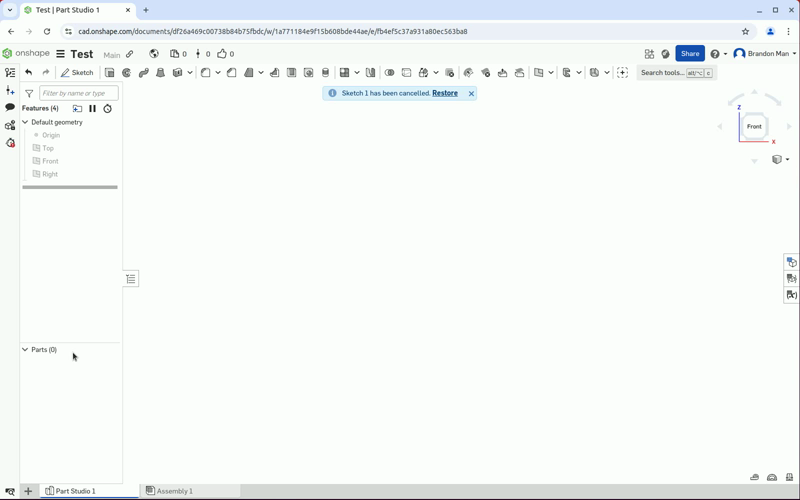
mouse_move(73, 352)
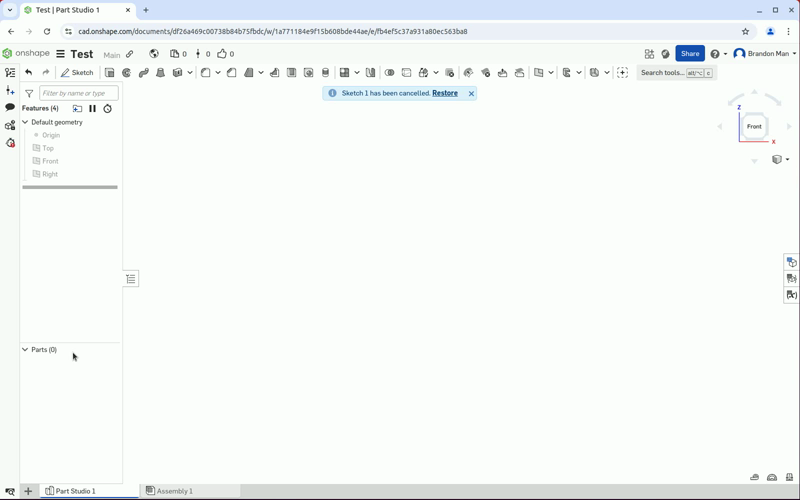
key(shift+y)
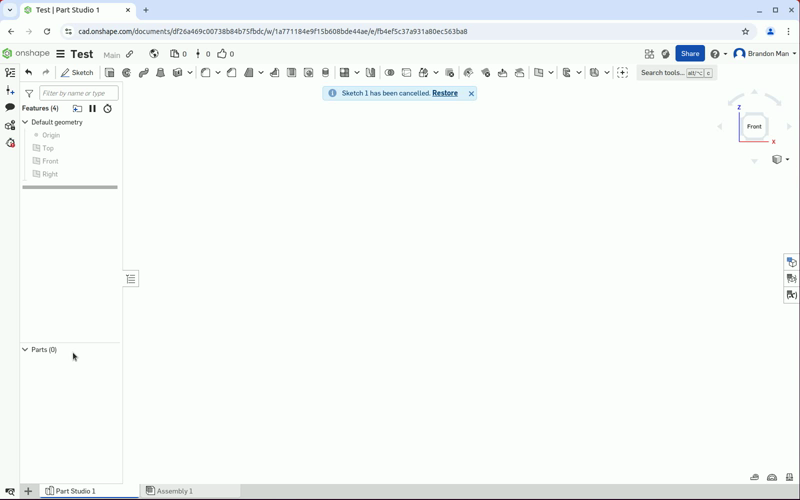
key(shift+s)
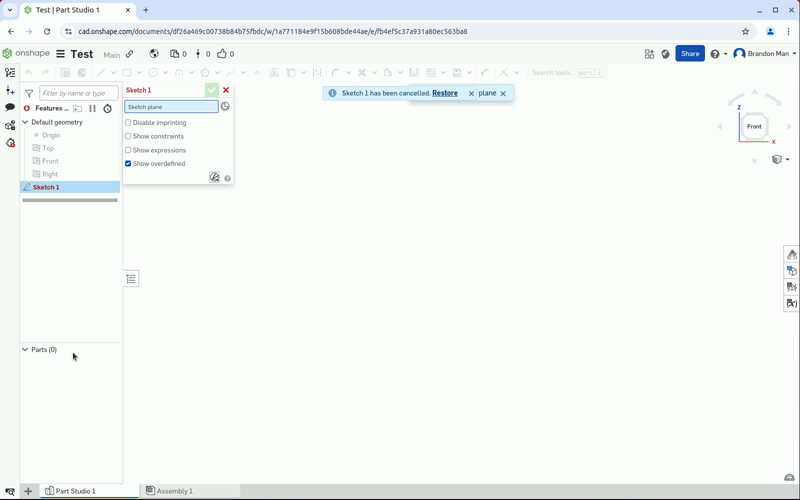
mouse_move(73, 163)
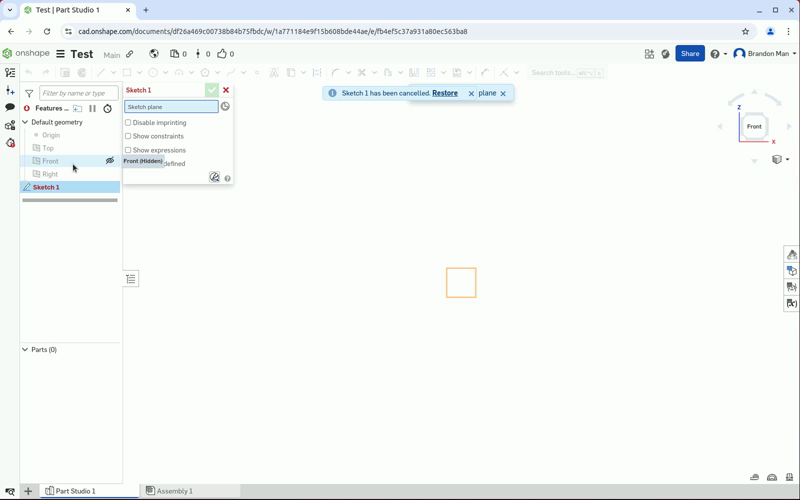
click(73, 163)
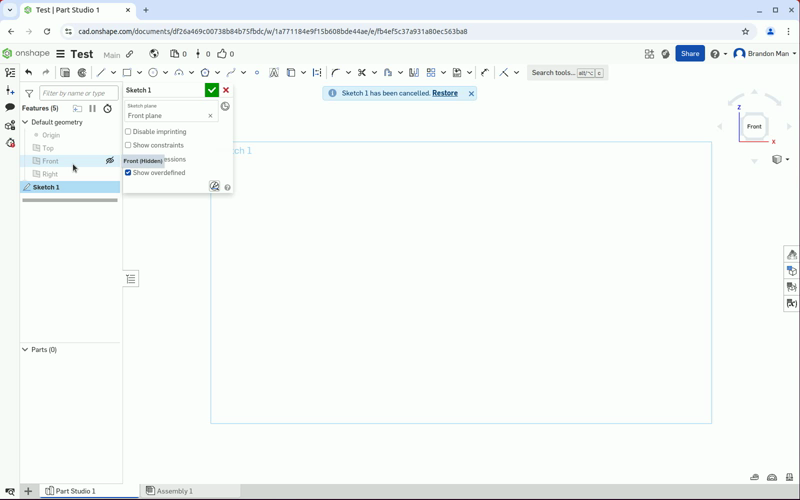
mouse_move(73, 352)
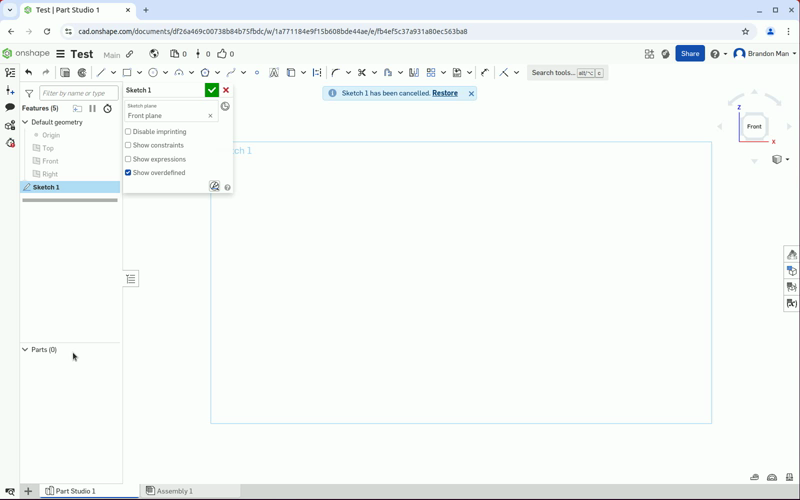
key(y)
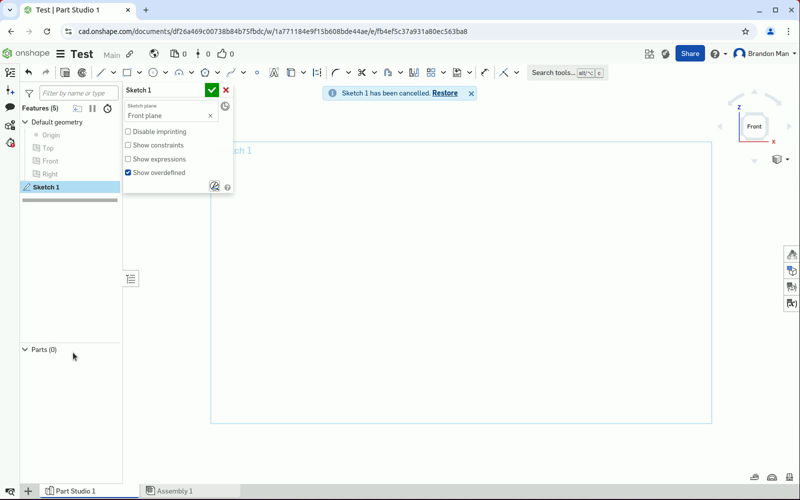
key(l)
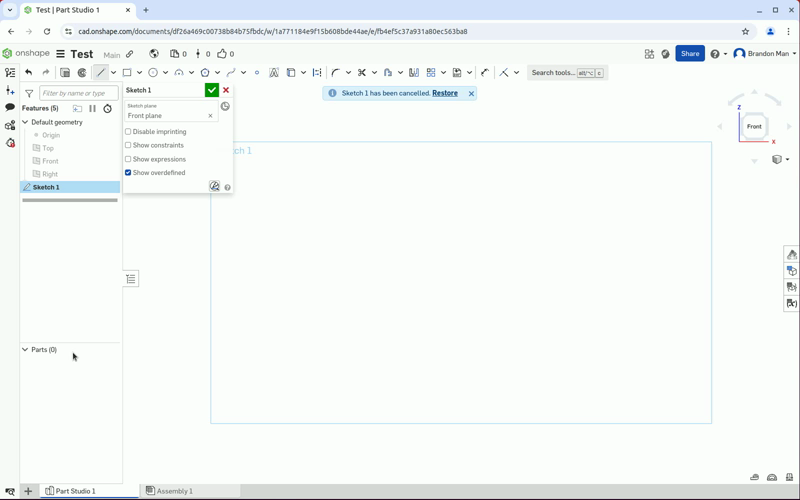
key_down(shift)
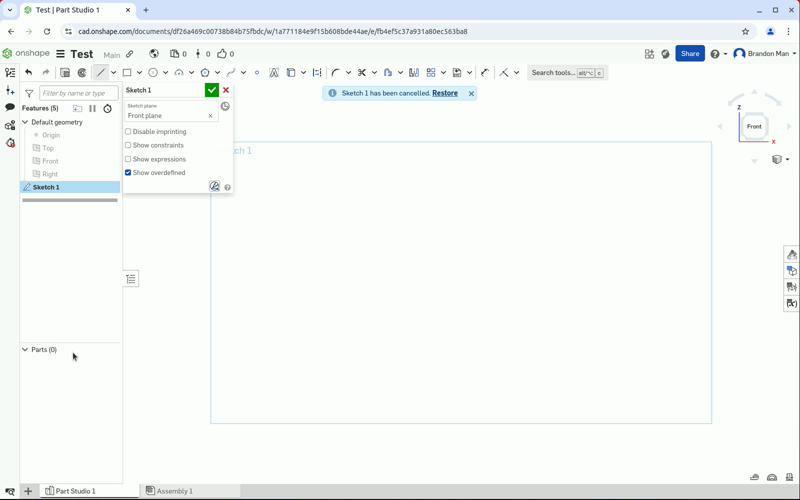
mouse_move(460, 282)
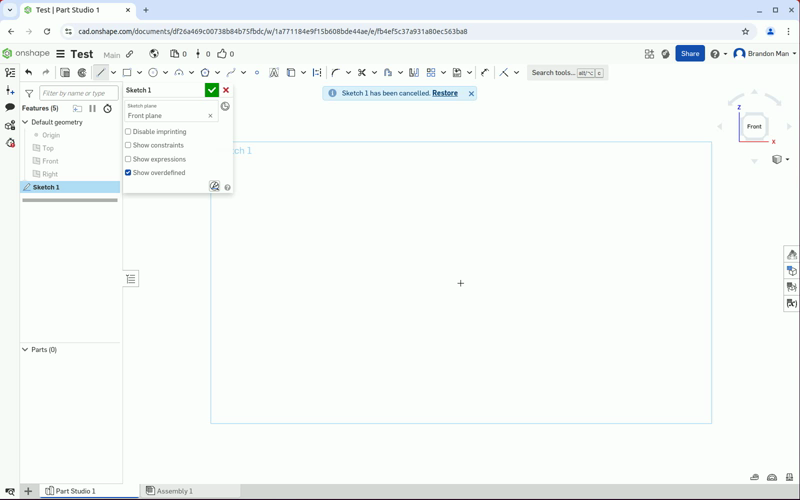
click(460, 282)
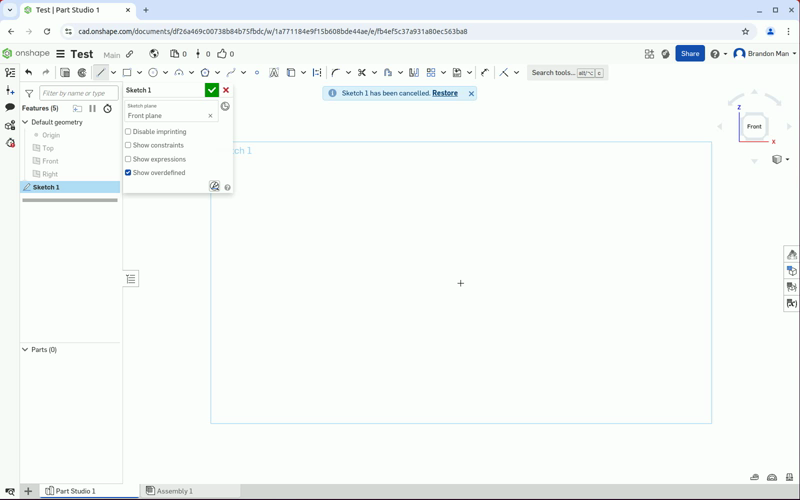
key_up(shift)
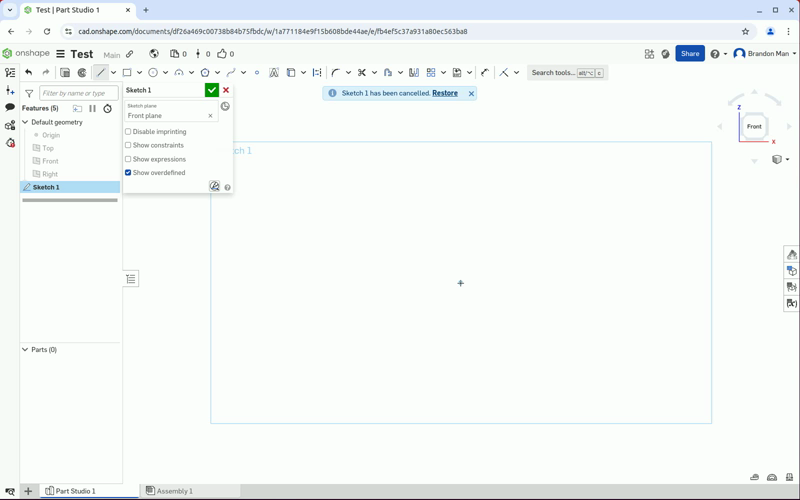
key_down(shift)
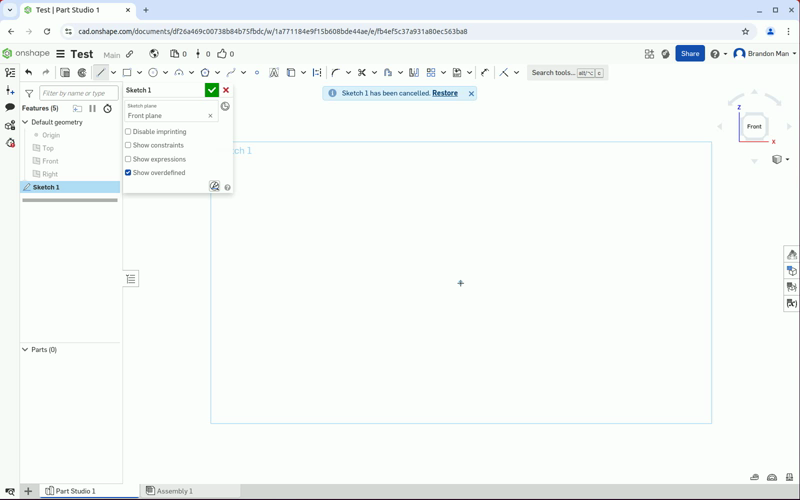
mouse_move(490, 282)
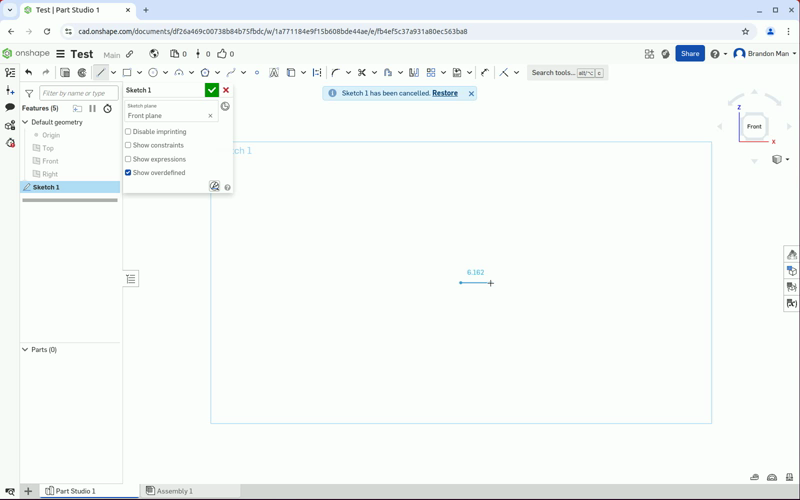
mouse_move(475, 282)
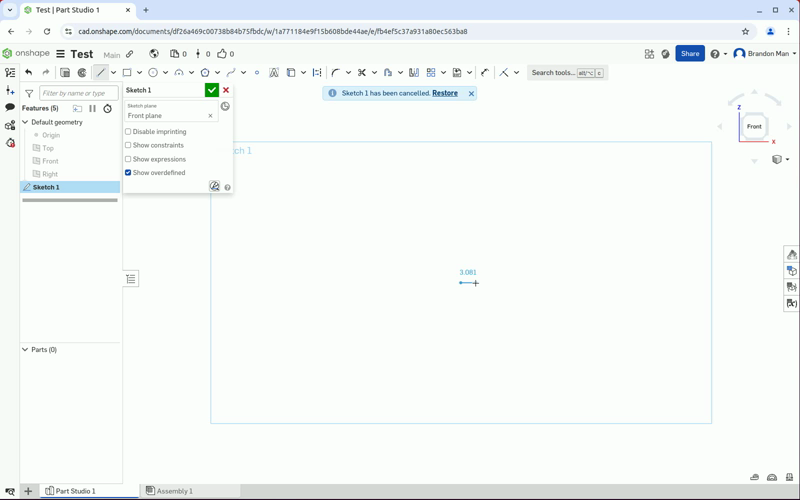
click(475, 282)
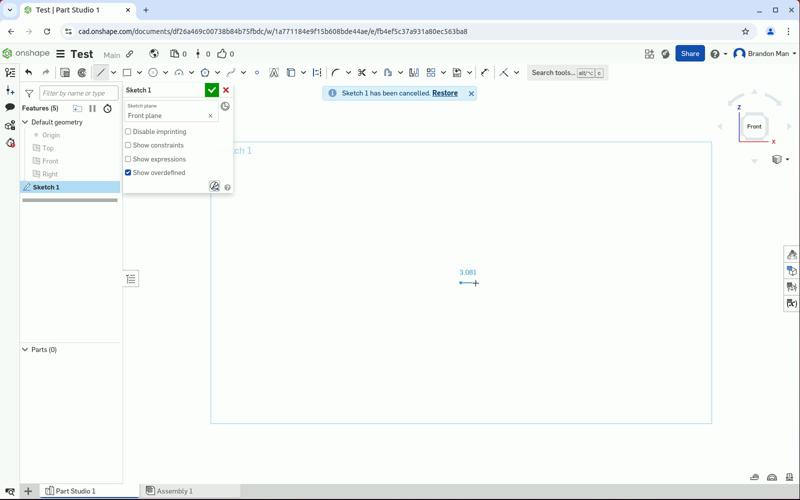
key_up(shift)
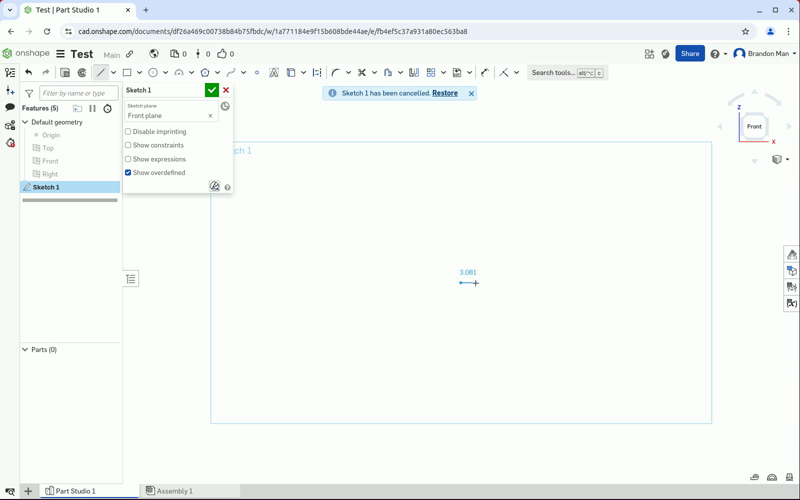
key_down(shift)
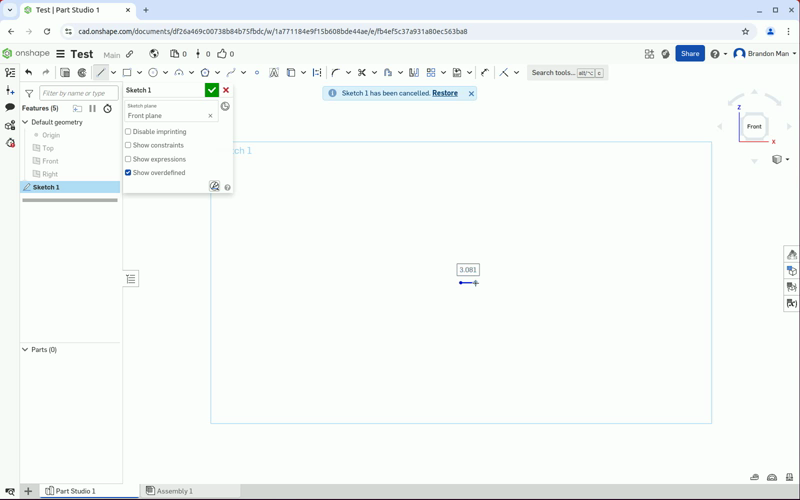
mouse_move(505, 282)
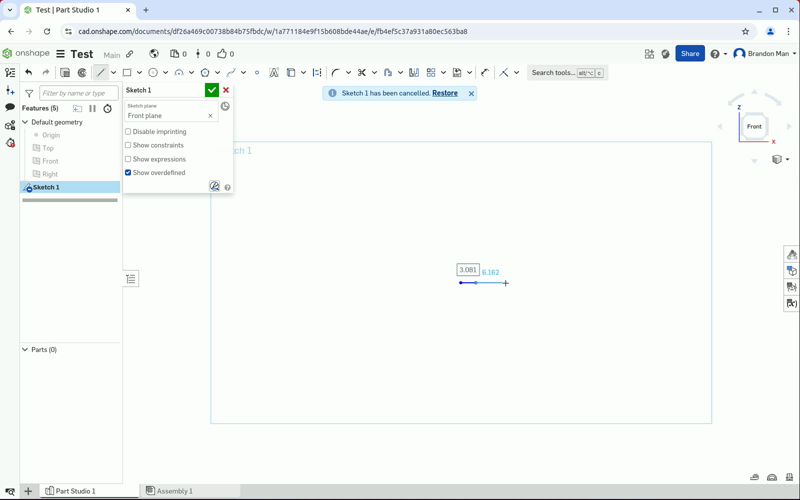
mouse_move(479, 279)
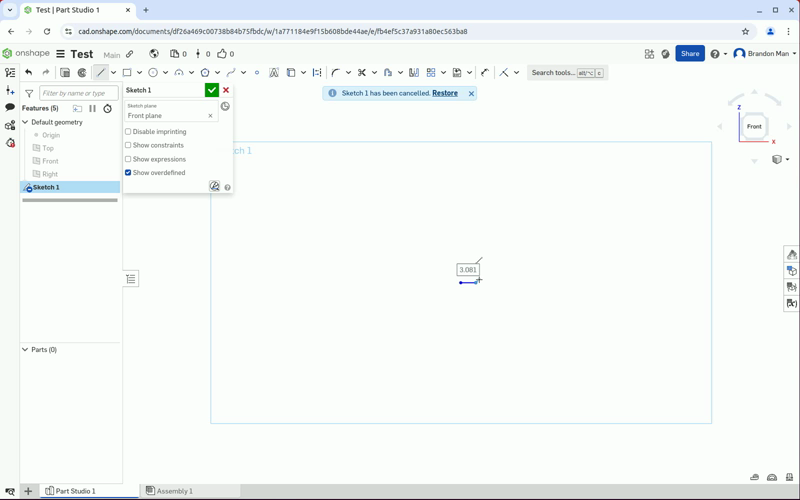
scroll(6)
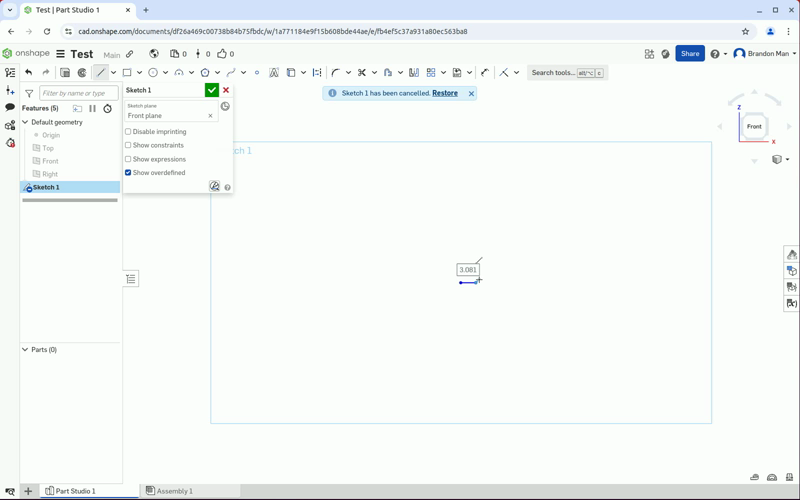
scroll(6)
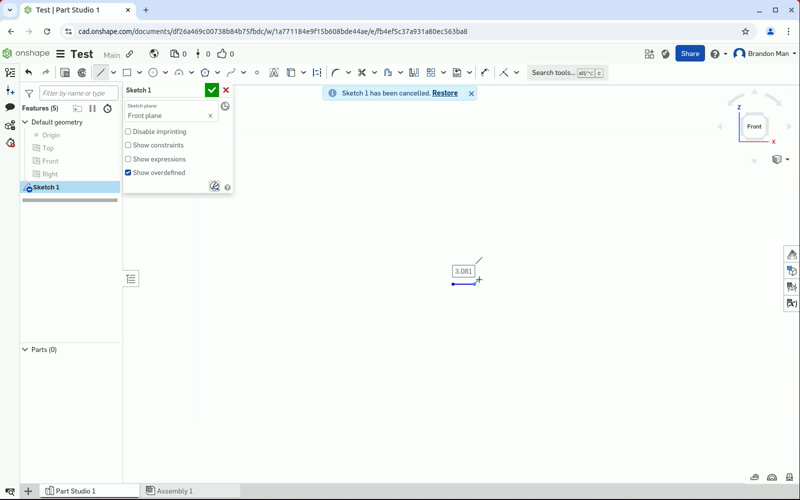
scroll(6)
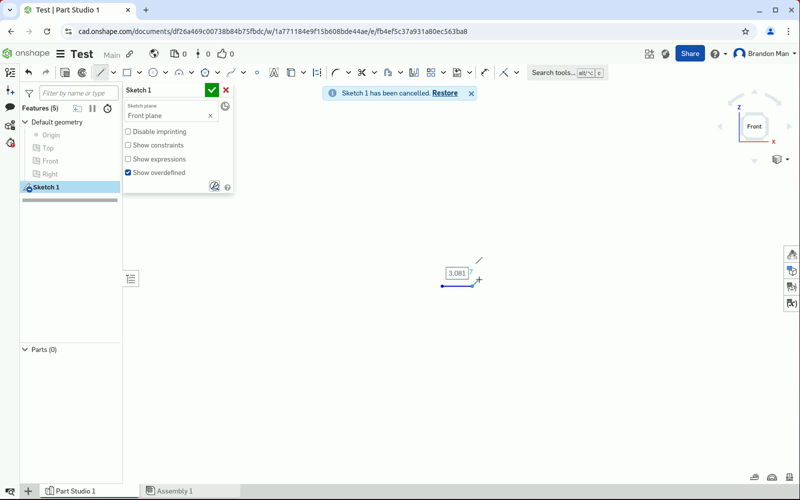
scroll(6)
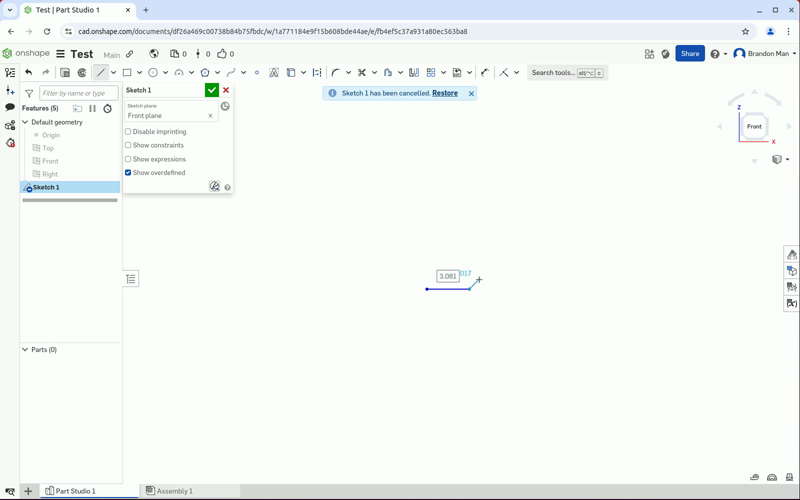
scroll(6)
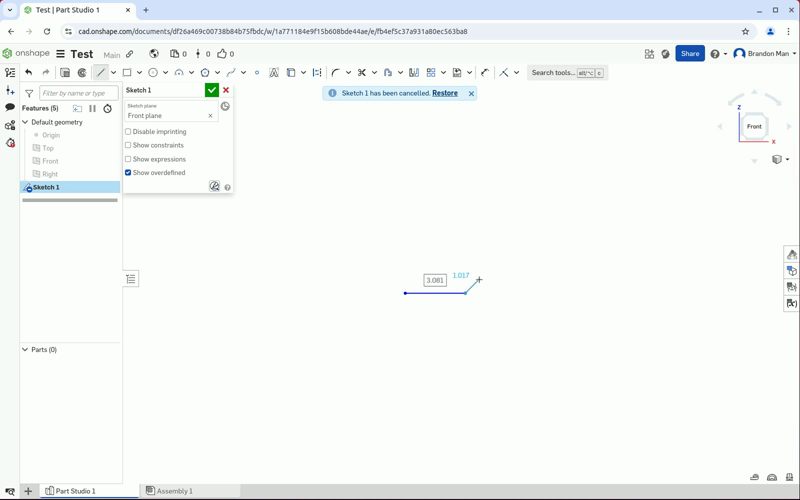
scroll(6)
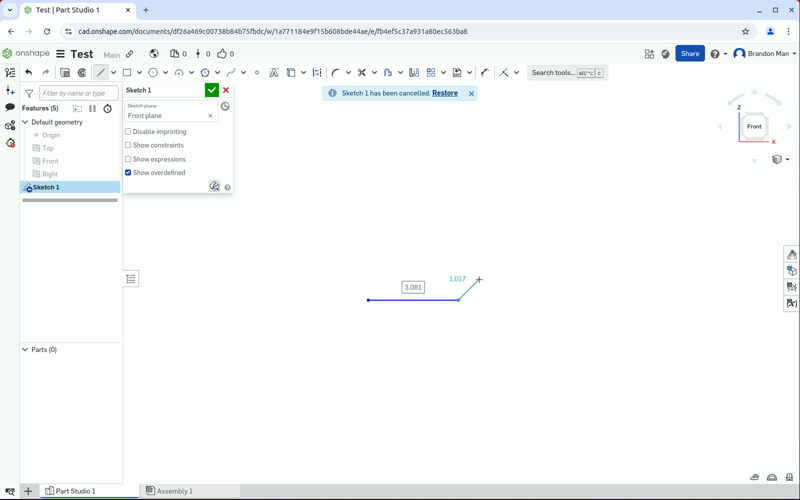
scroll(6)
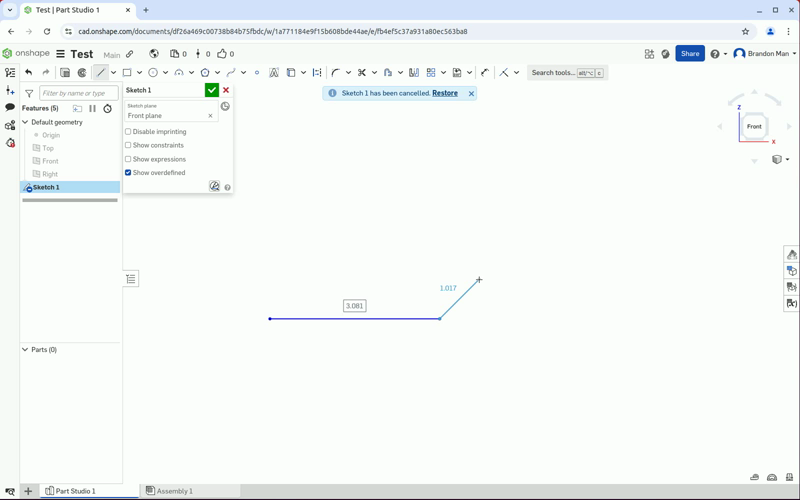
click(479, 279)
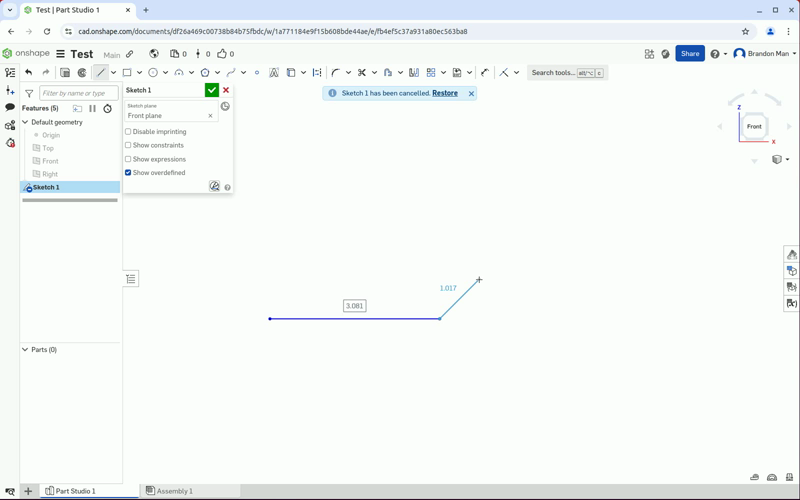
scroll(-6)
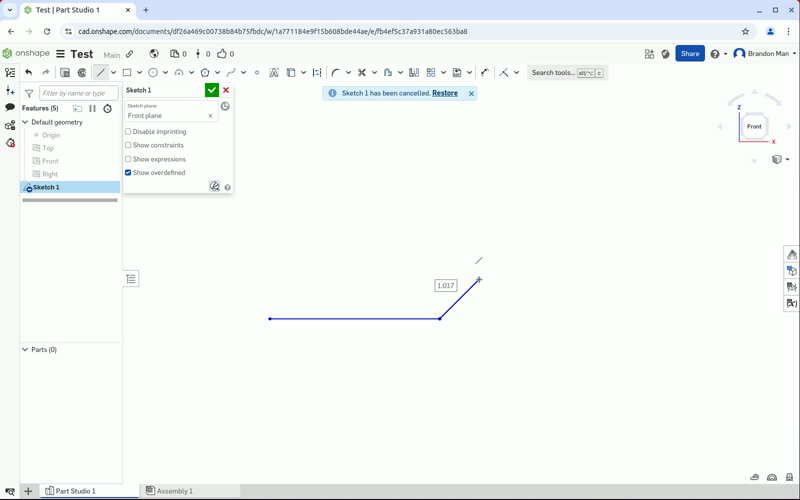
scroll(-6)
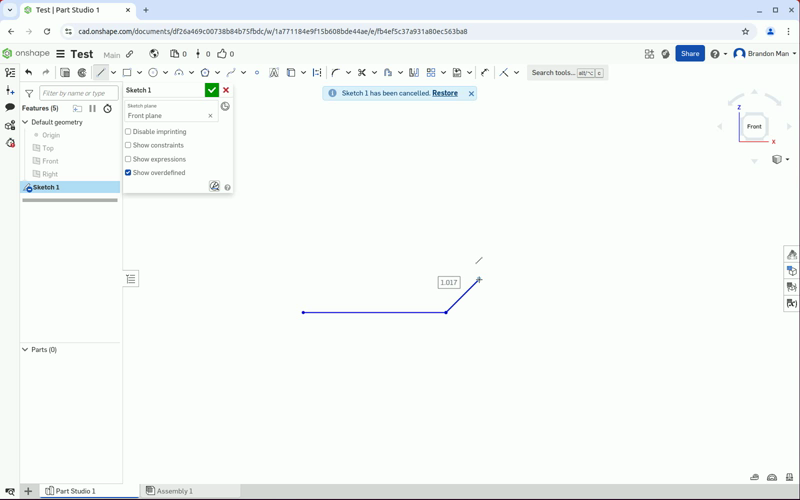
scroll(-6)
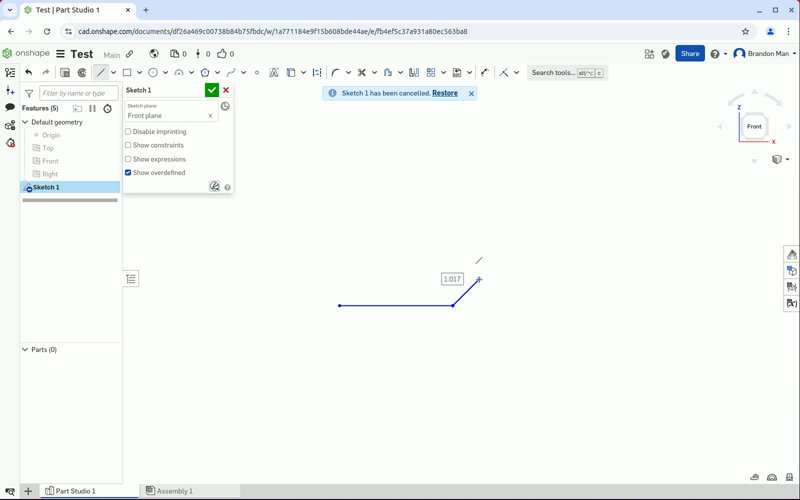
scroll(-6)
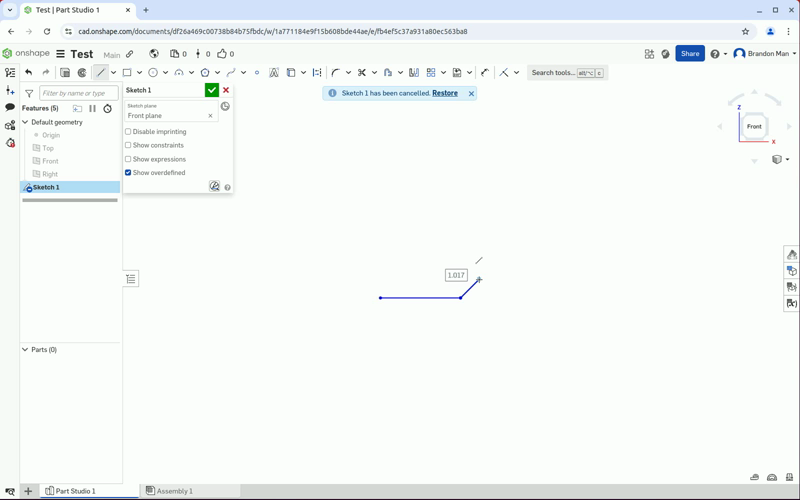
scroll(-6)
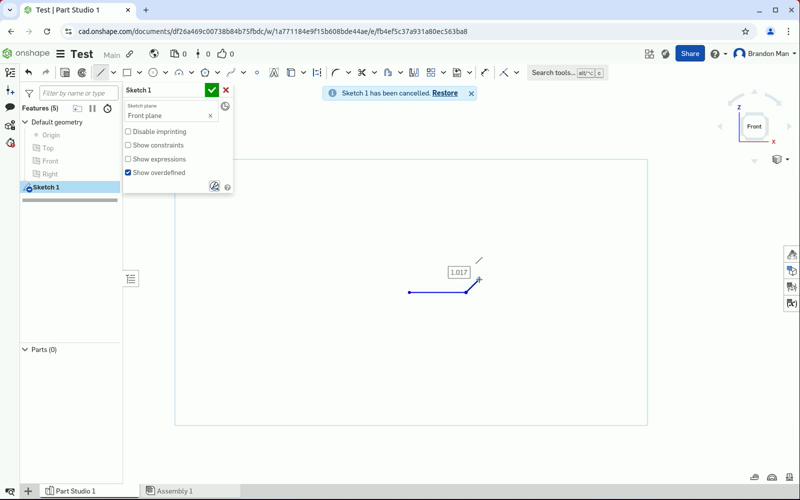
scroll(-6)
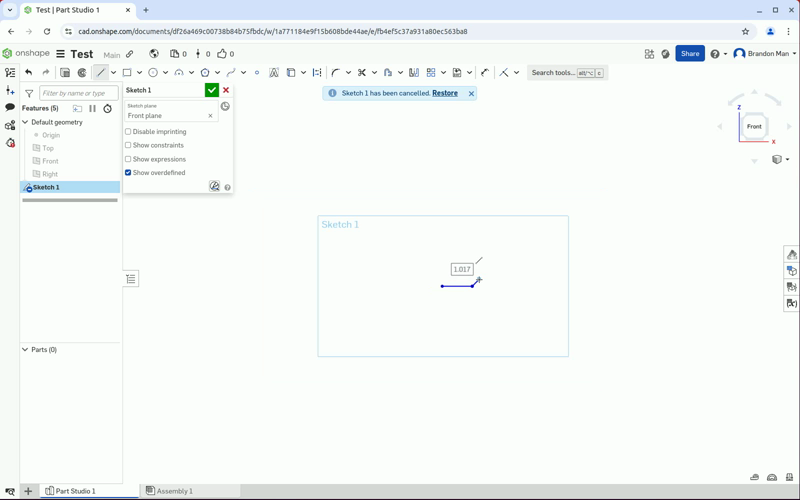
scroll(-6)
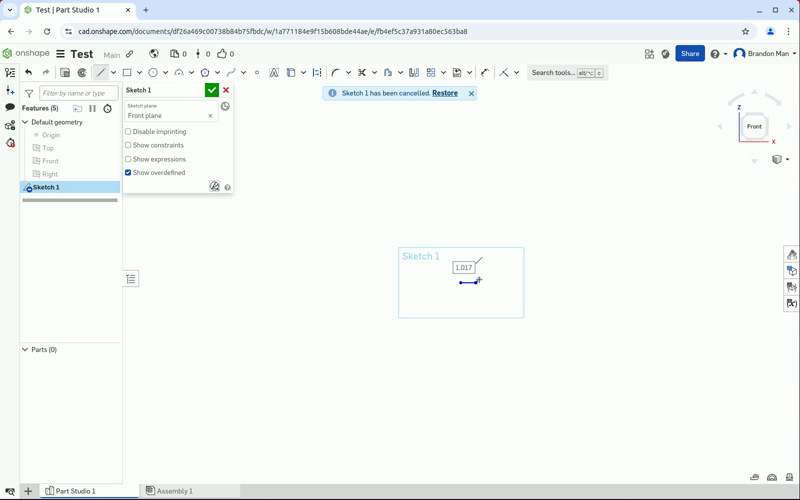
key_up(shift)
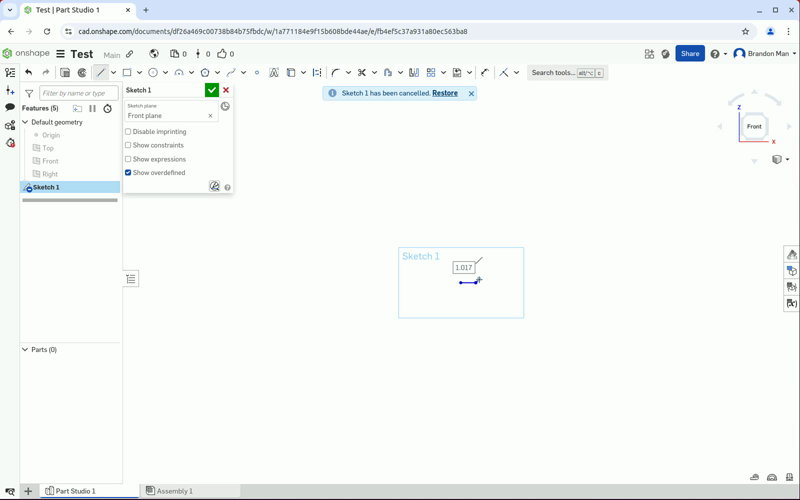
key_down(shift)
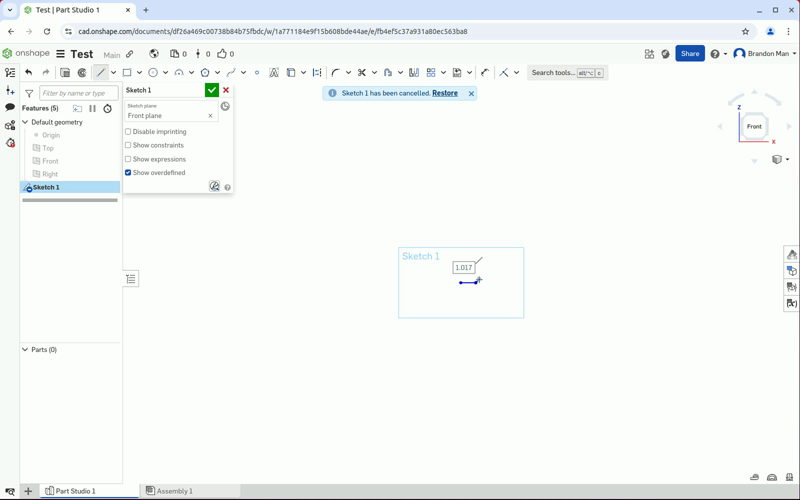
mouse_move(509, 279)
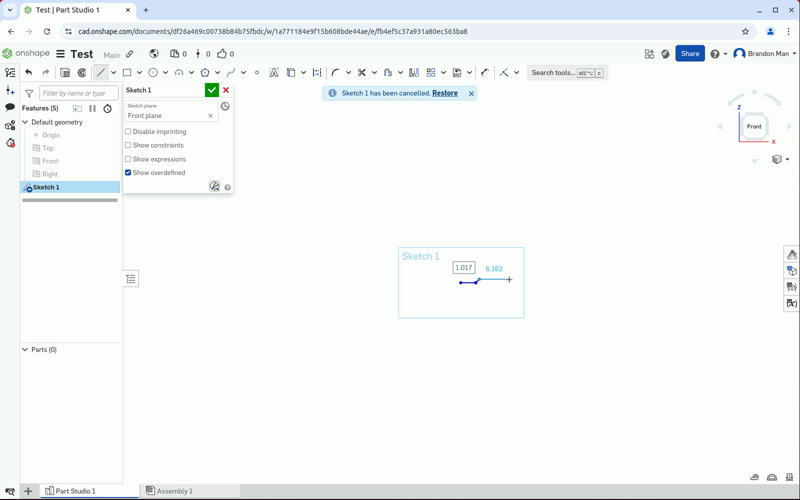
mouse_move(475, 279)
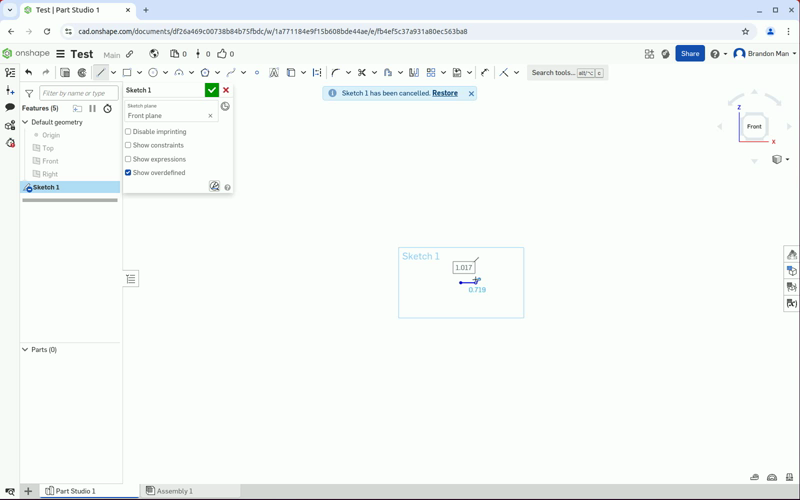
scroll(6)
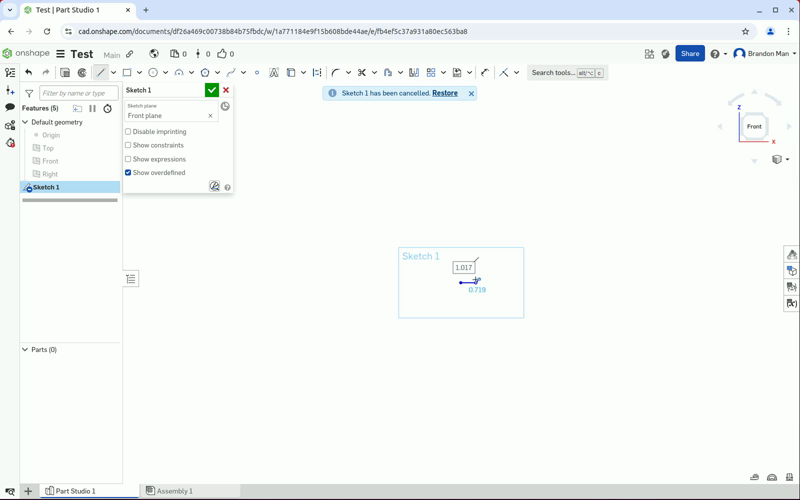
scroll(6)
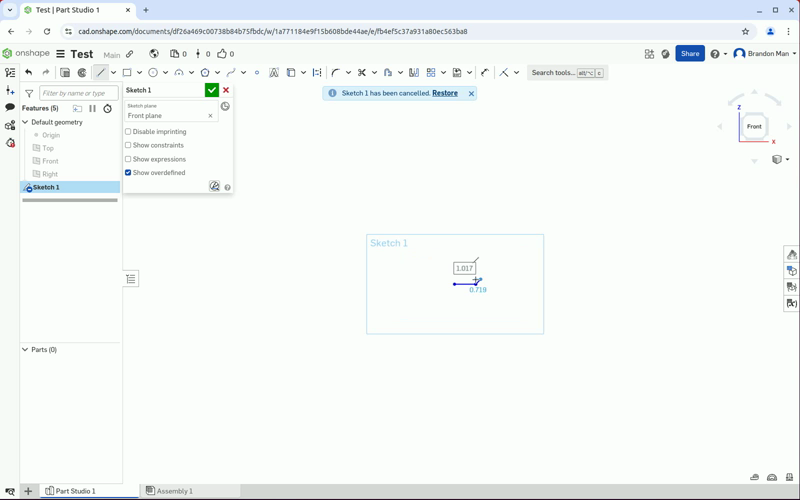
scroll(6)
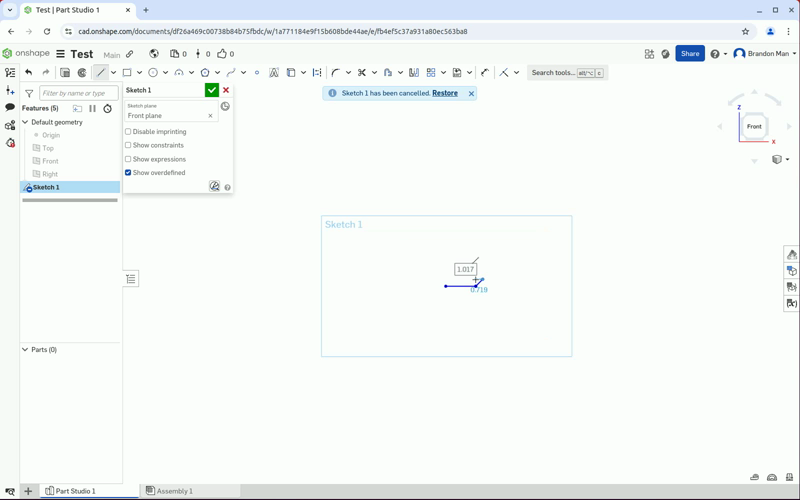
scroll(6)
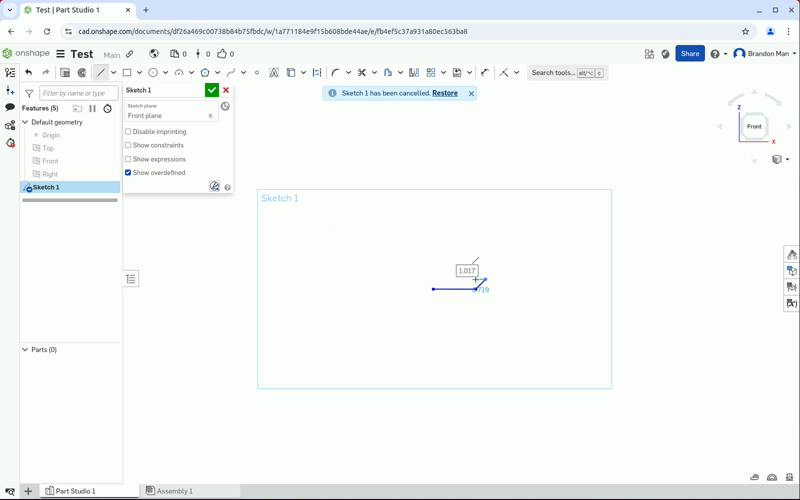
scroll(6)
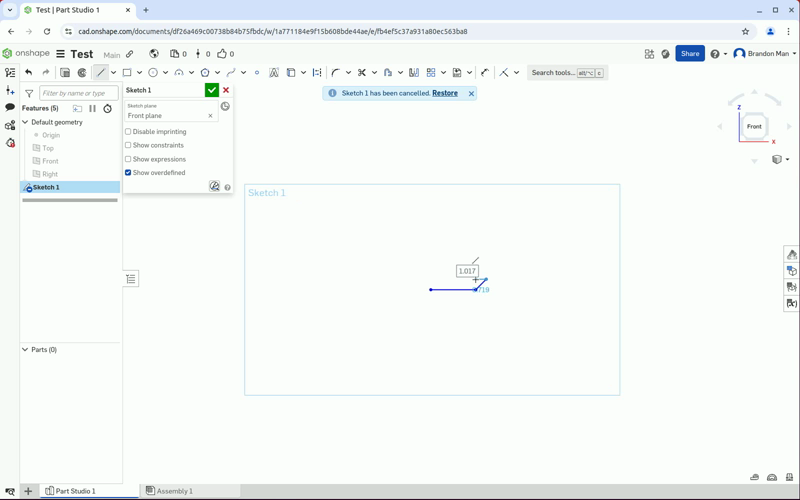
scroll(6)
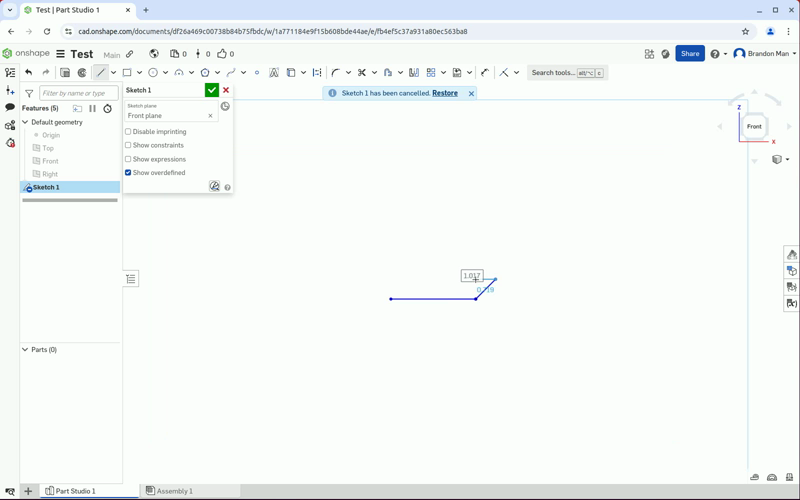
scroll(6)
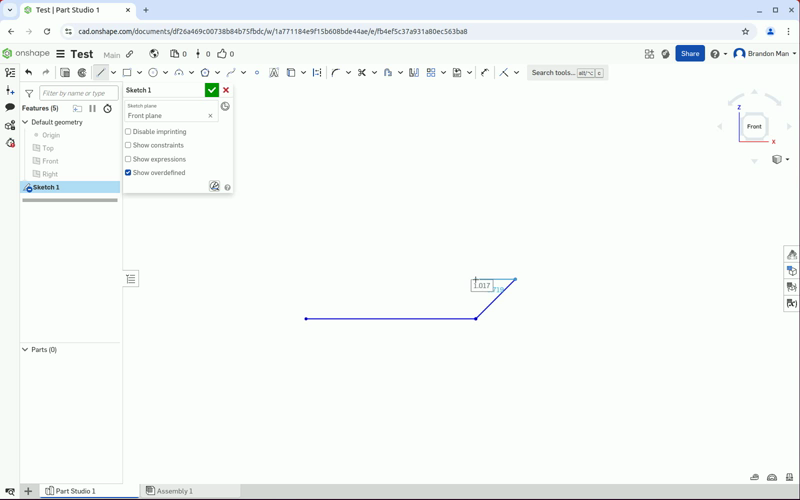
click(475, 279)
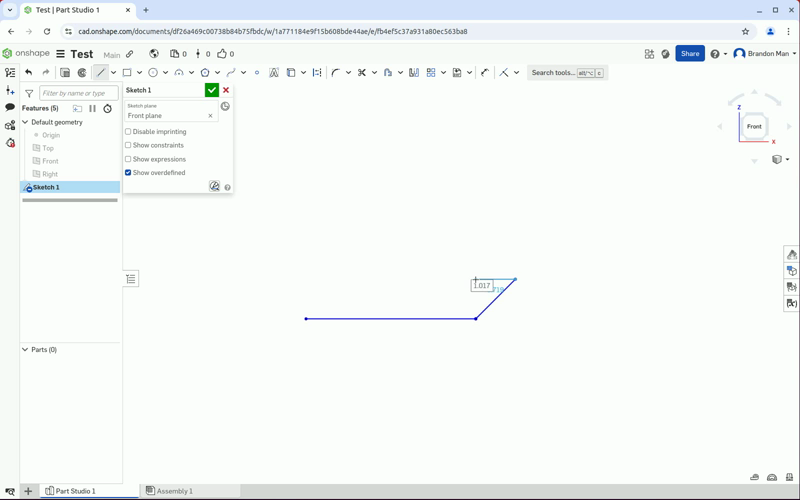
scroll(-6)
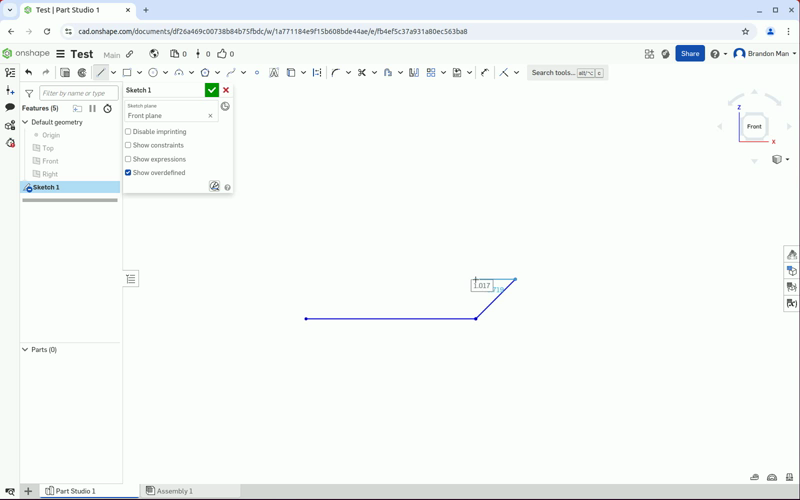
scroll(-6)
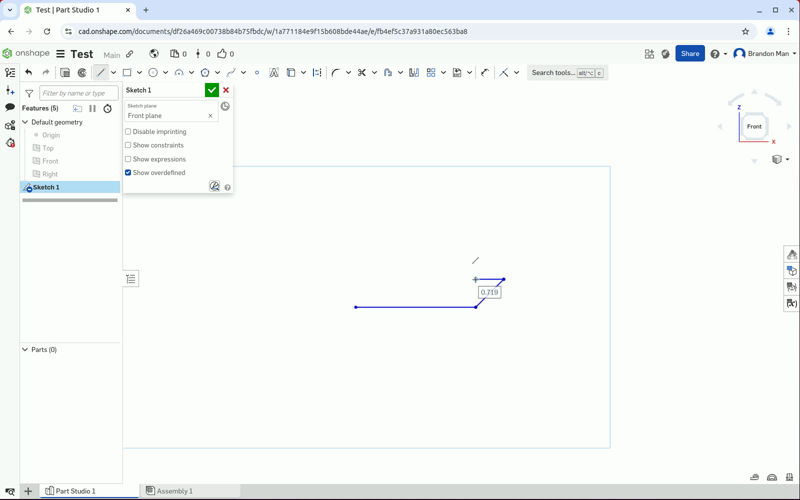
scroll(-6)
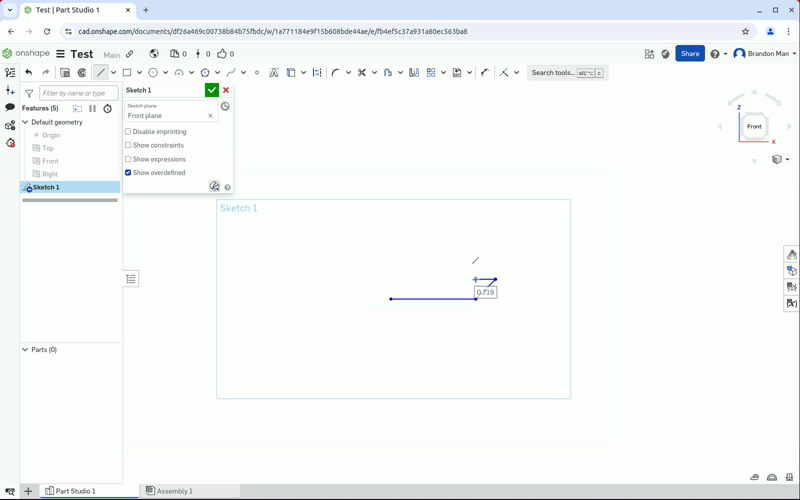
scroll(-6)
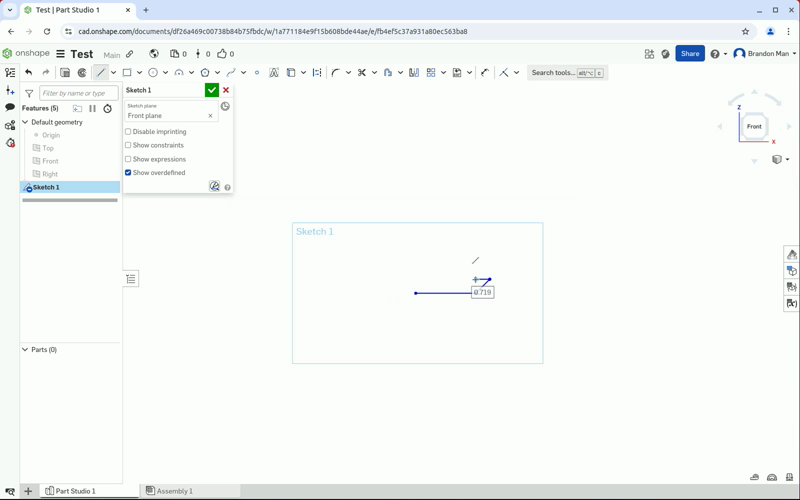
scroll(-6)
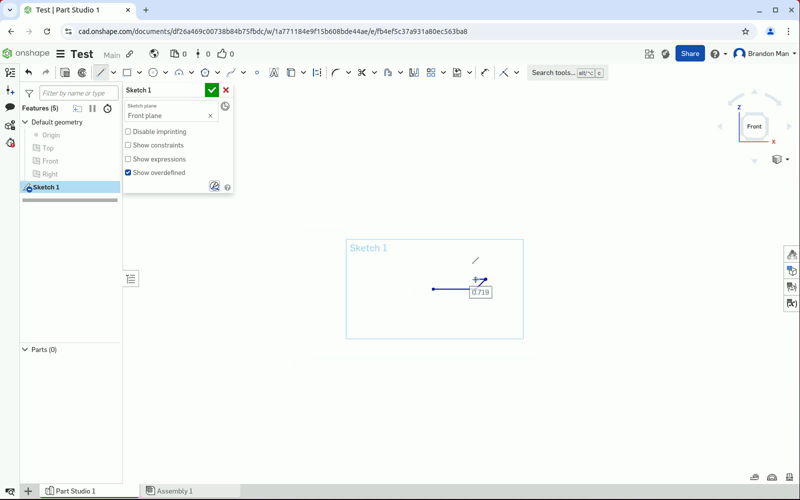
scroll(-6)
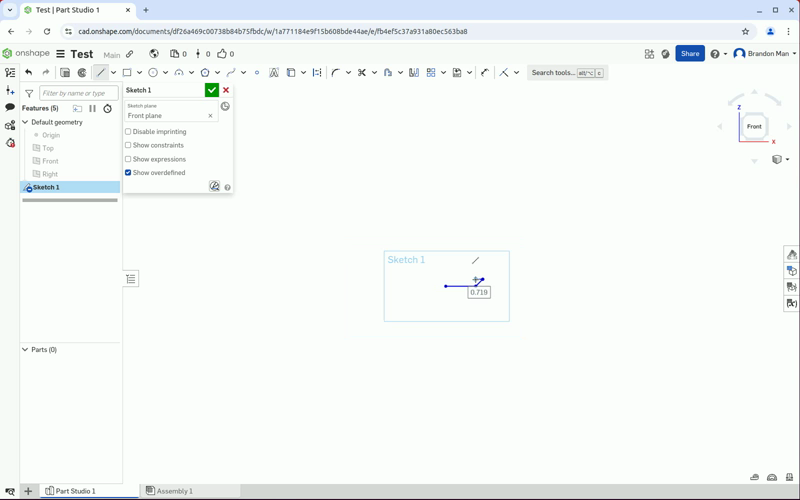
scroll(-6)
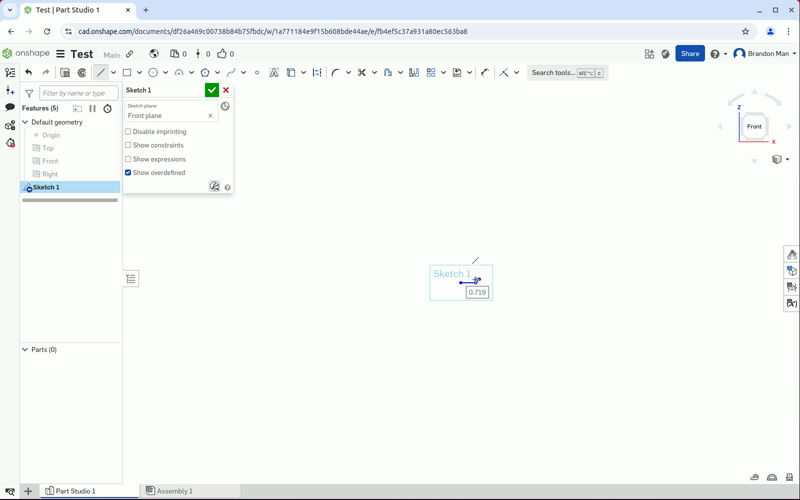
key_up(shift)
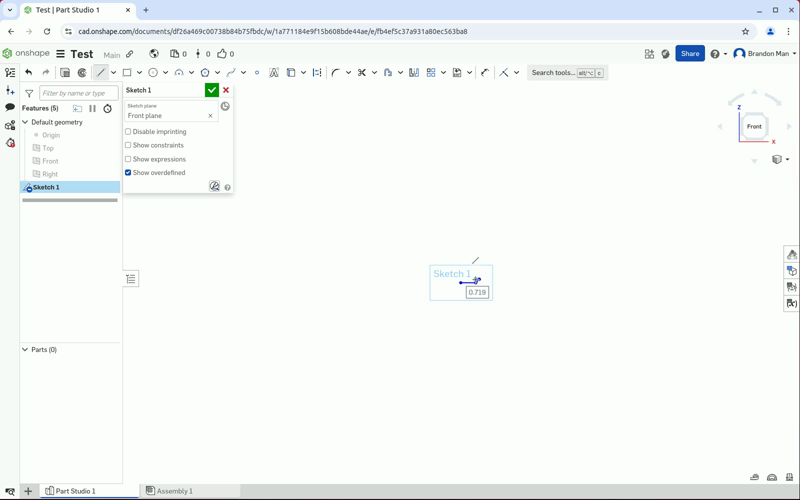
key_down(shift)
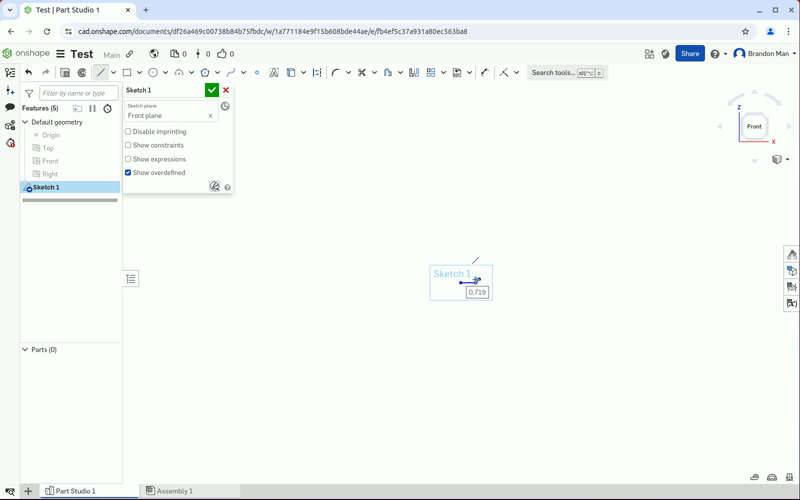
mouse_move(505, 279)
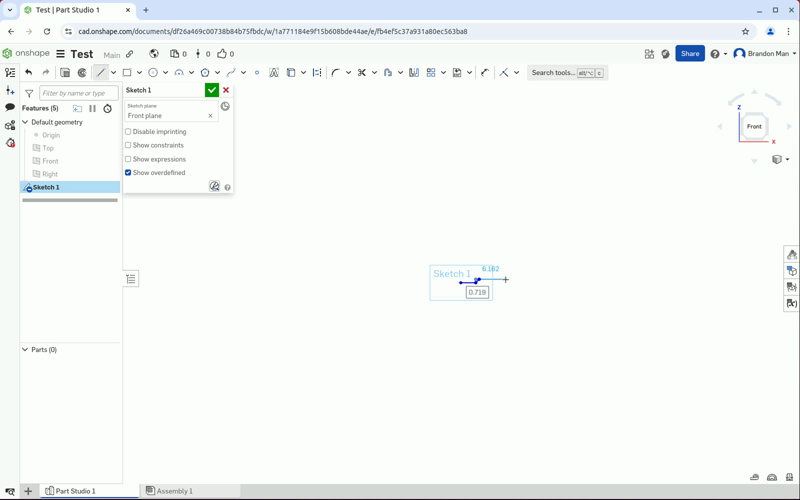
mouse_move(460, 279)
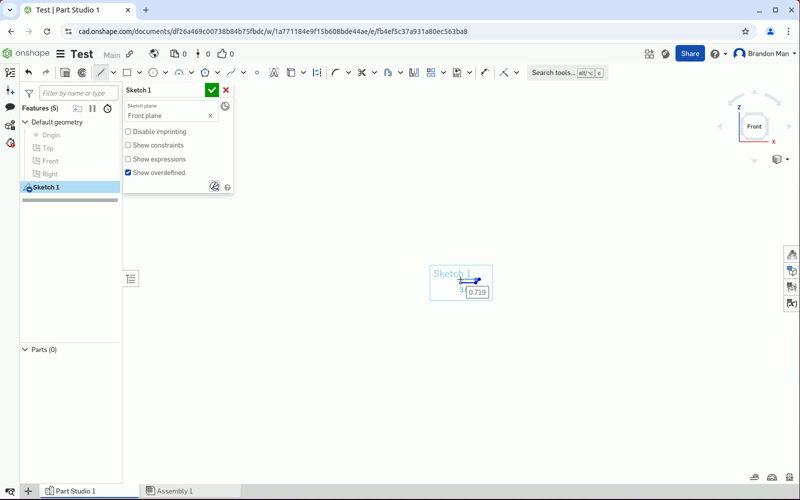
scroll(6)
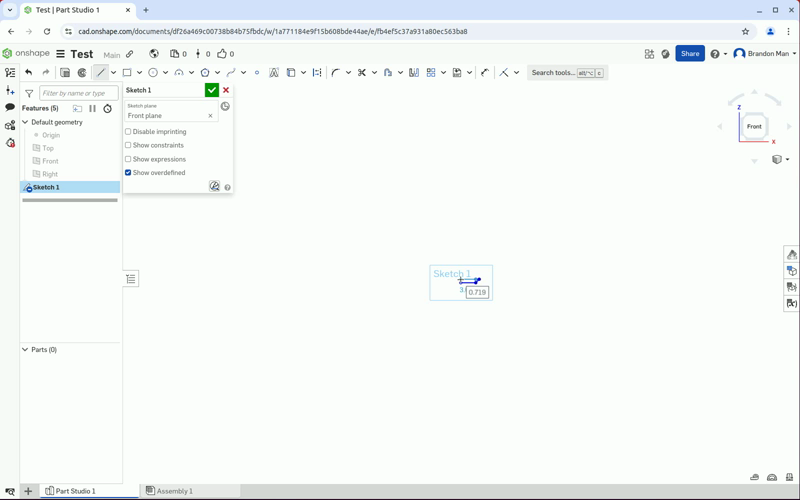
scroll(6)
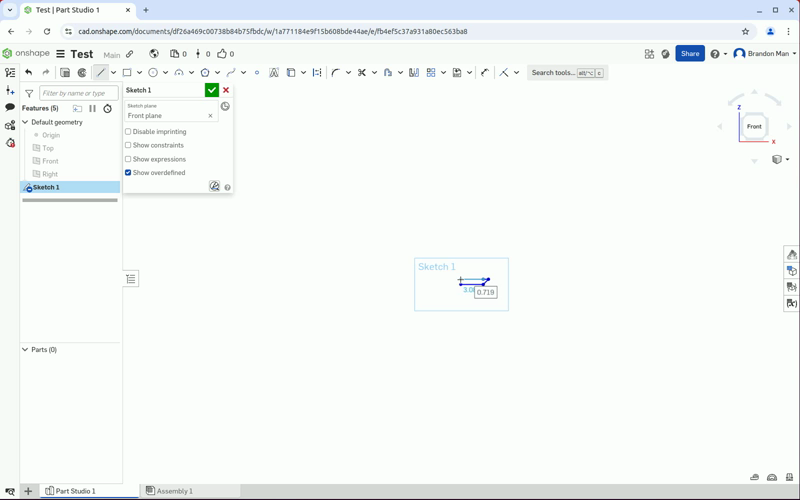
scroll(6)
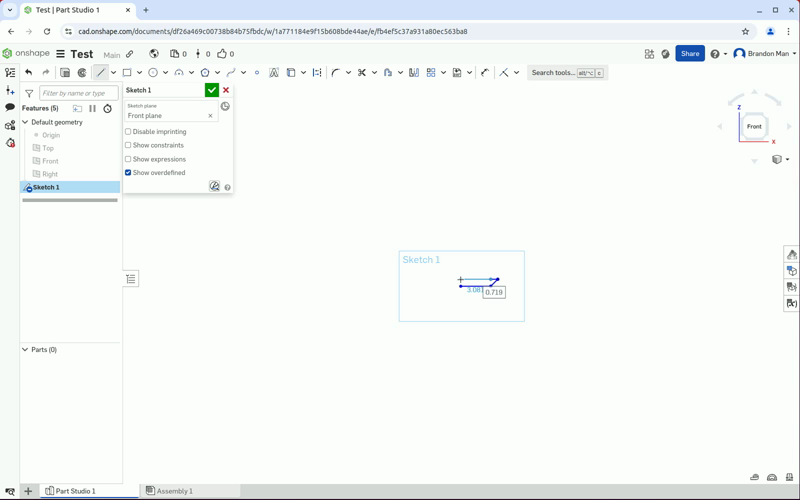
scroll(6)
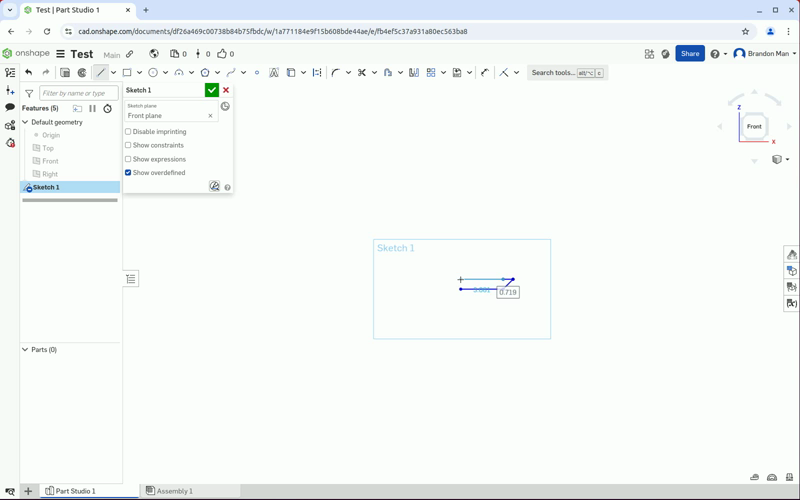
scroll(6)
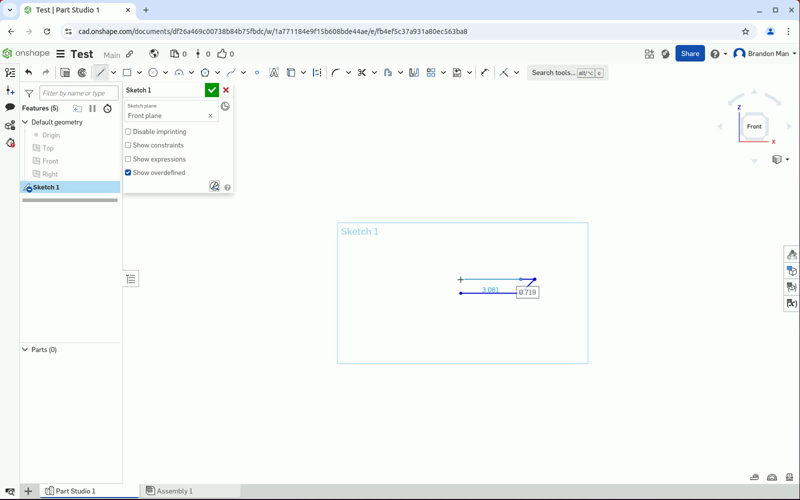
scroll(6)
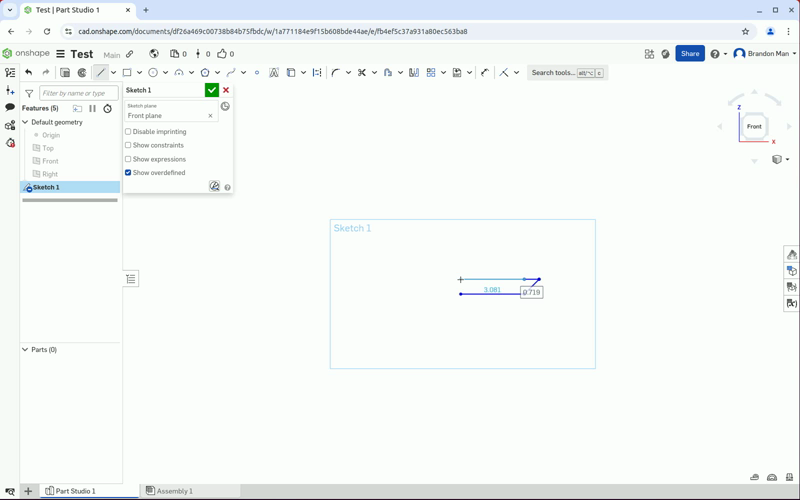
scroll(6)
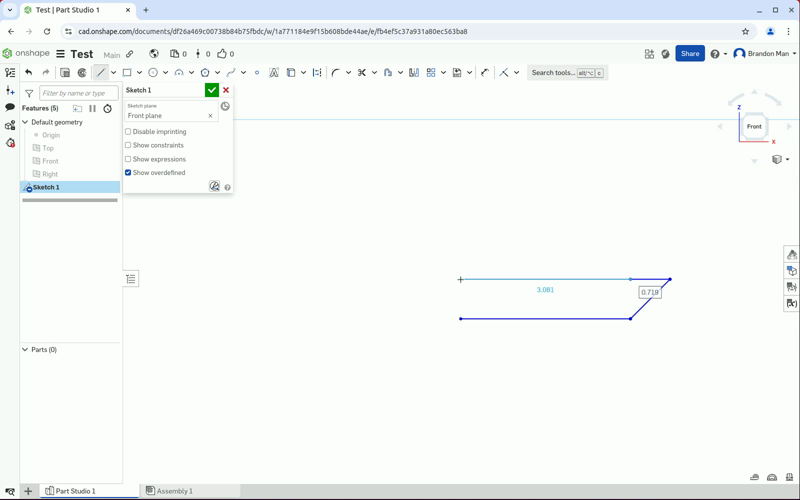
click(460, 279)
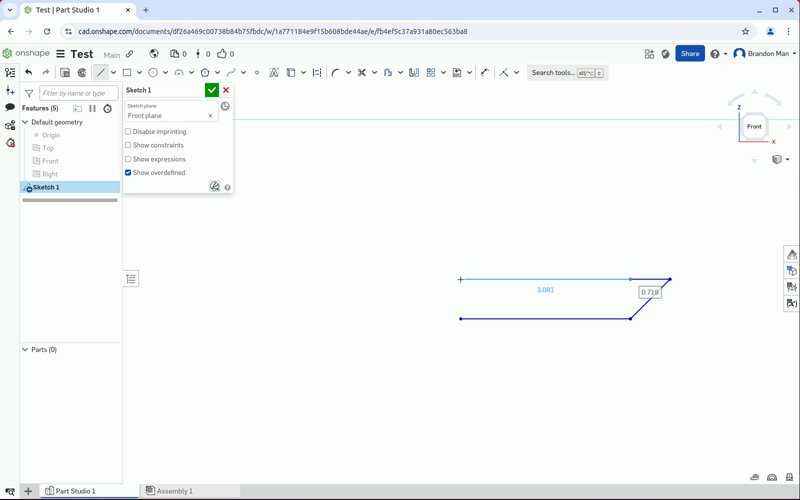
scroll(-6)
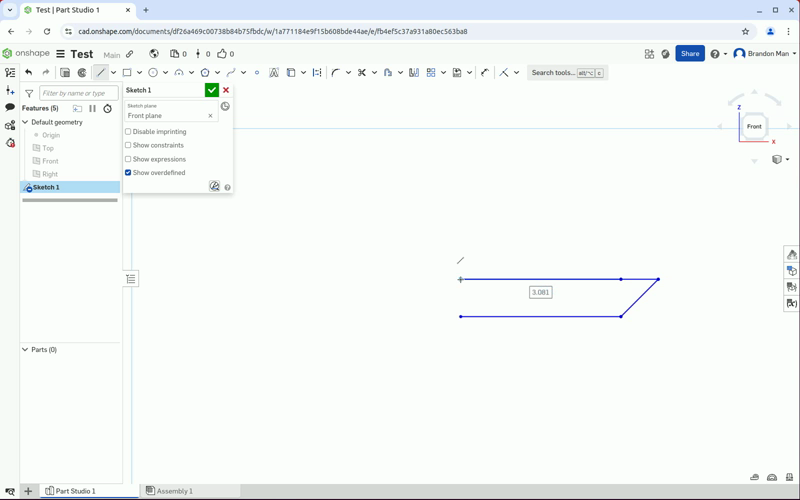
scroll(-6)
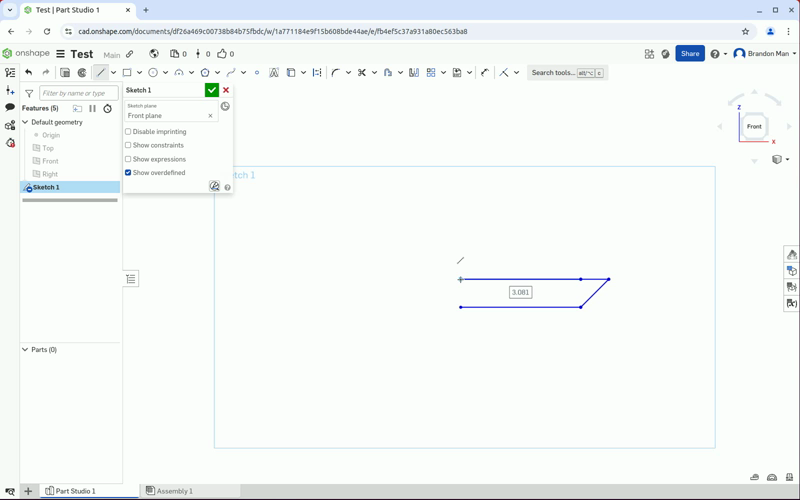
scroll(-6)
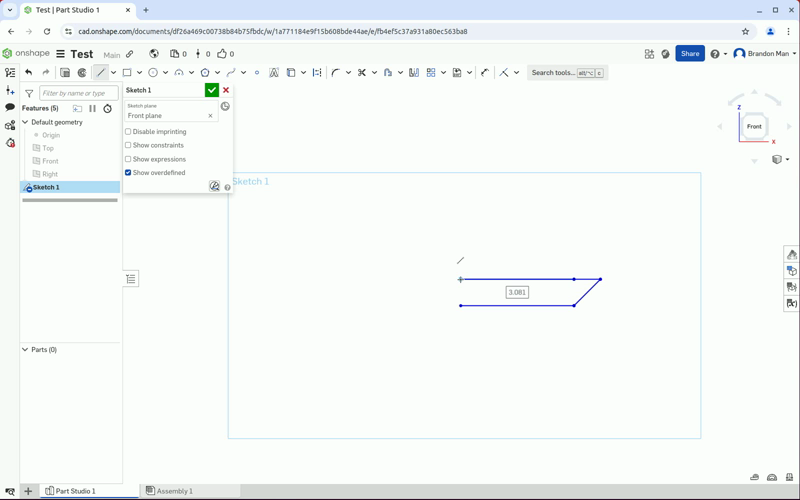
scroll(-6)
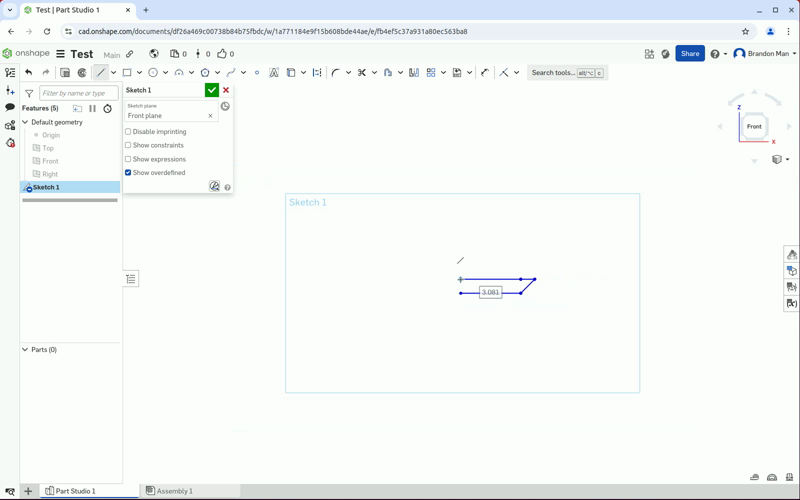
scroll(-6)
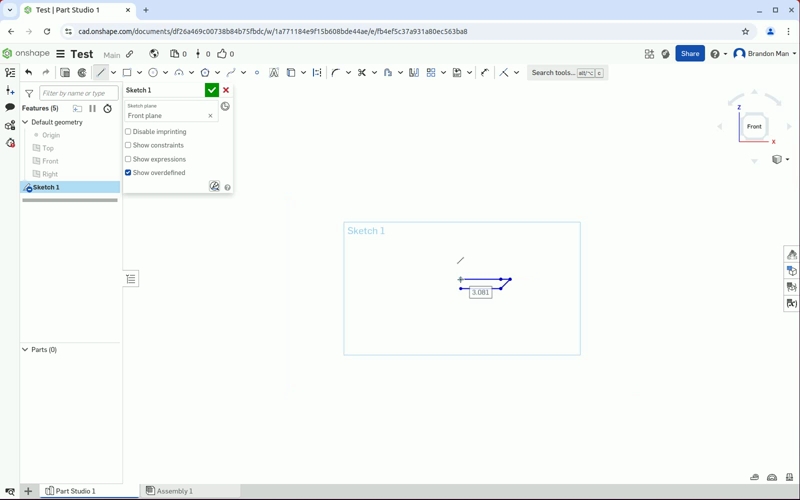
scroll(-6)
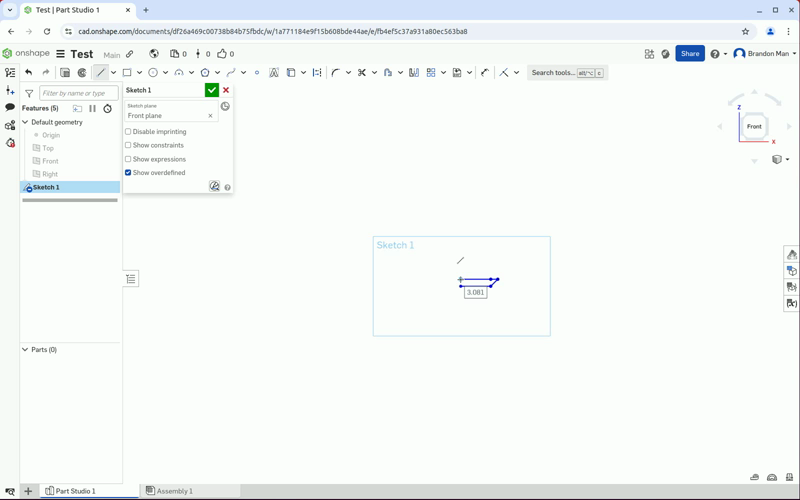
scroll(-6)
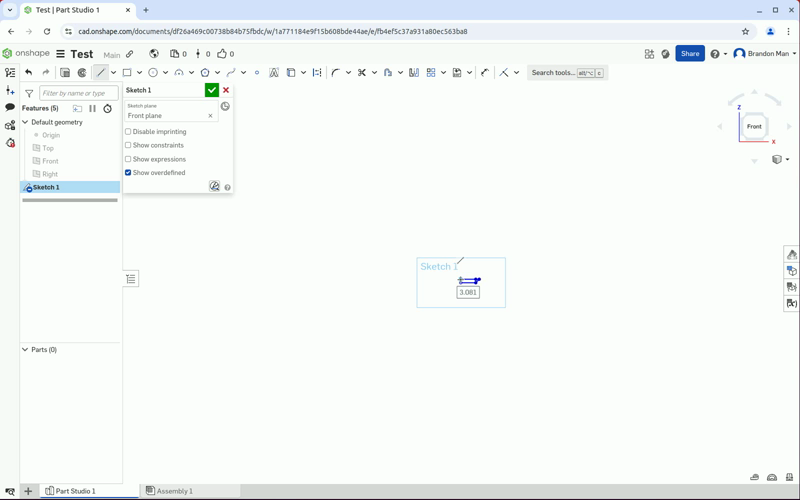
key_up(shift)
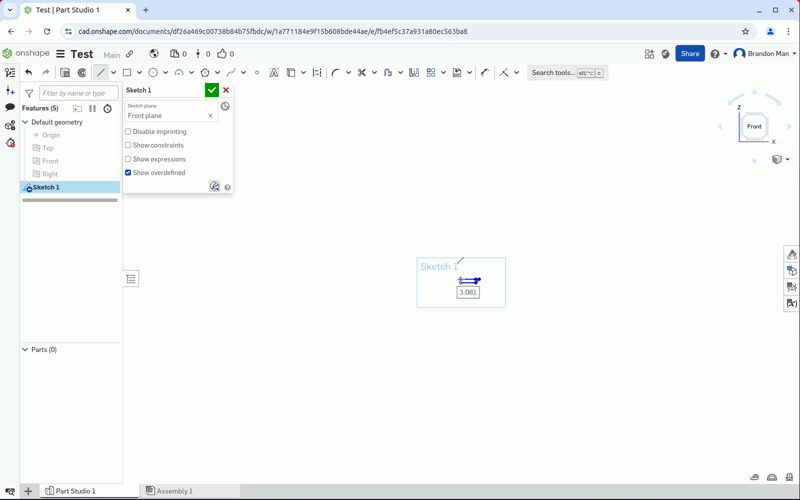
mouse_move(490, 279)
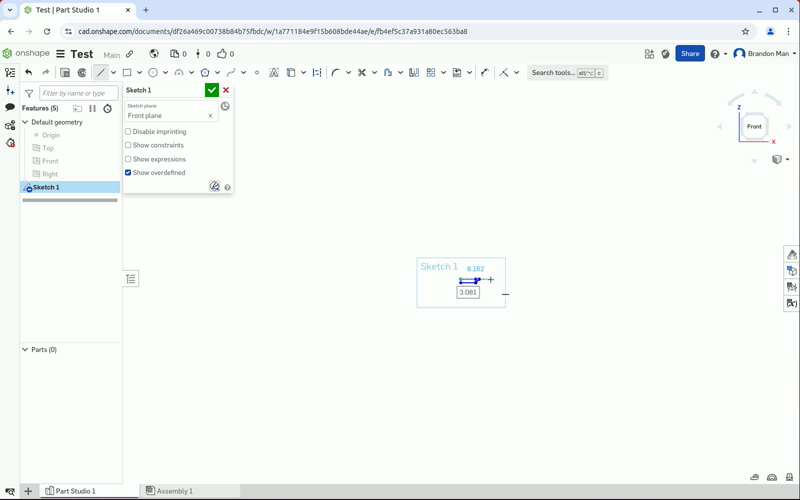
key_down(shift)
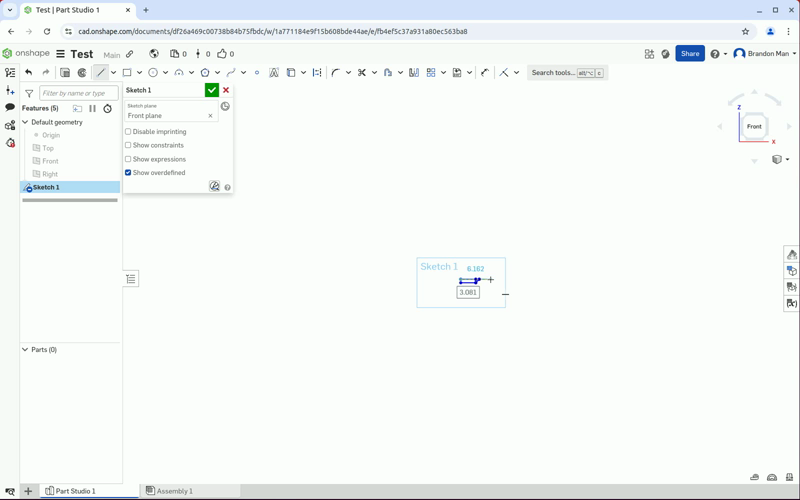
mouse_move(460, 282)
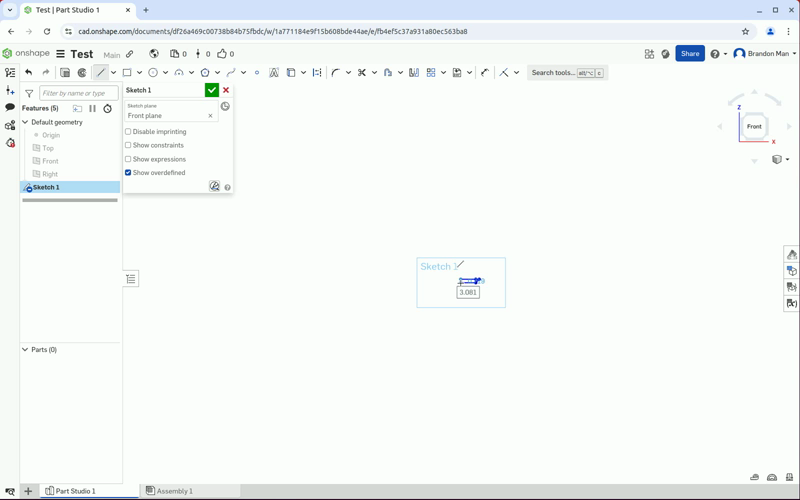
scroll(6)
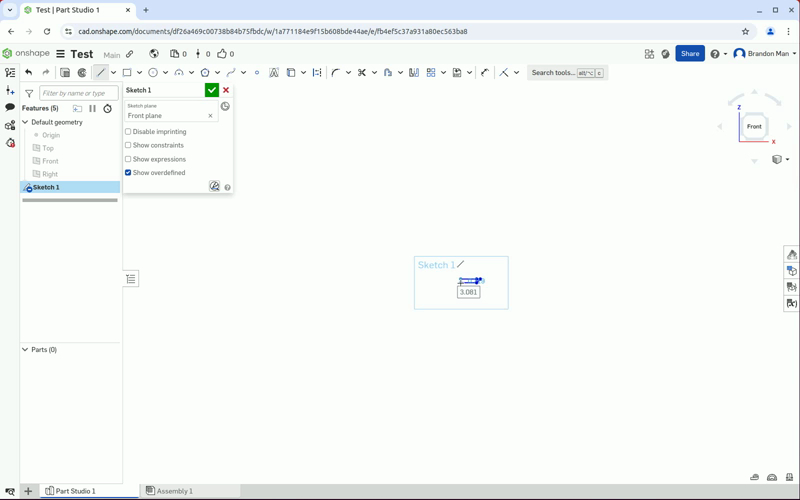
scroll(6)
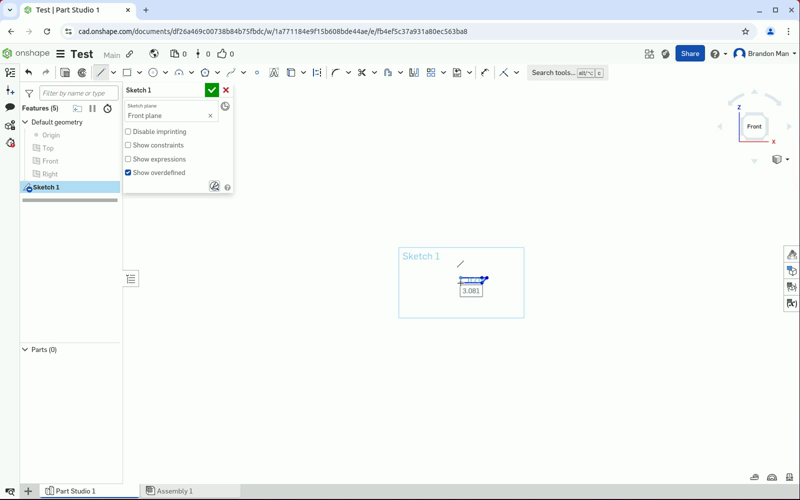
scroll(6)
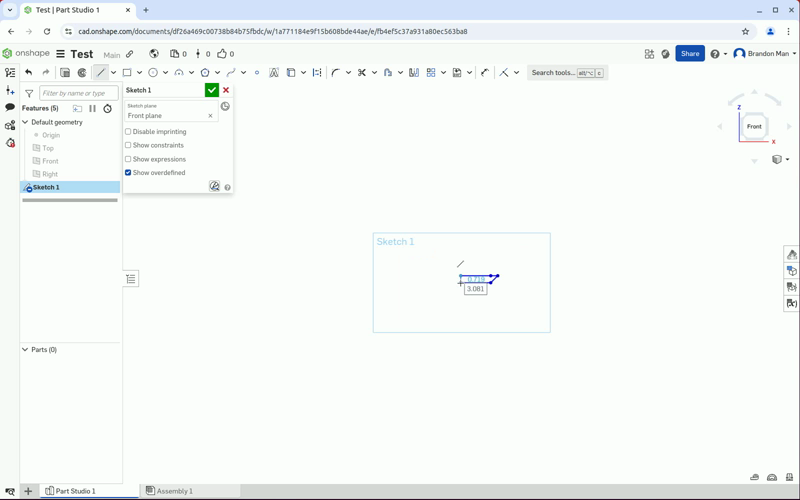
scroll(6)
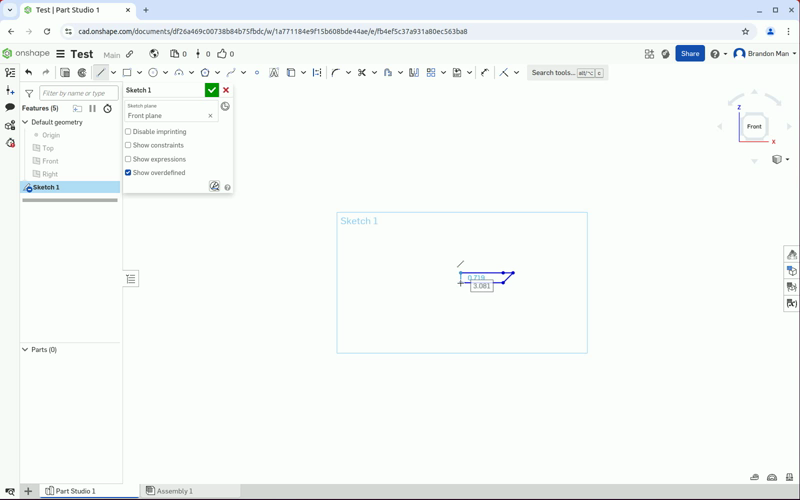
scroll(6)
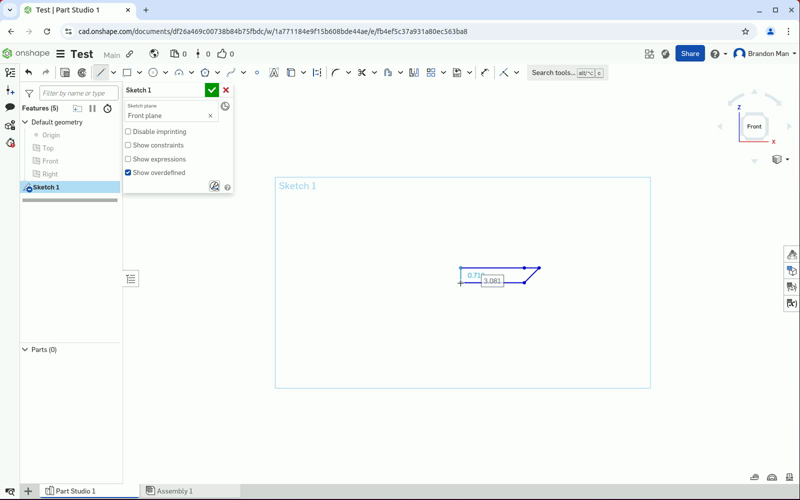
scroll(6)
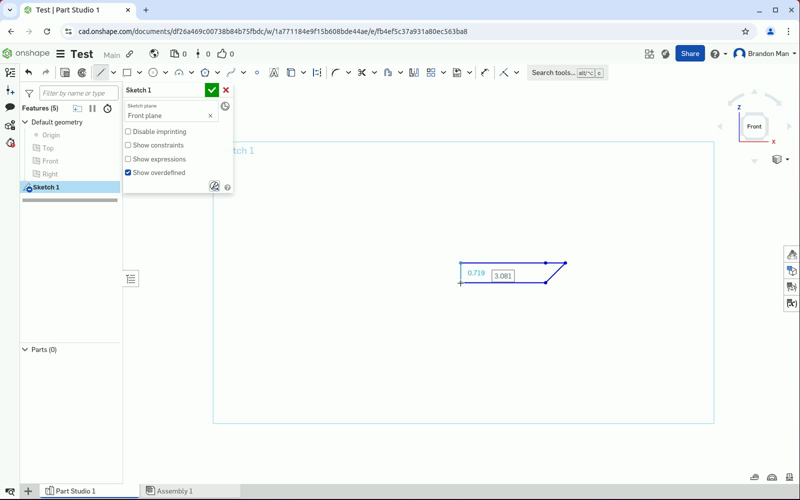
scroll(6)
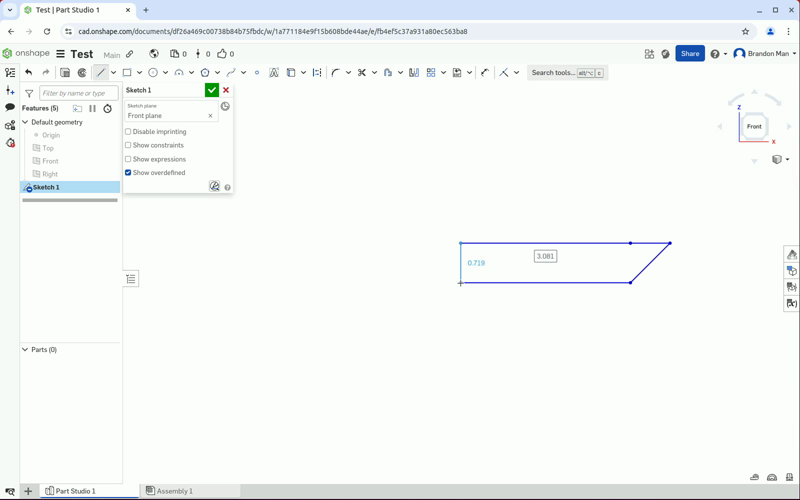
key_up(shift)
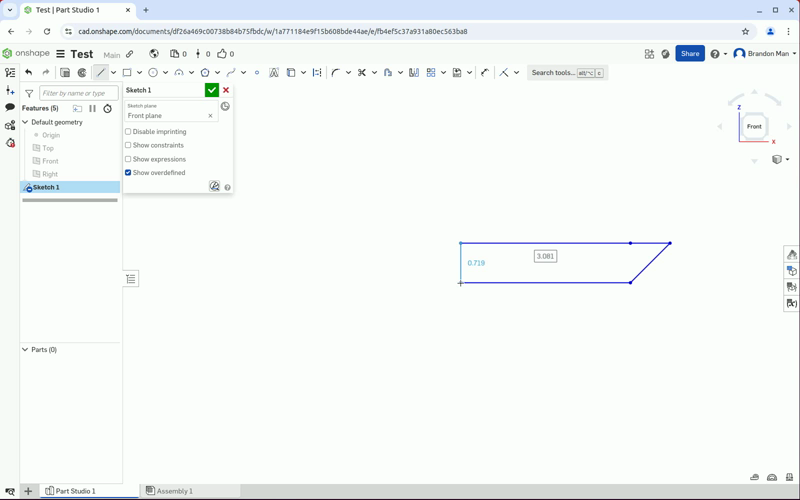
click(460, 282)
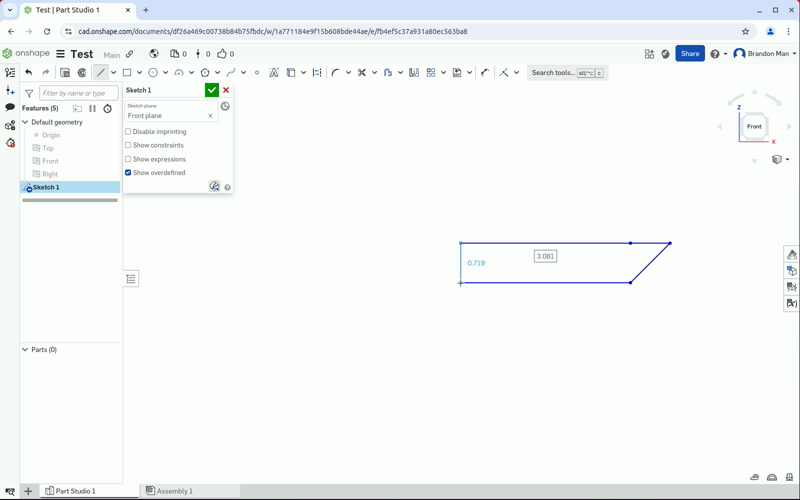
scroll(-6)
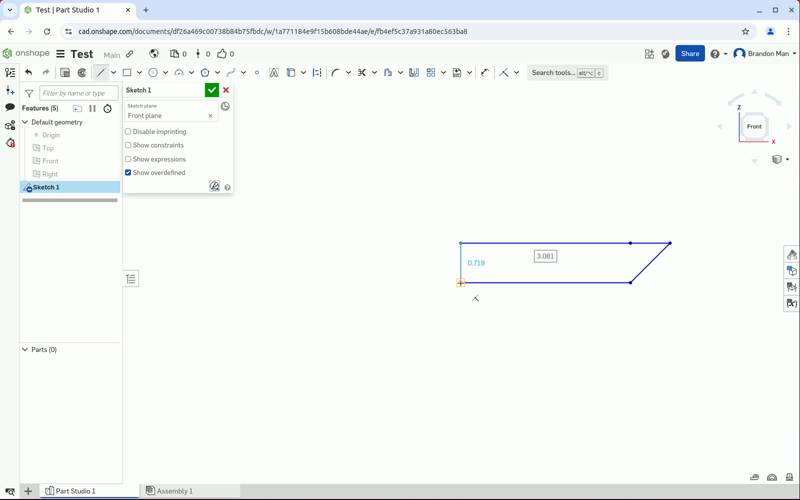
scroll(-6)
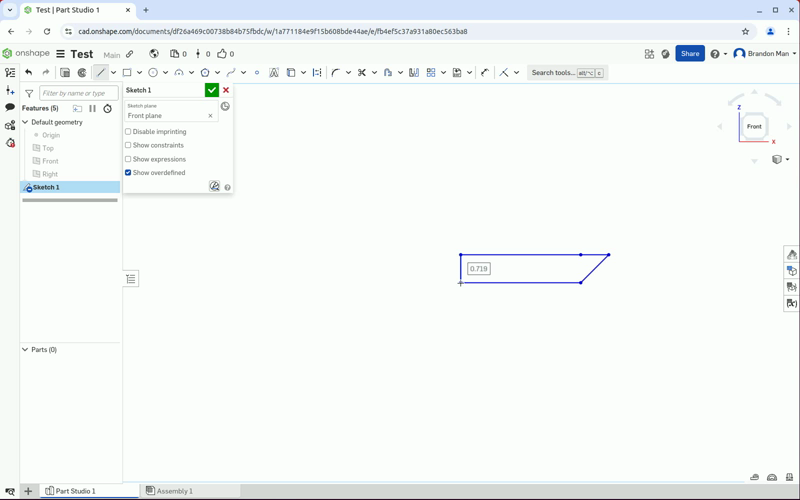
scroll(-6)
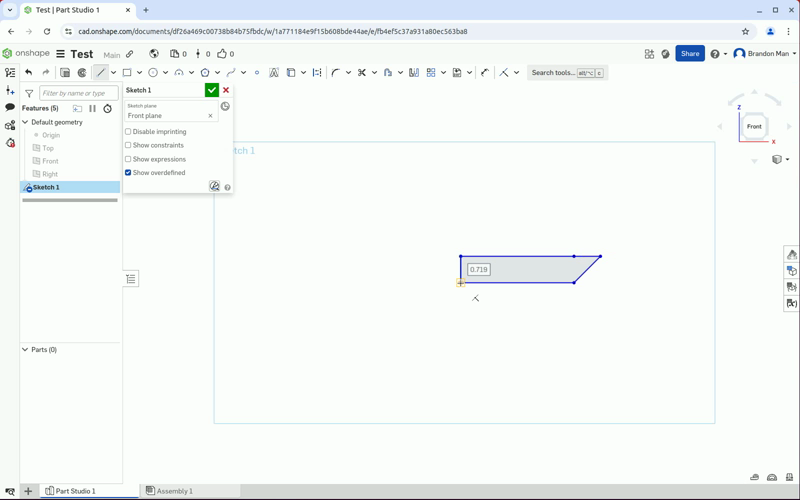
scroll(-6)
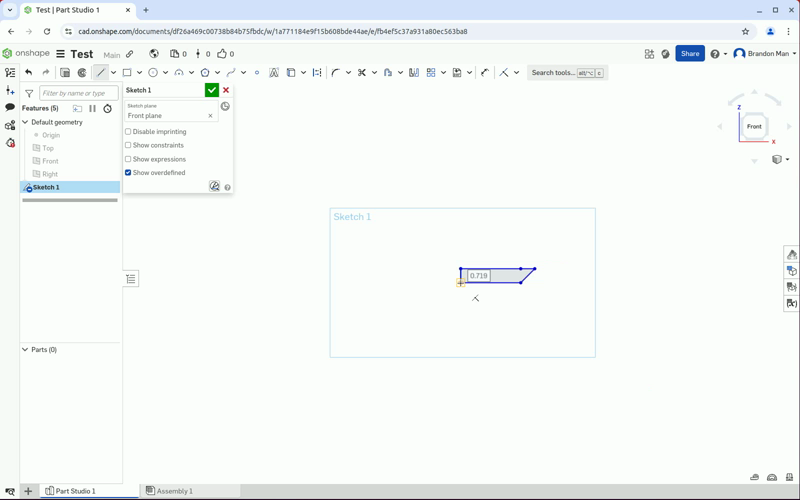
scroll(-6)
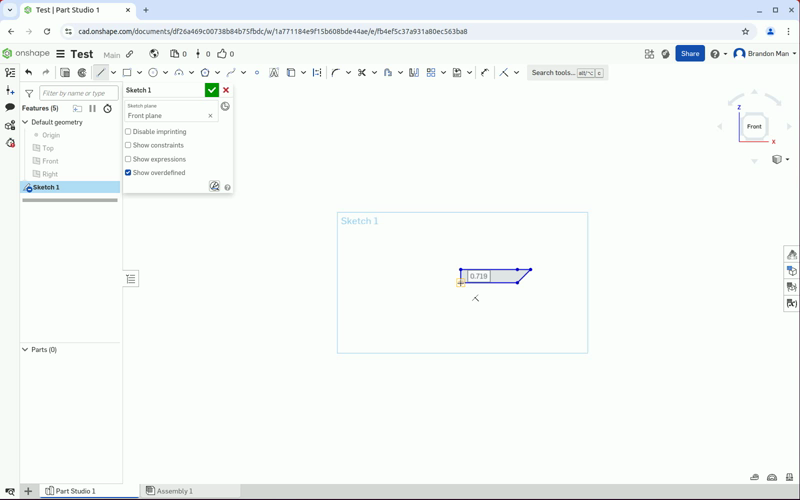
scroll(-6)
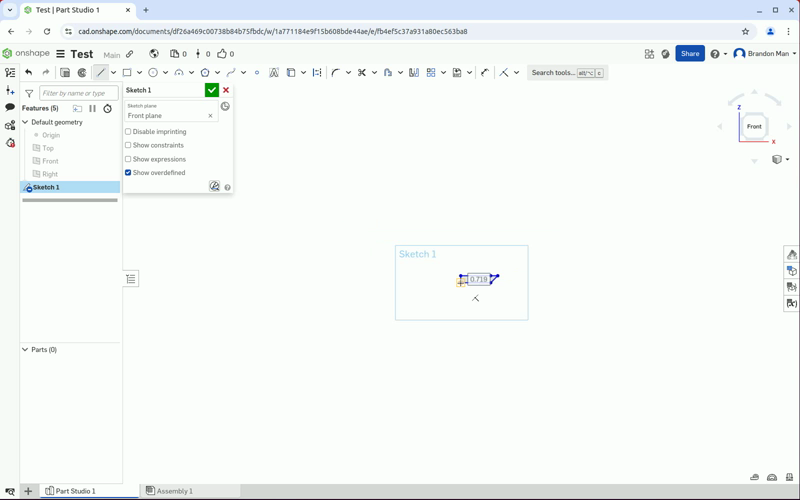
scroll(-6)
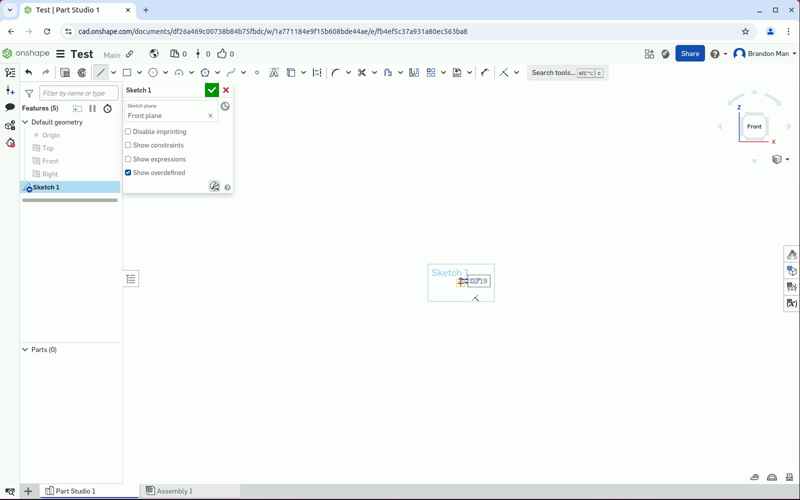
key(esc)
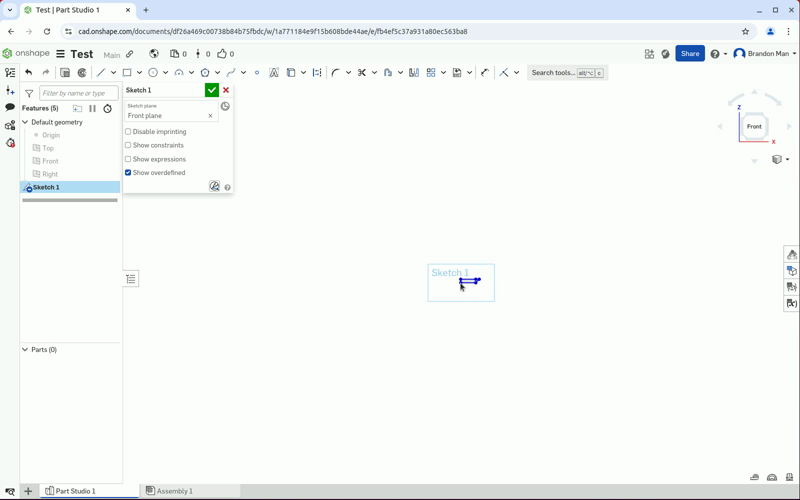
mouse_move(467, 282)
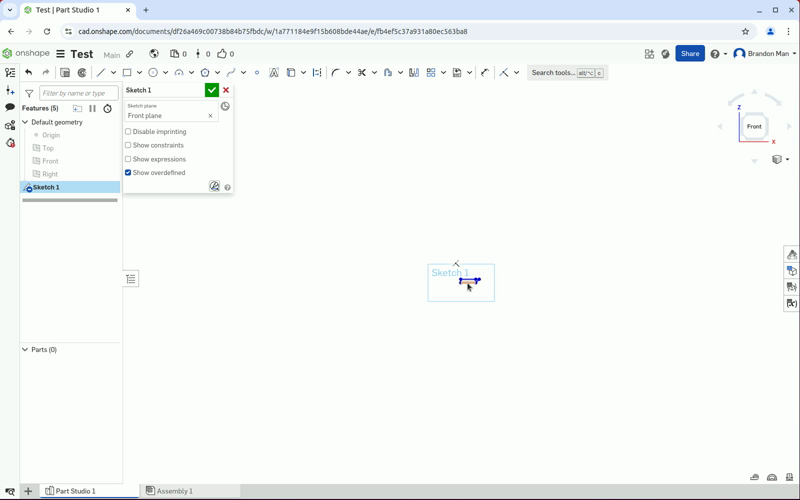
scroll(6)
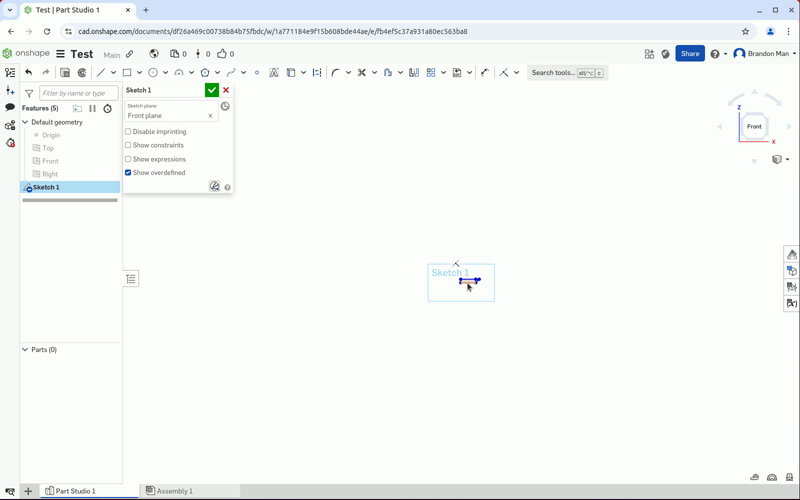
scroll(6)
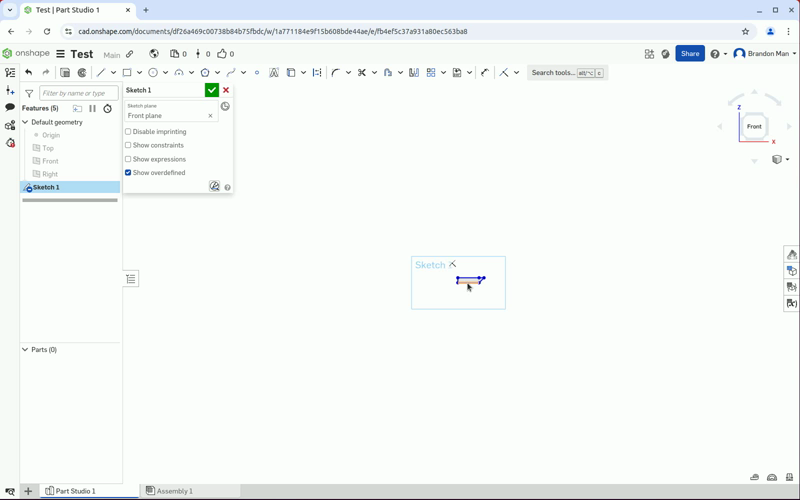
scroll(6)
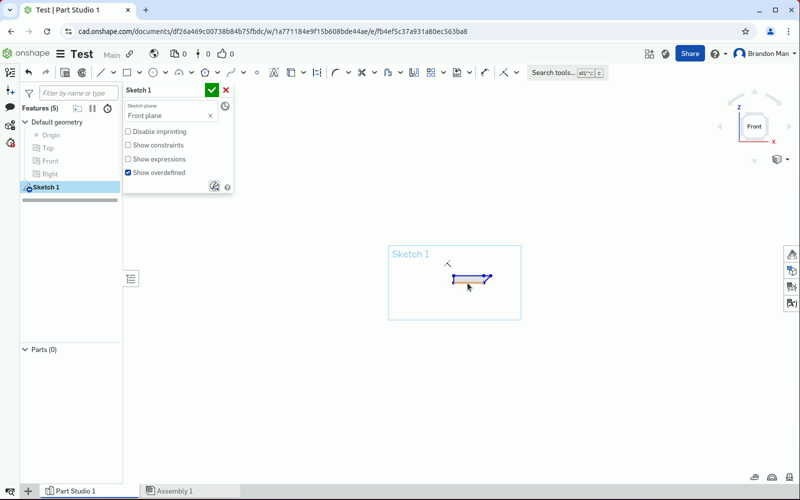
scroll(6)
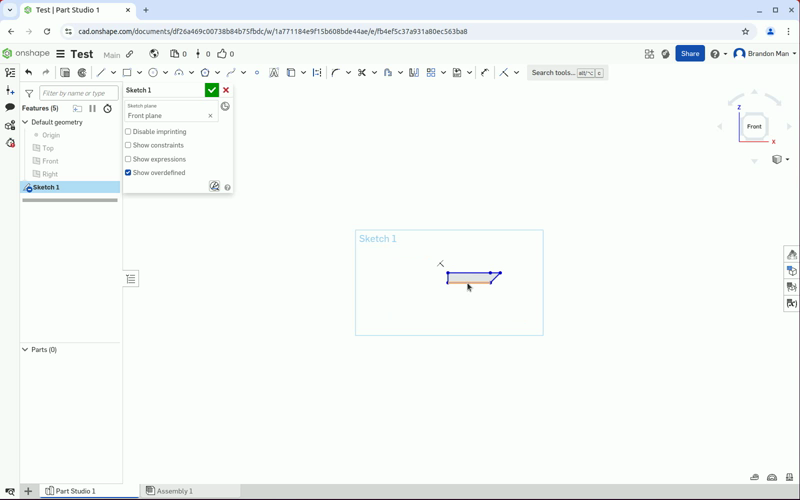
scroll(6)
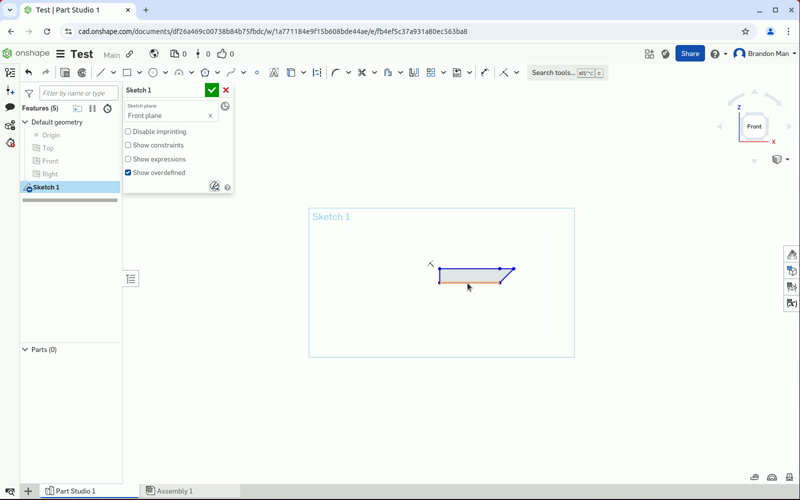
scroll(6)
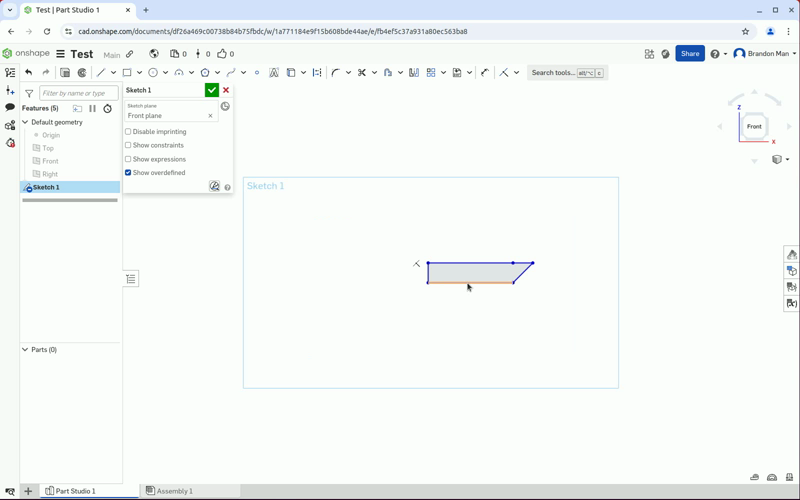
scroll(6)
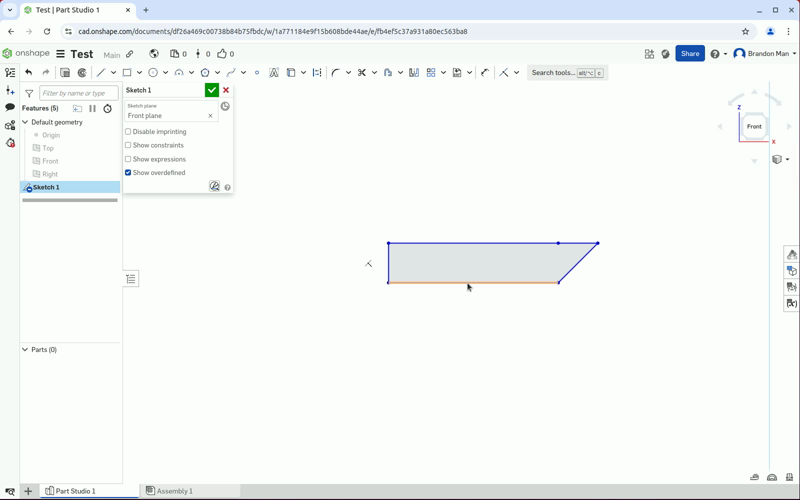
click(467, 282)
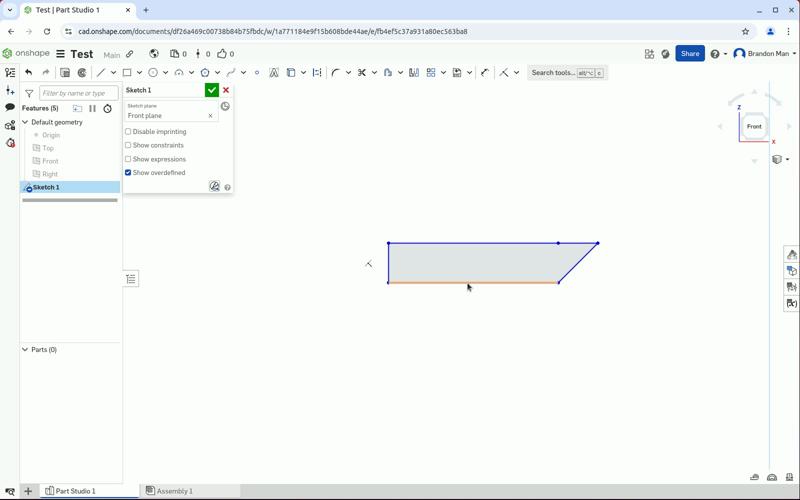
scroll(-6)
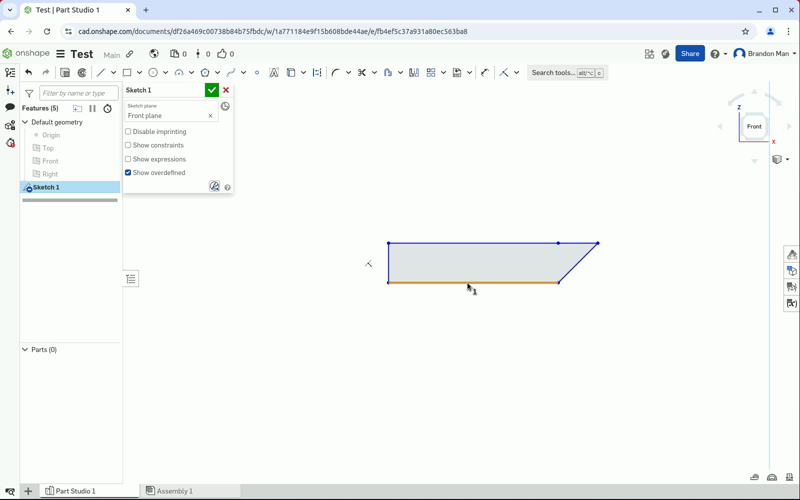
scroll(-6)
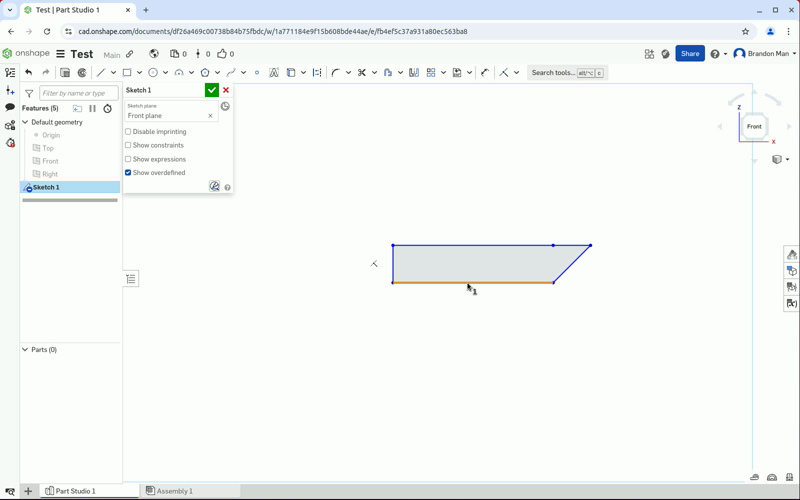
scroll(-6)
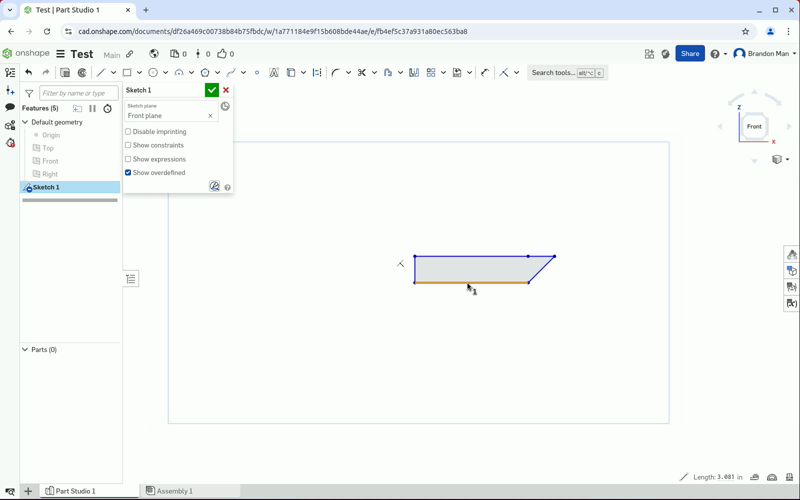
scroll(-6)
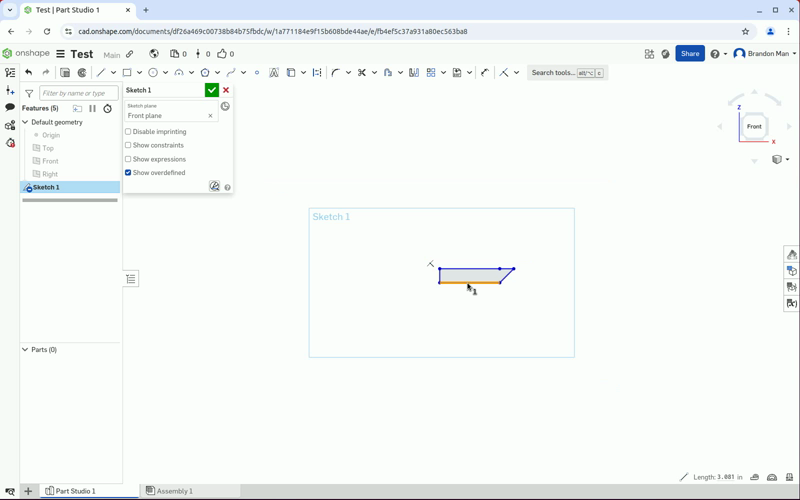
scroll(-6)
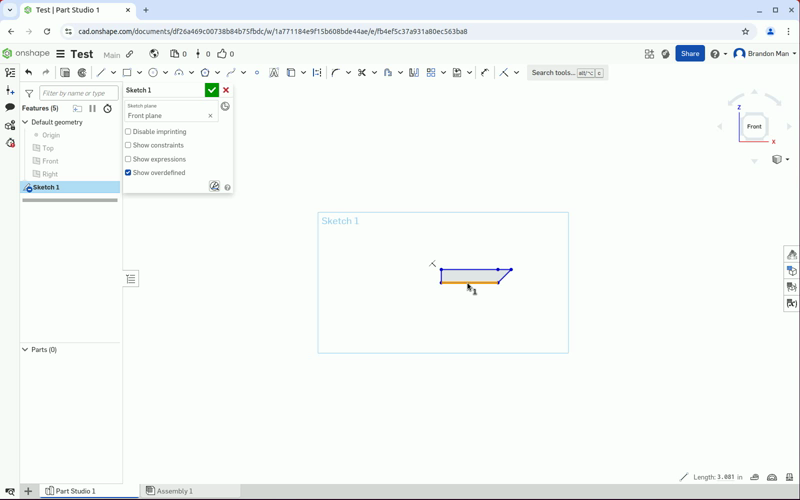
scroll(-6)
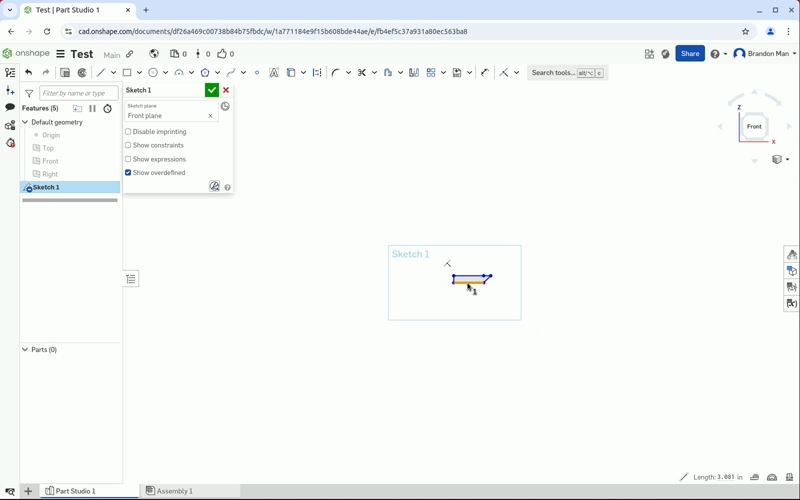
scroll(-6)
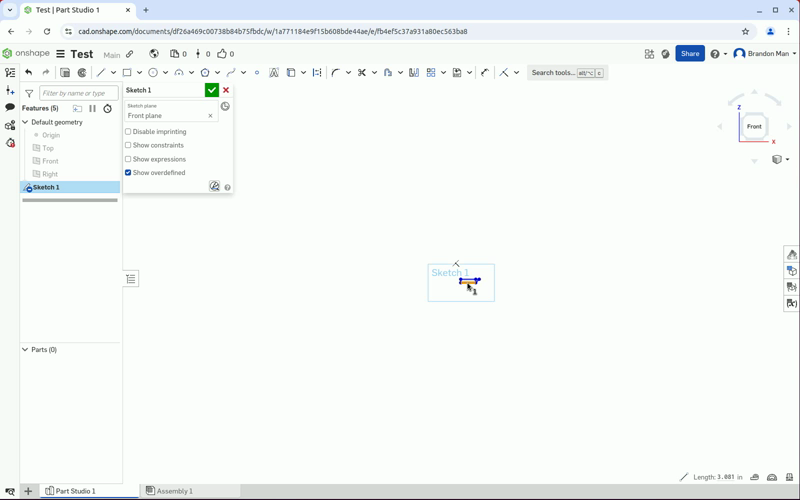
mouse_move(73, 352)
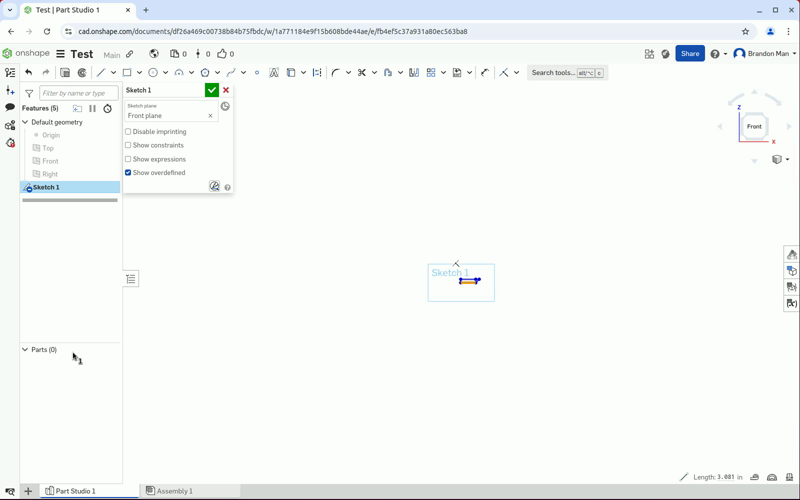
key(shift+y)
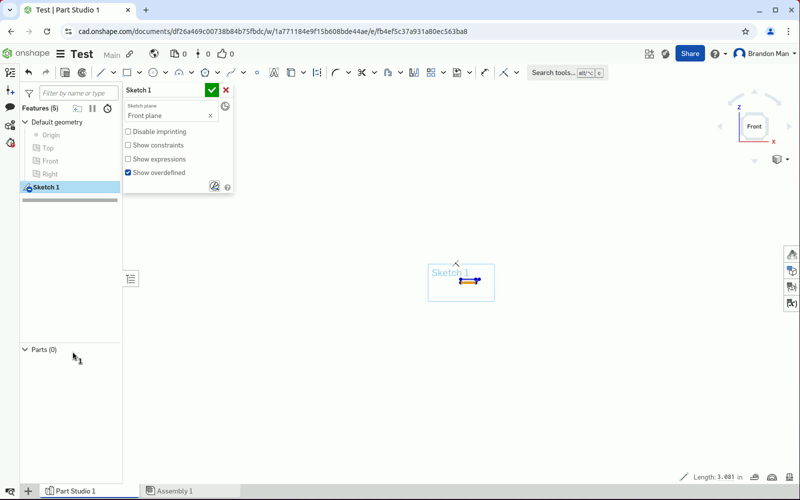
key(shift+e)
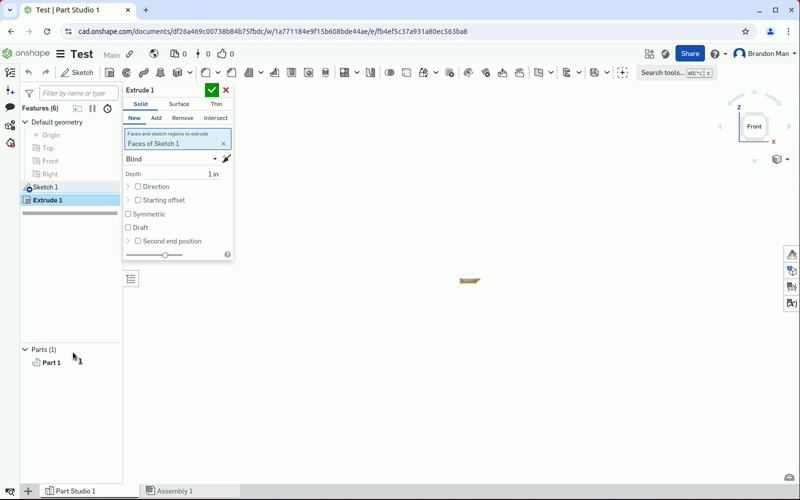
mouse_move(143, 106)
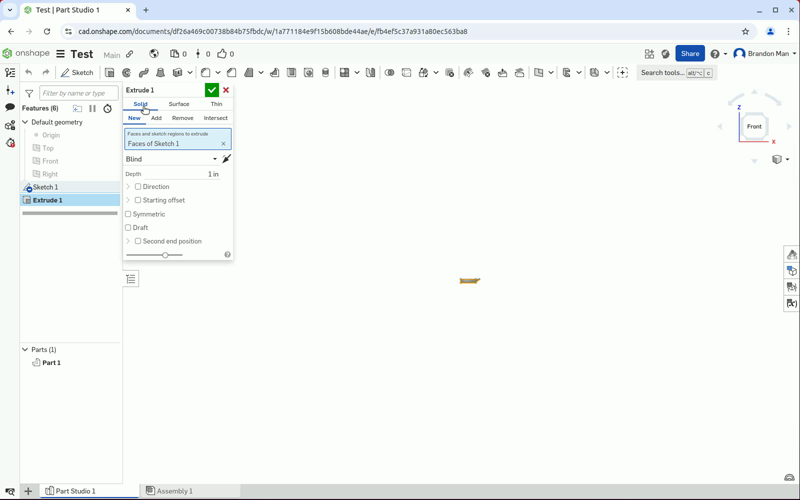
click(143, 106)
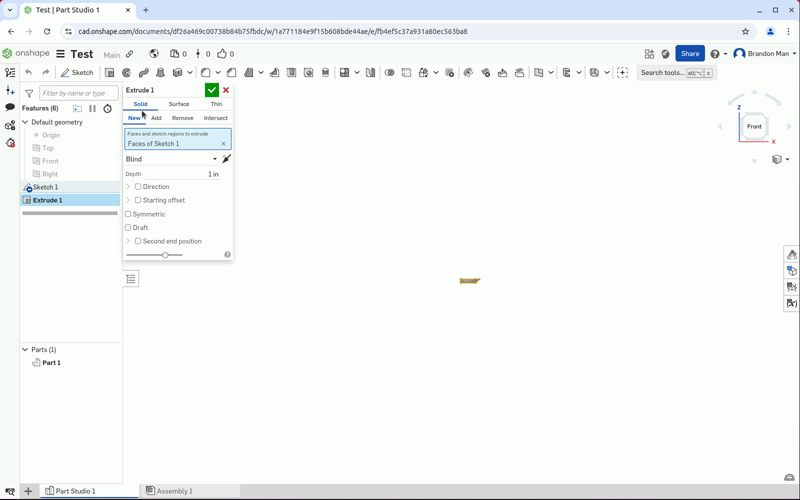
mouse_move(137, 120)
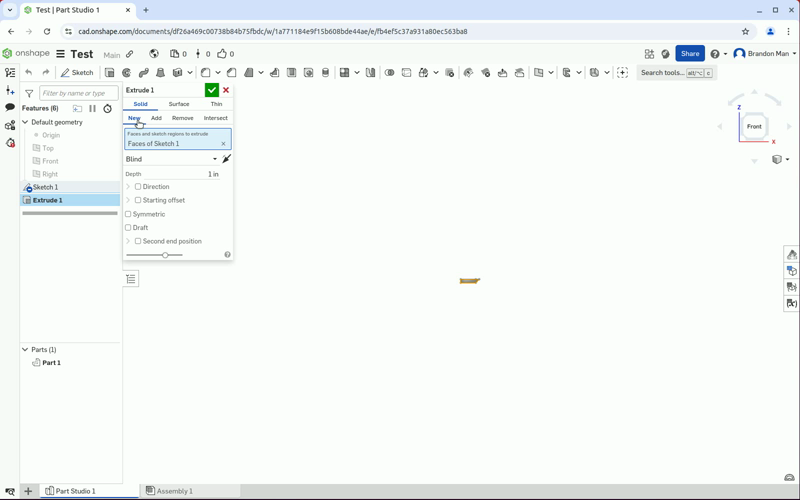
click(137, 120)
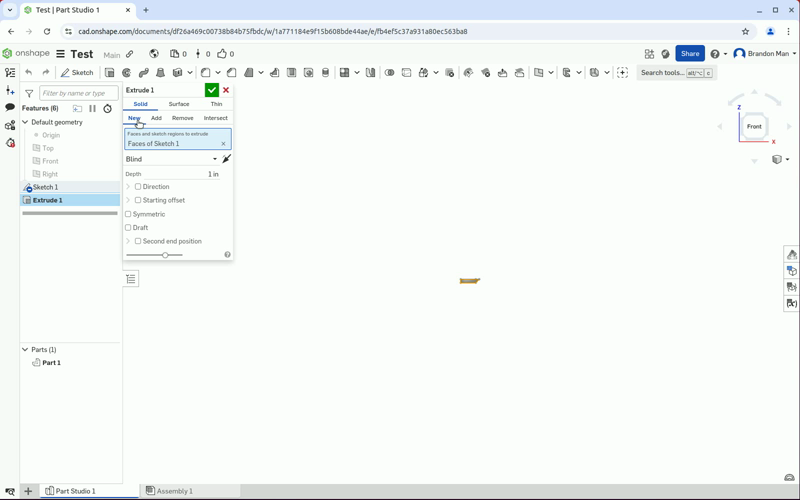
key(tab, 4)
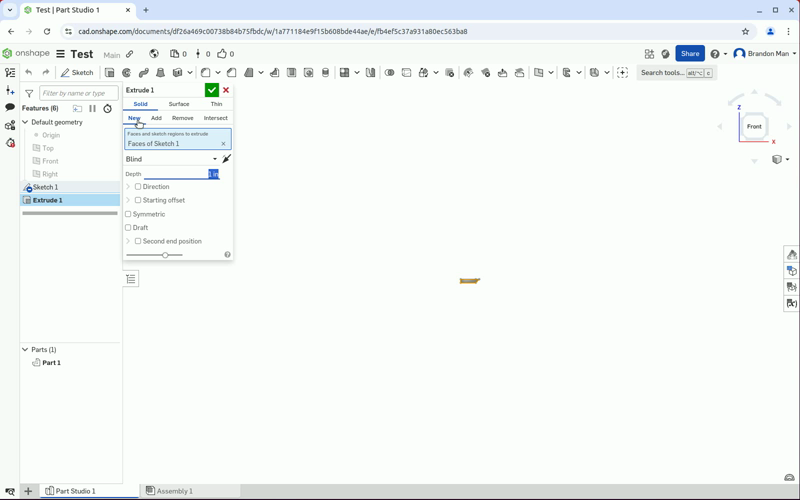
text(23.108)
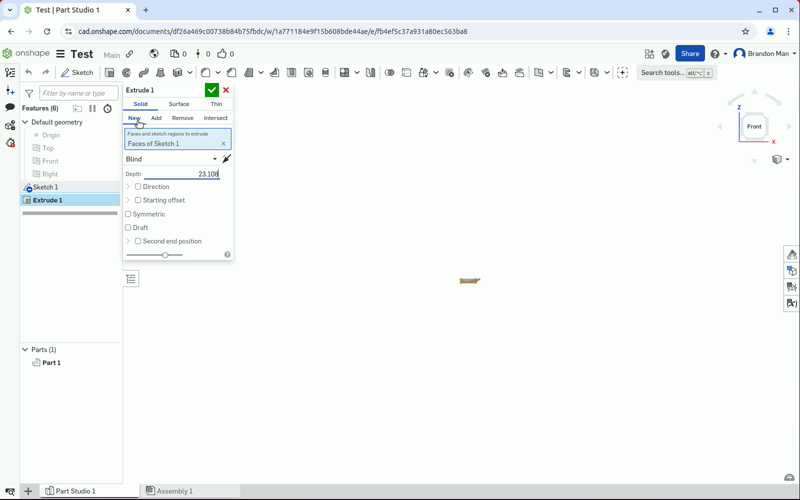
key(enter)
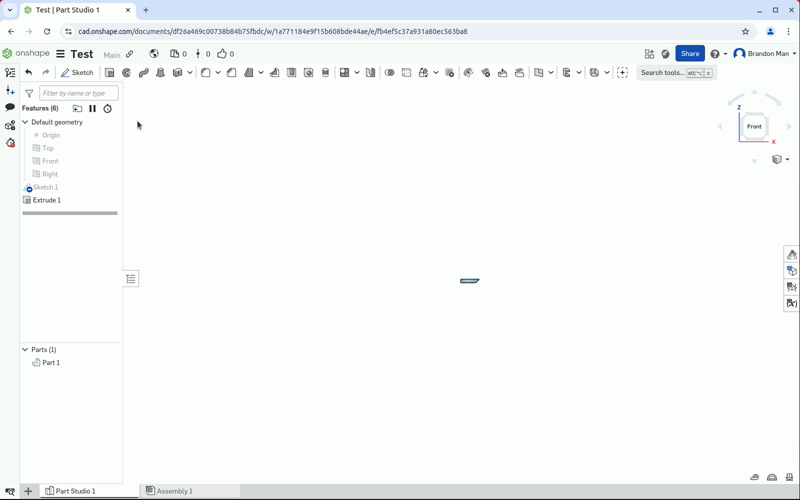
key(shift+h)
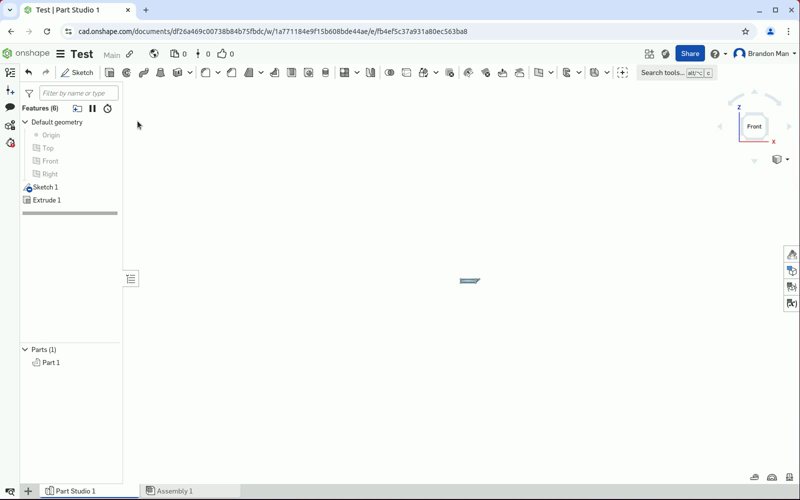
key(shift+h)
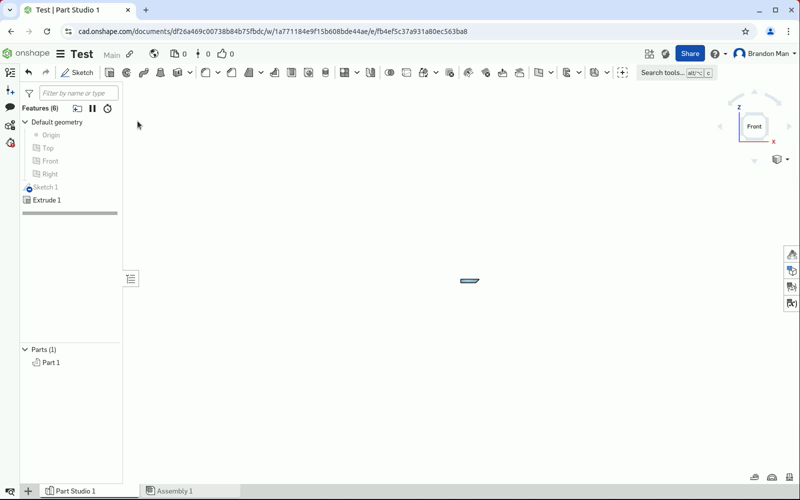
mouse_move(73, 189)
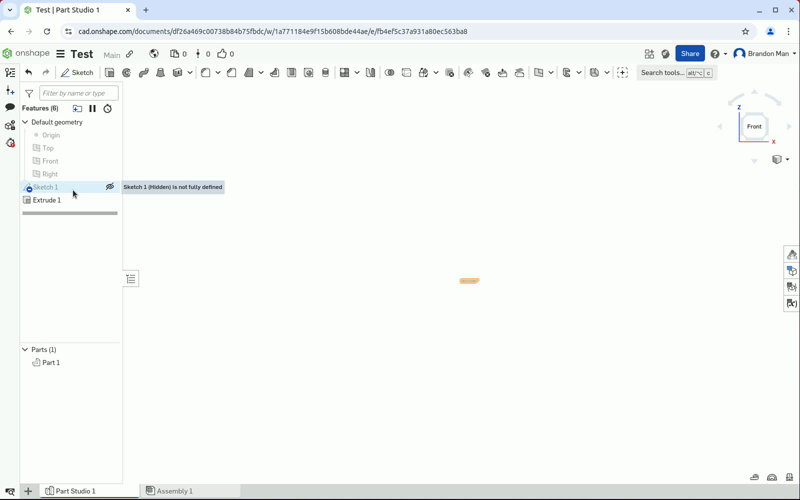
click(73, 189)
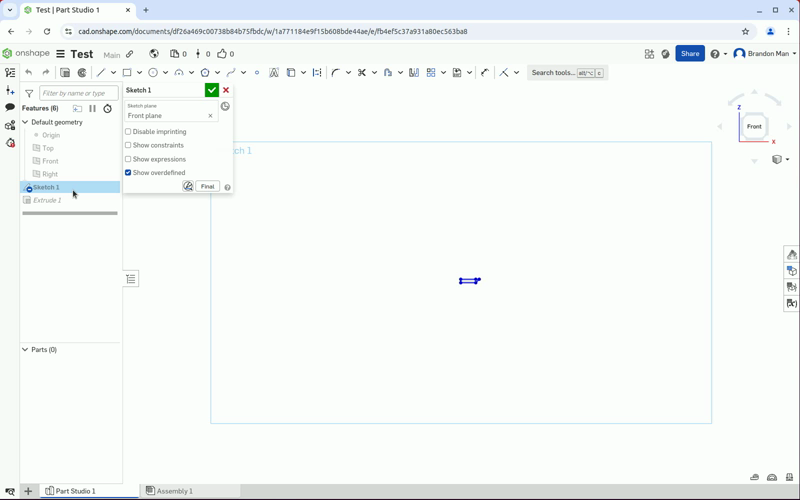
mouse_move(229, 92)
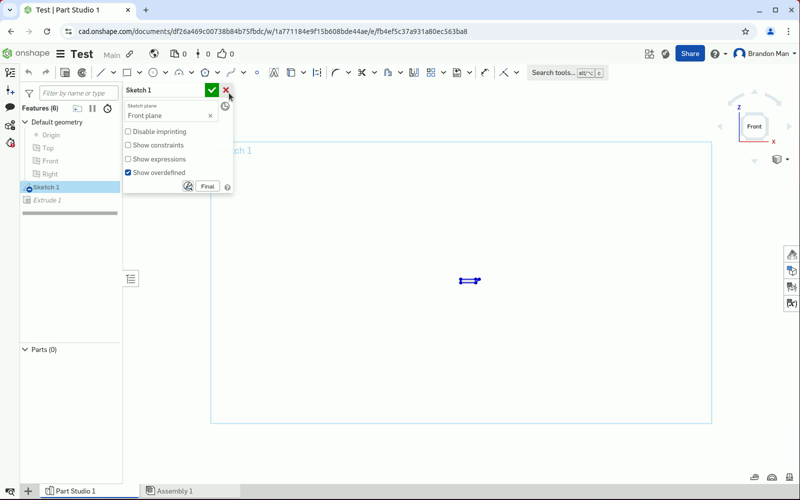
click(229, 92)
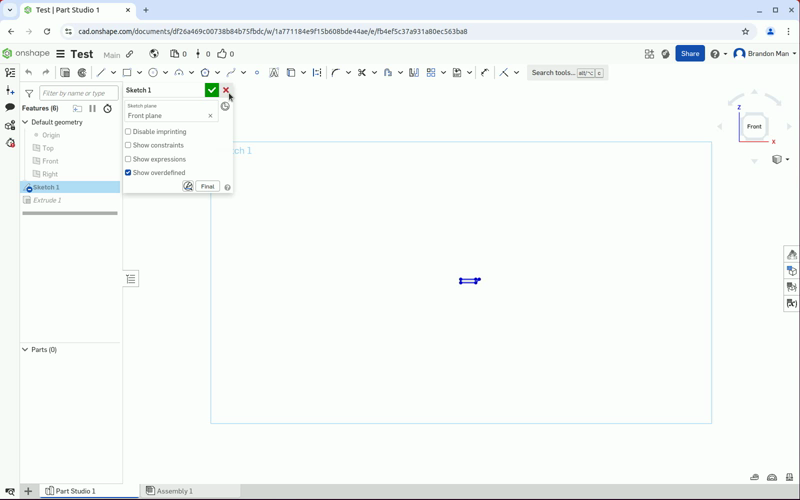
key(shift+s)
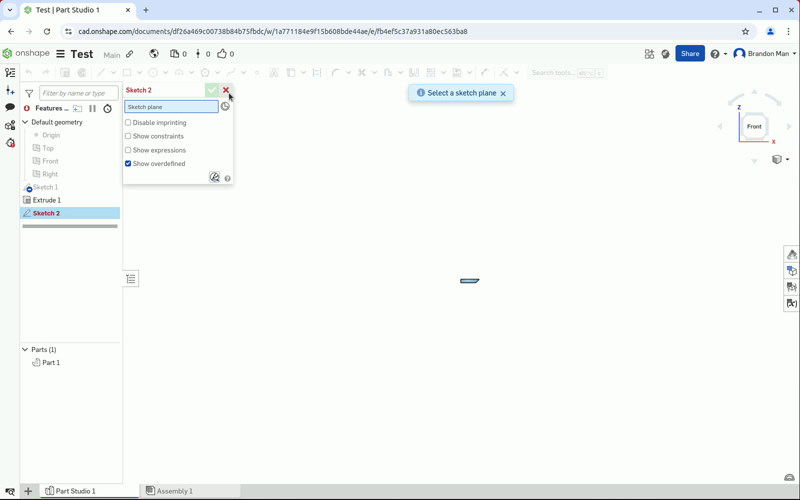
mouse_move(73, 163)
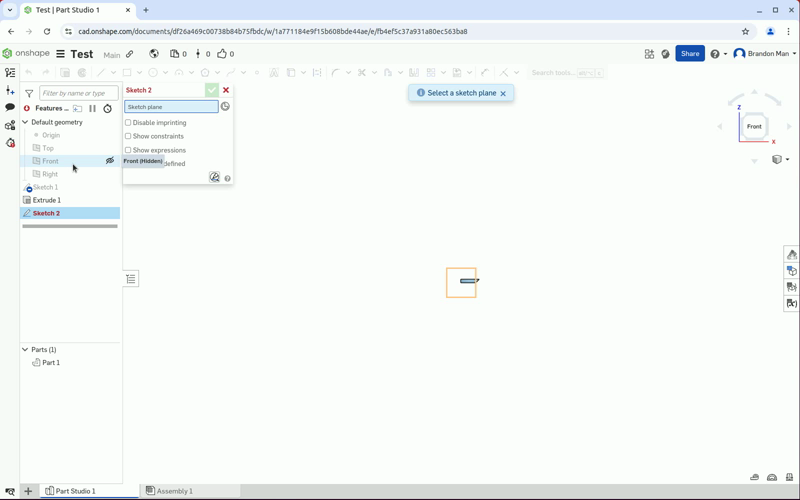
click(73, 163)
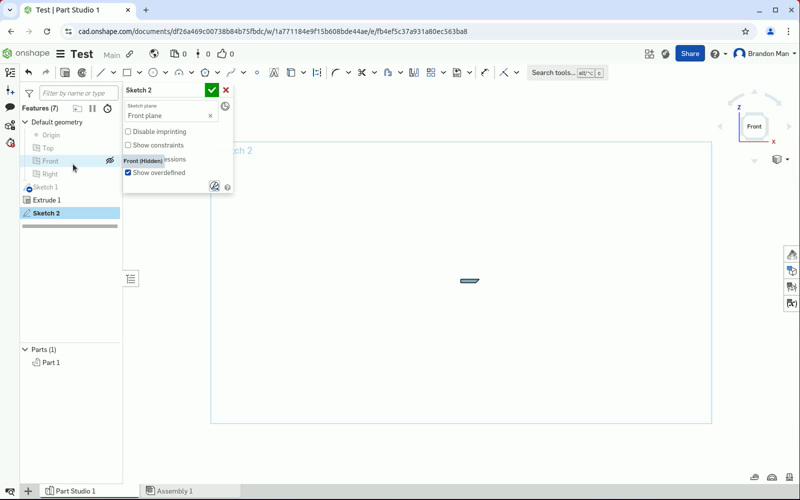
mouse_move(73, 352)
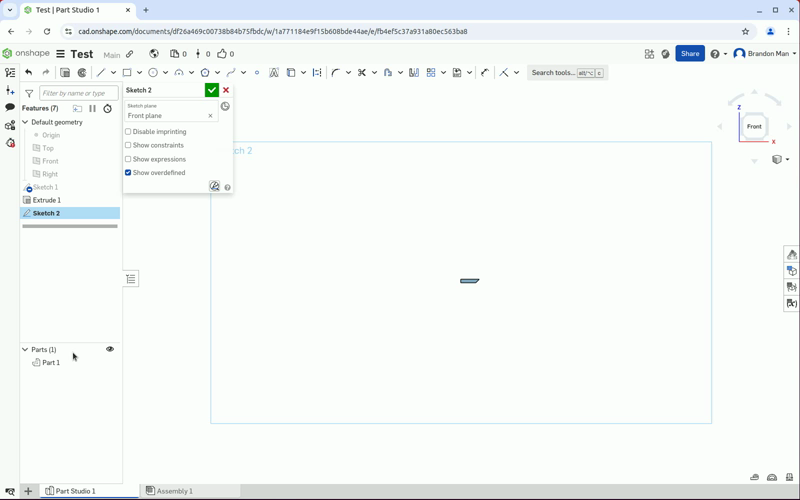
key(y)
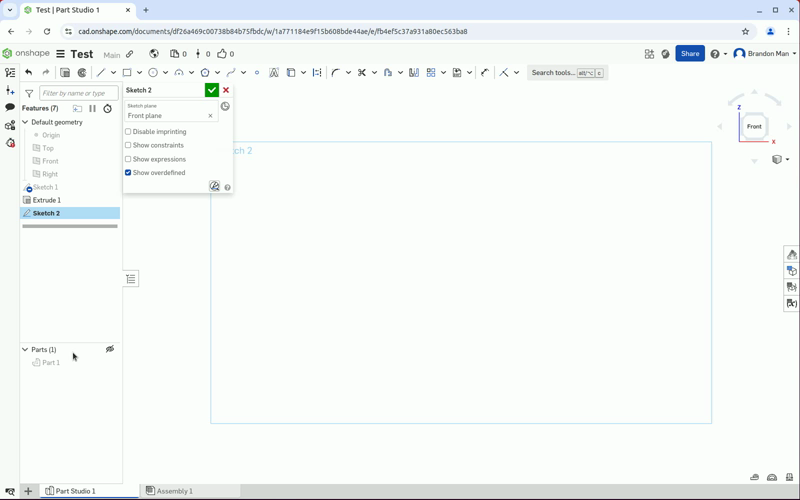
key(l)
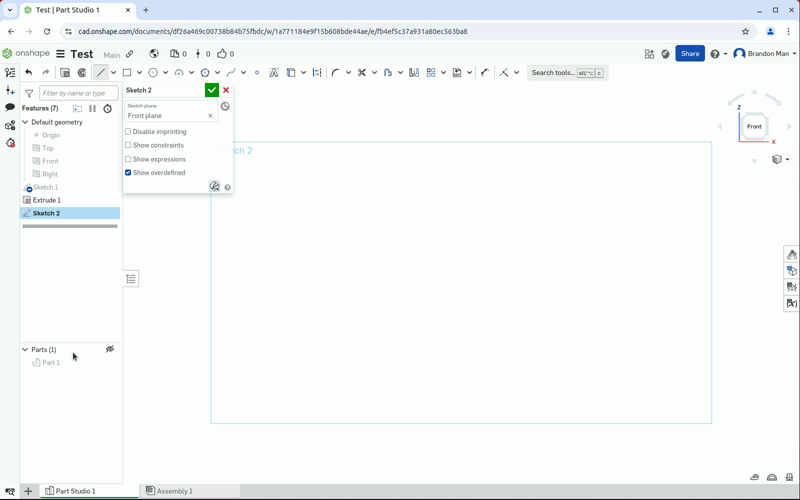
key_down(shift)
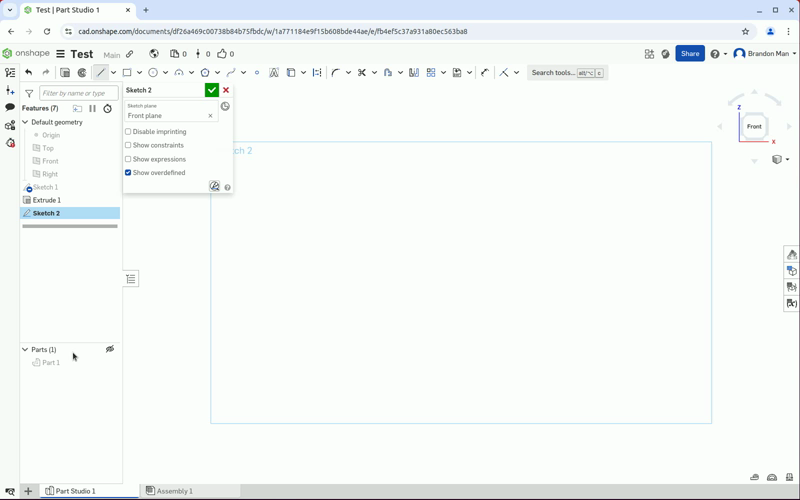
mouse_move(443, 279)
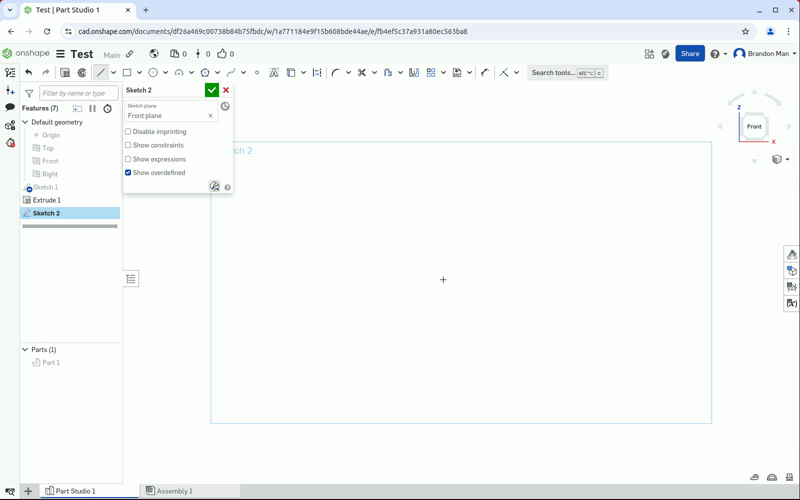
click(443, 279)
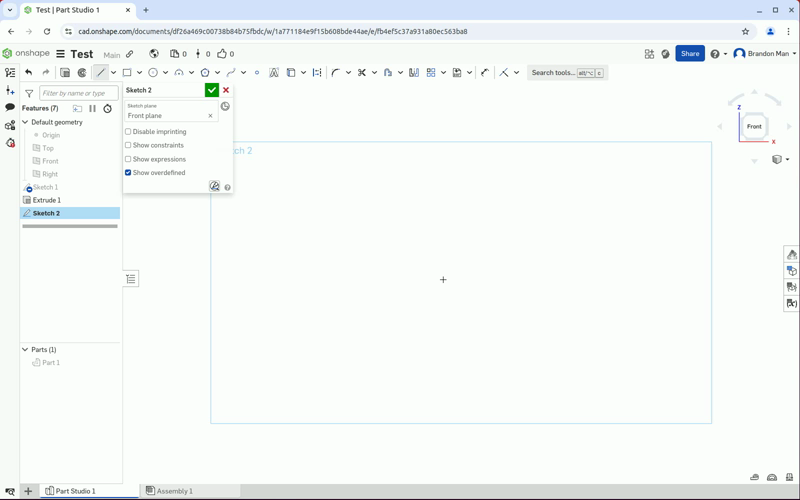
key_up(shift)
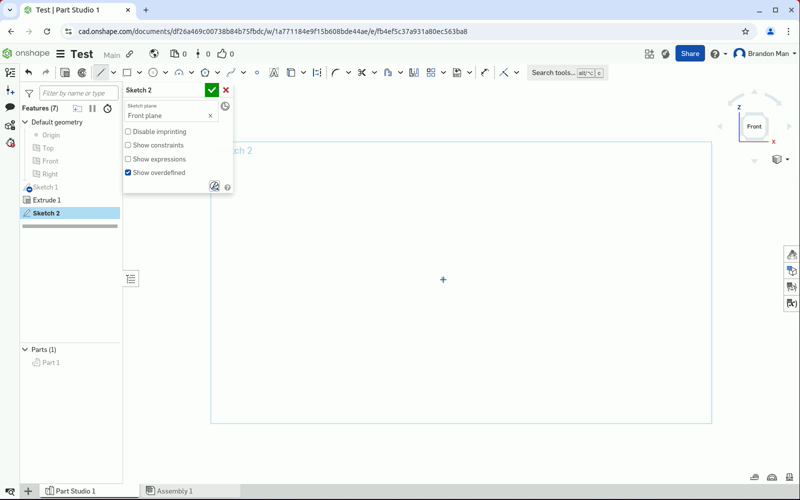
key_down(shift)
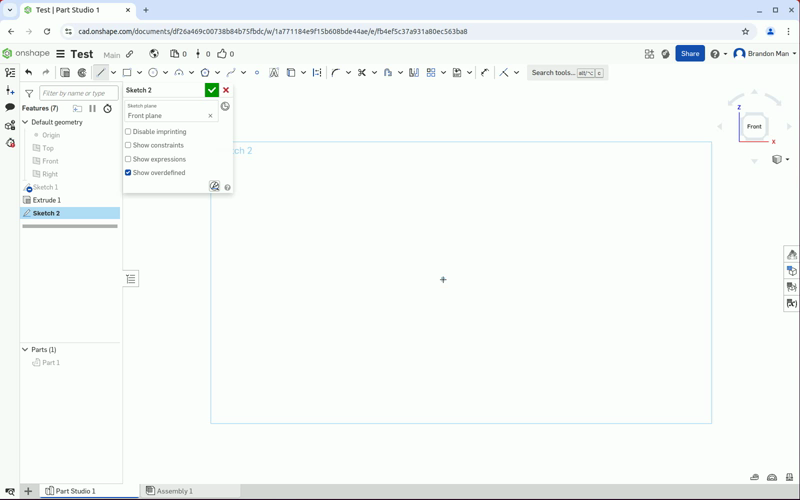
mouse_move(473, 279)
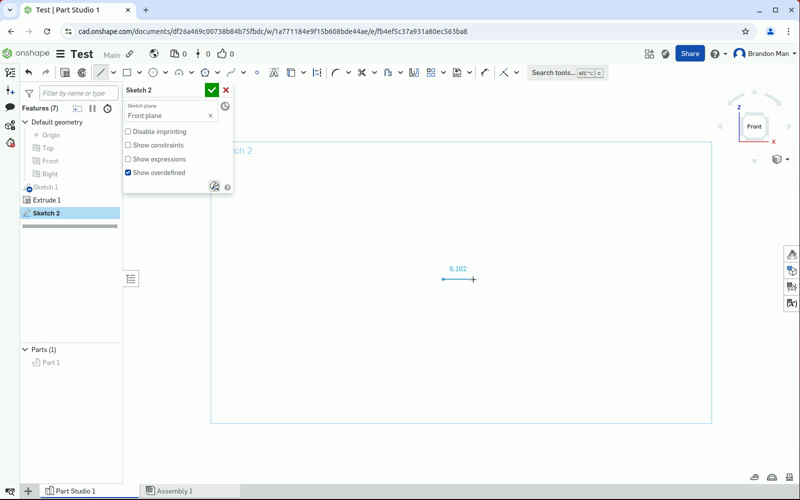
mouse_move(447, 283)
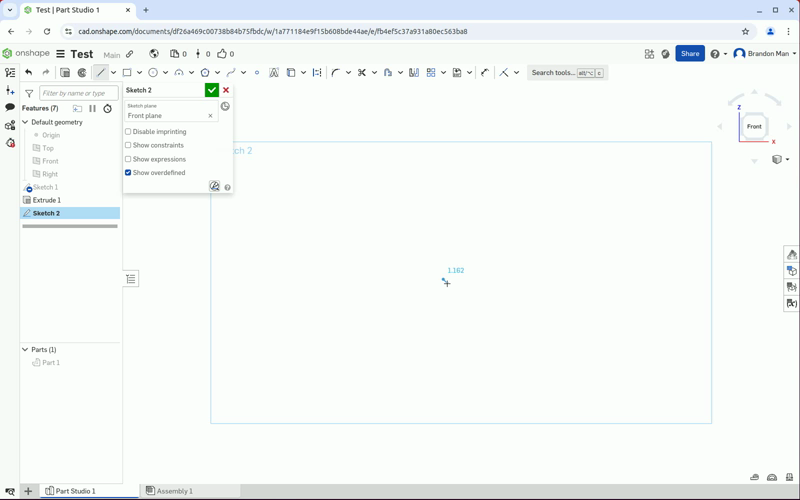
scroll(6)
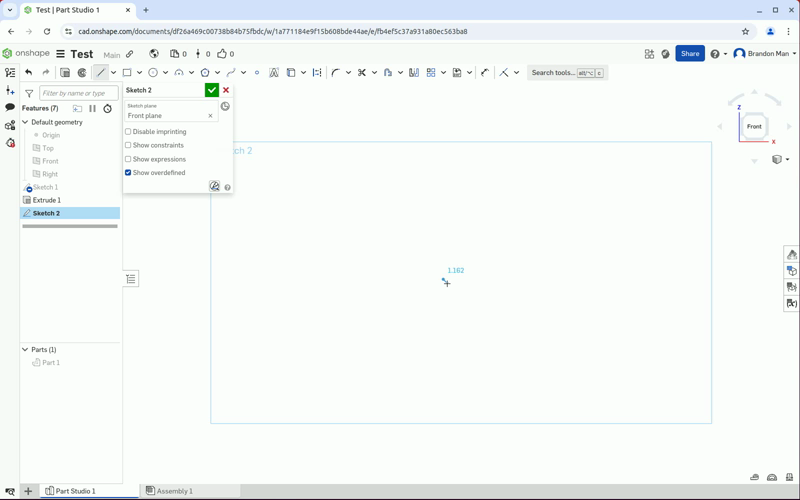
scroll(6)
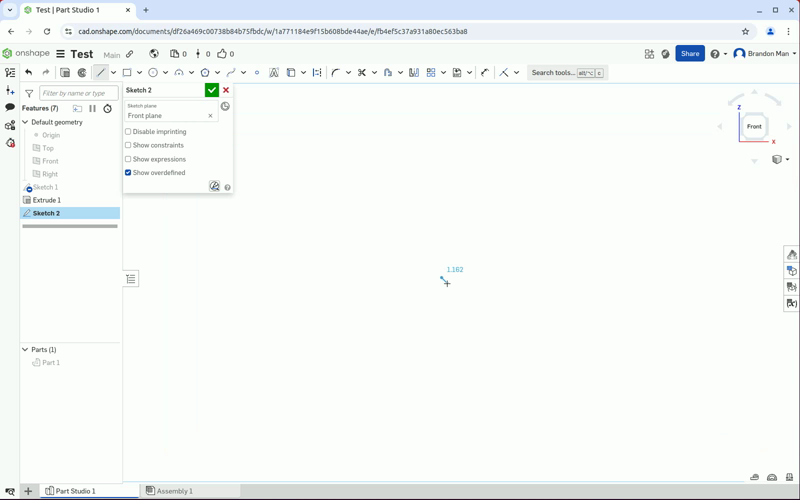
scroll(6)
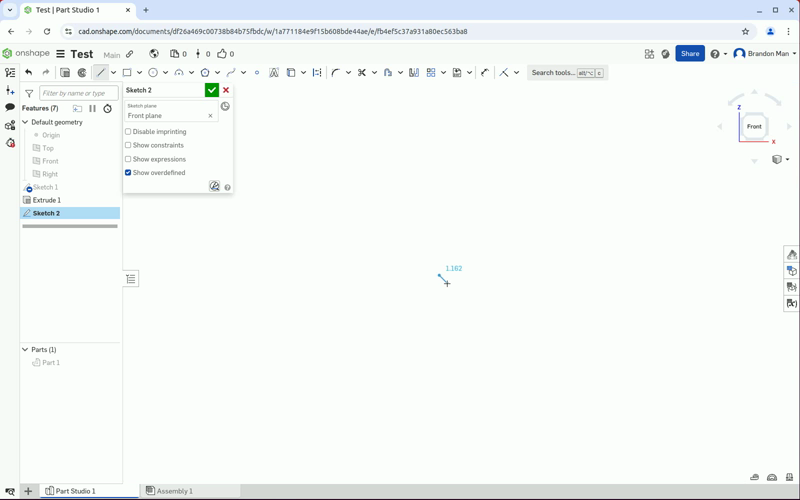
scroll(6)
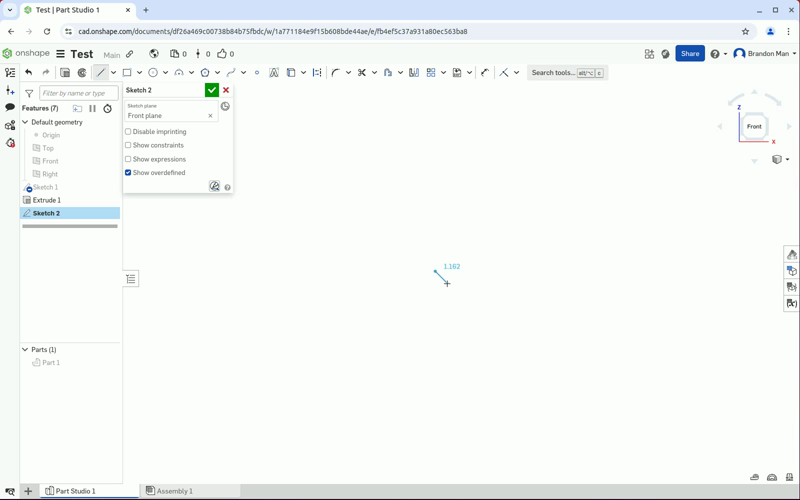
scroll(6)
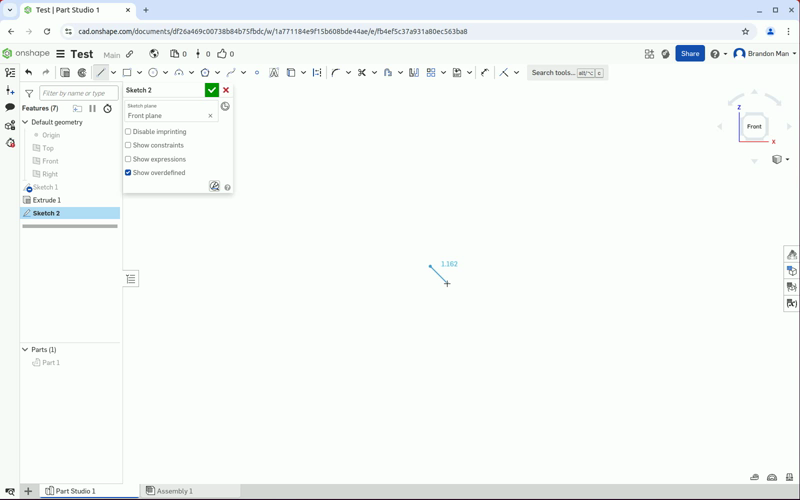
scroll(6)
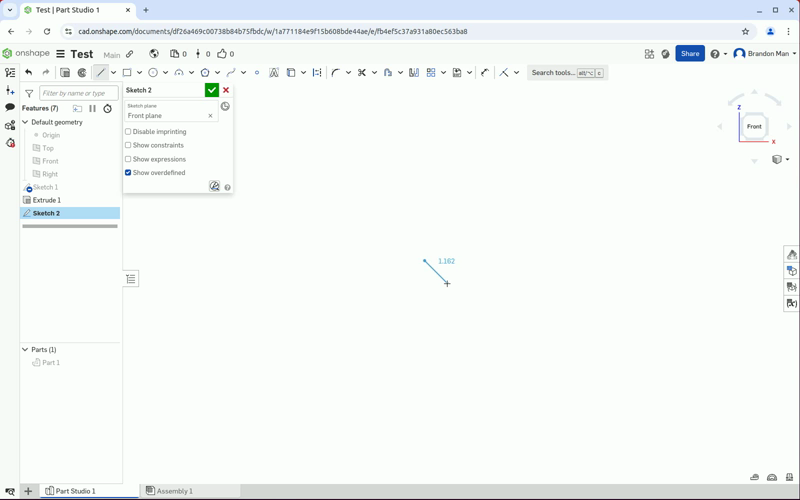
scroll(6)
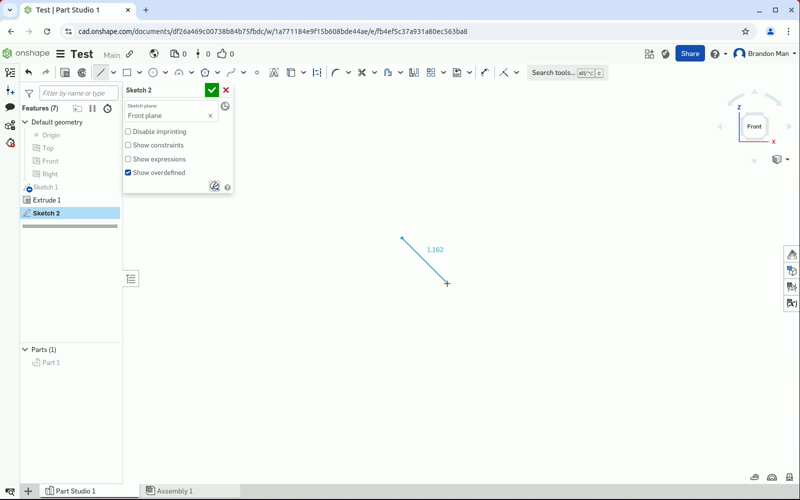
click(447, 283)
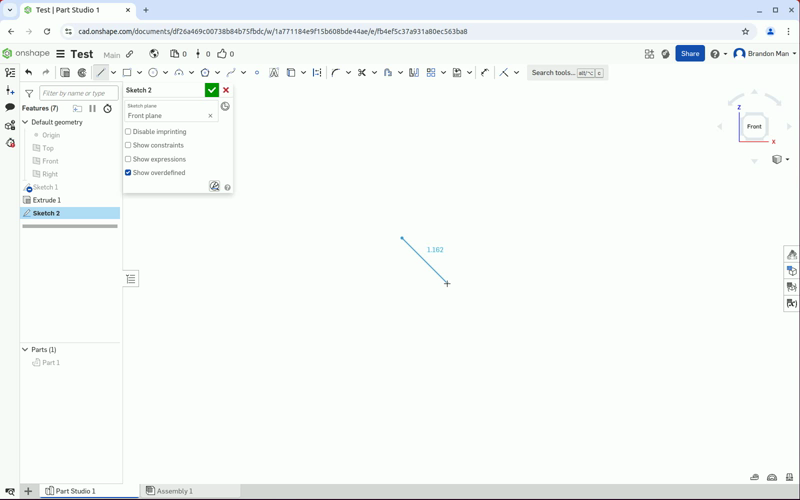
scroll(-6)
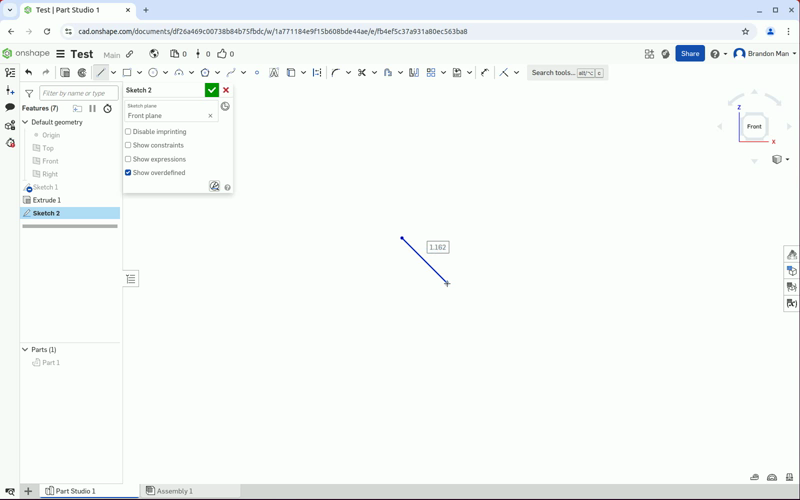
scroll(-6)
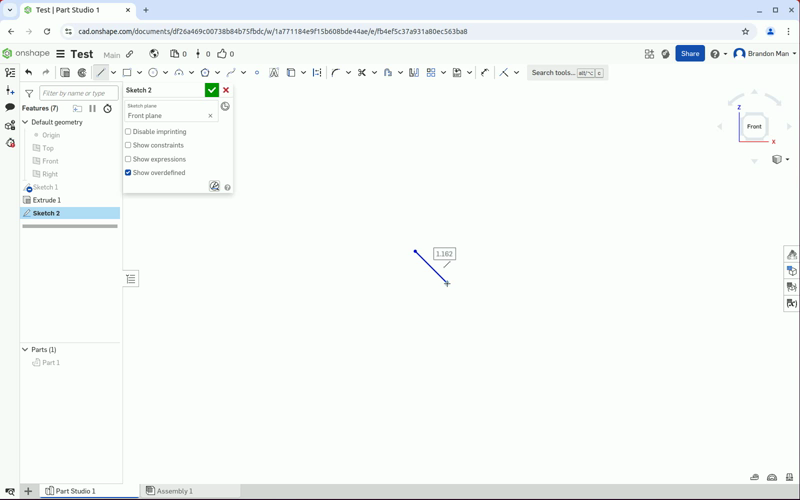
scroll(-6)
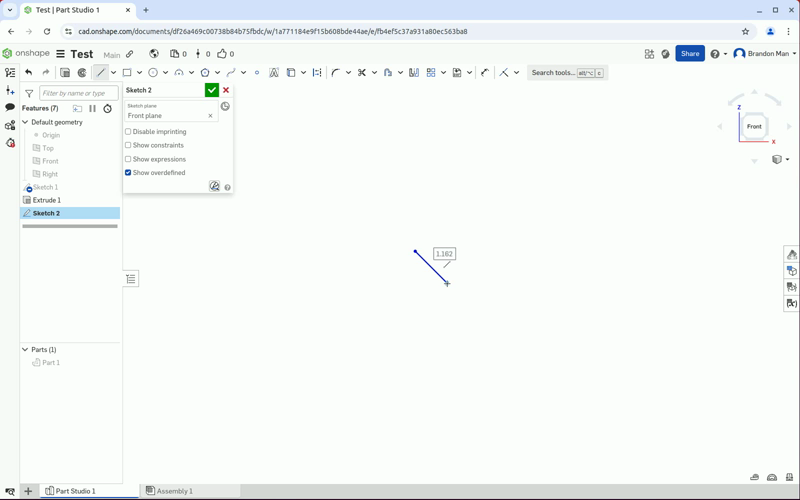
scroll(-6)
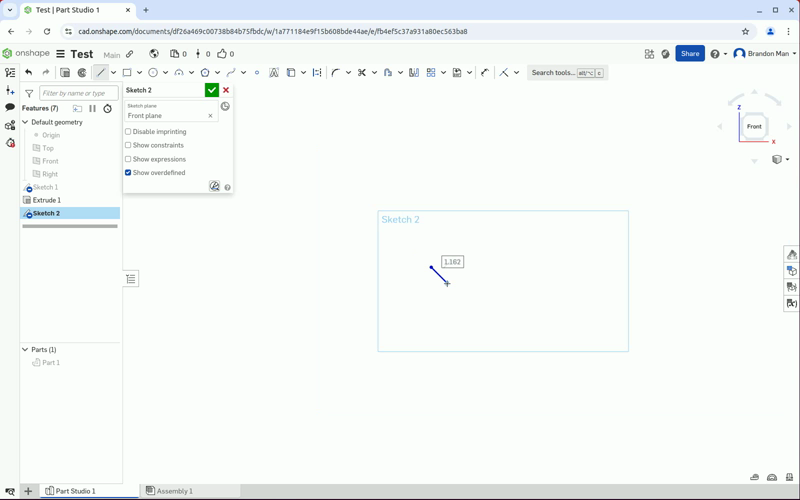
scroll(-6)
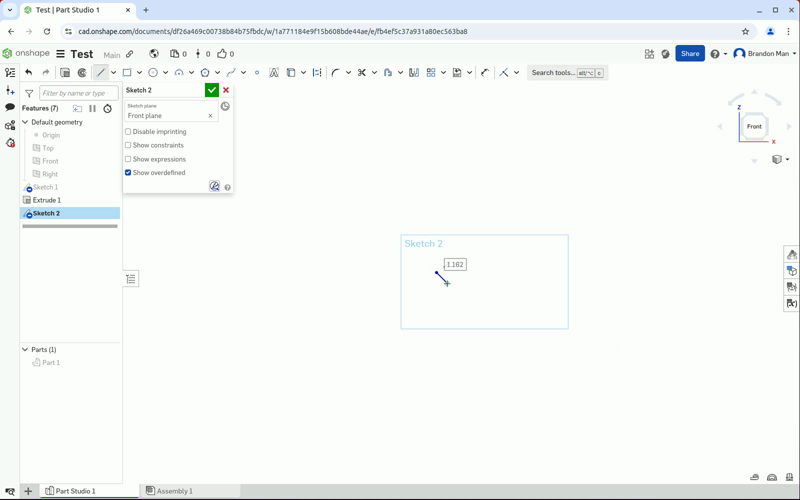
scroll(-6)
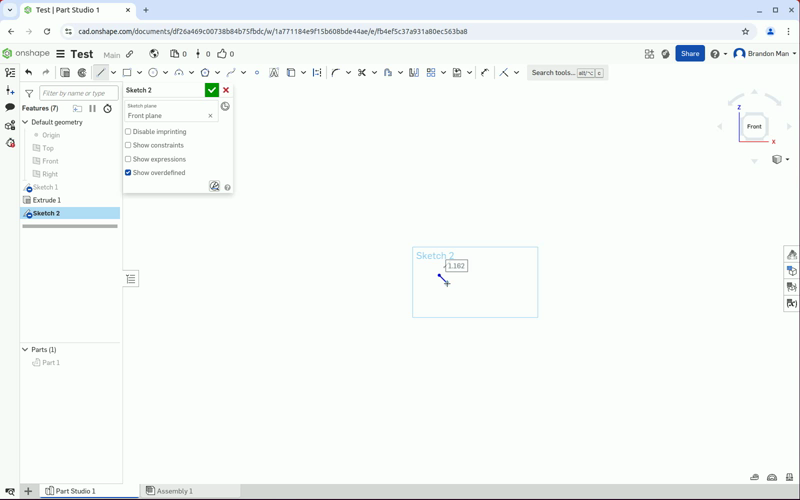
scroll(-6)
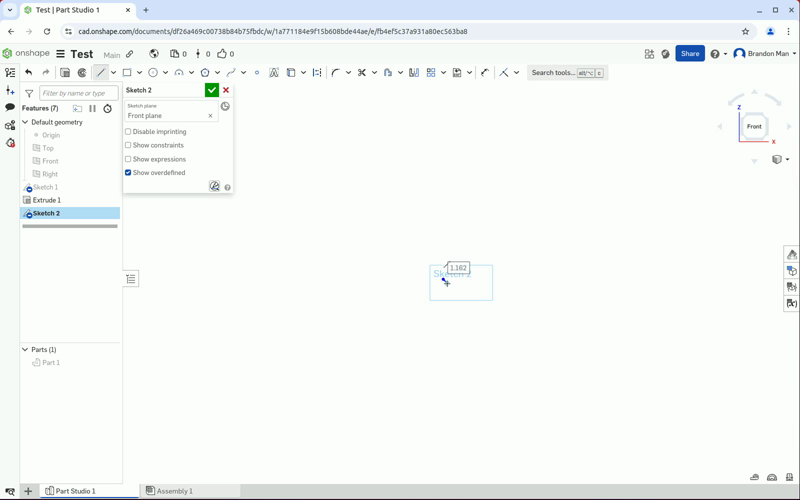
key_up(shift)
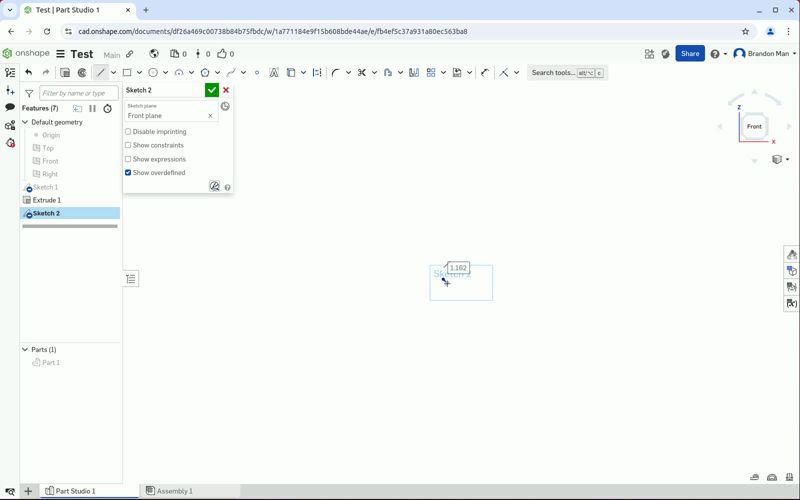
key_down(shift)
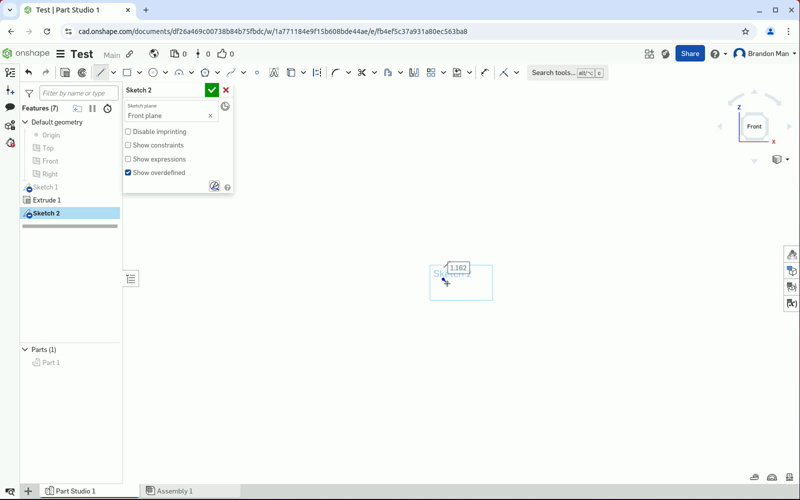
mouse_move(477, 283)
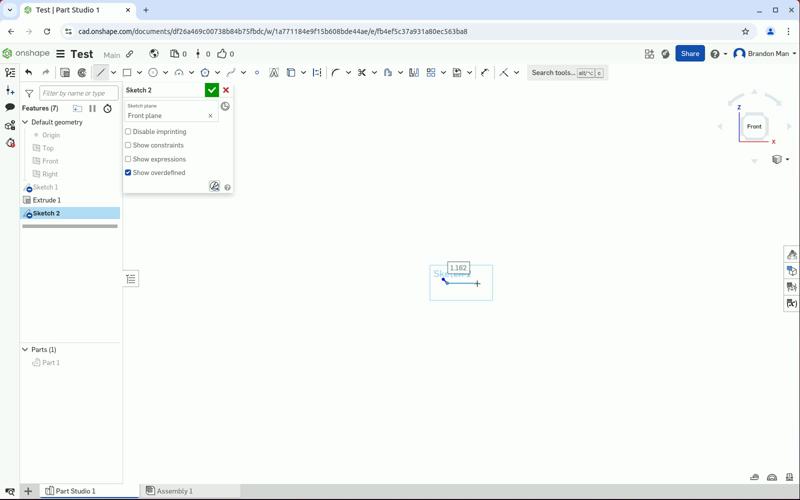
mouse_move(461, 283)
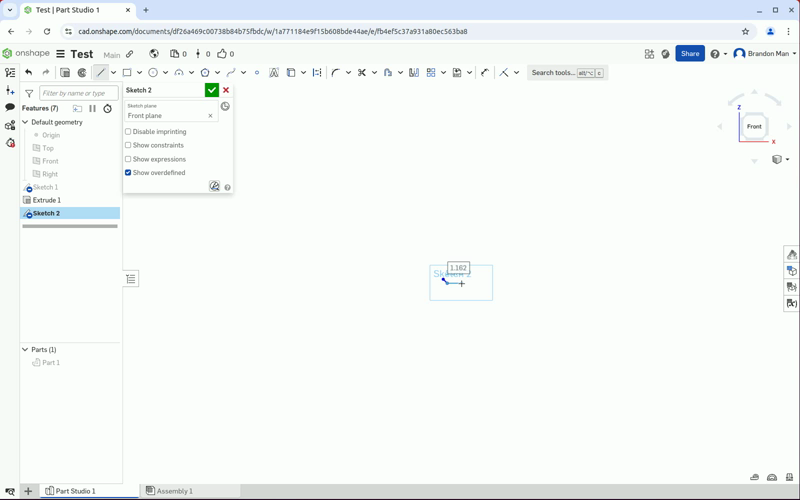
click(461, 283)
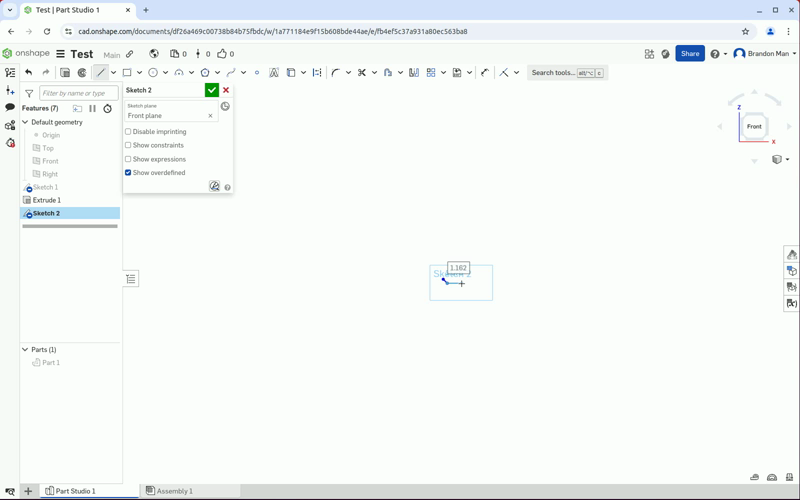
key_up(shift)
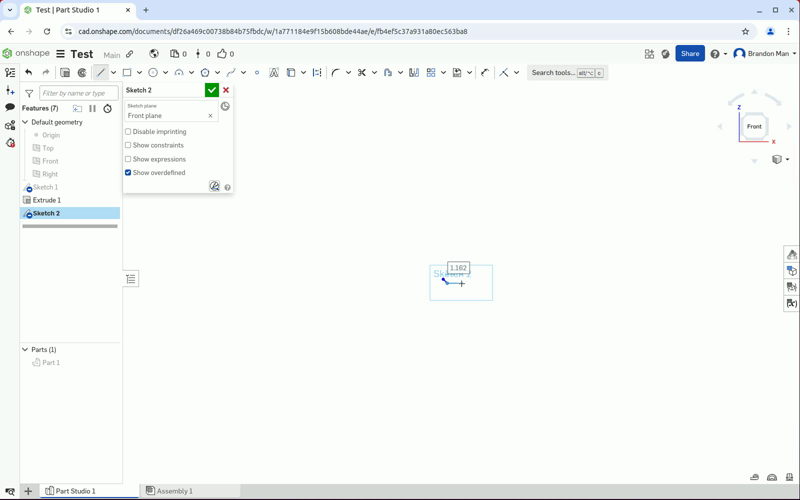
key_down(shift)
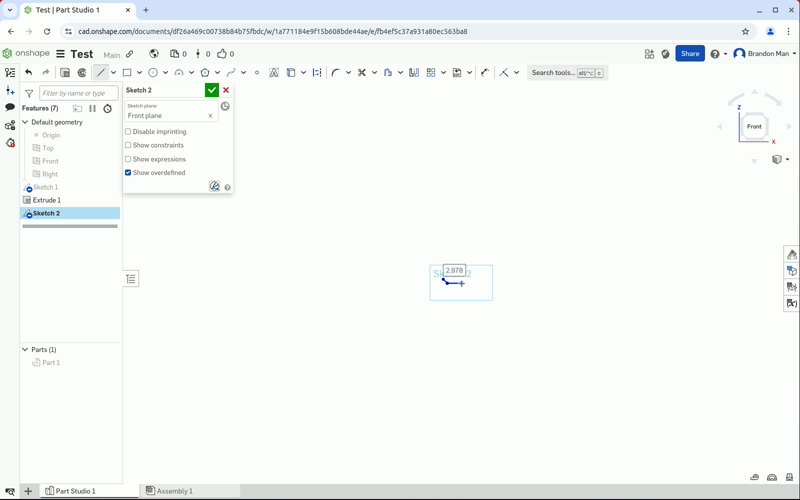
mouse_move(491, 283)
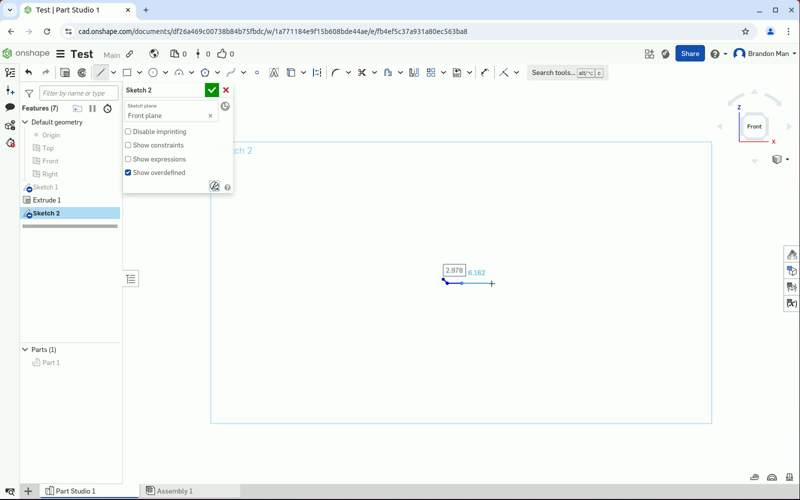
mouse_move(461, 279)
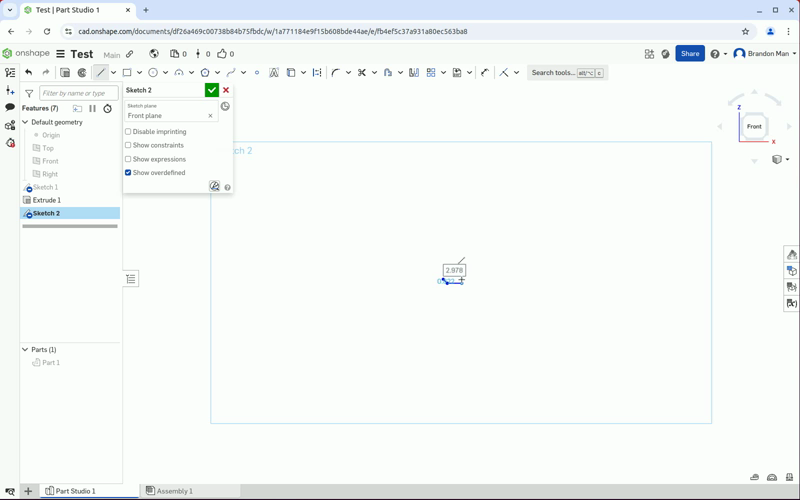
scroll(6)
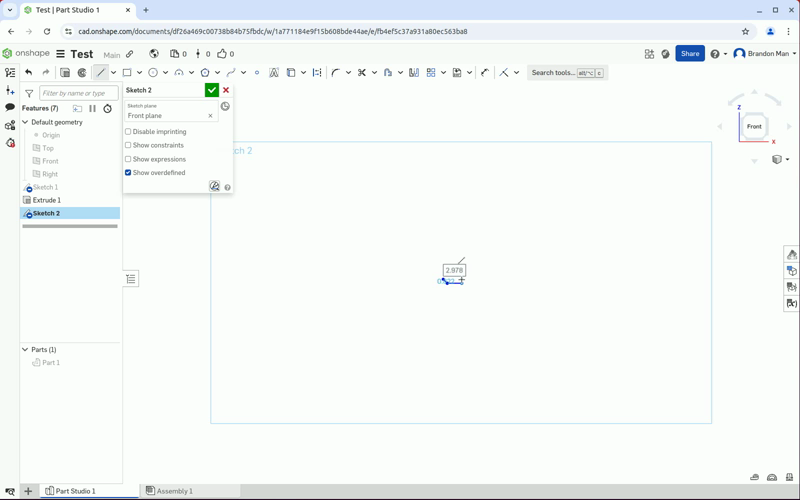
scroll(6)
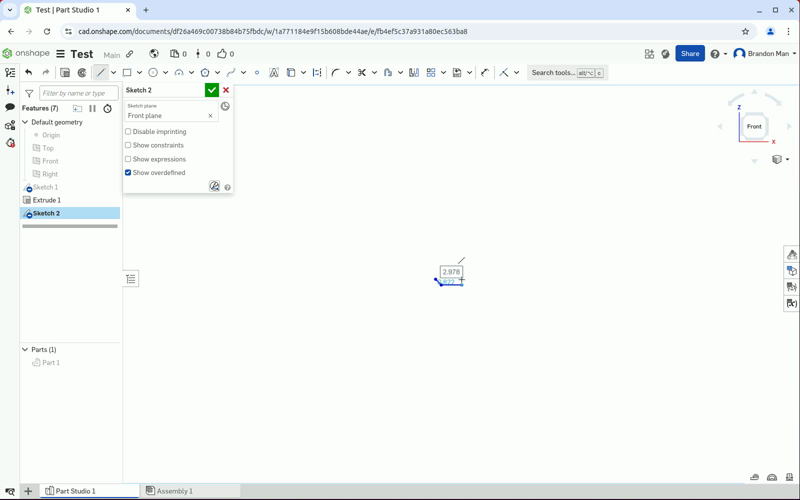
scroll(6)
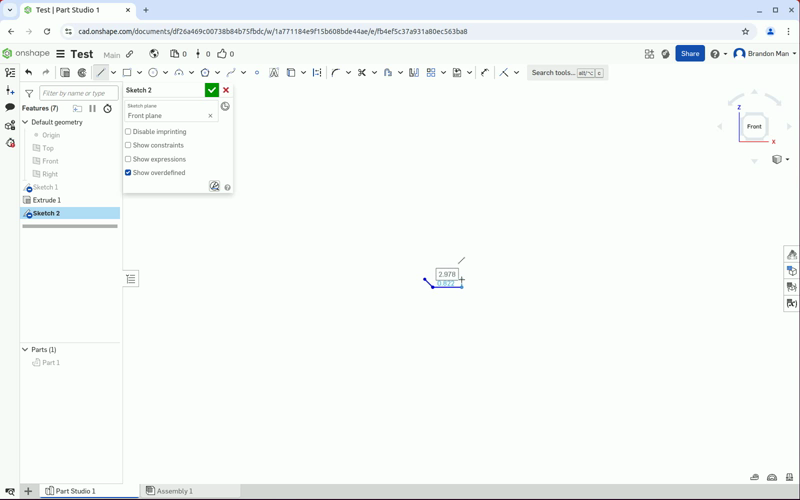
scroll(6)
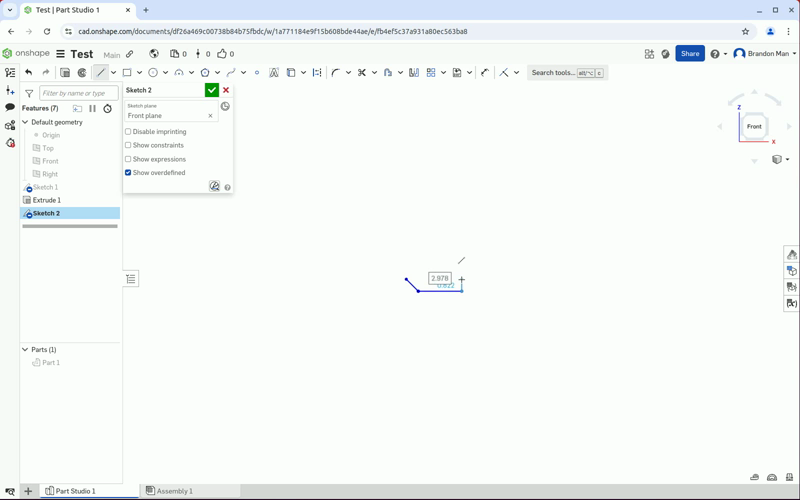
scroll(6)
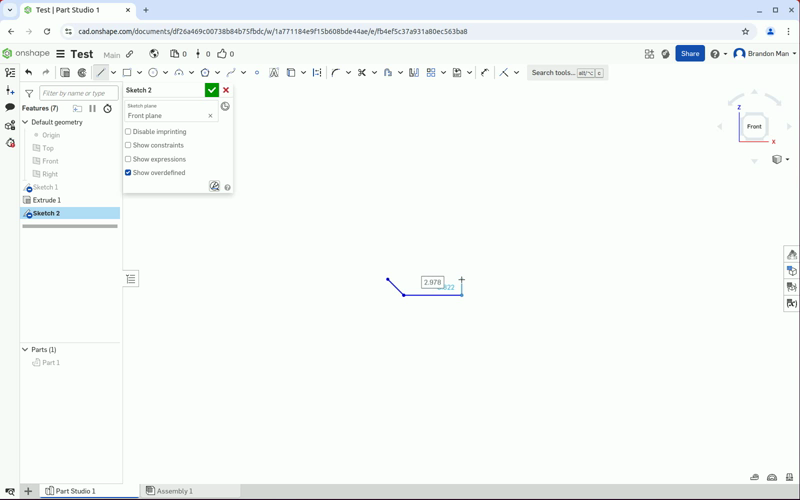
scroll(6)
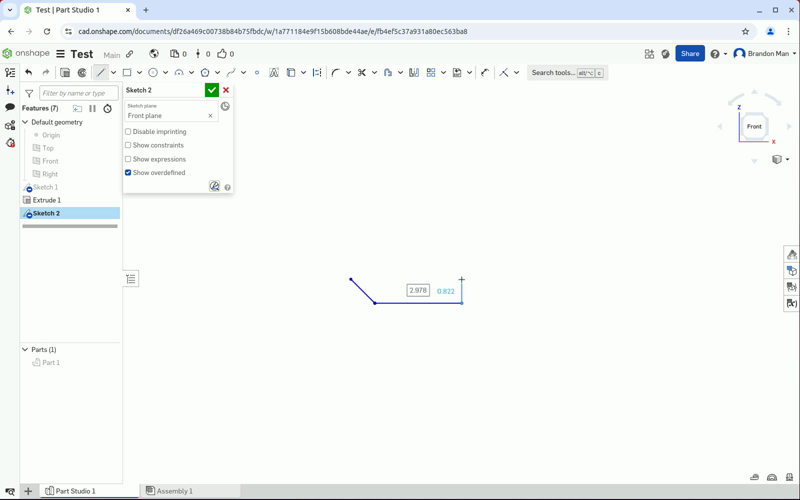
scroll(6)
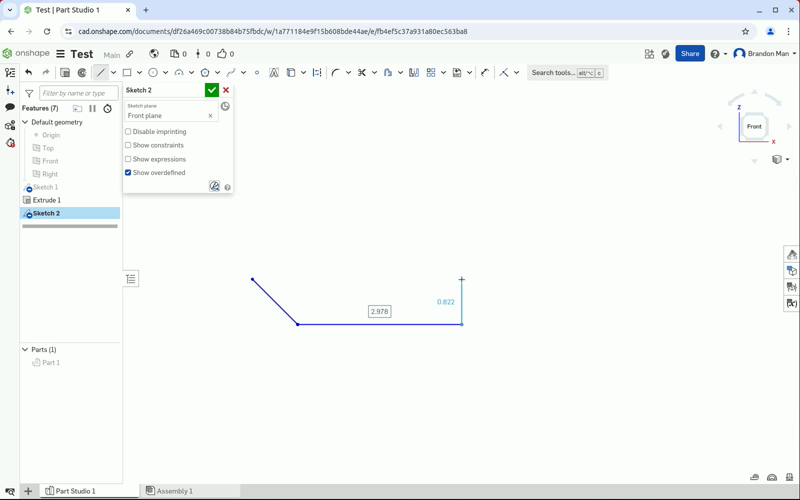
click(461, 279)
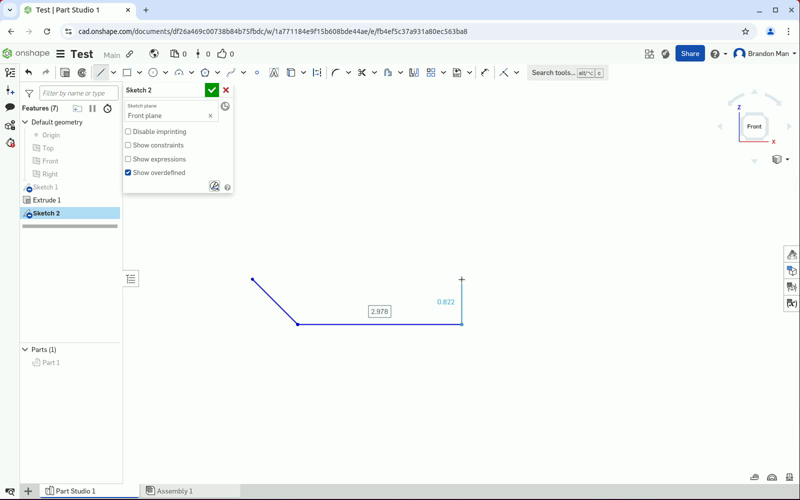
scroll(-6)
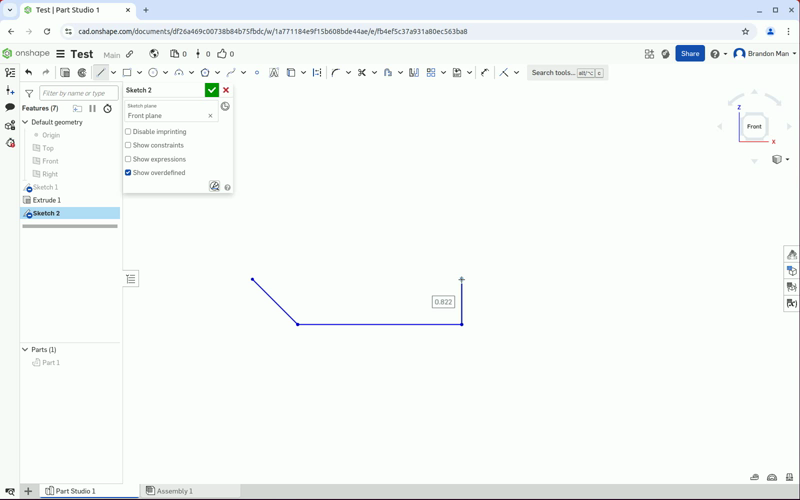
scroll(-6)
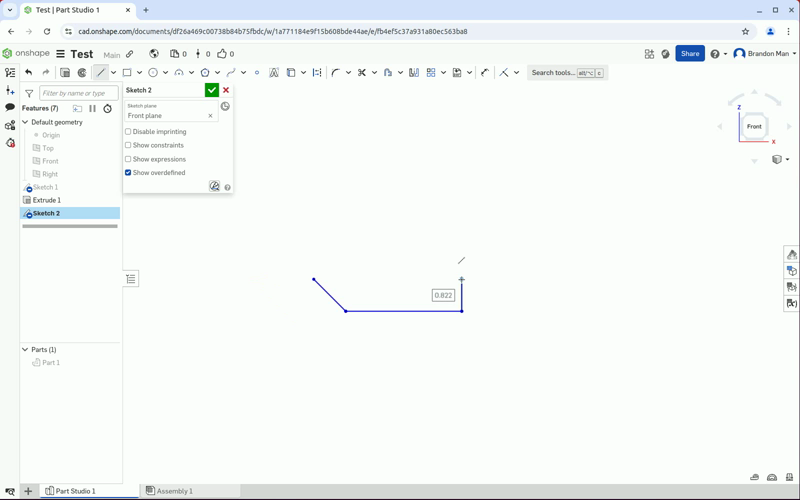
scroll(-6)
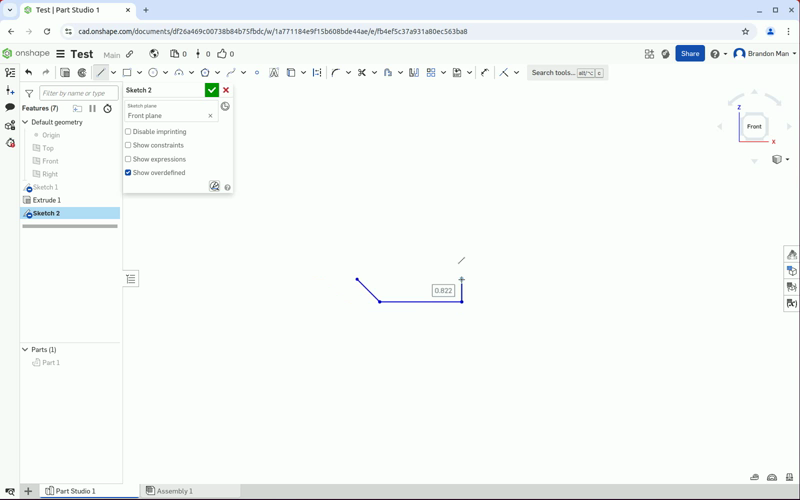
scroll(-6)
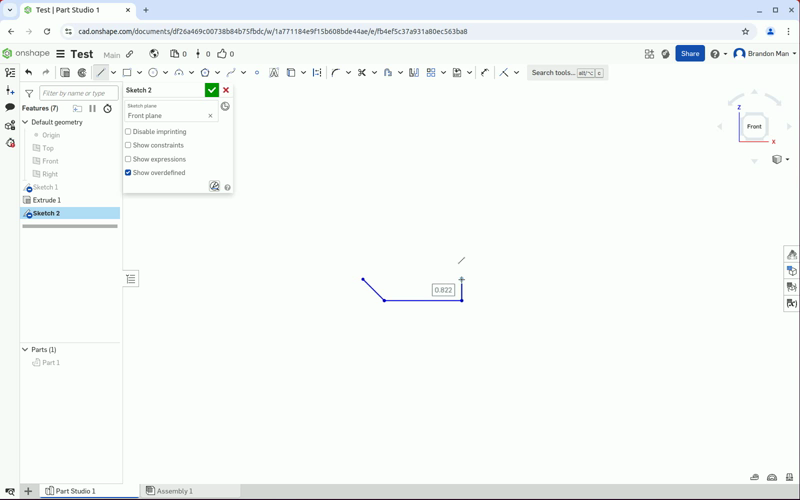
scroll(-6)
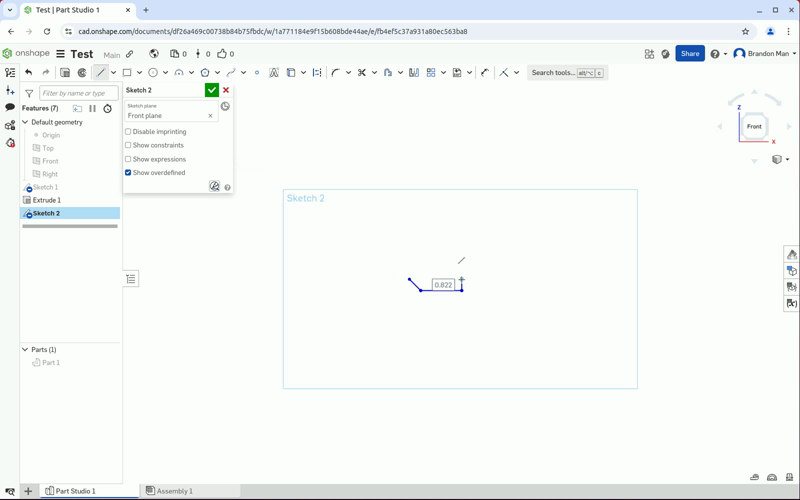
scroll(-6)
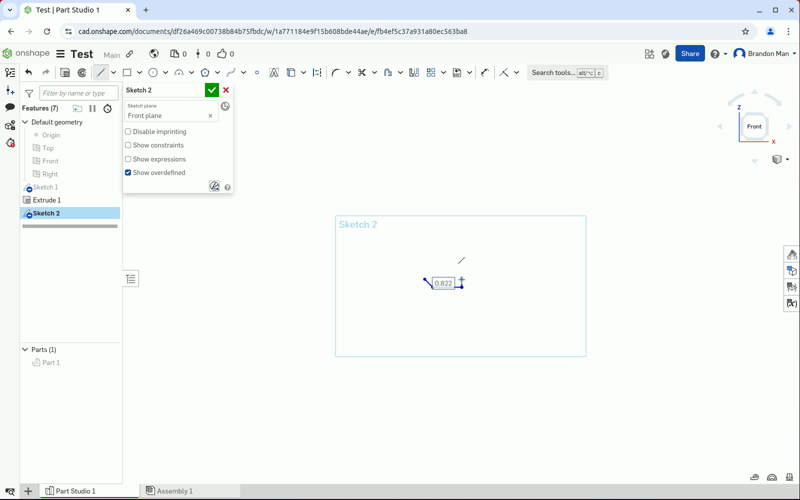
scroll(-6)
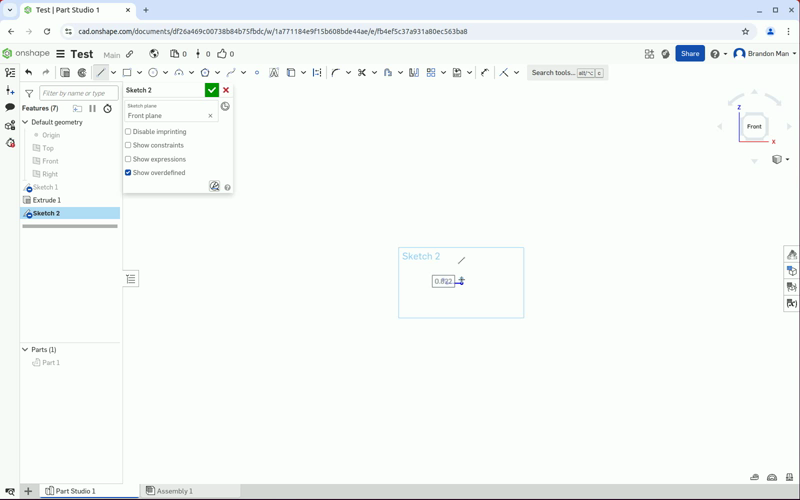
key_up(shift)
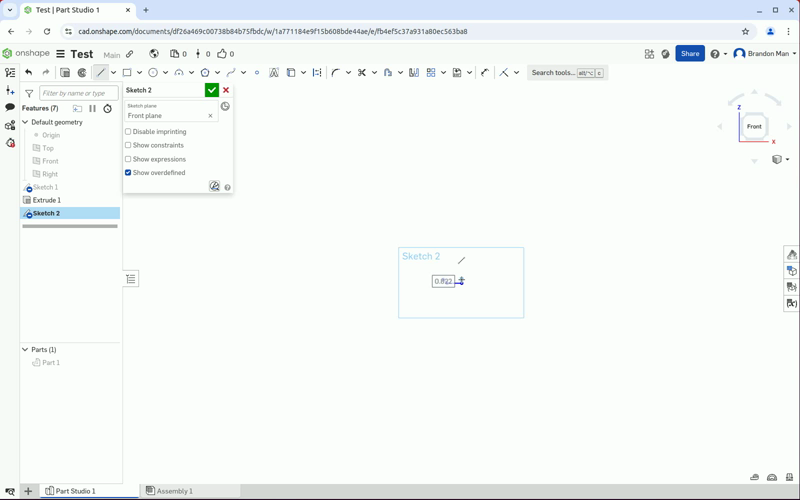
key_down(shift)
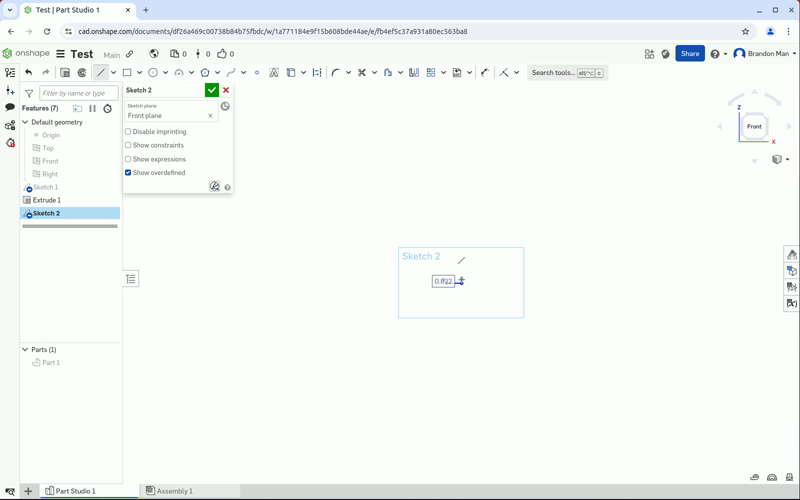
mouse_move(491, 279)
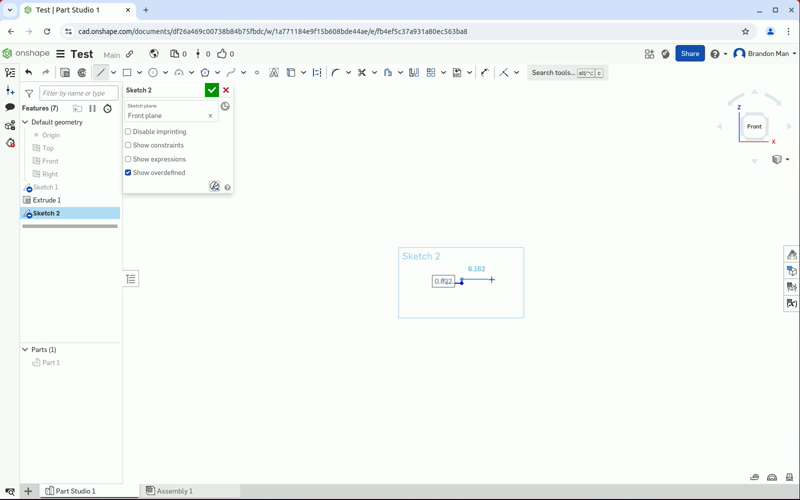
mouse_move(447, 279)
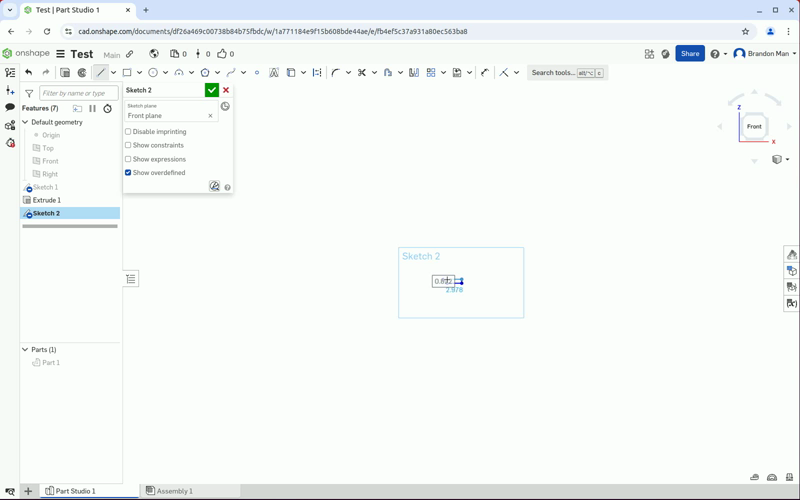
scroll(6)
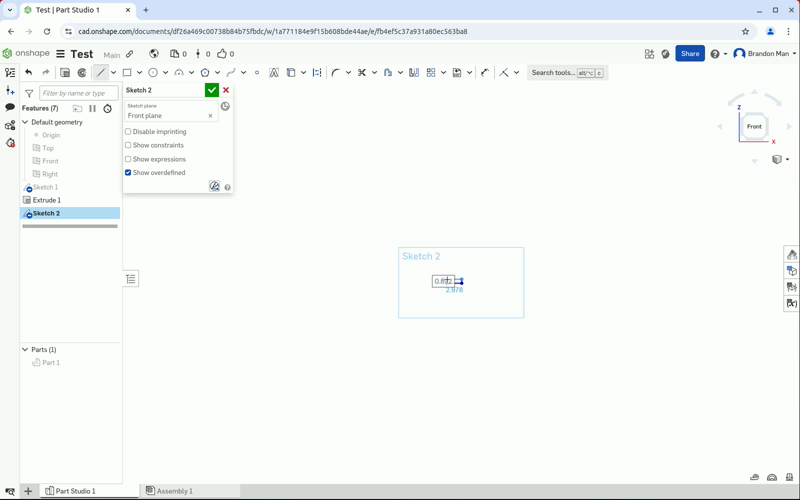
scroll(6)
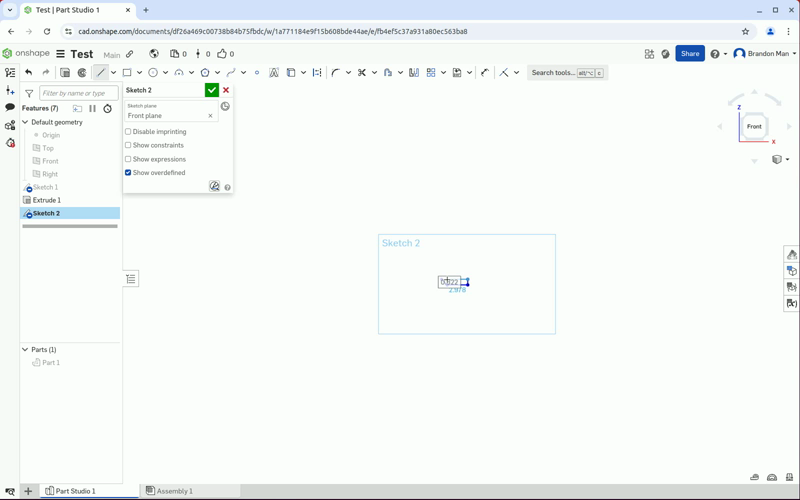
scroll(6)
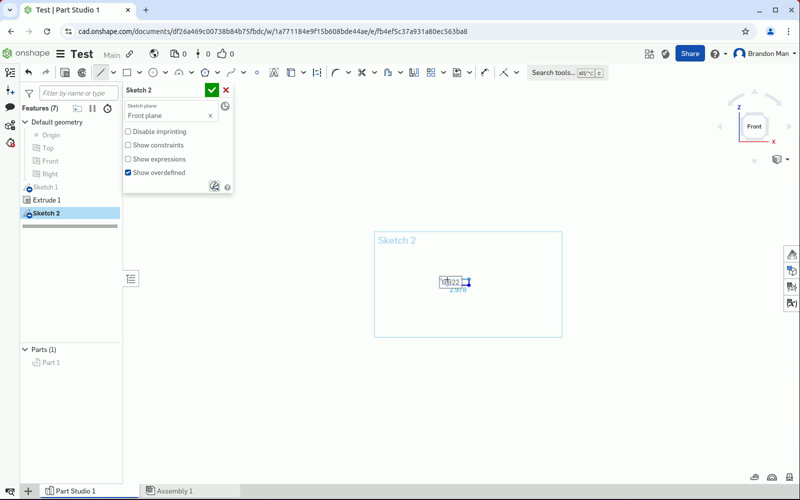
scroll(6)
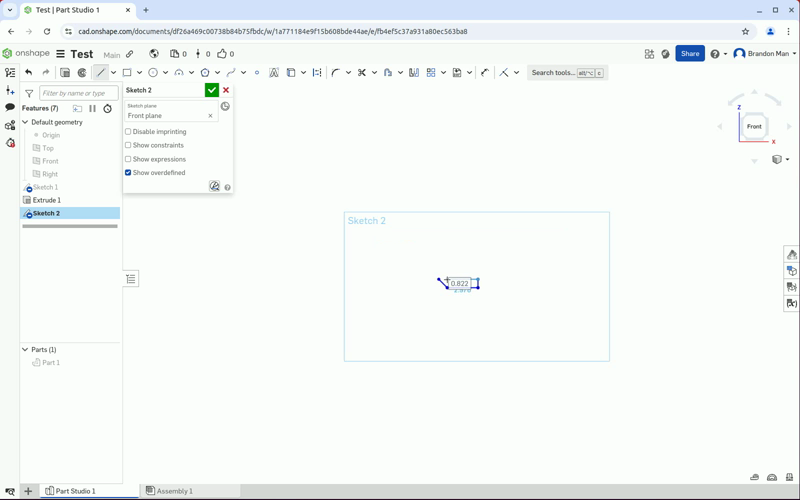
scroll(6)
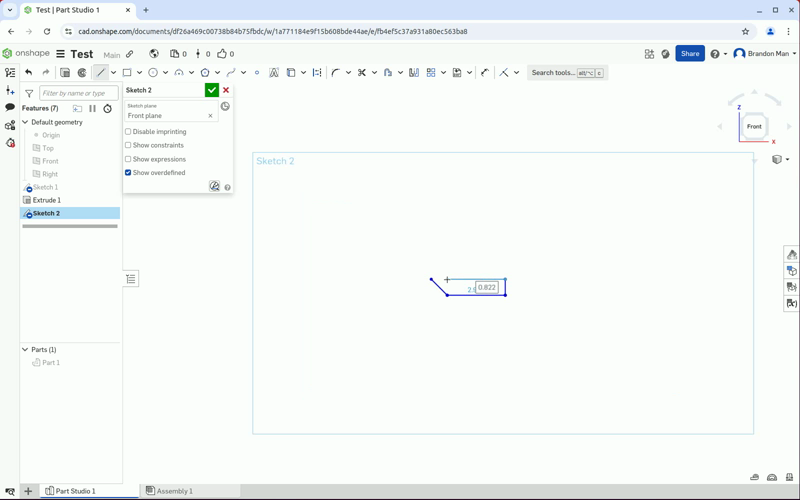
scroll(6)
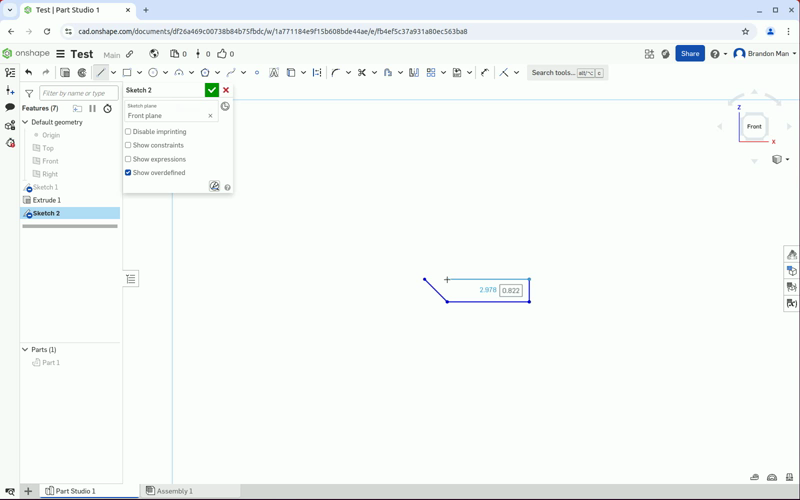
scroll(6)
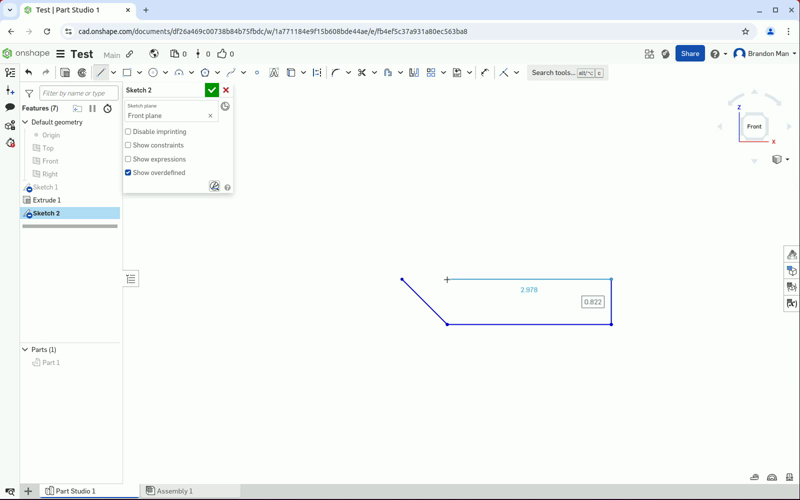
click(447, 279)
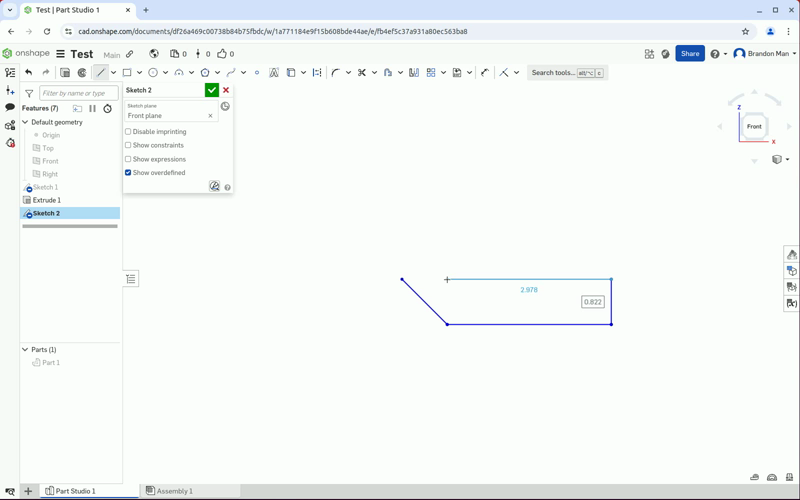
scroll(-6)
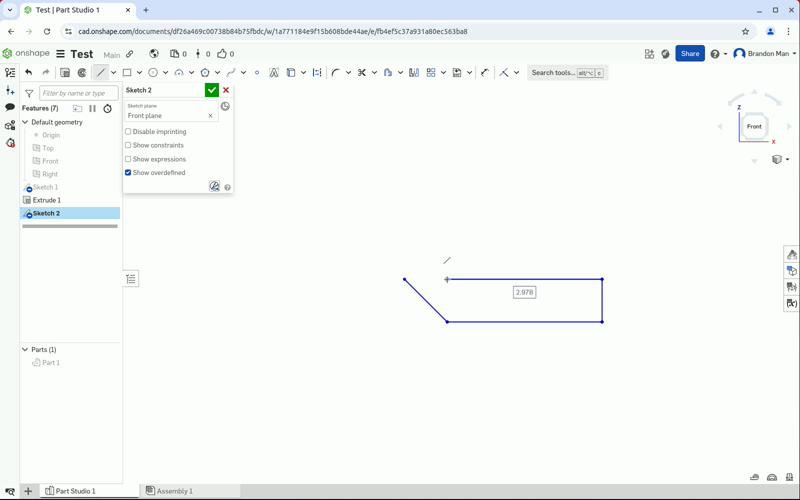
scroll(-6)
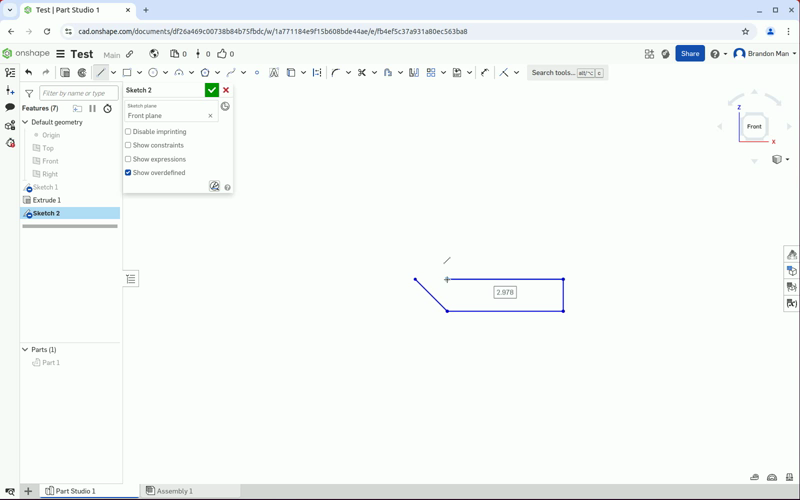
scroll(-6)
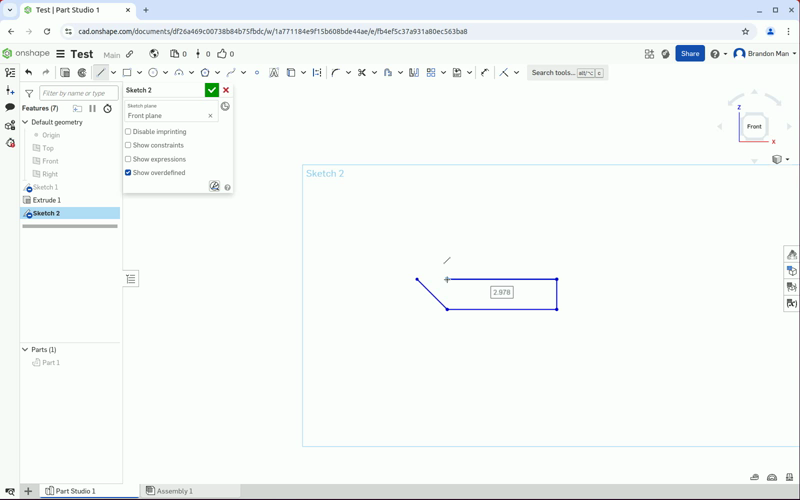
scroll(-6)
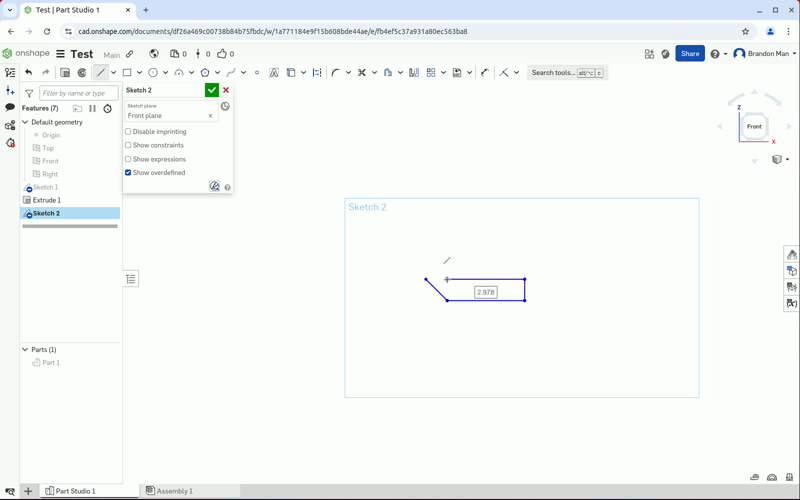
scroll(-6)
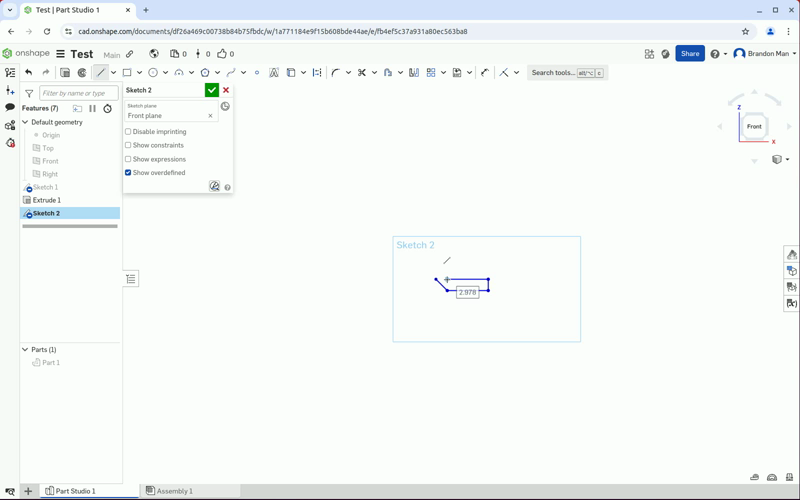
scroll(-6)
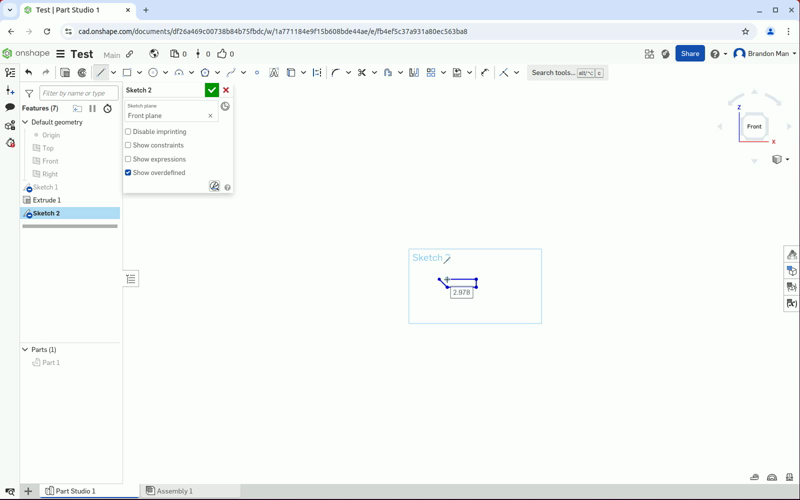
scroll(-6)
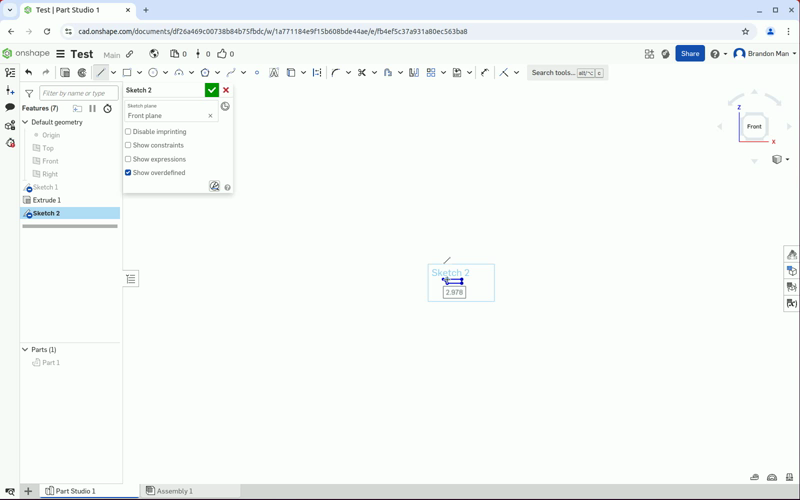
key_up(shift)
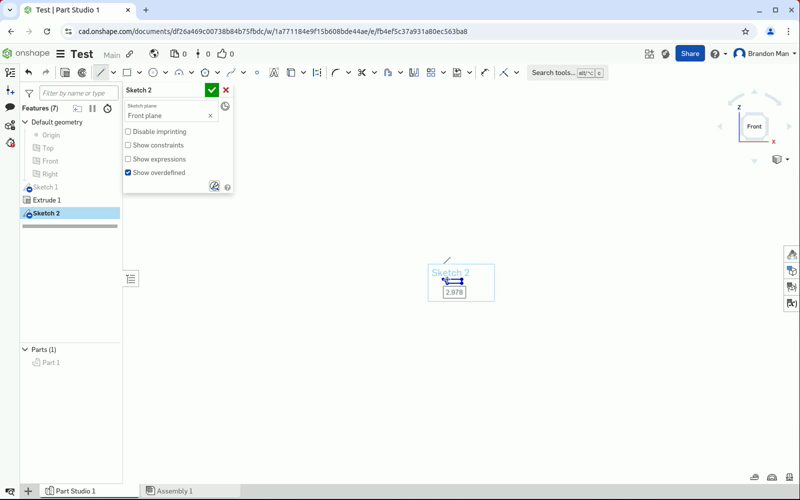
mouse_move(477, 279)
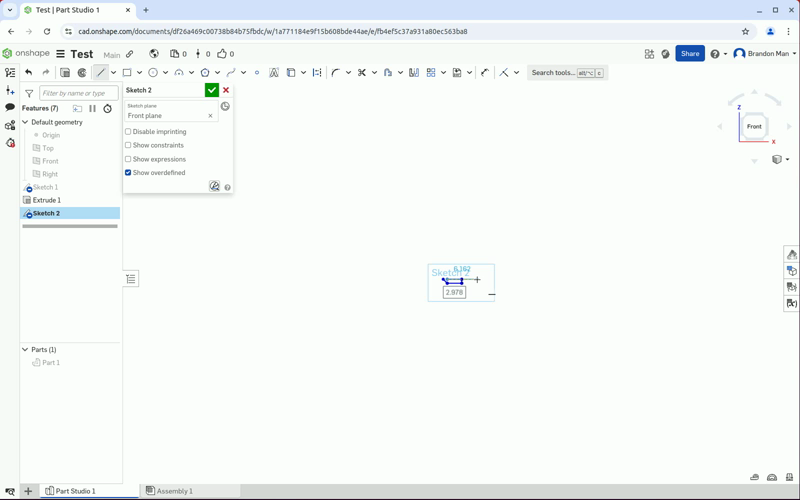
key_down(shift)
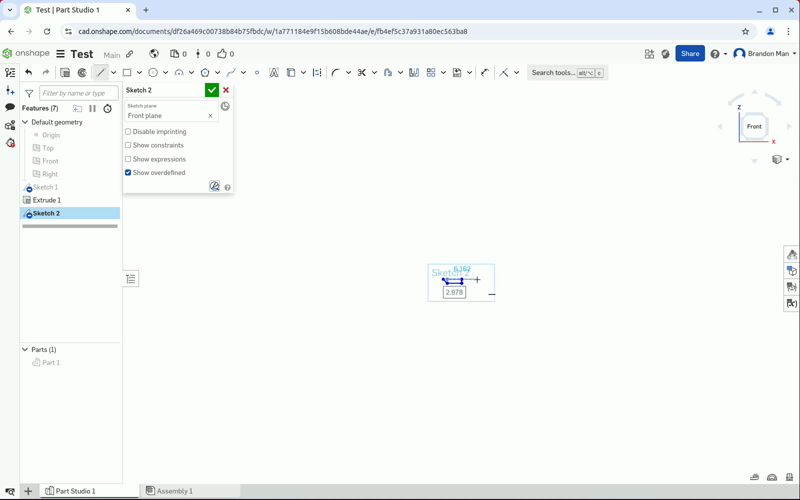
mouse_move(443, 279)
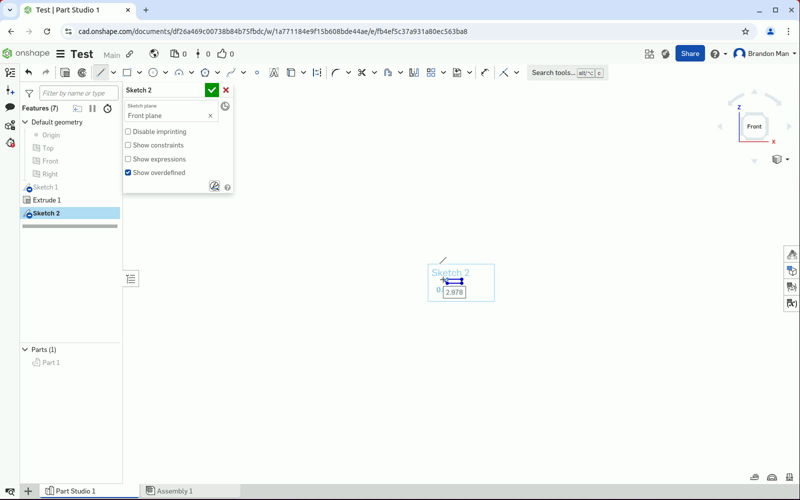
scroll(6)
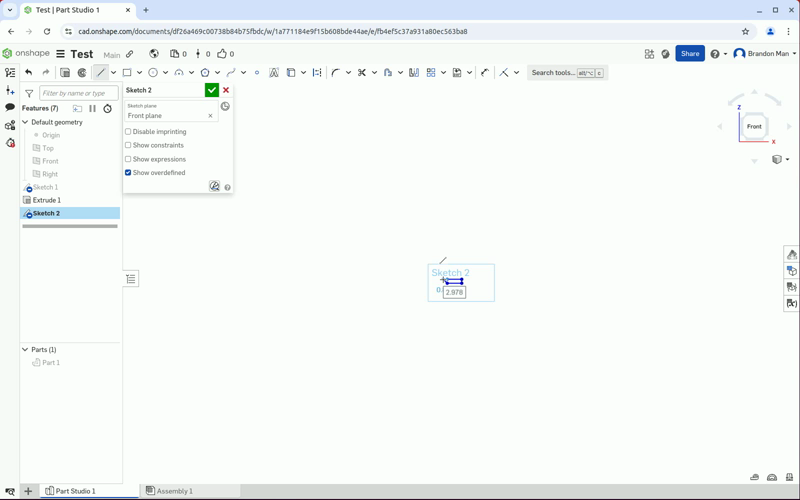
scroll(6)
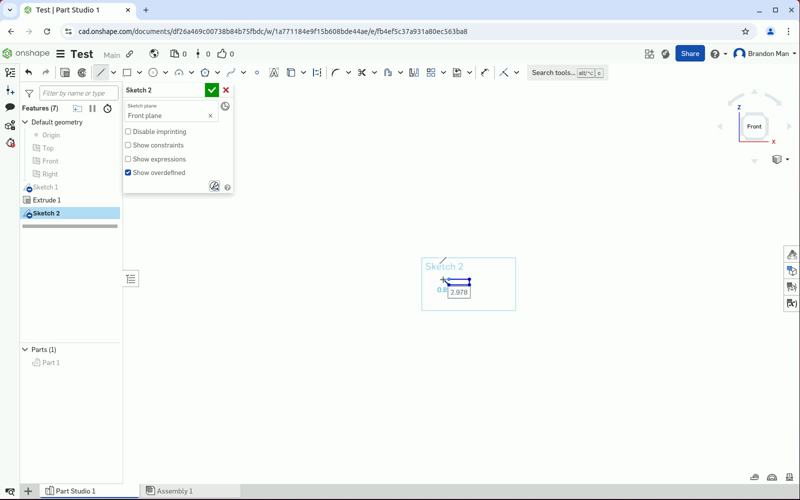
scroll(6)
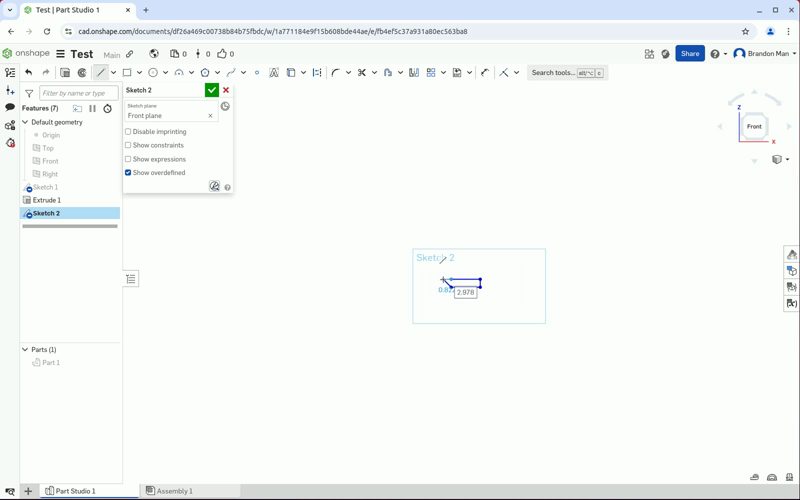
scroll(6)
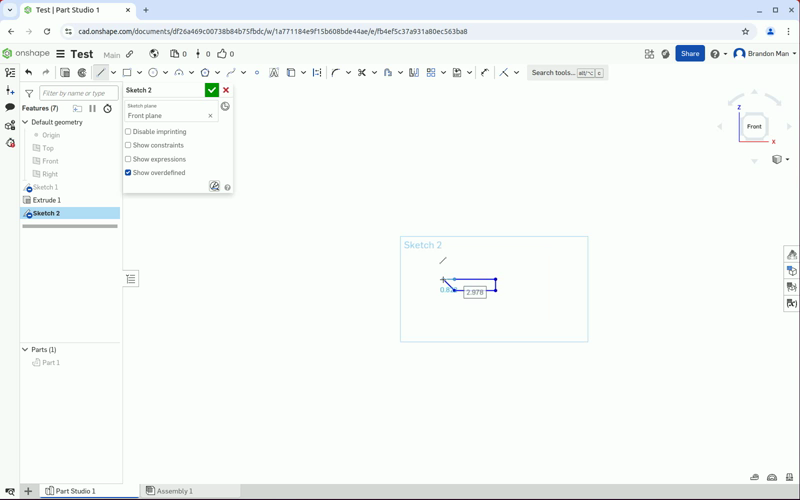
scroll(6)
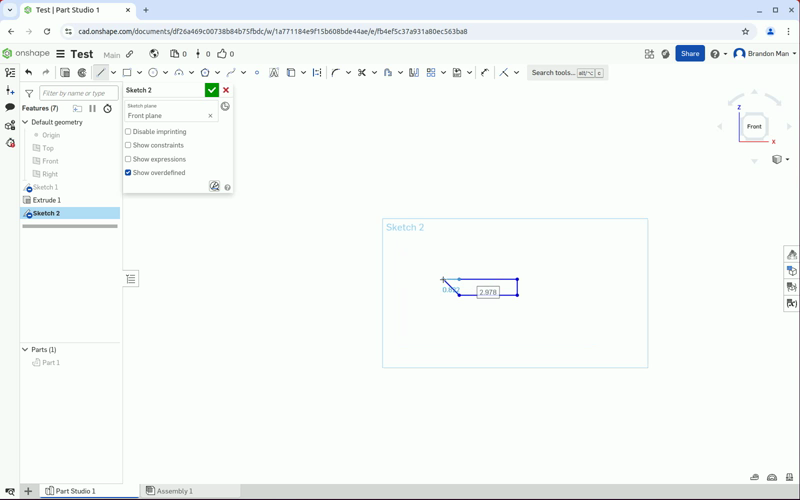
scroll(6)
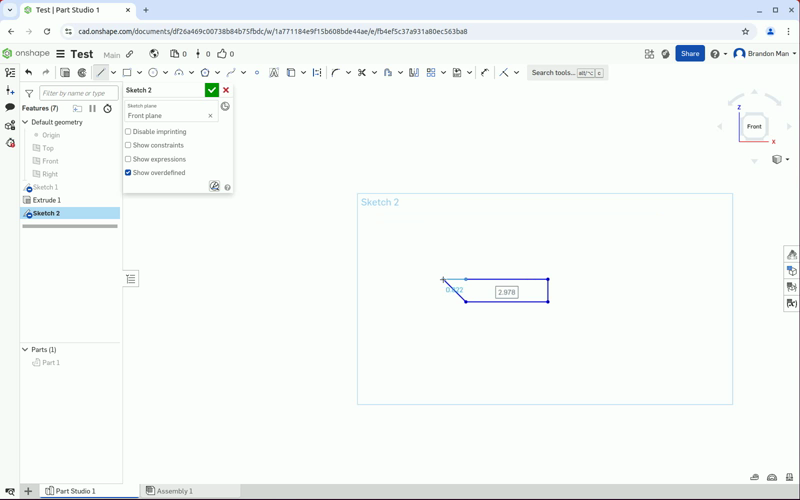
scroll(6)
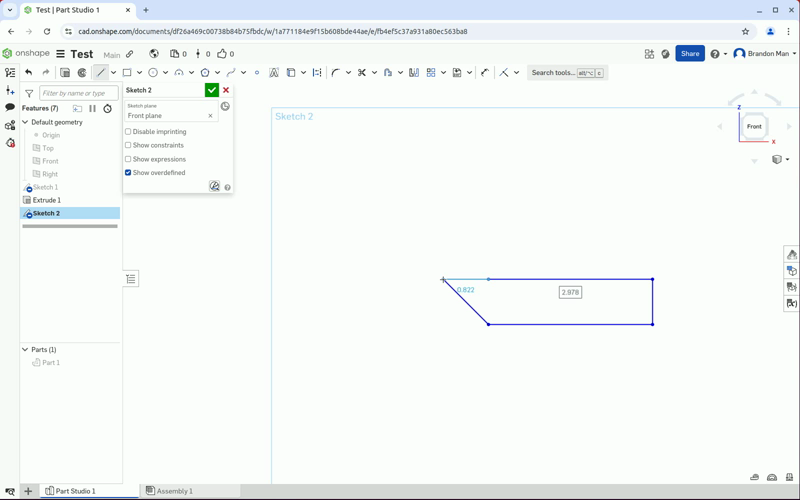
key_up(shift)
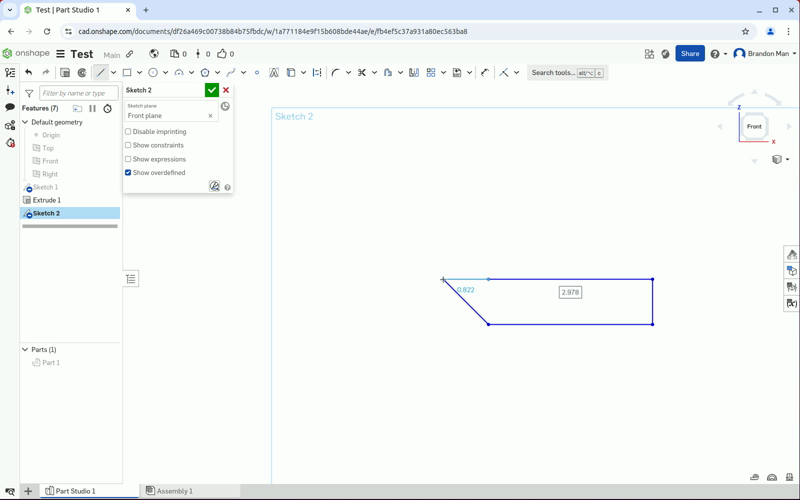
click(443, 279)
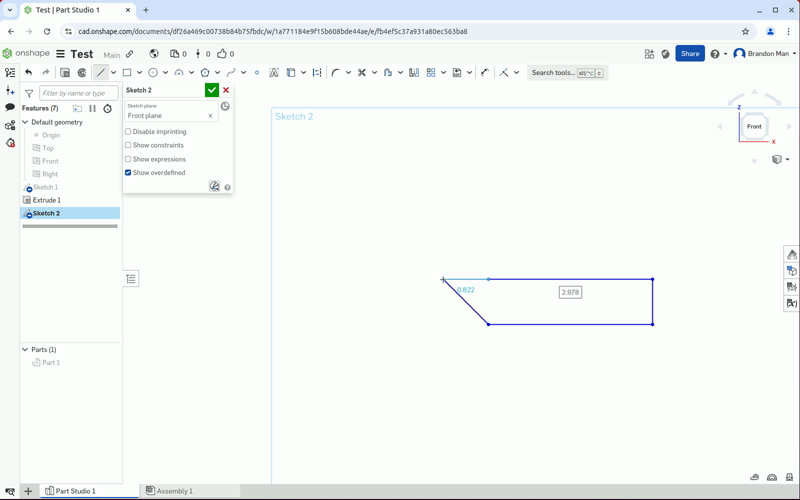
scroll(-6)
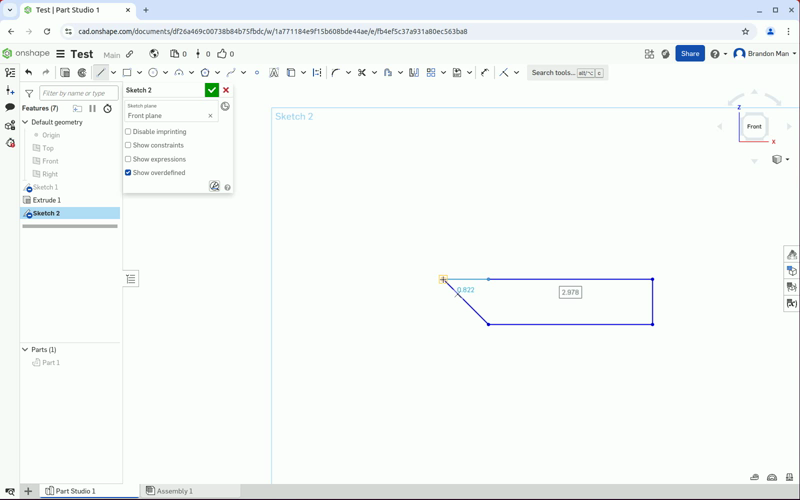
scroll(-6)
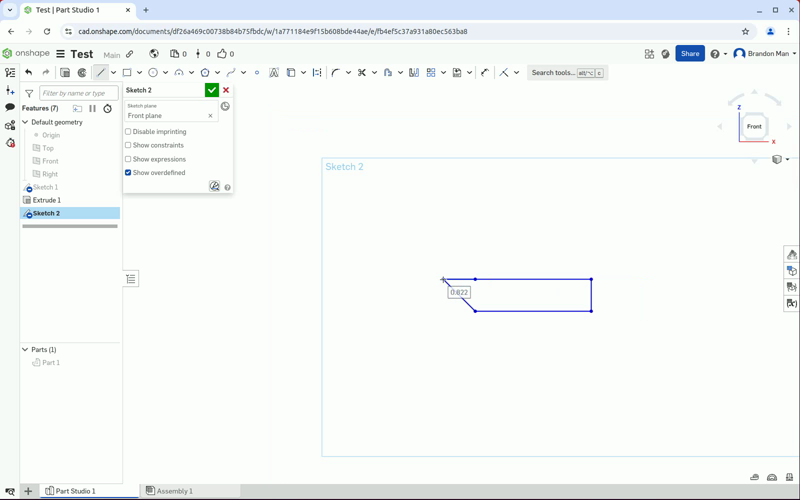
scroll(-6)
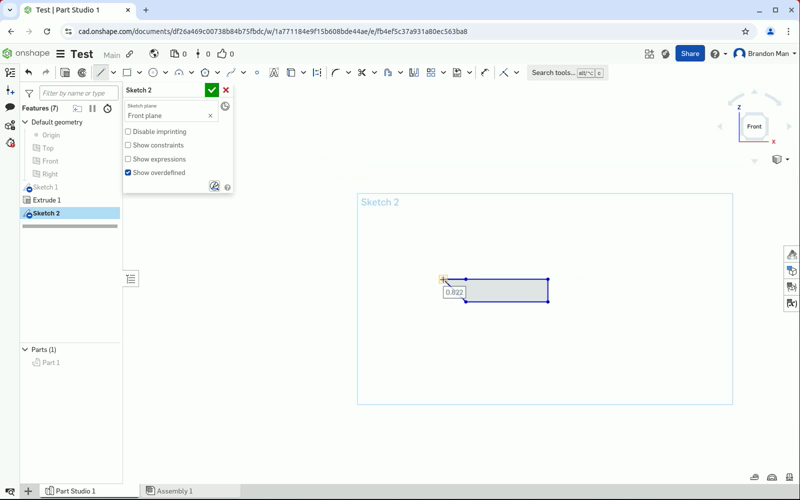
scroll(-6)
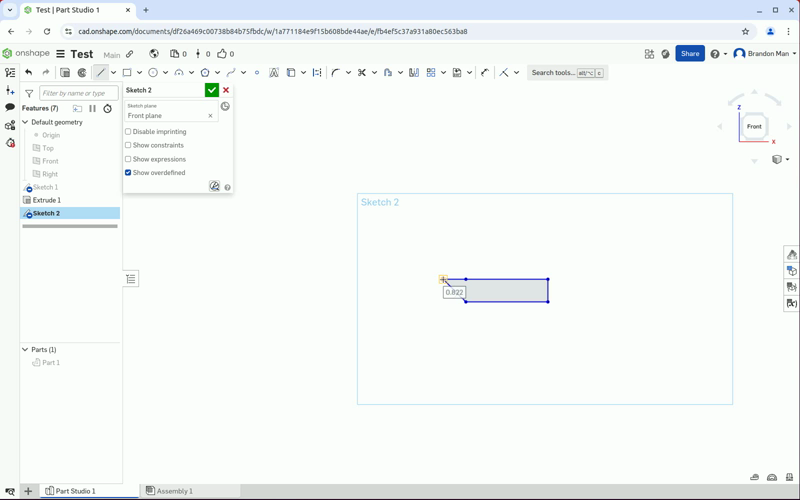
scroll(-6)
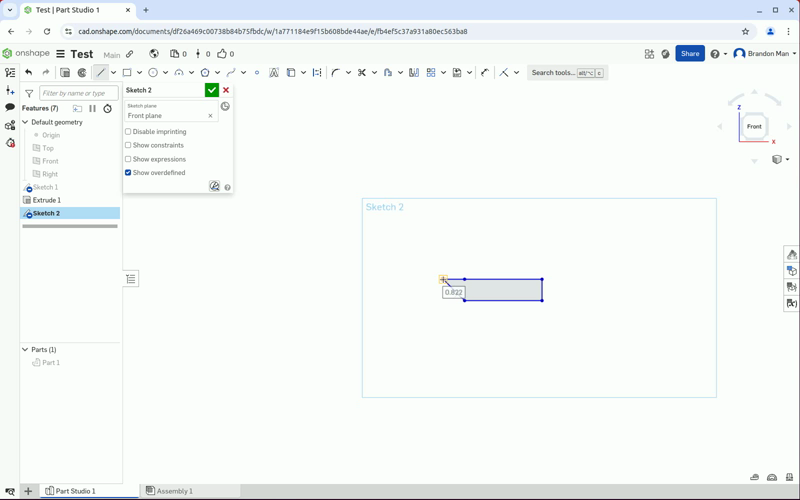
scroll(-6)
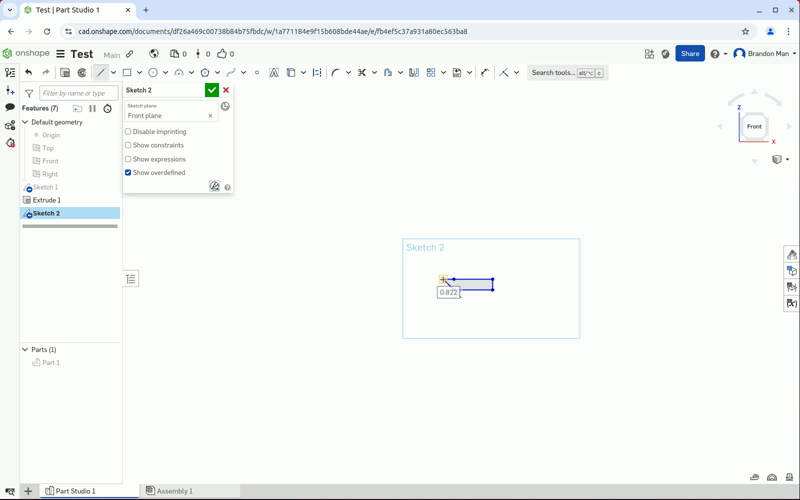
scroll(-6)
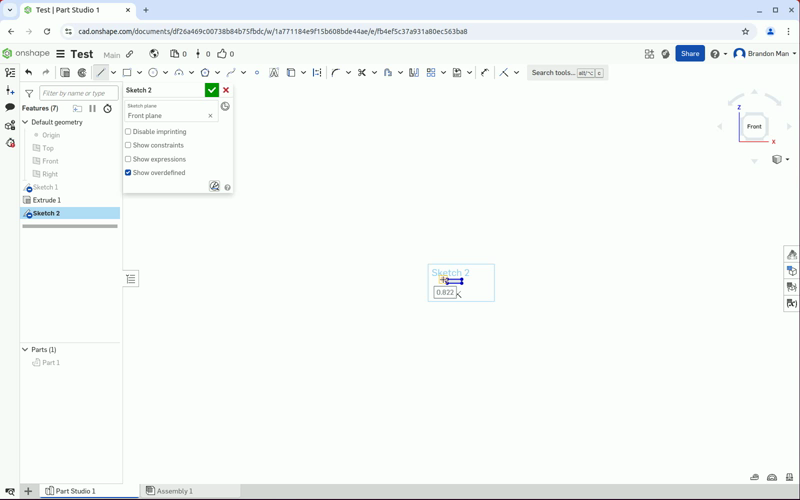
key(esc)
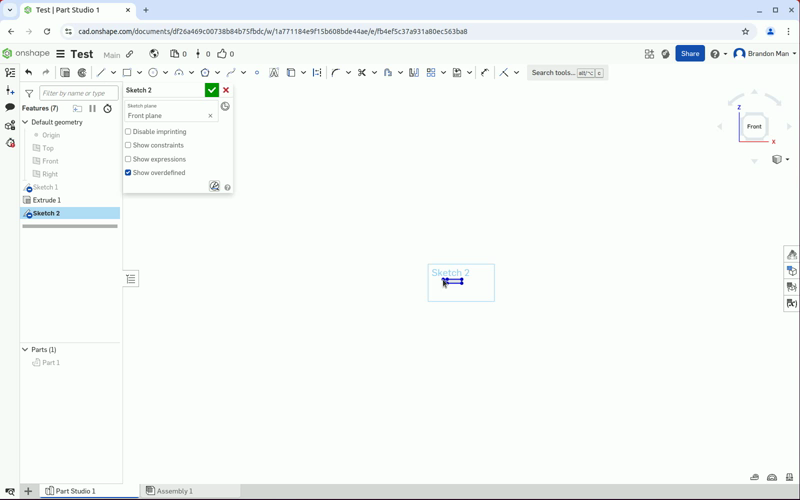
mouse_move(455, 281)
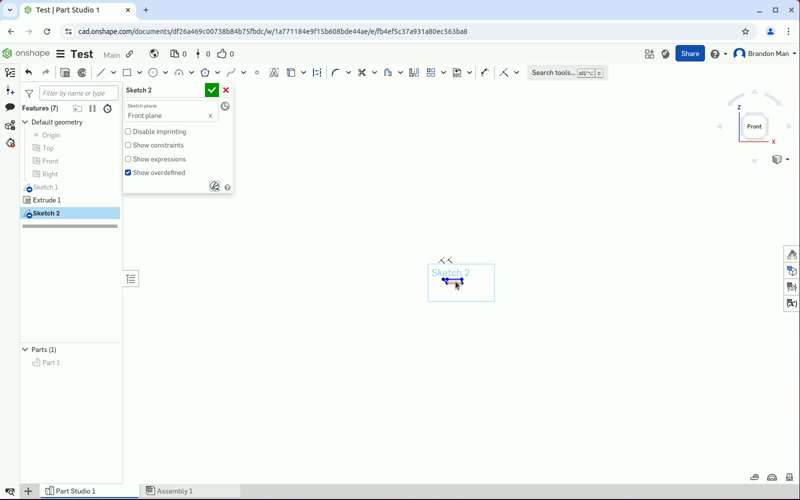
scroll(6)
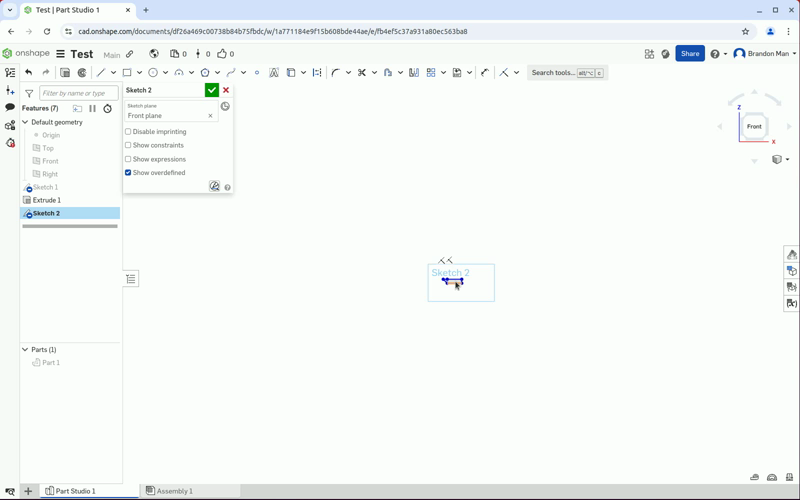
scroll(6)
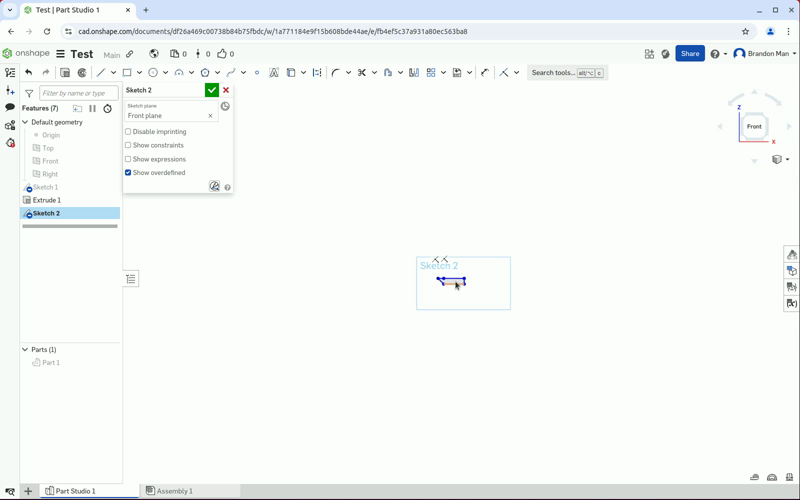
scroll(6)
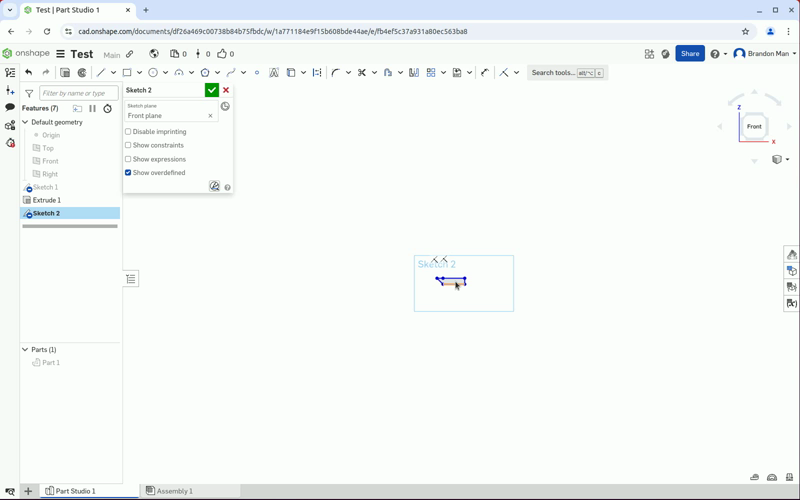
scroll(6)
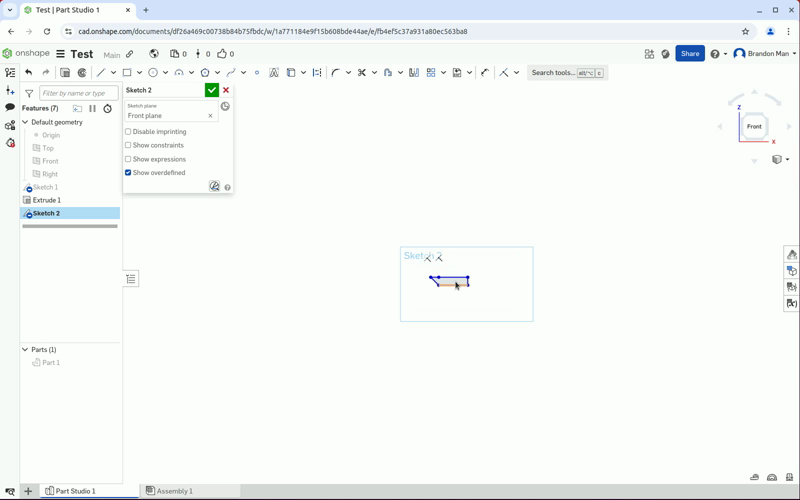
scroll(6)
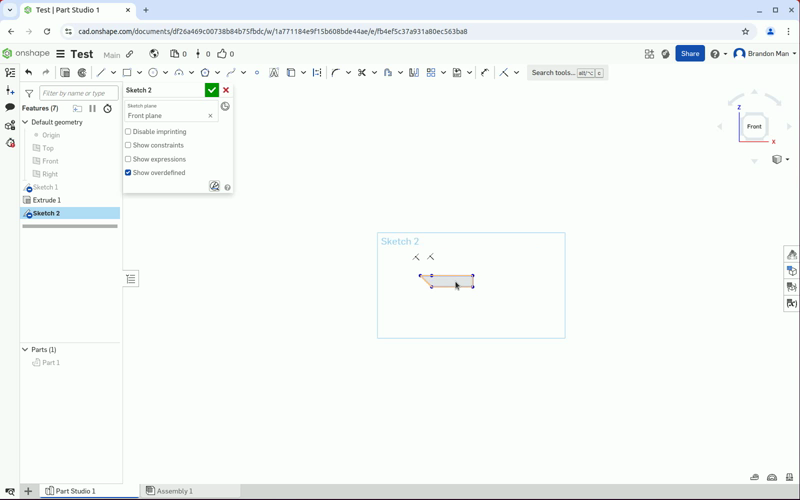
scroll(6)
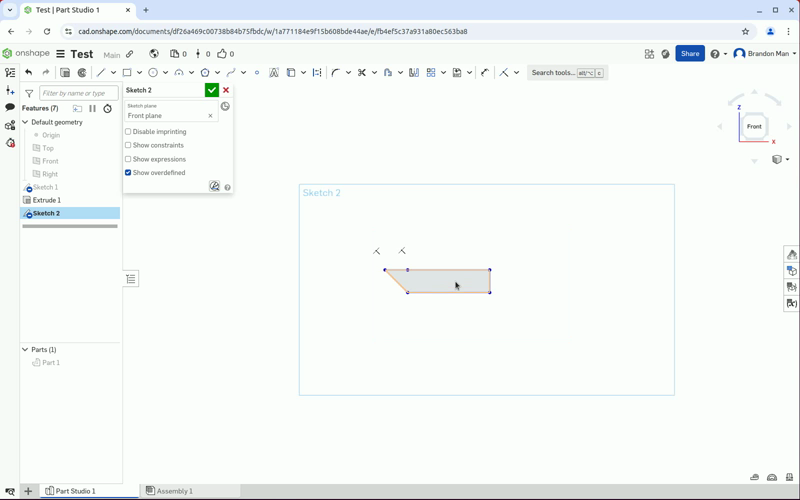
scroll(6)
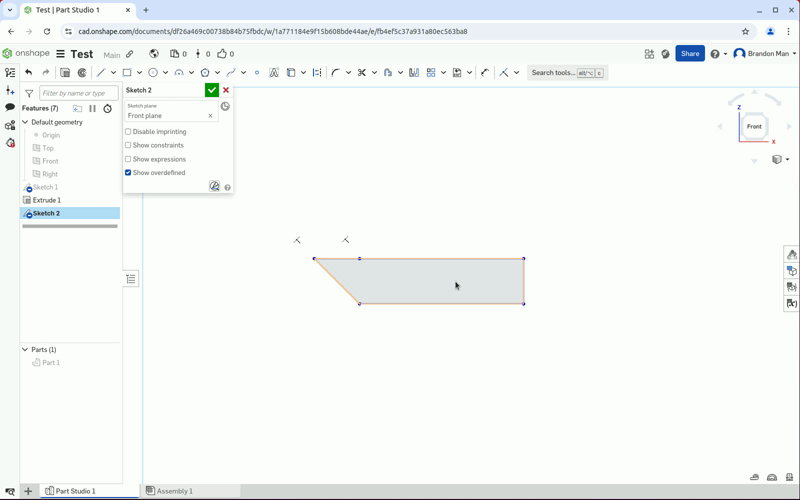
click(455, 281)
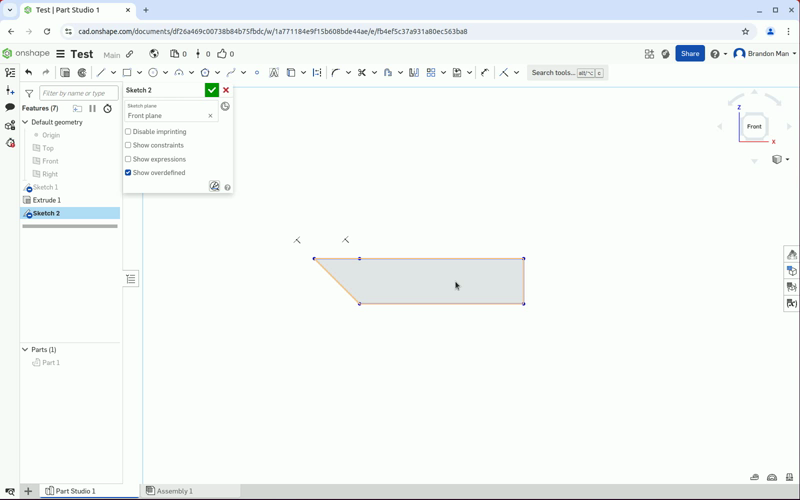
scroll(-6)
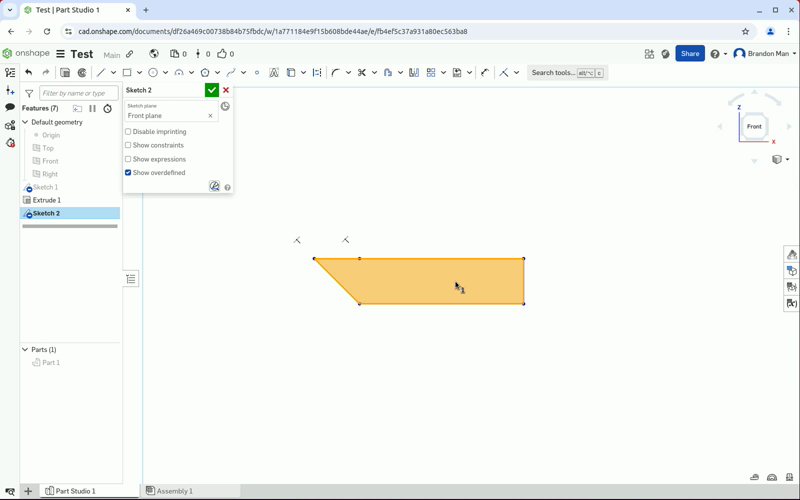
scroll(-6)
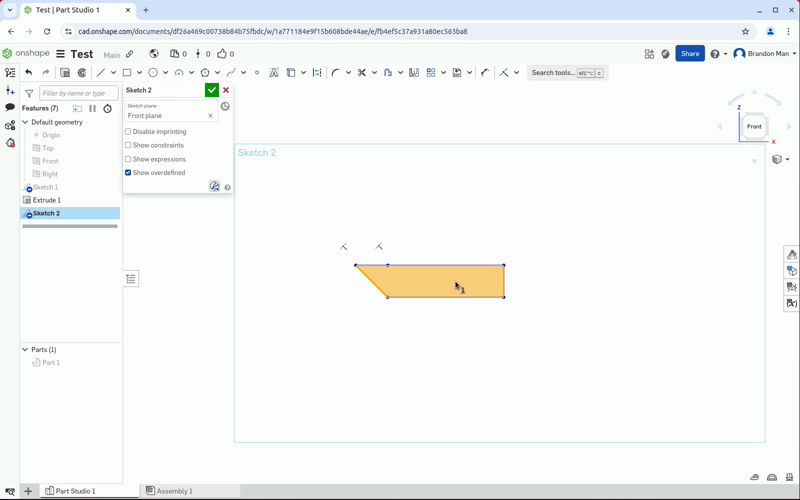
scroll(-6)
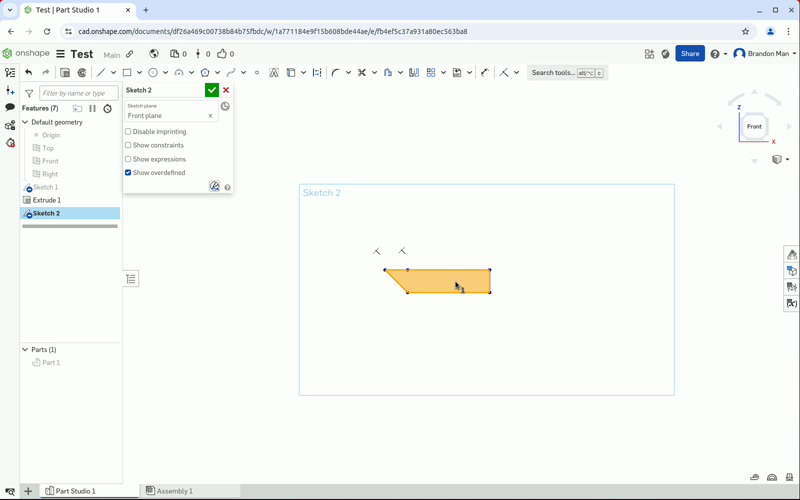
scroll(-6)
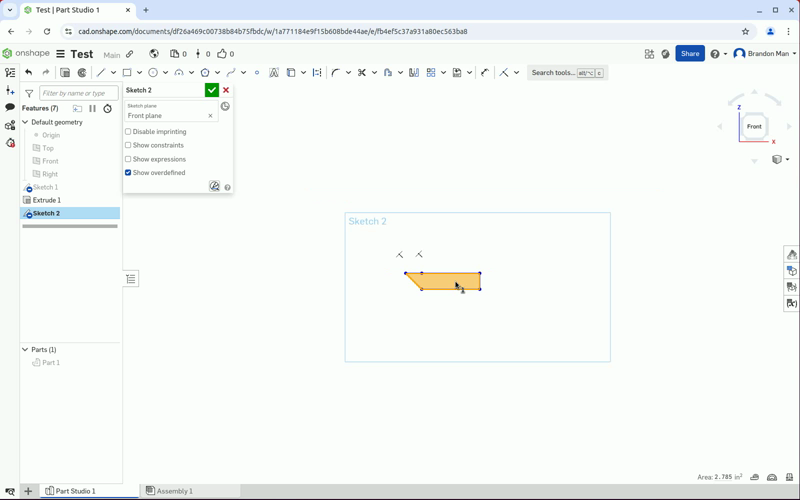
scroll(-6)
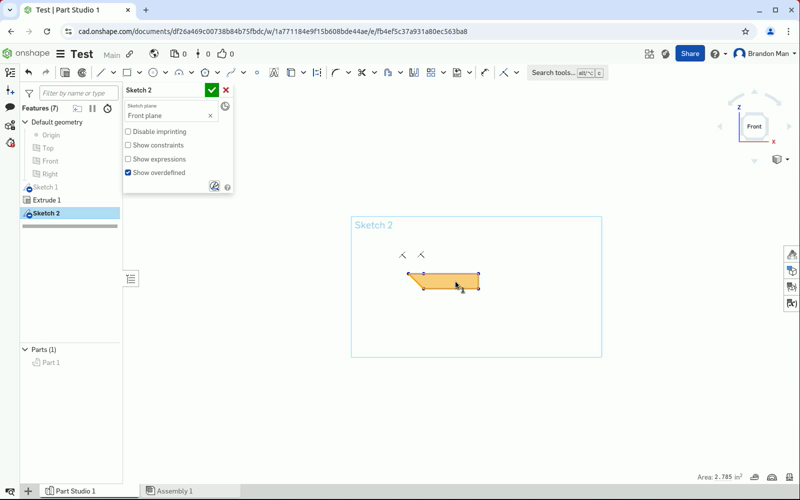
scroll(-6)
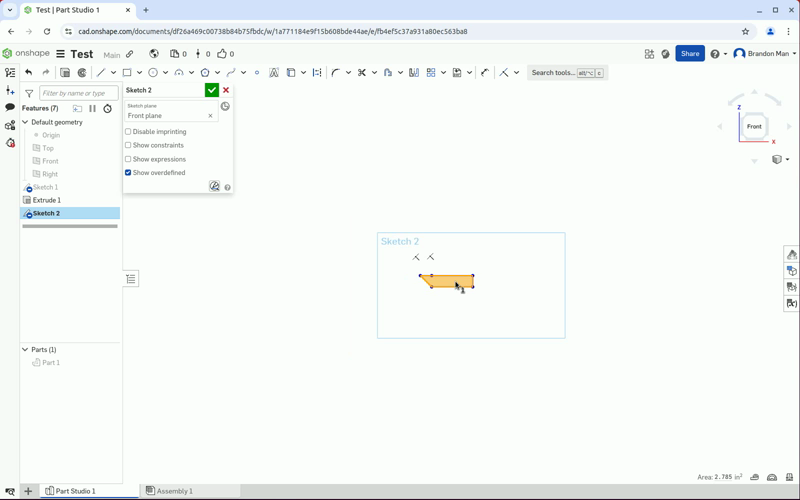
scroll(-6)
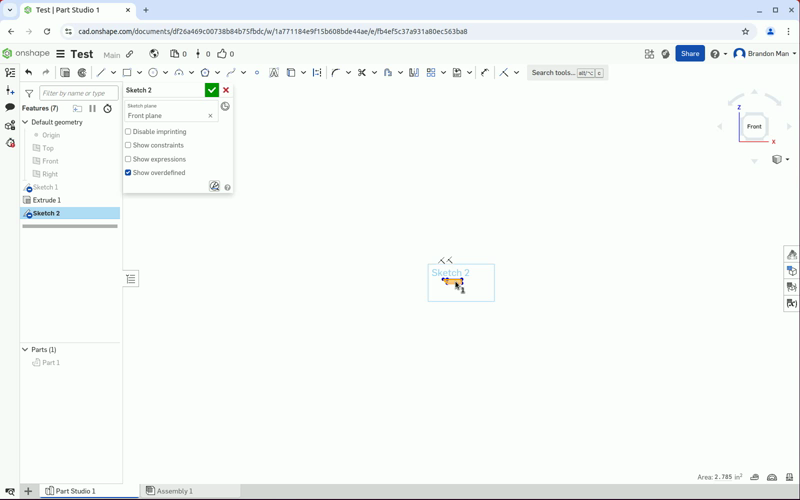
mouse_move(73, 352)
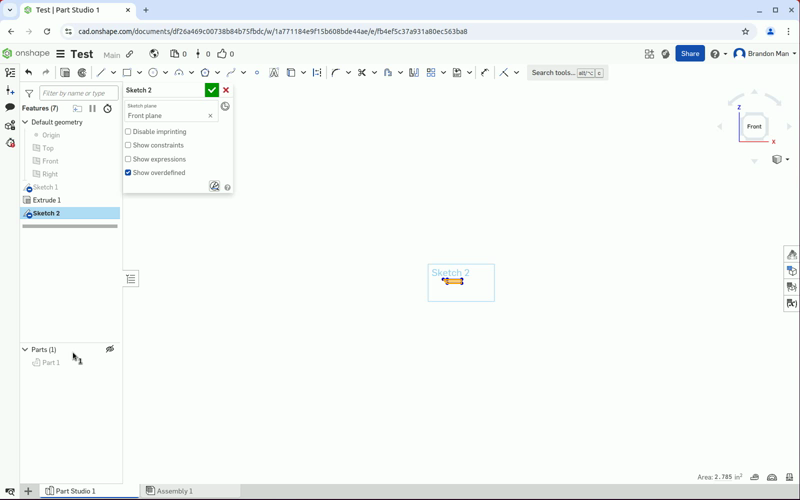
key(shift+y)
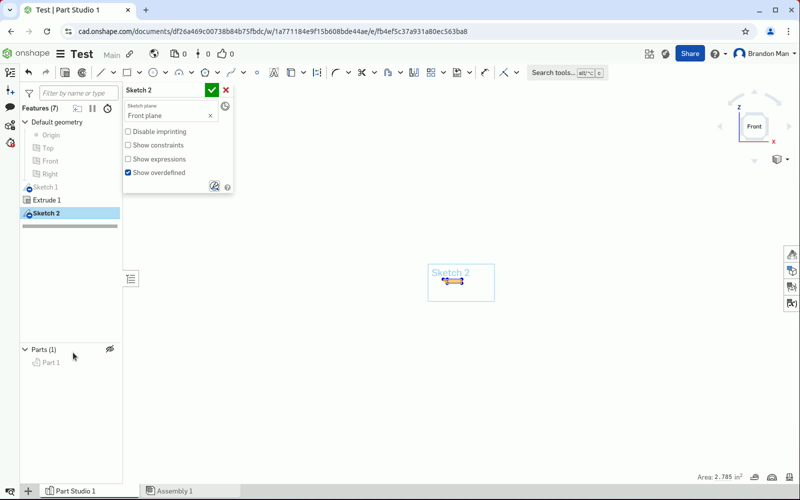
key(shift+e)
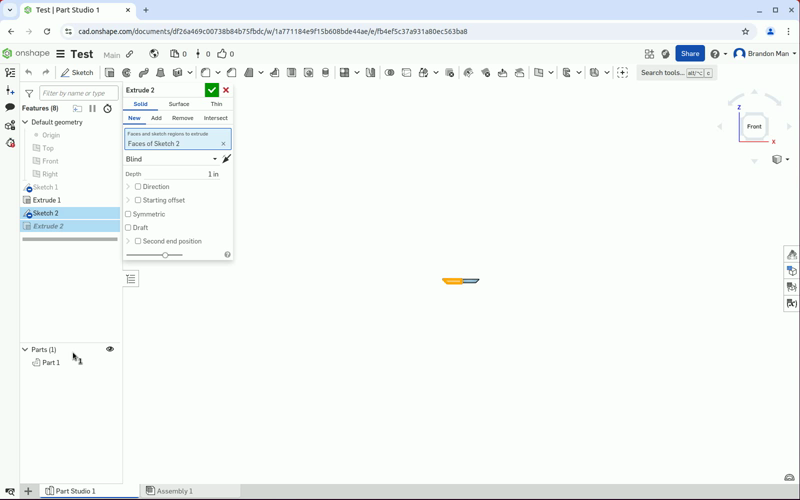
mouse_move(143, 106)
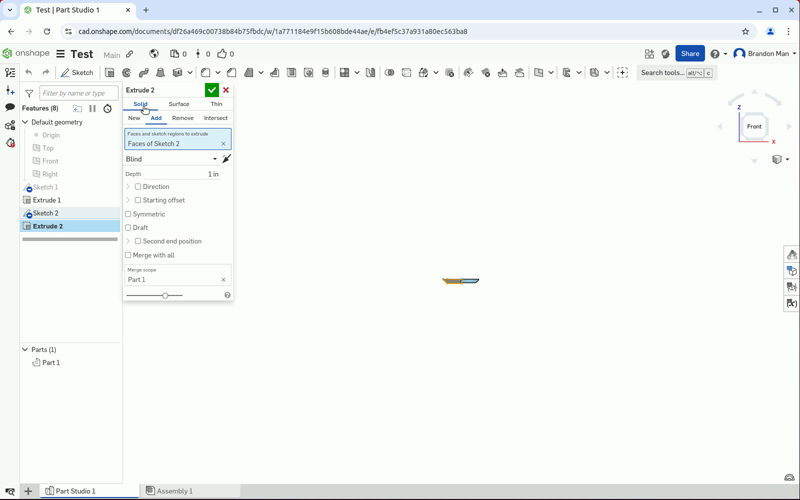
click(143, 106)
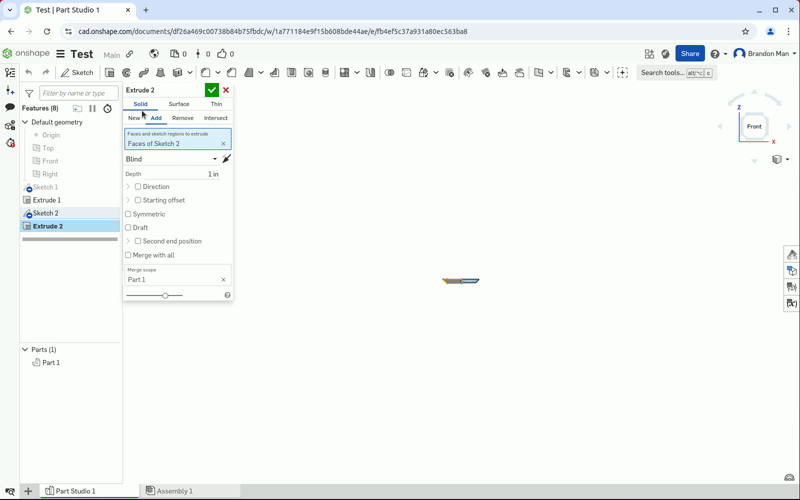
mouse_move(137, 120)
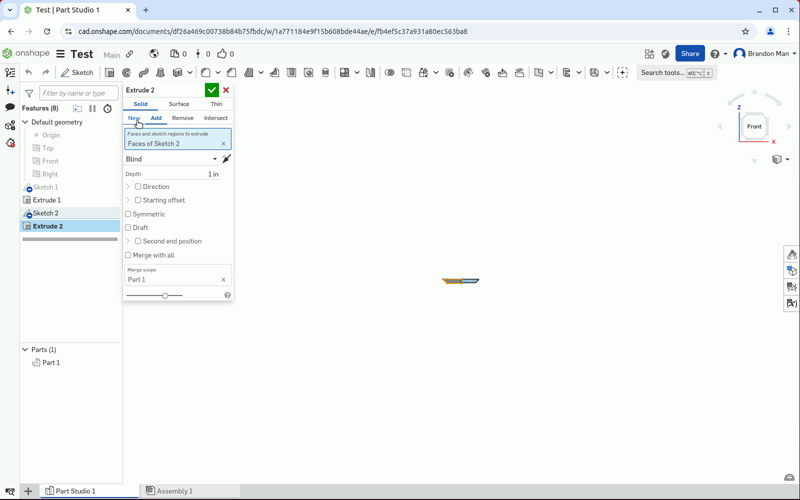
click(137, 120)
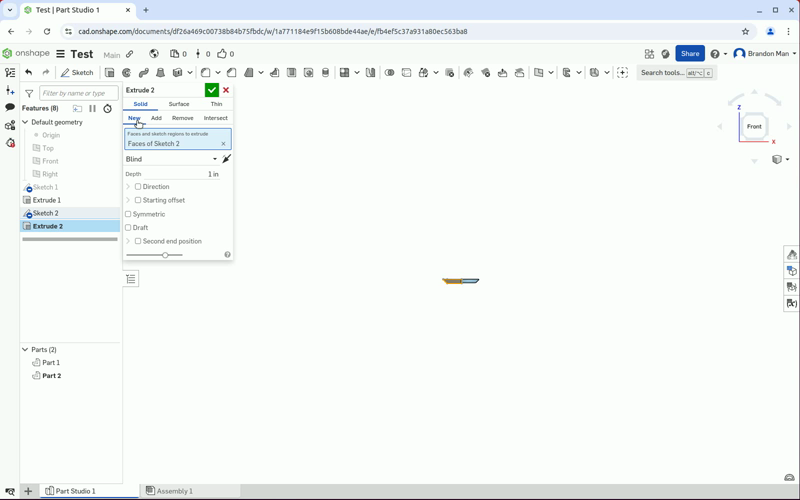
key(tab, 4)
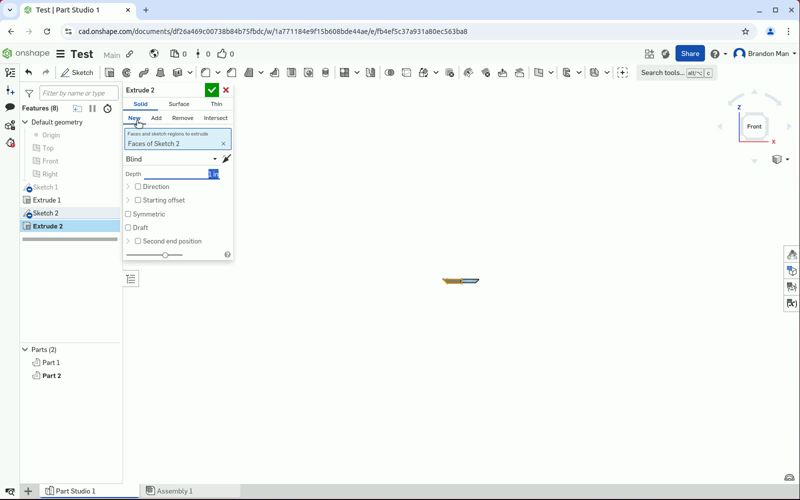
text(23.108)
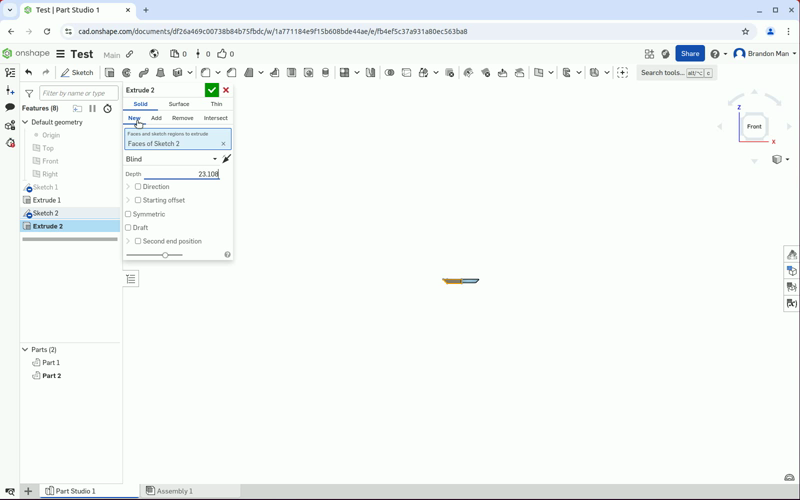
key(enter)
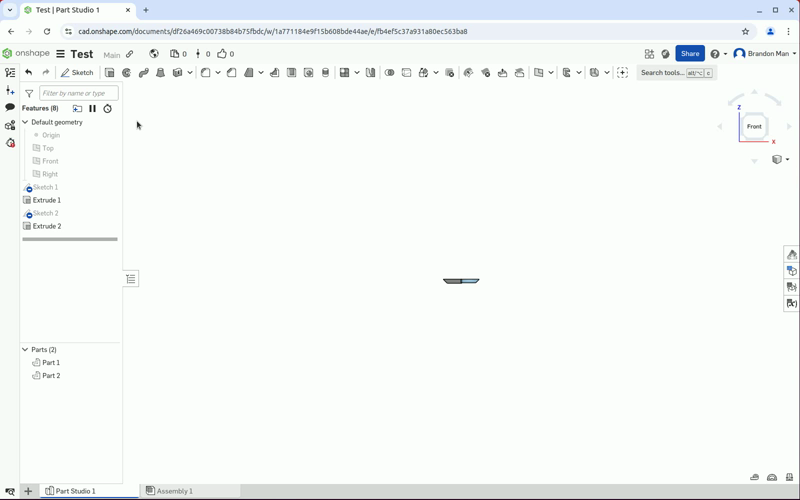
key(shift+h)
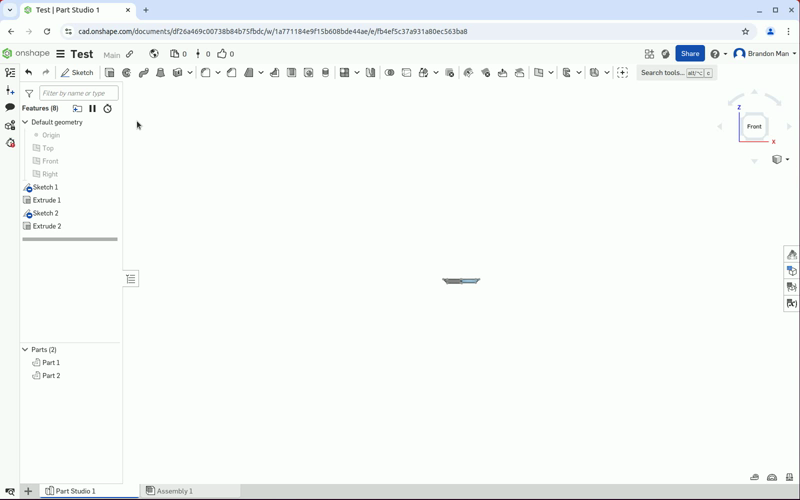
key(shift+h)
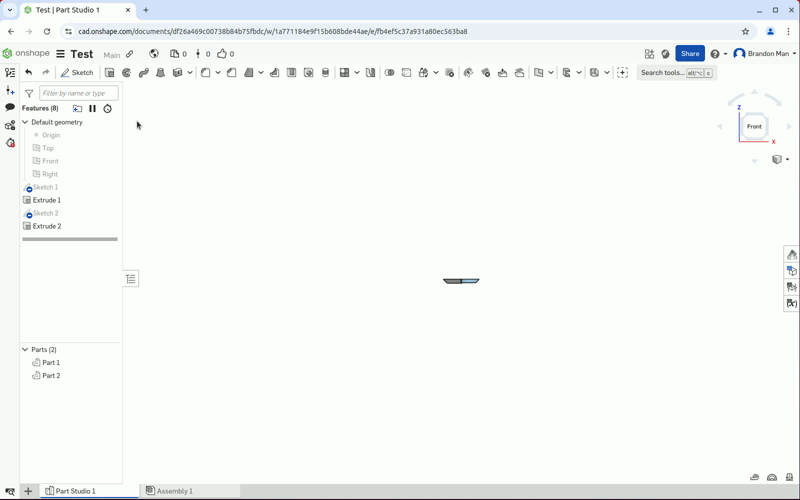
mouse_move(73, 189)
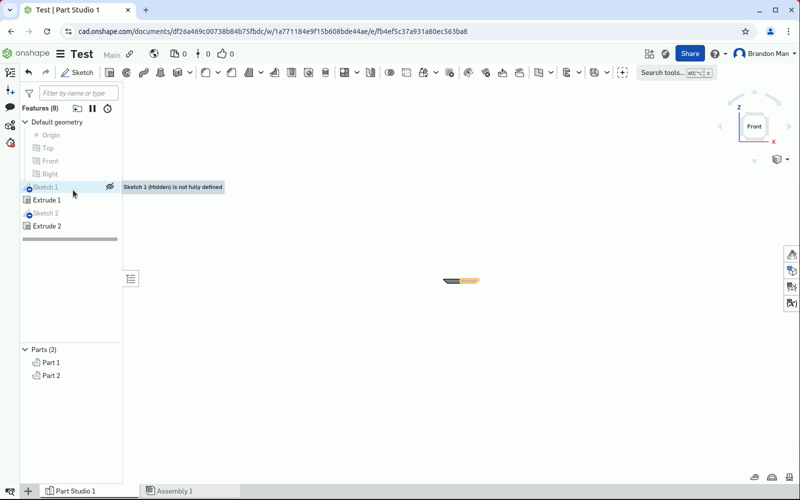
click(73, 189)
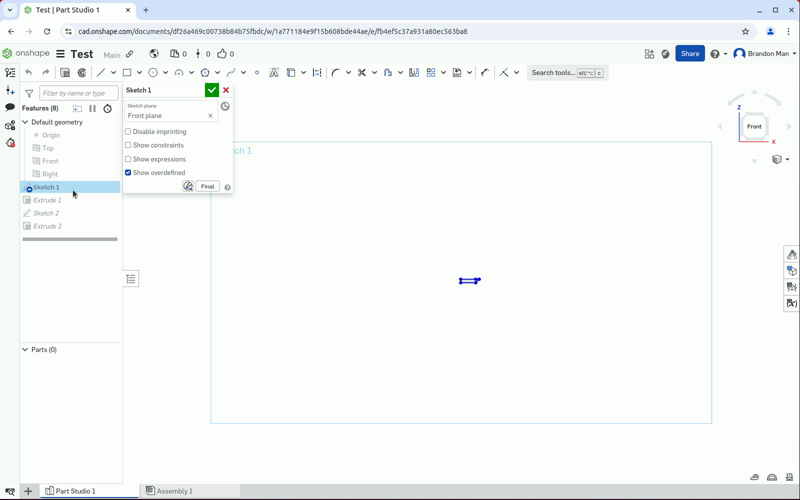
mouse_move(229, 92)
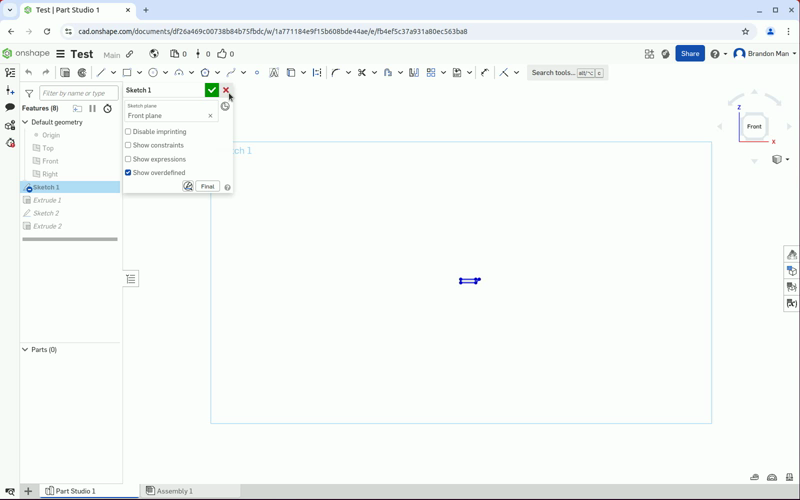
click(229, 92)
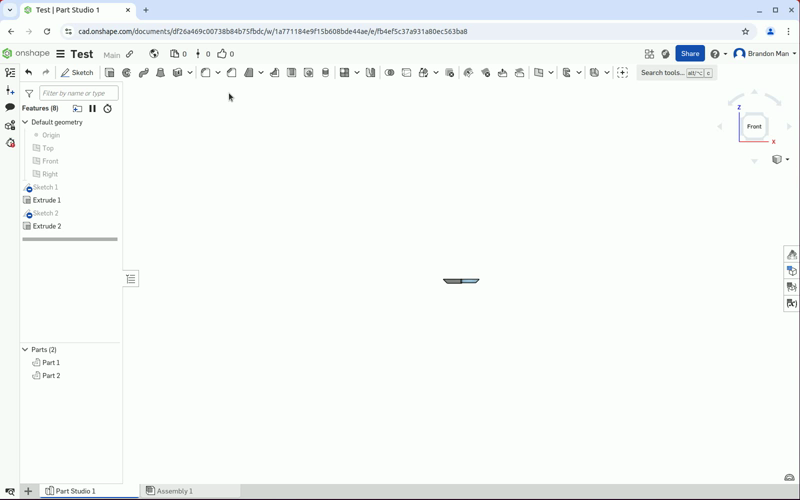
mouse_move(73, 352)
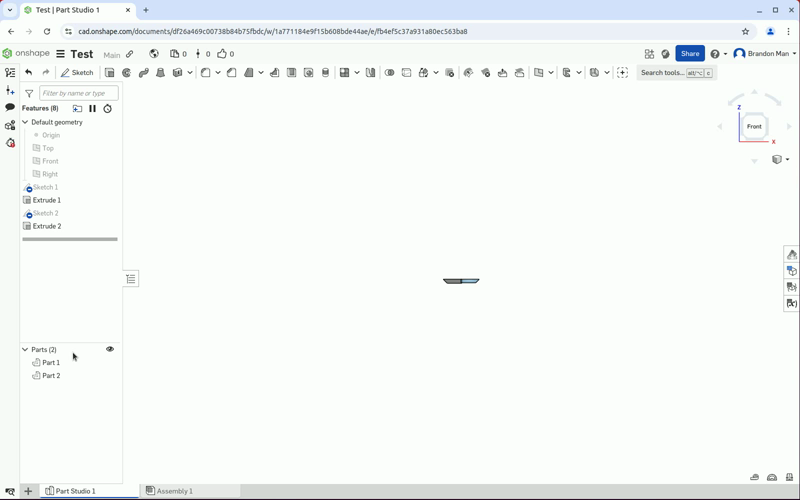
key(y)
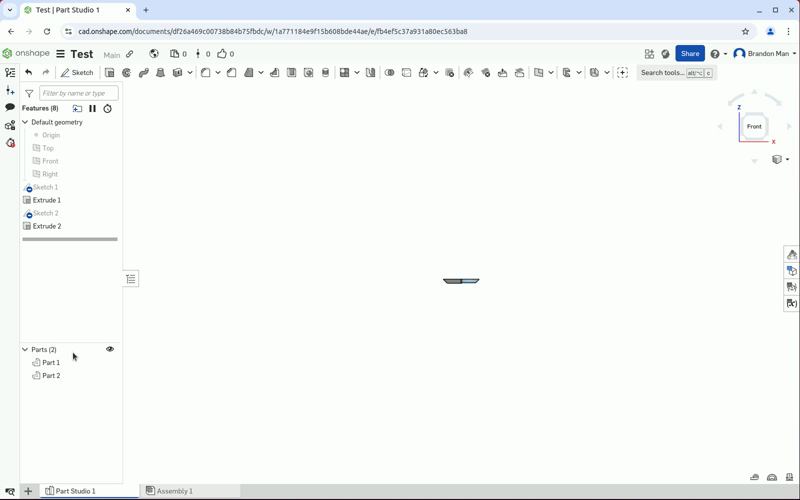
key(shift+p)
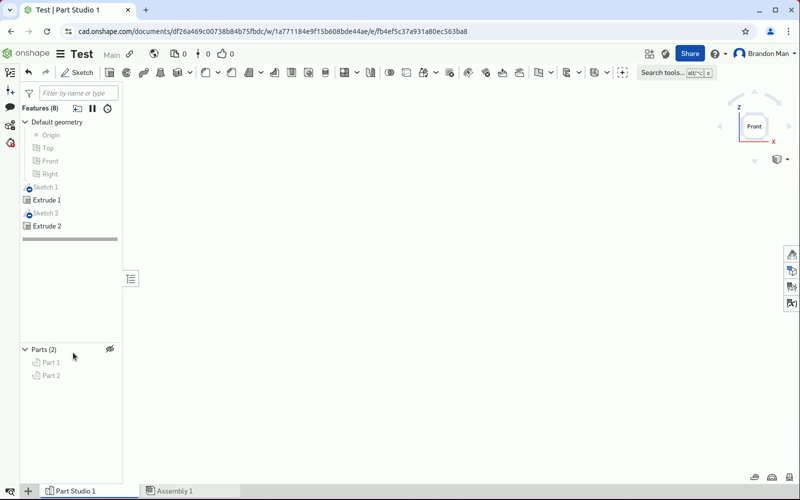
key(space)
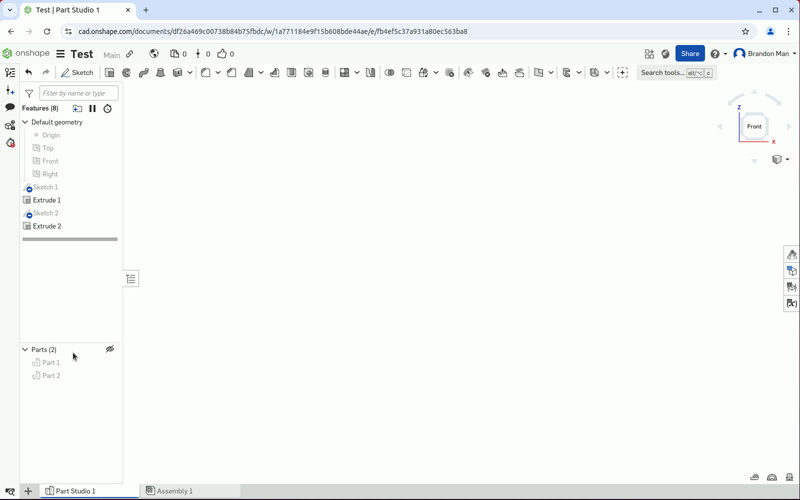
key_down(shift)
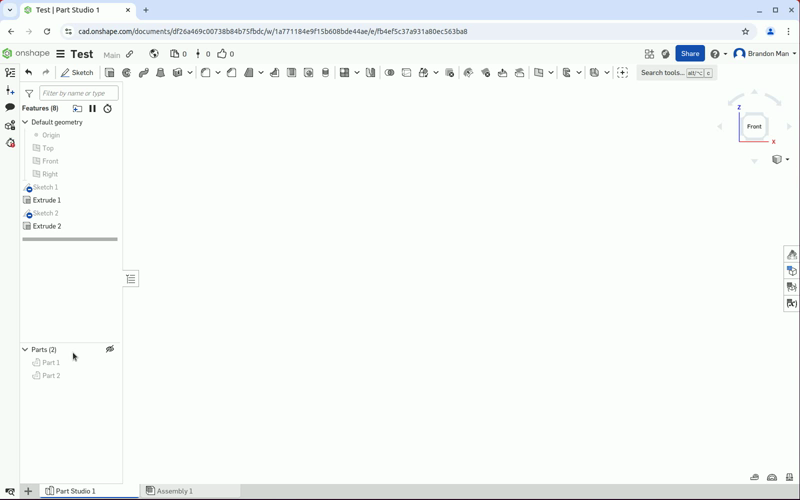
key(left)
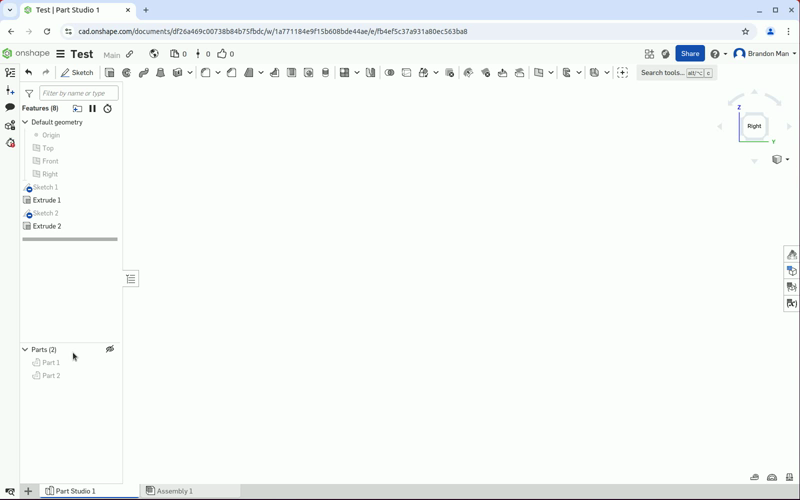
key_up(shift)
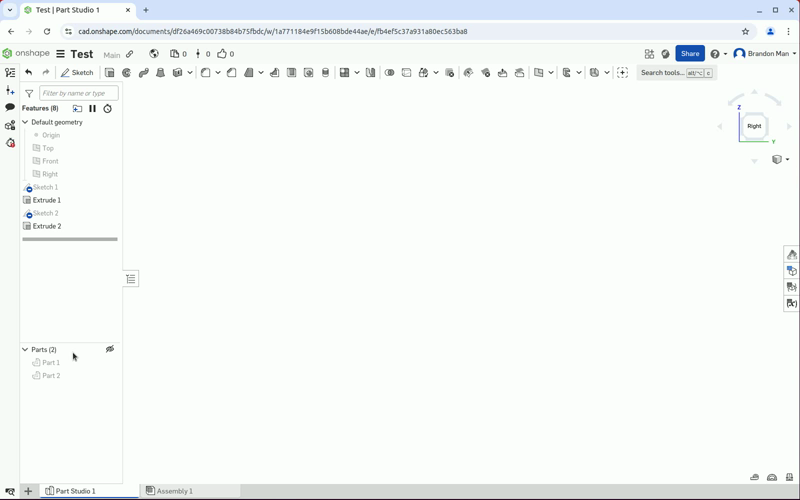
mouse_move(73, 352)
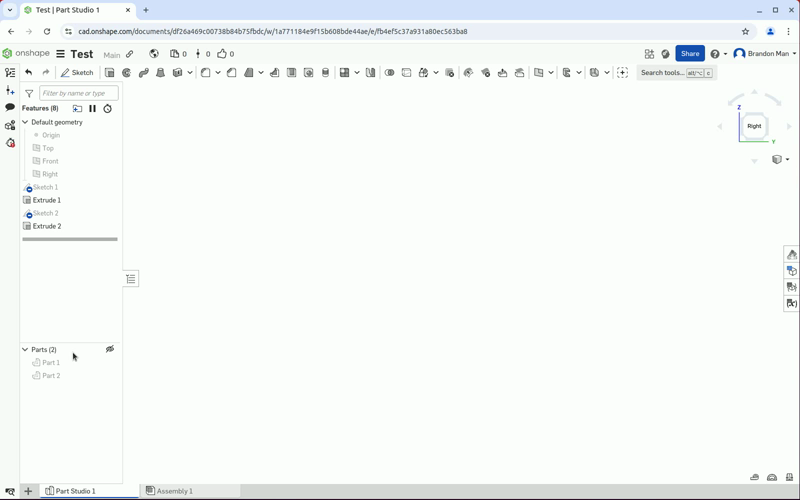
key(shift+y)
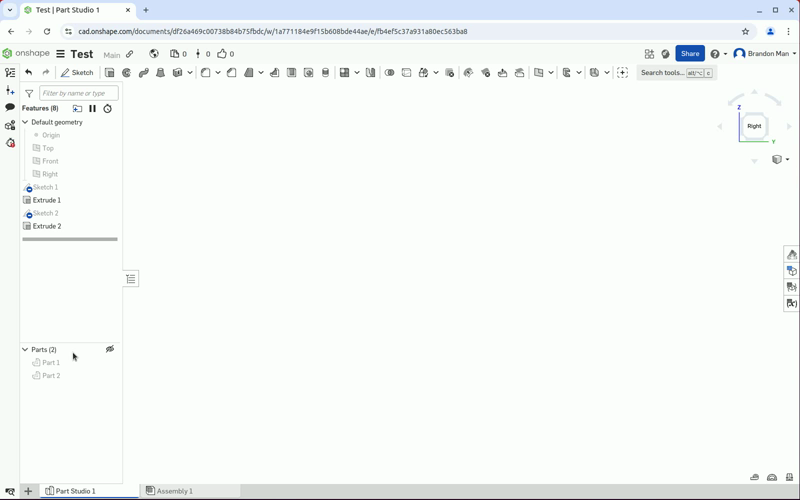
key(shift+s)
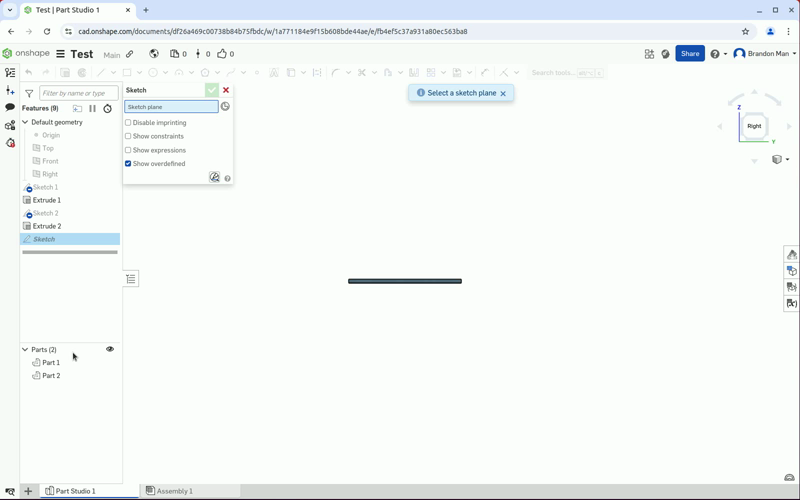
mouse_move(73, 176)
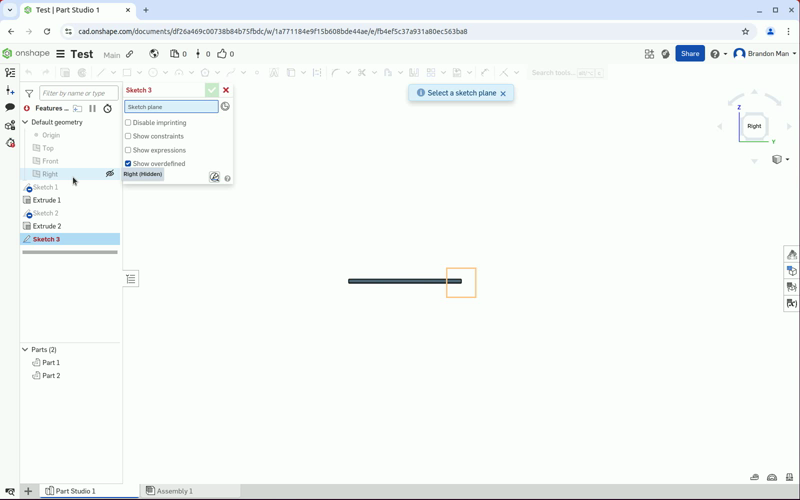
click(73, 176)
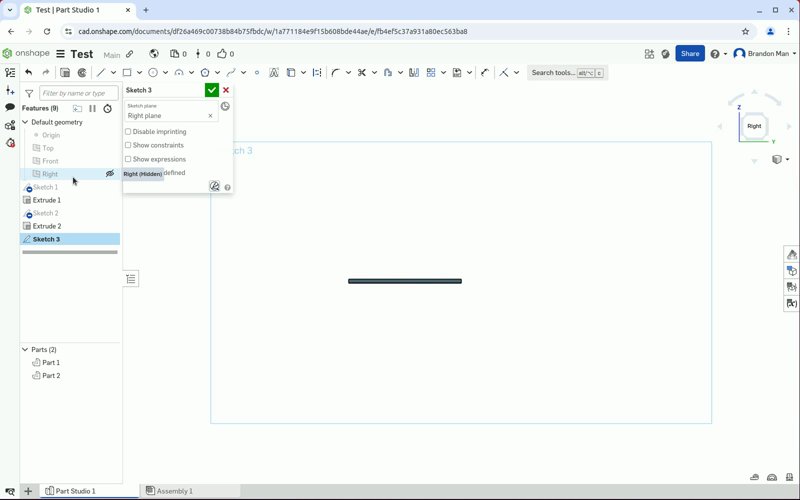
mouse_move(73, 352)
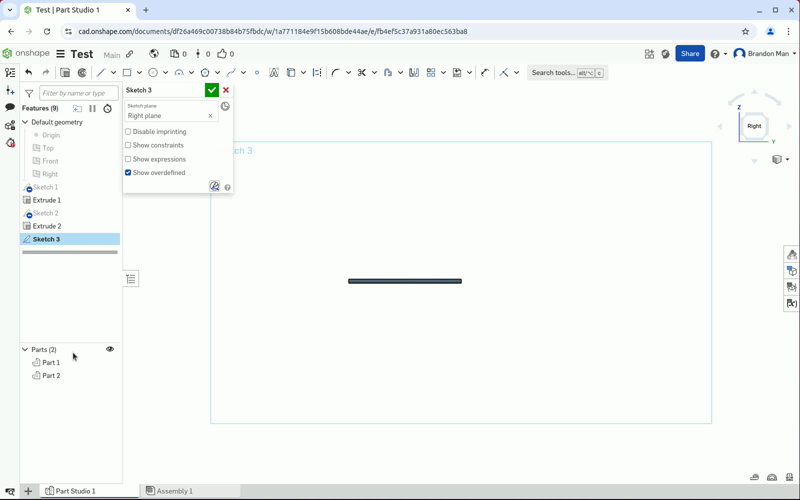
key(y)
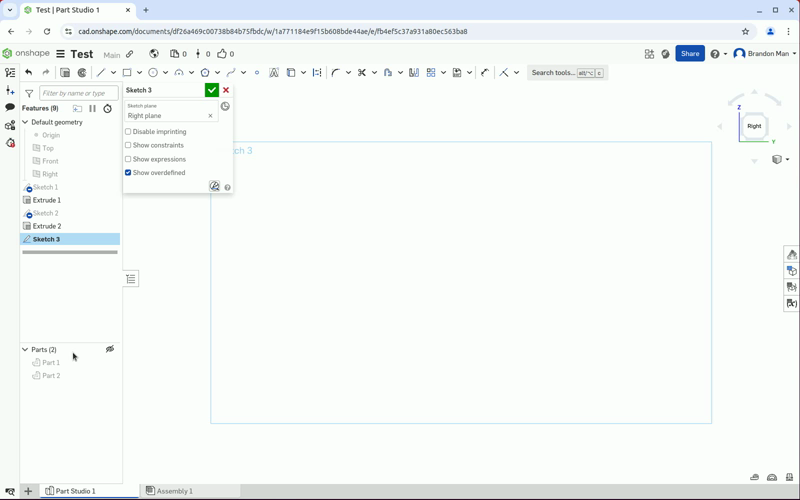
key(l)
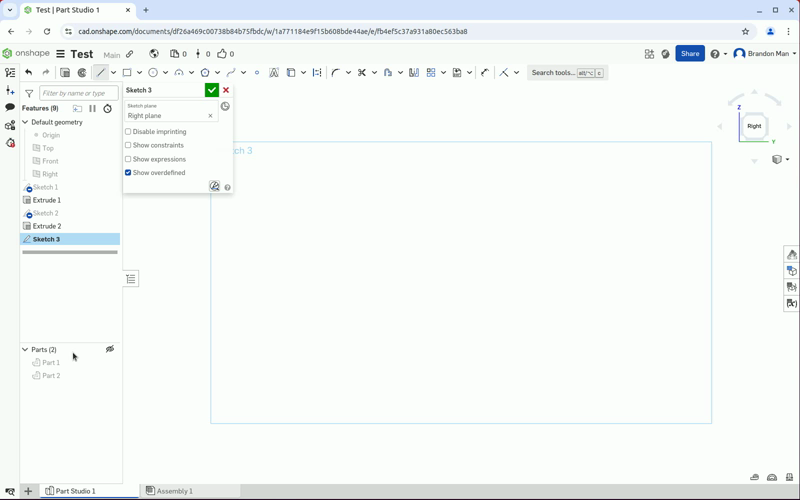
key_down(shift)
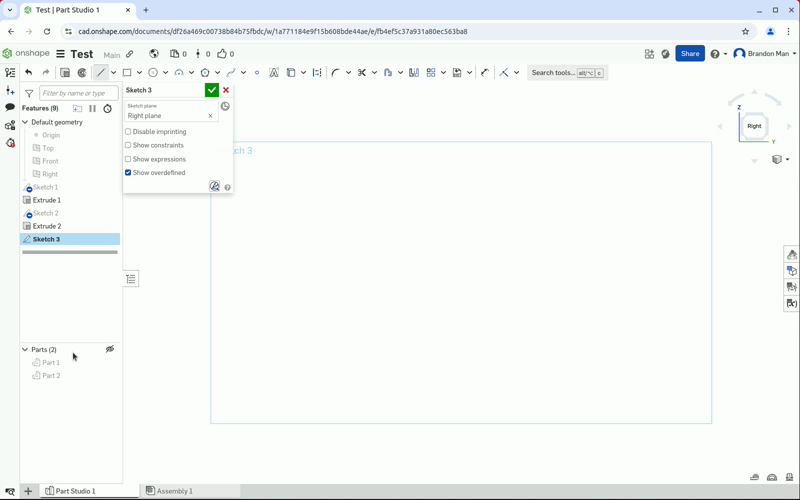
mouse_move(348, 282)
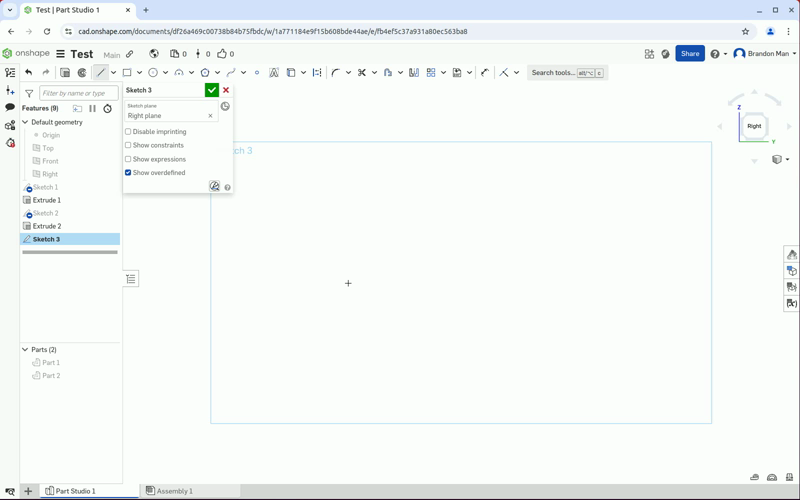
click(348, 282)
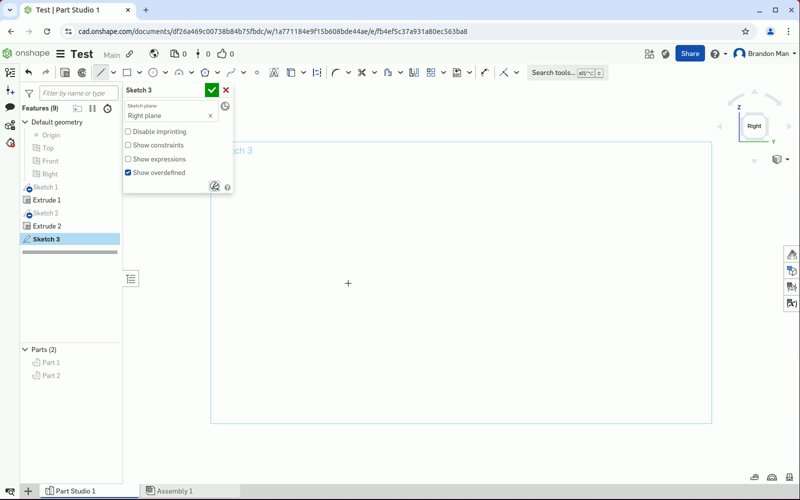
key_up(shift)
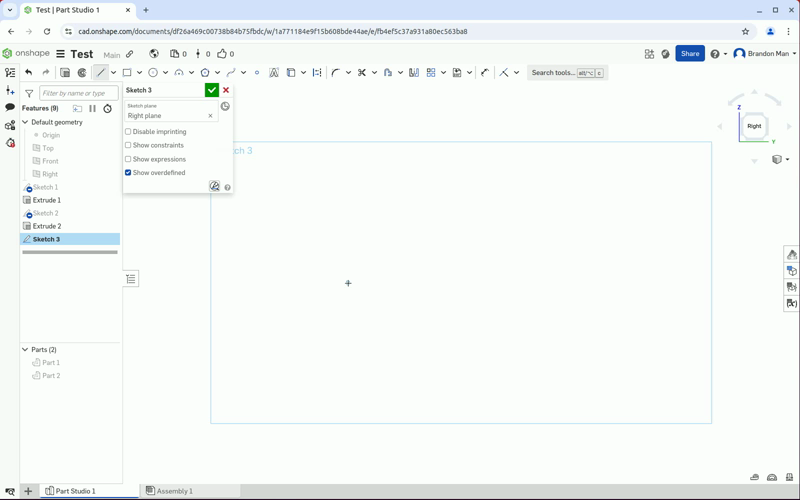
key_down(shift)
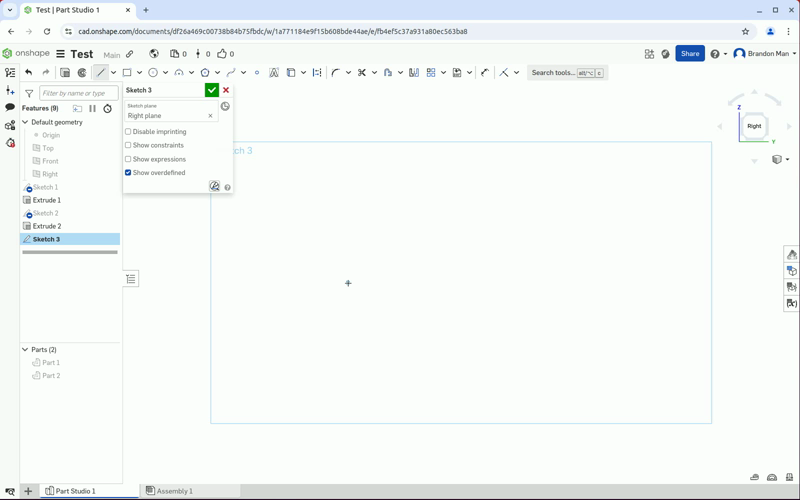
mouse_move(460, 279)
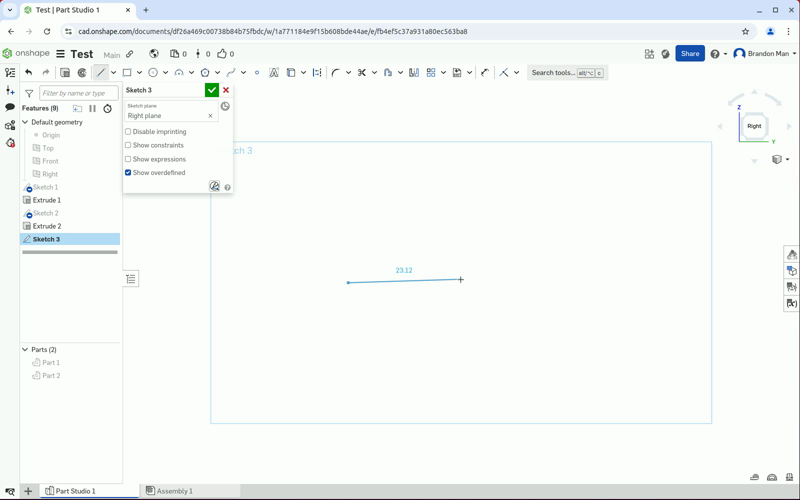
click(460, 279)
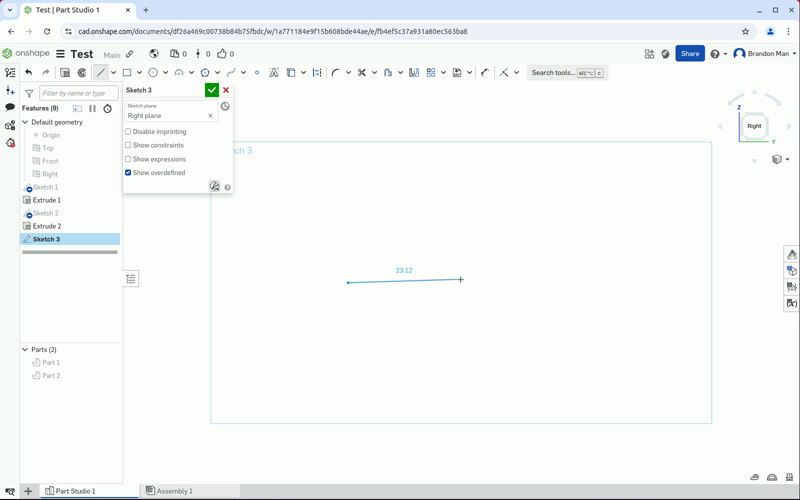
key_up(shift)
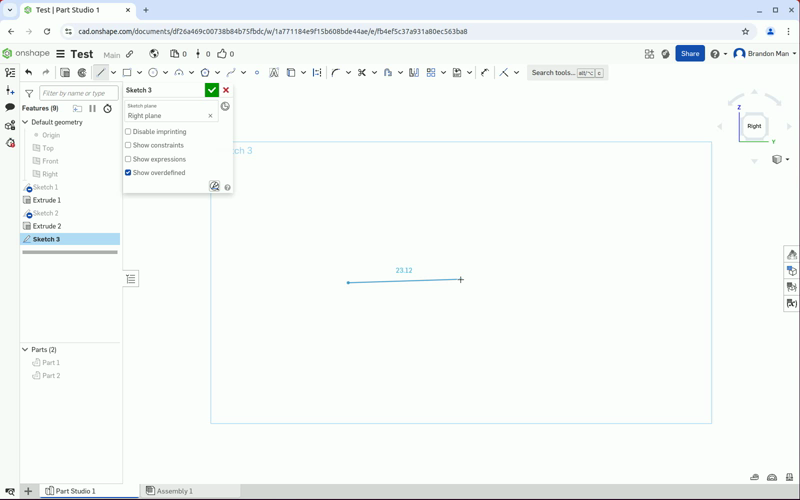
key_down(shift)
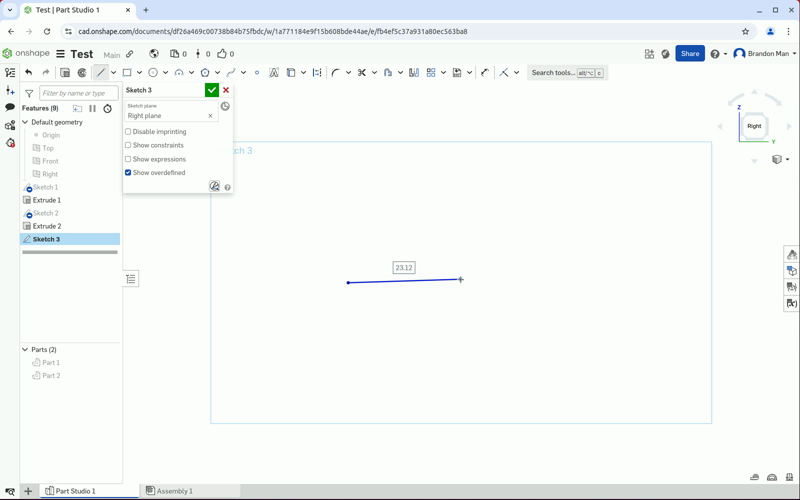
mouse_move(348, 279)
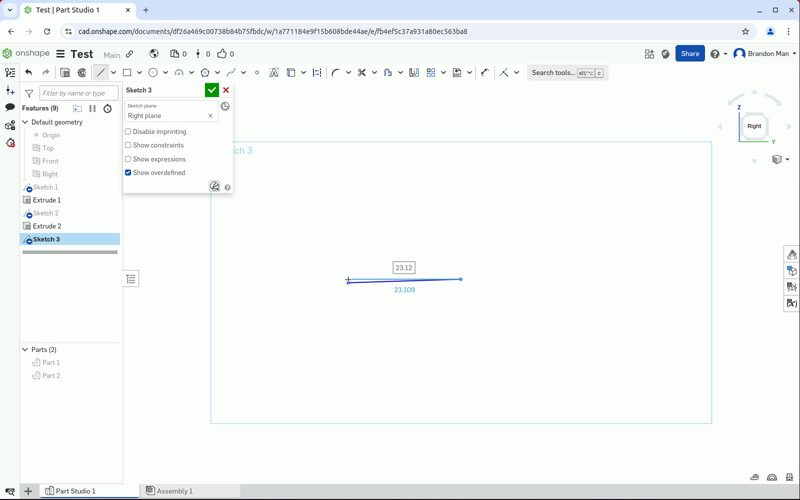
scroll(6)
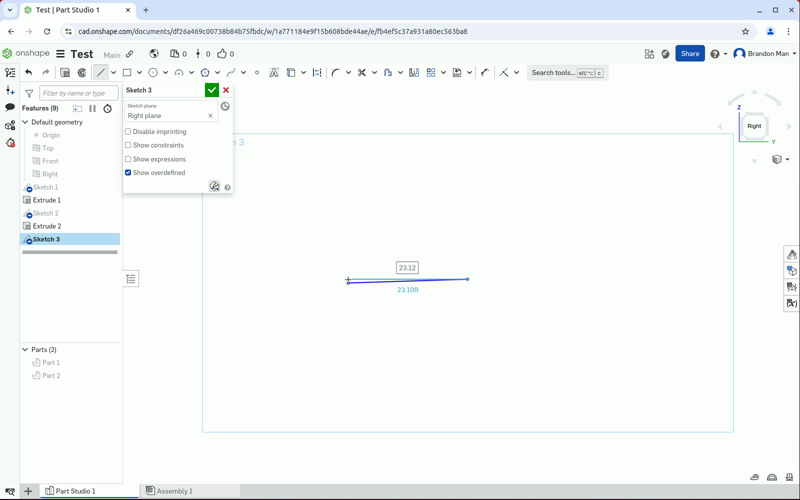
scroll(6)
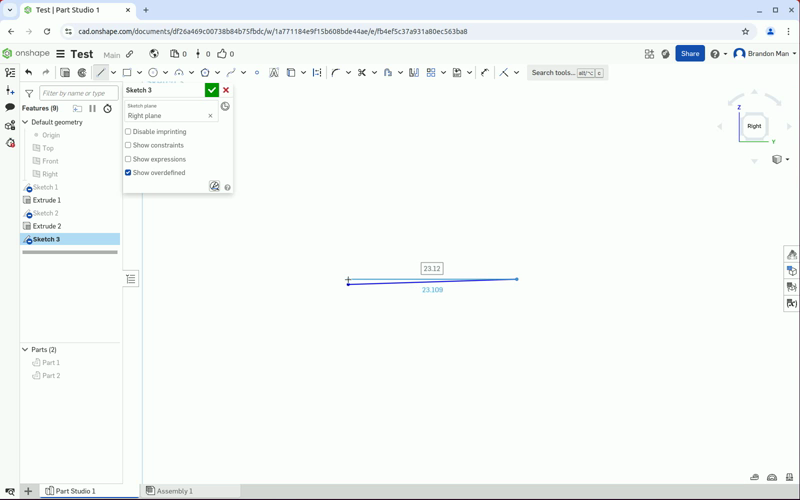
scroll(6)
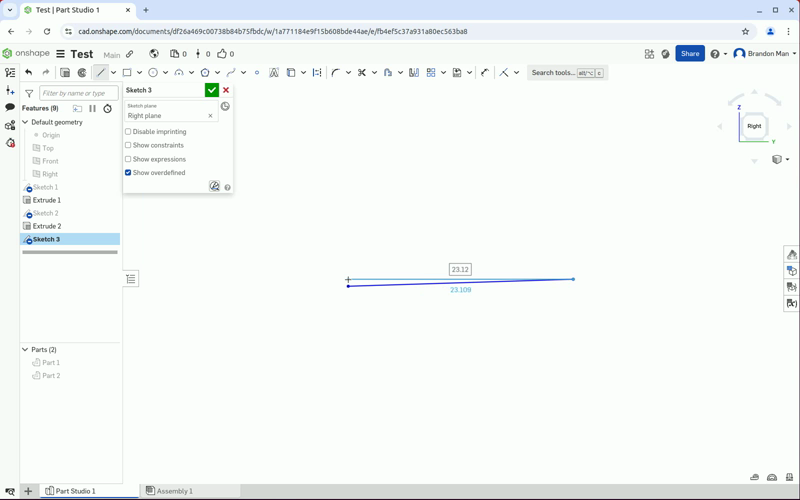
scroll(6)
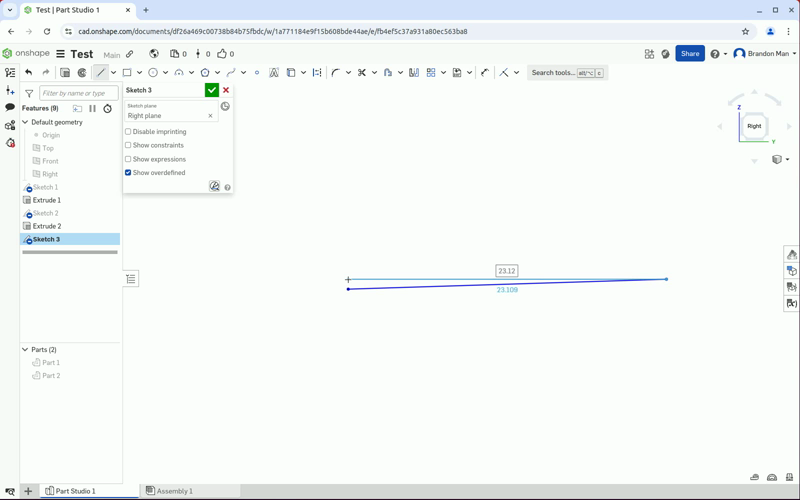
scroll(6)
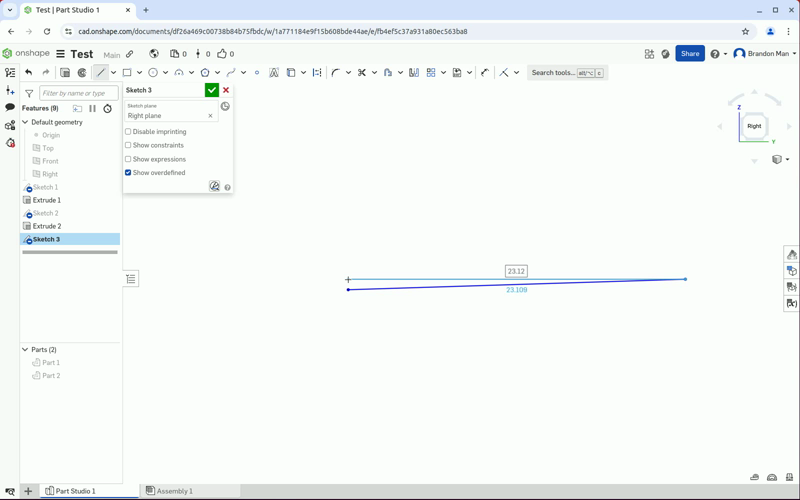
scroll(6)
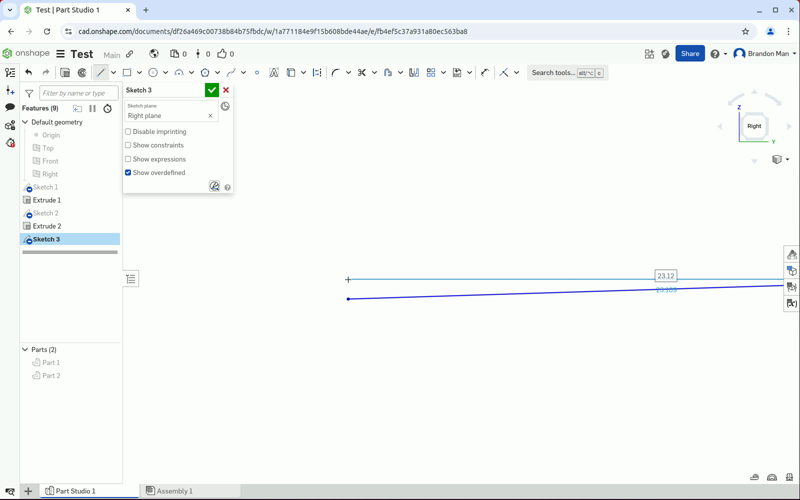
scroll(6)
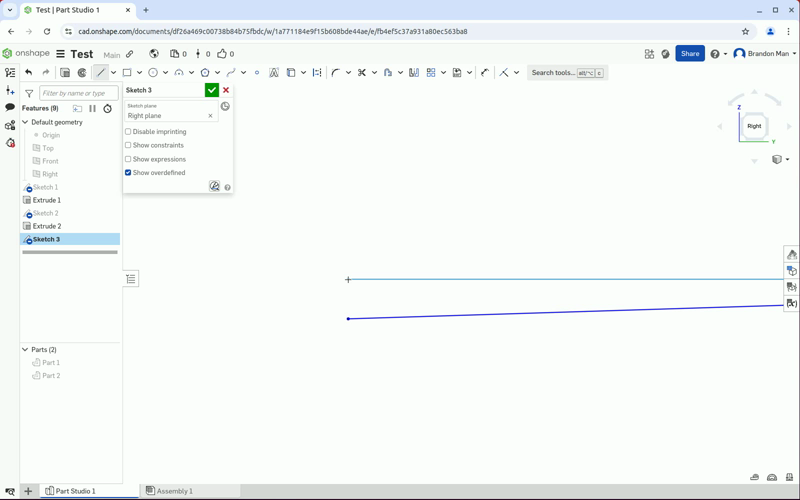
click(348, 279)
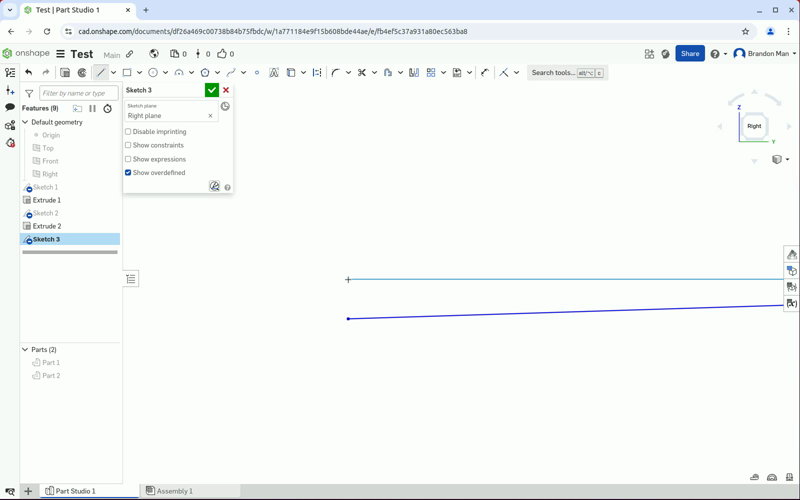
scroll(-6)
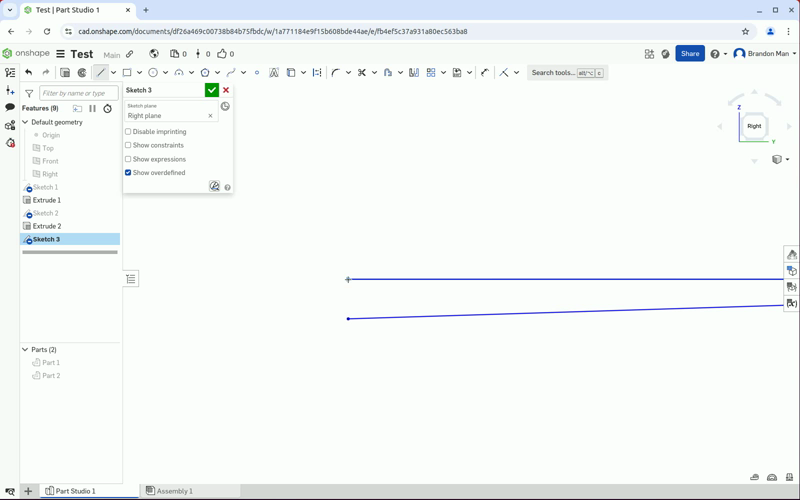
scroll(-6)
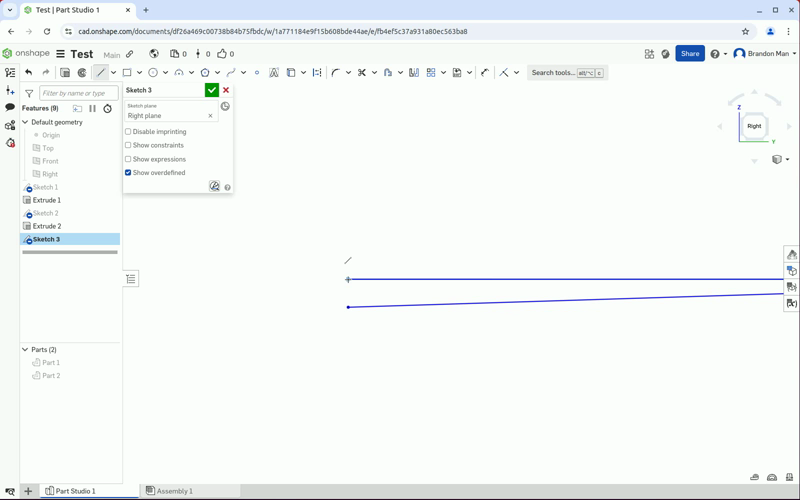
scroll(-6)
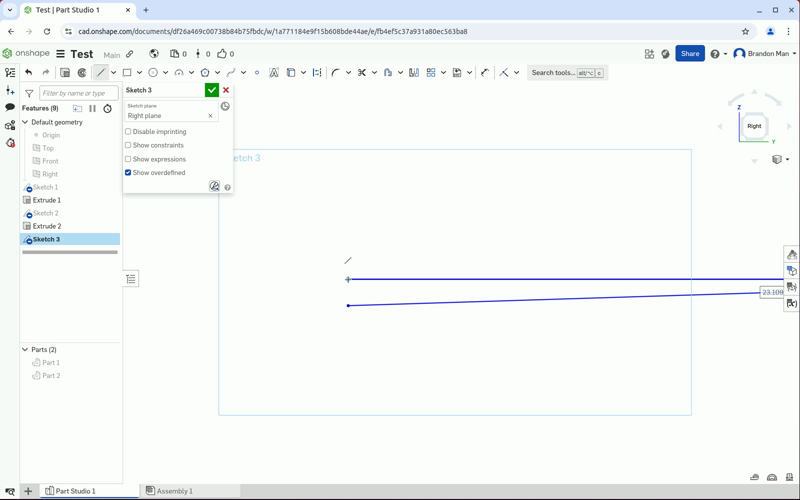
scroll(-6)
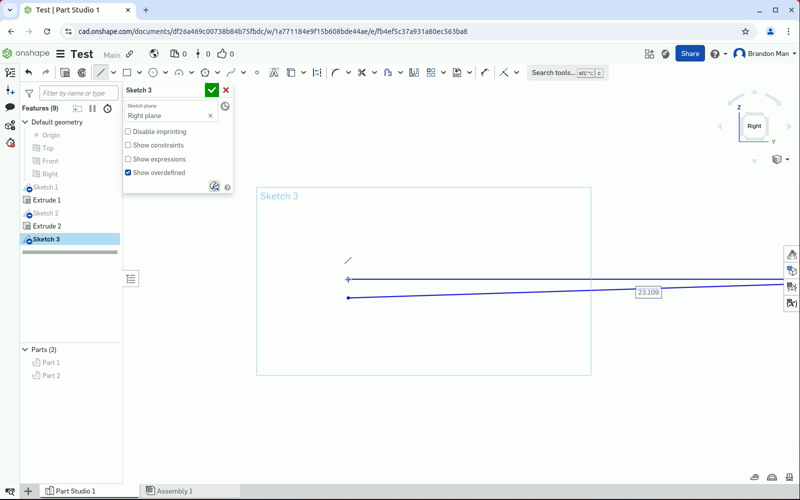
scroll(-6)
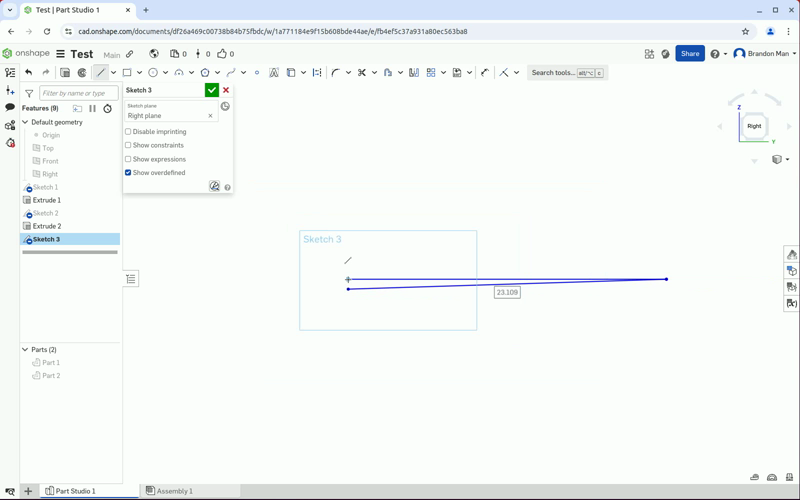
scroll(-6)
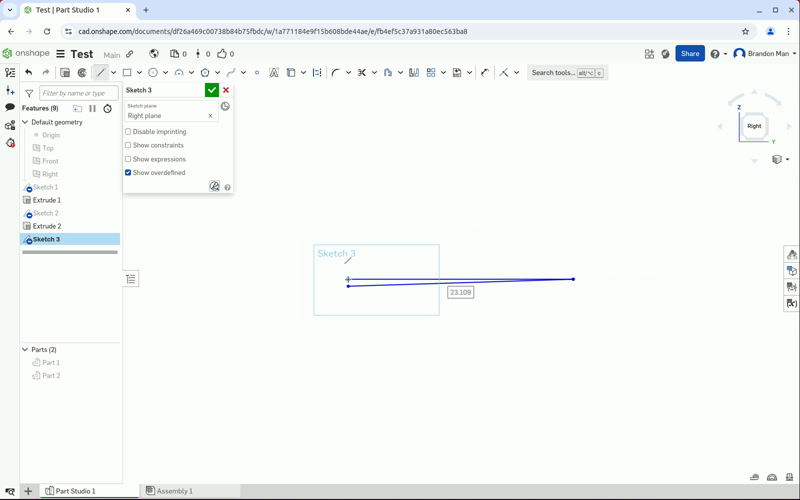
scroll(-6)
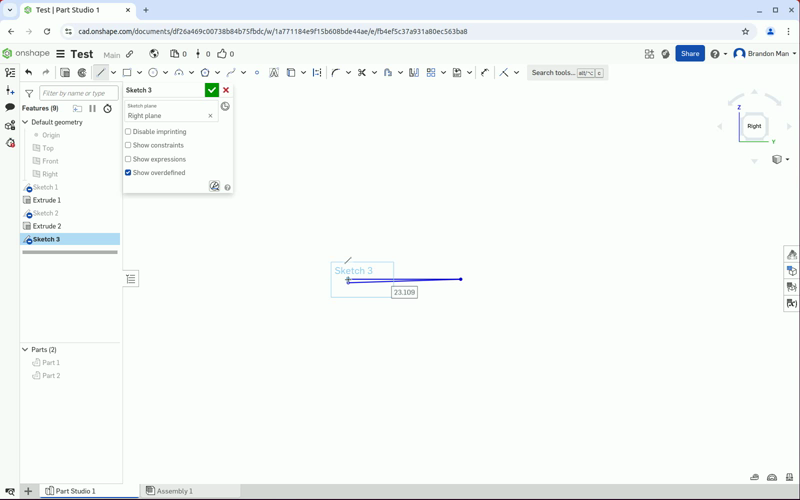
key_up(shift)
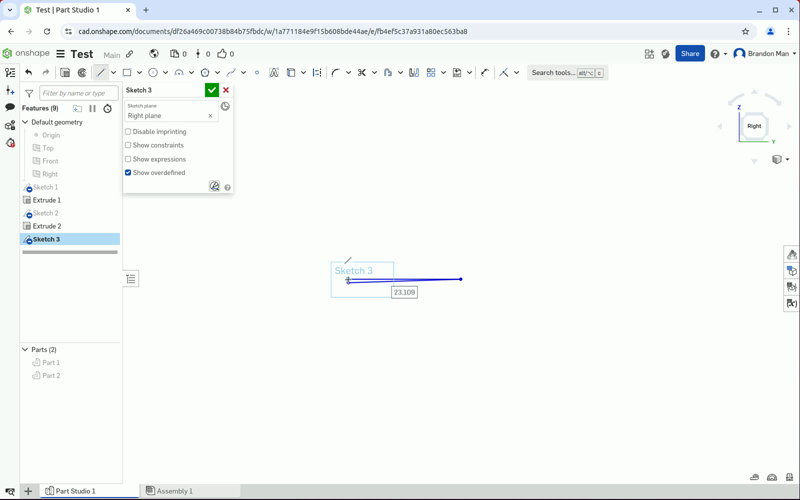
mouse_move(378, 279)
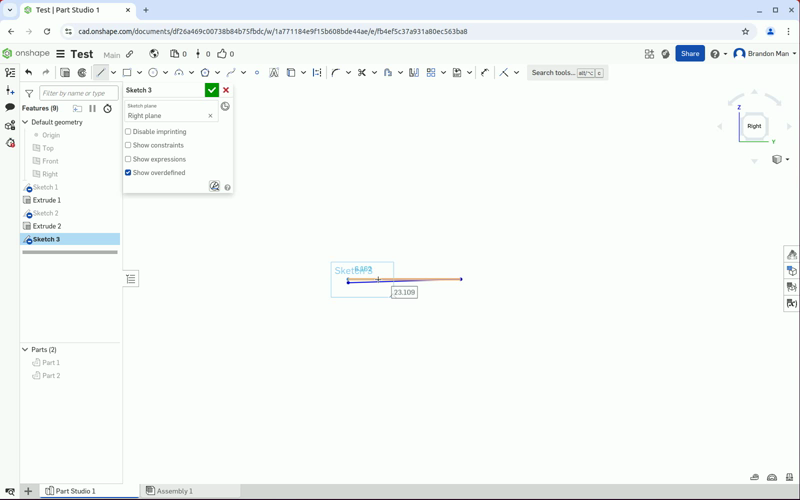
key_down(shift)
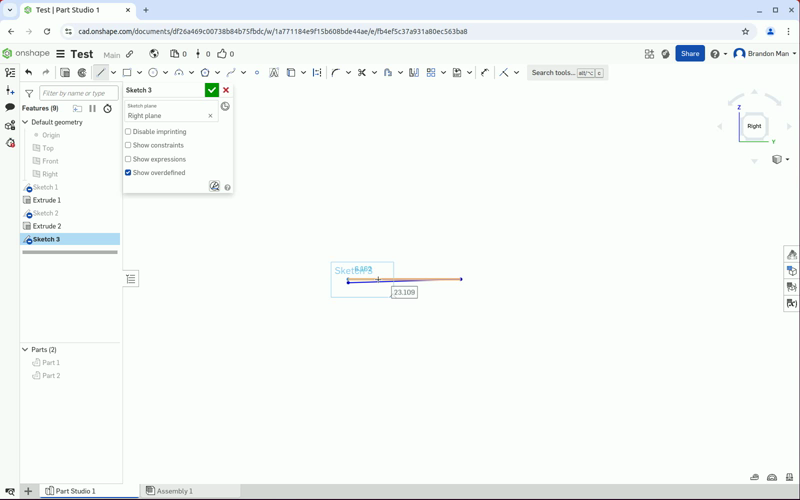
mouse_move(348, 282)
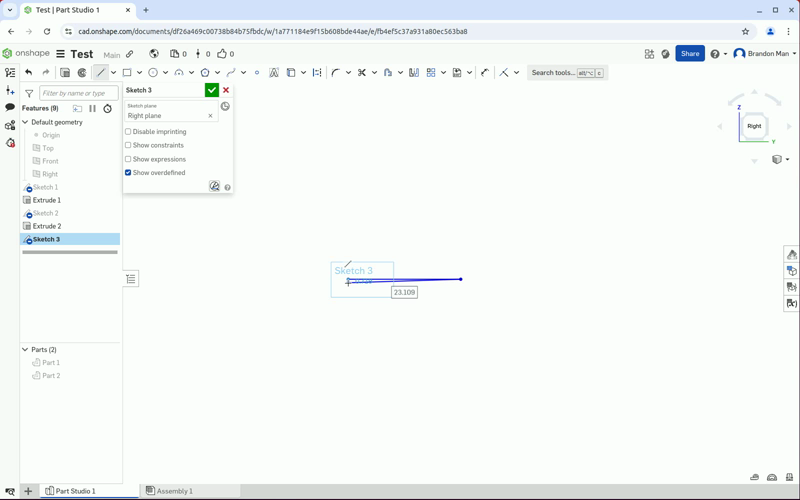
scroll(6)
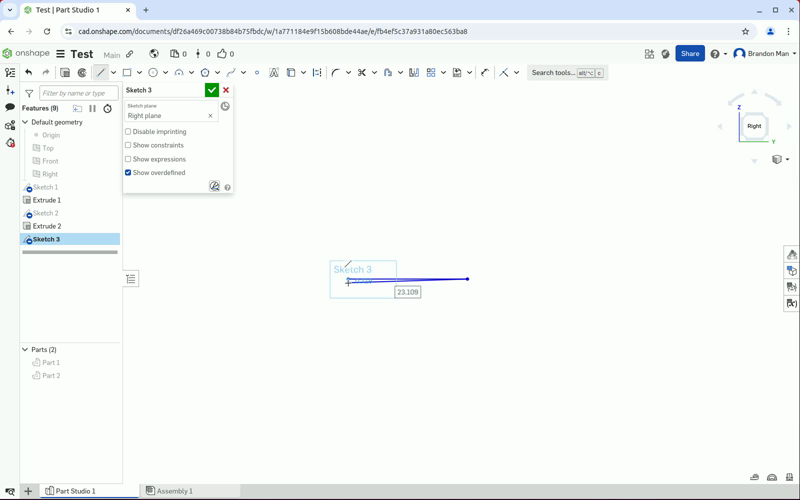
scroll(6)
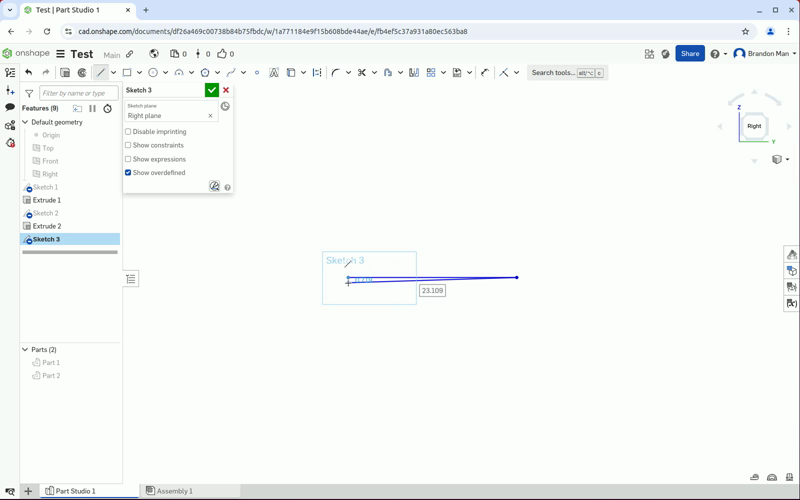
scroll(6)
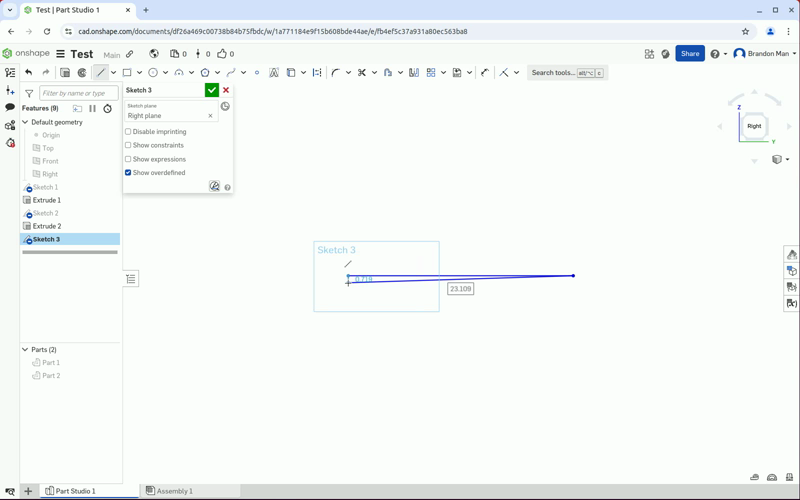
scroll(6)
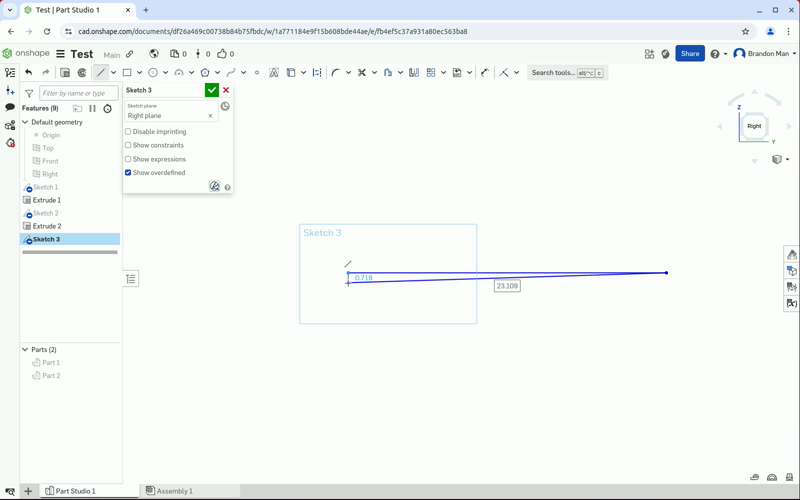
scroll(6)
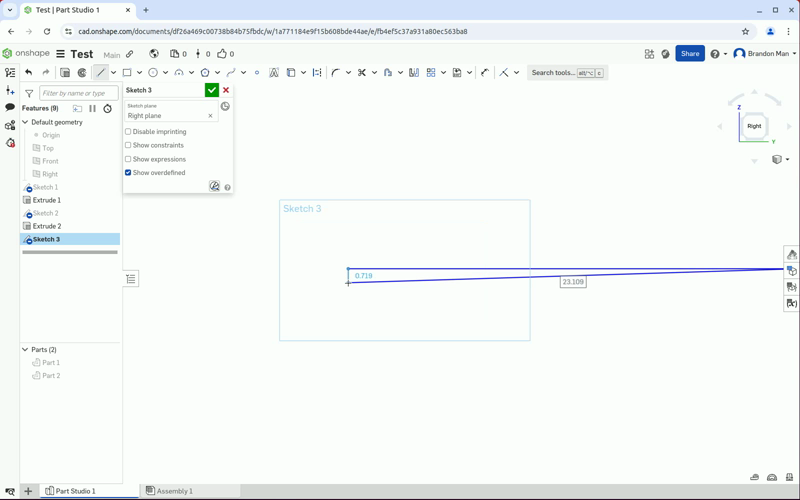
scroll(6)
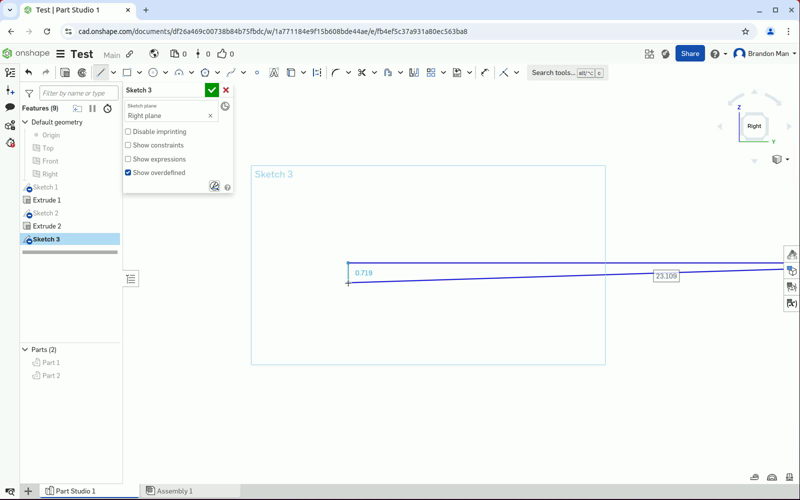
scroll(6)
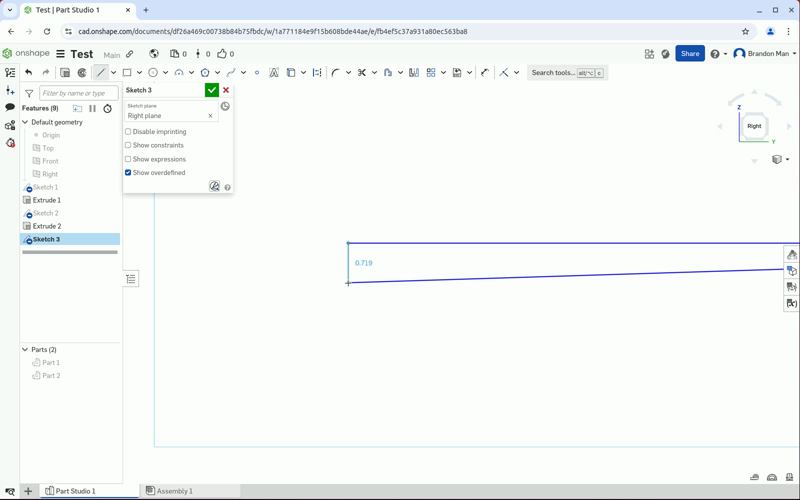
key_up(shift)
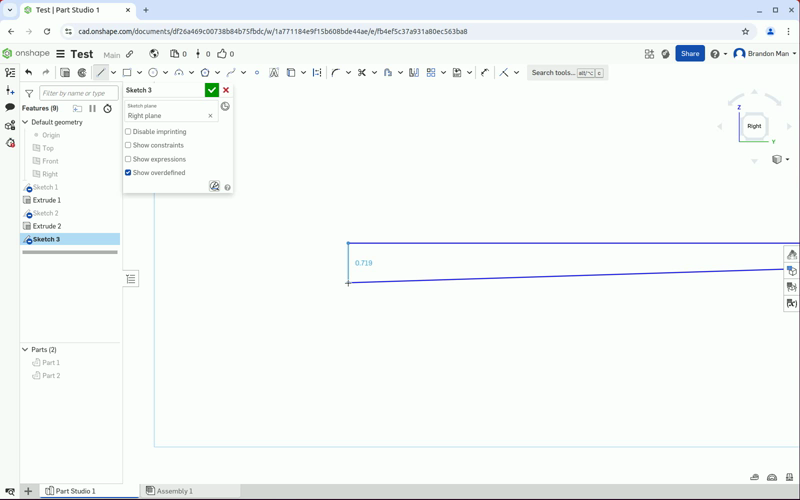
click(348, 282)
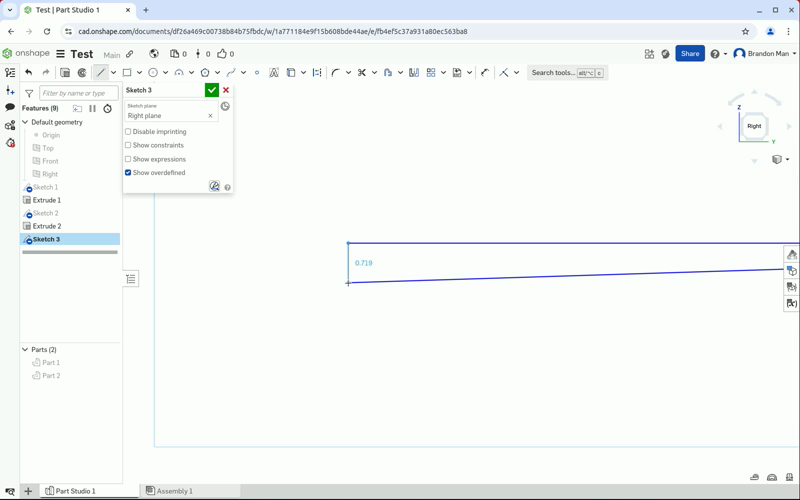
scroll(-6)
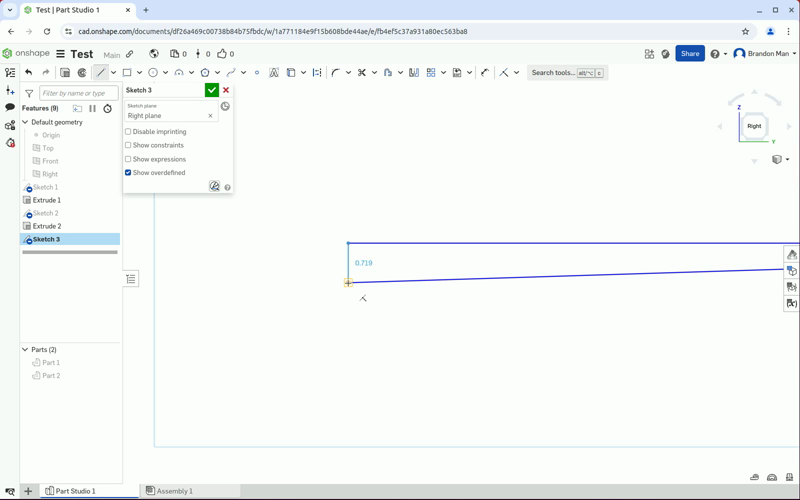
scroll(-6)
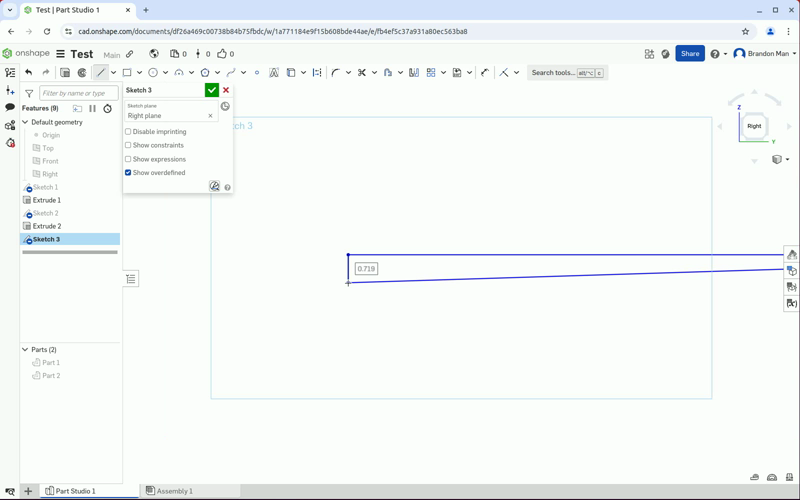
scroll(-6)
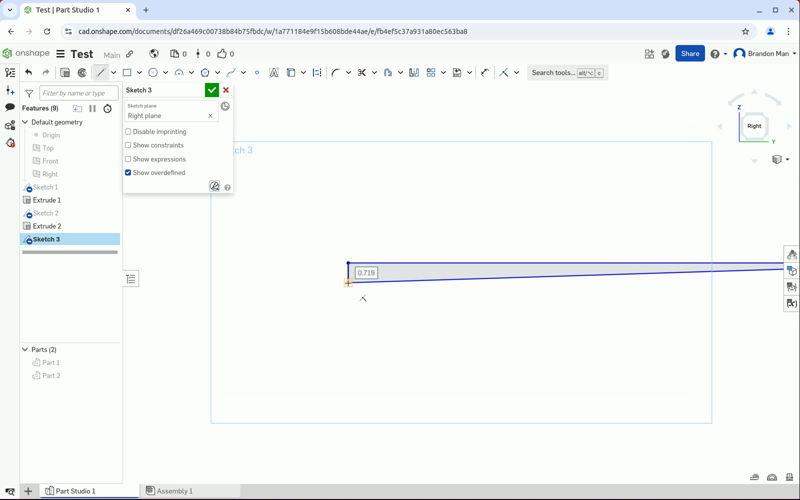
scroll(-6)
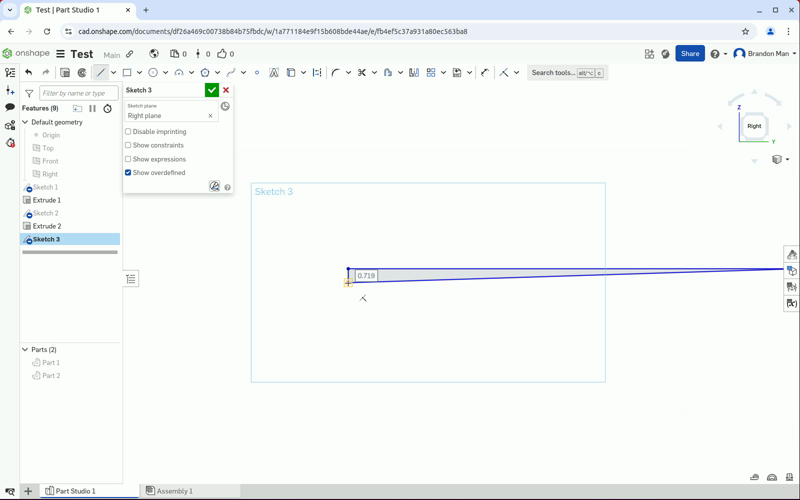
scroll(-6)
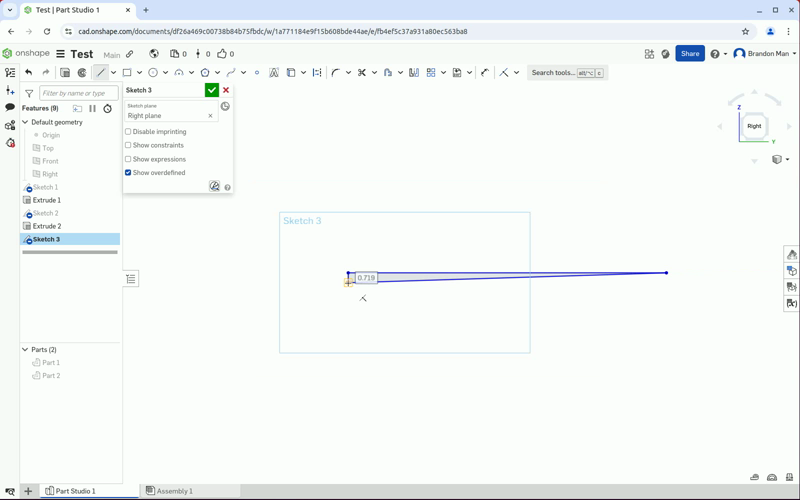
scroll(-6)
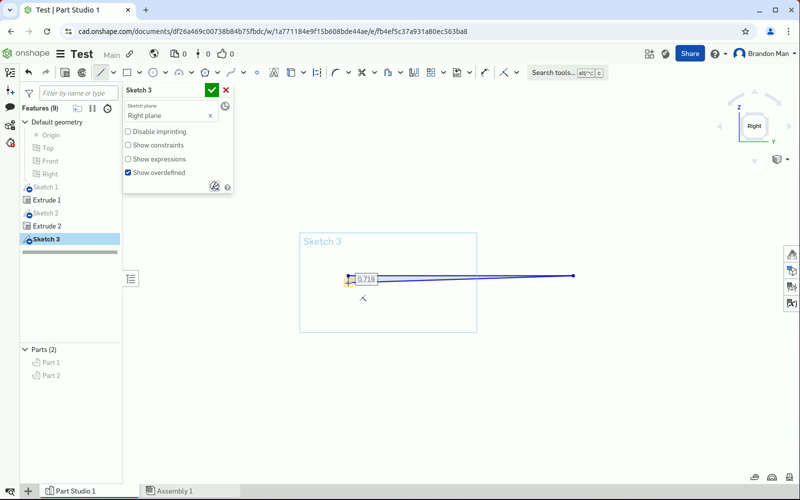
scroll(-6)
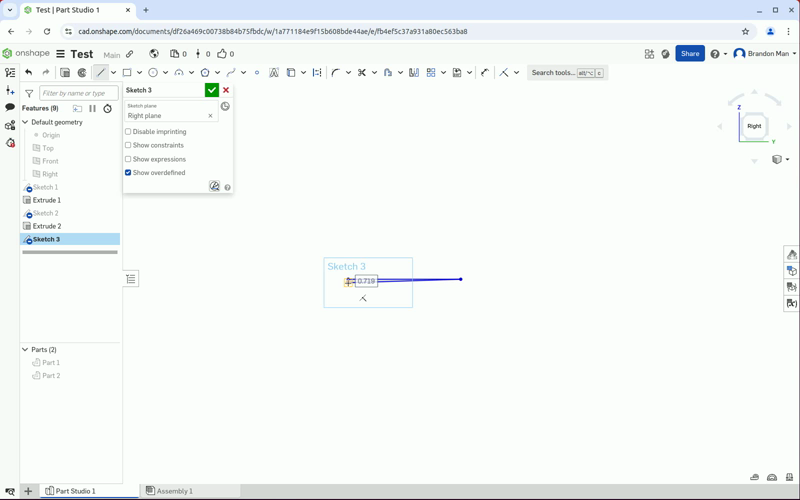
key(esc)
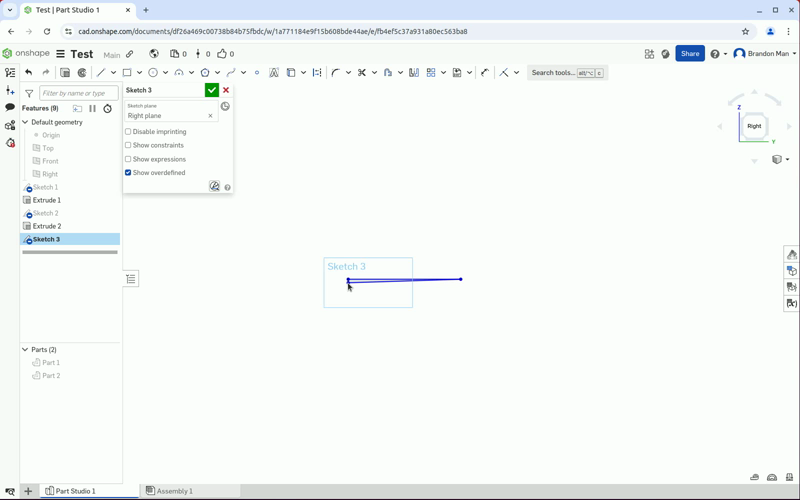
mouse_move(370, 280)
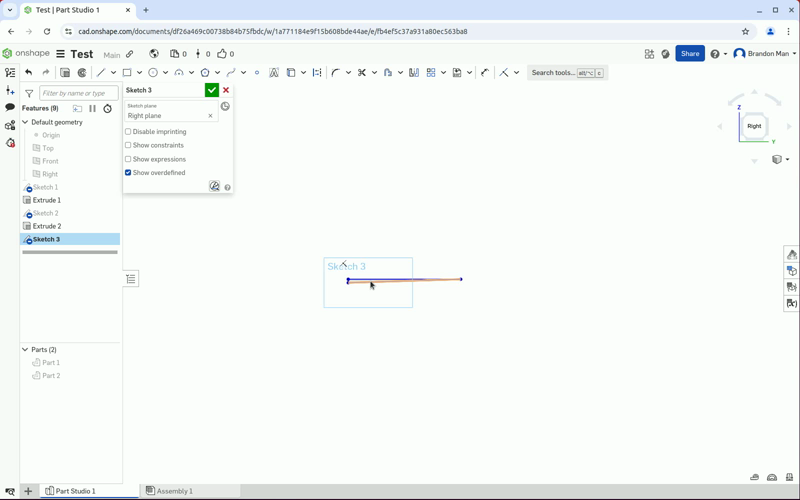
scroll(6)
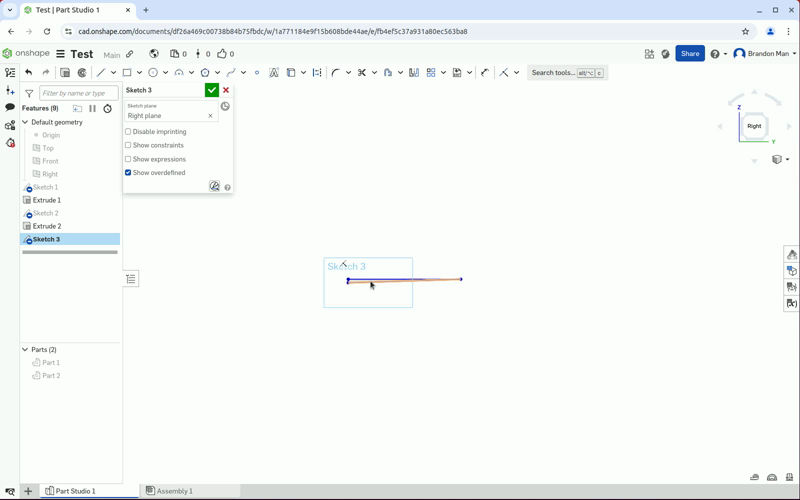
scroll(6)
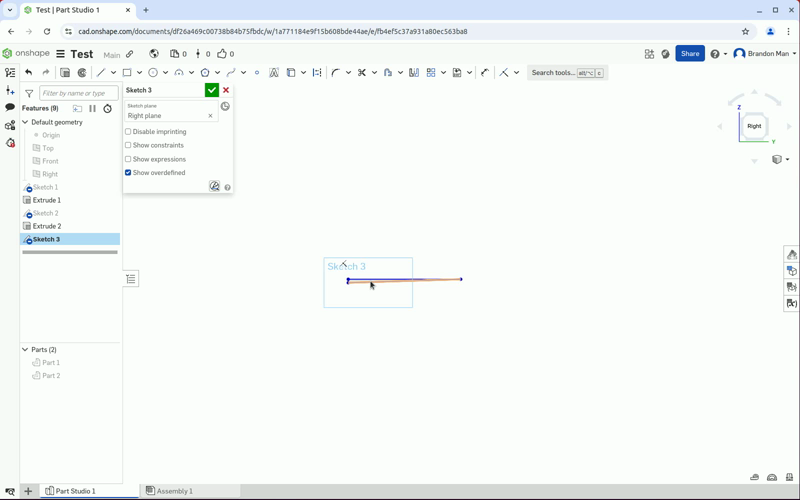
scroll(6)
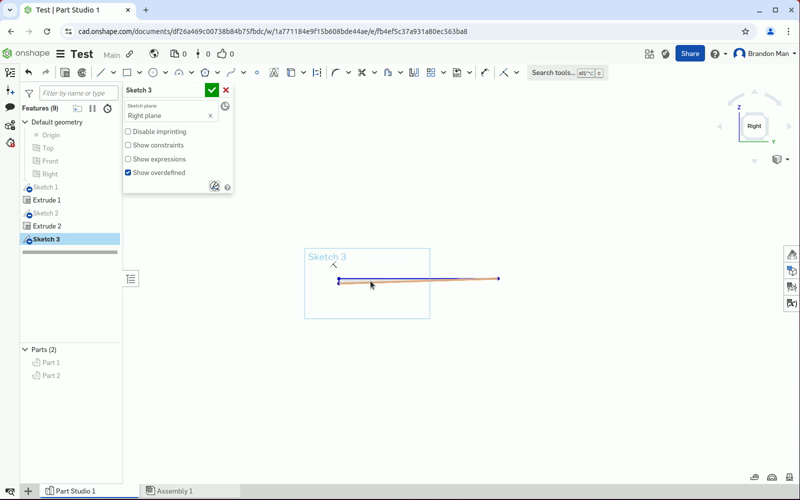
scroll(6)
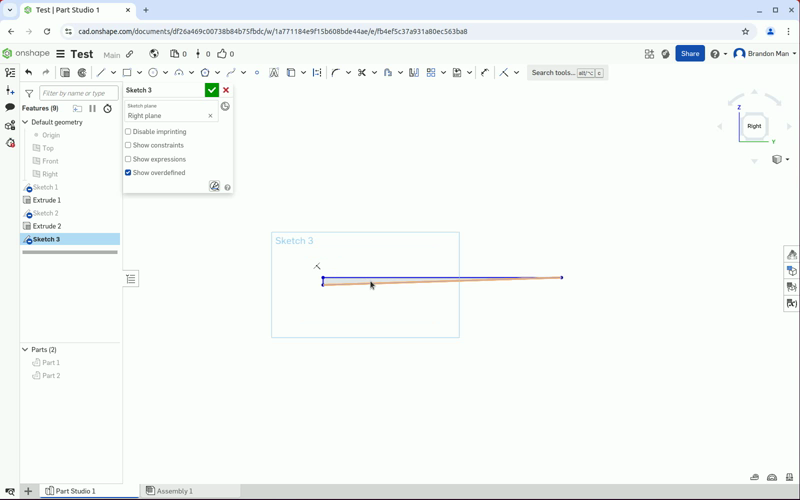
scroll(6)
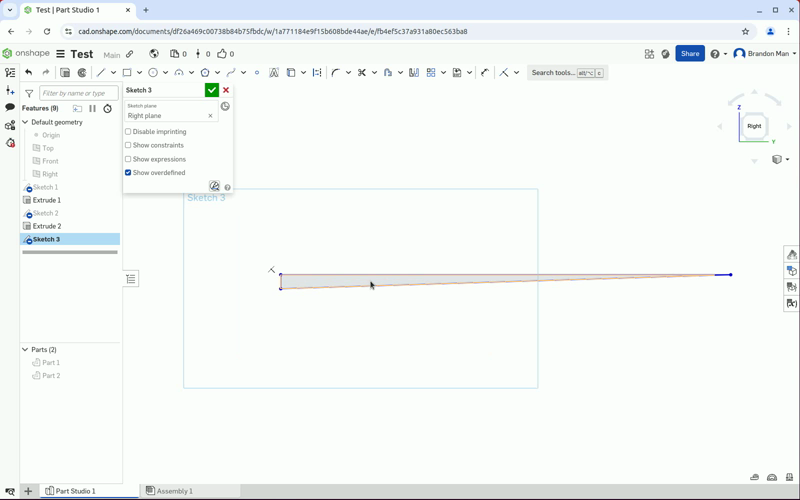
scroll(6)
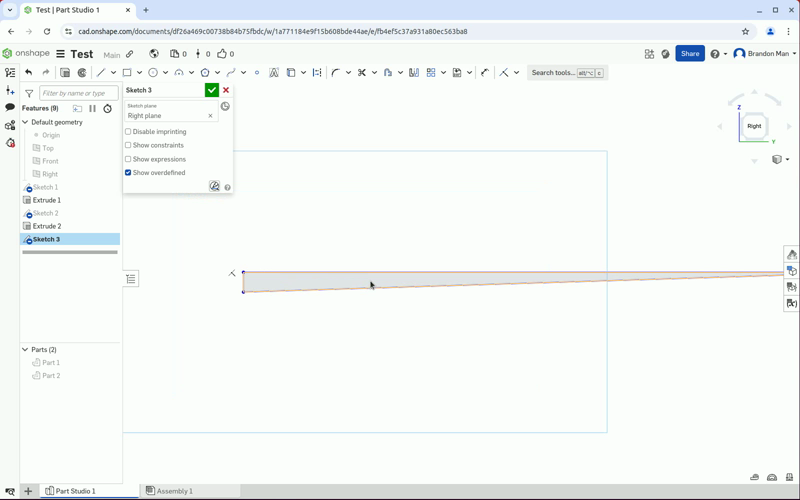
scroll(6)
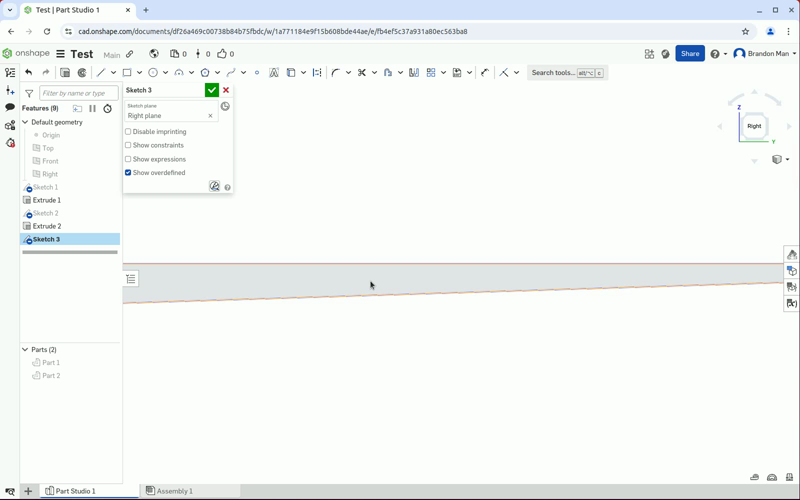
click(370, 280)
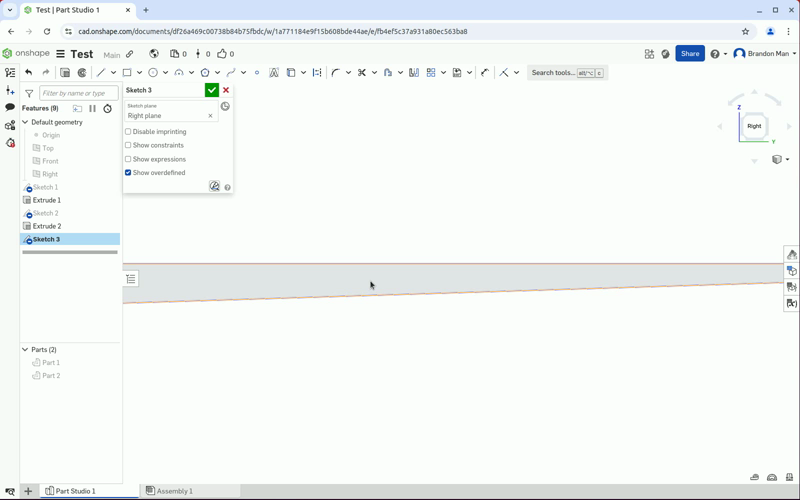
scroll(-6)
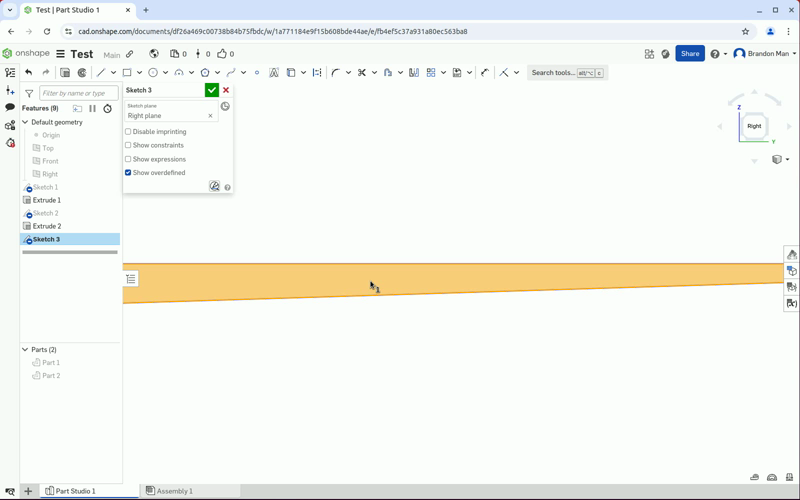
scroll(-6)
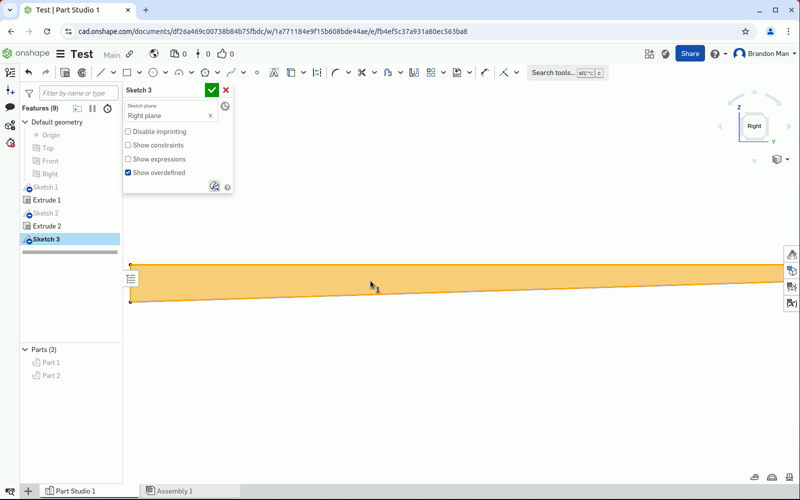
scroll(-6)
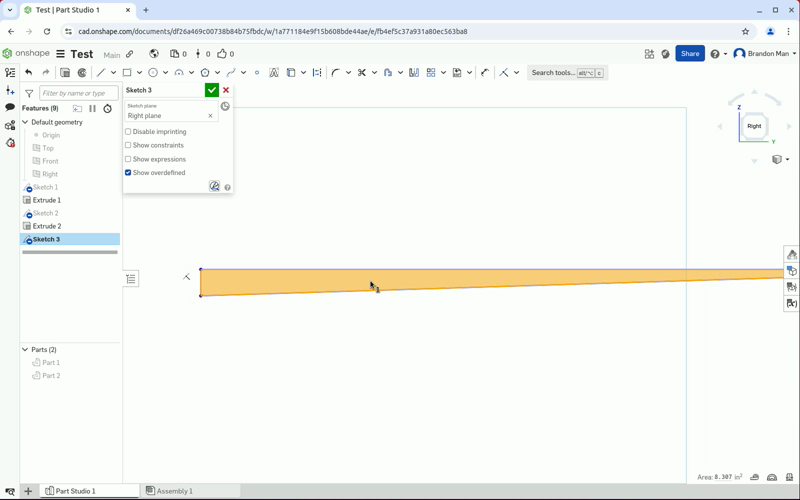
scroll(-6)
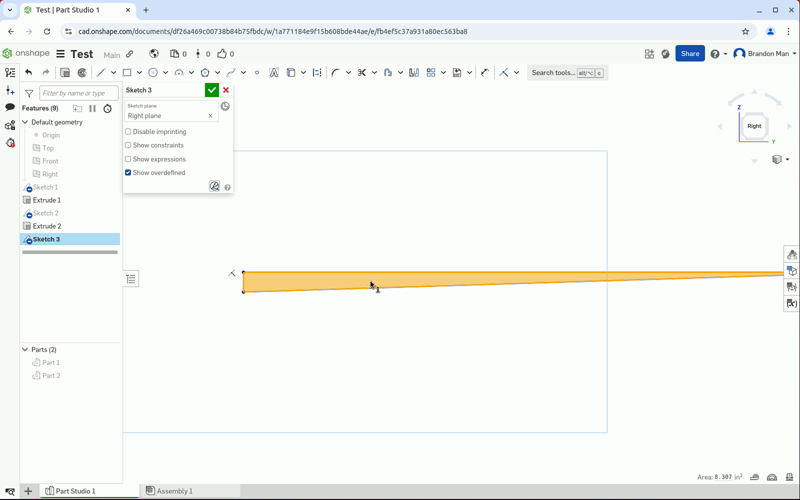
scroll(-6)
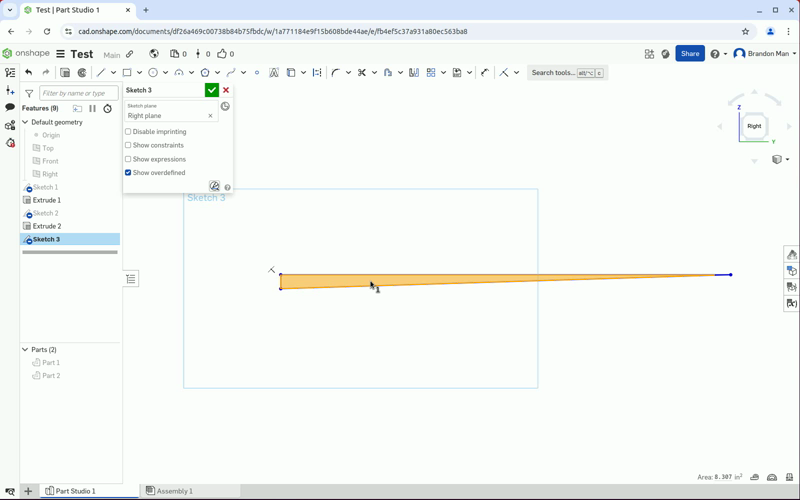
scroll(-6)
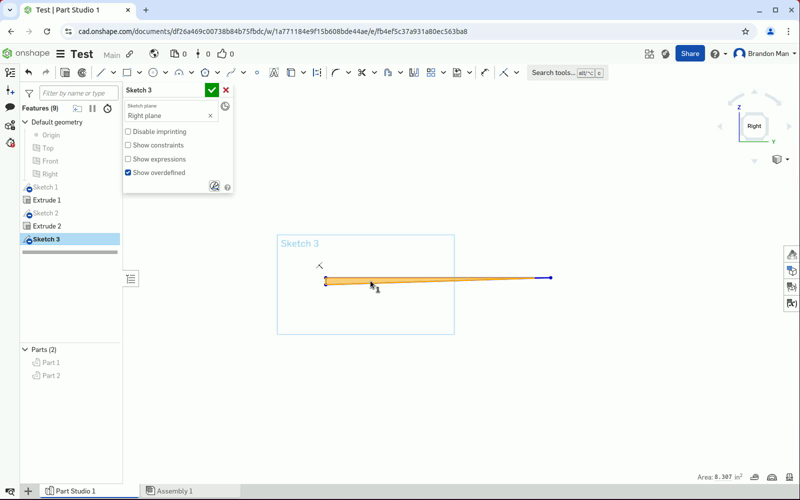
scroll(-6)
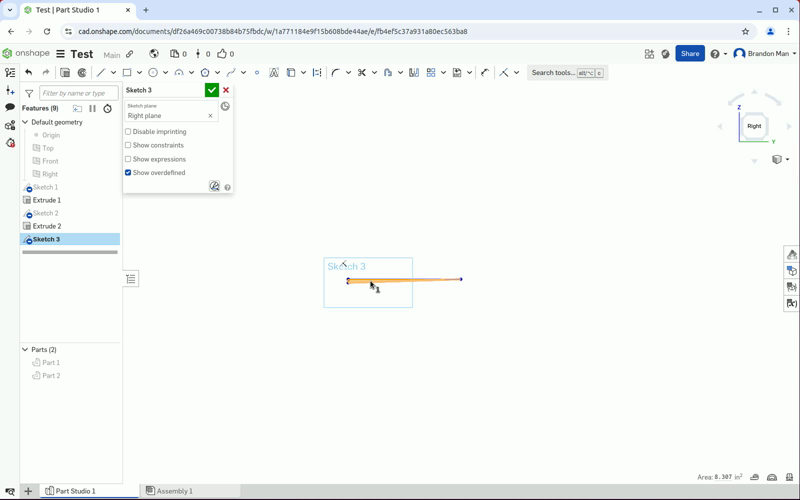
mouse_move(73, 352)
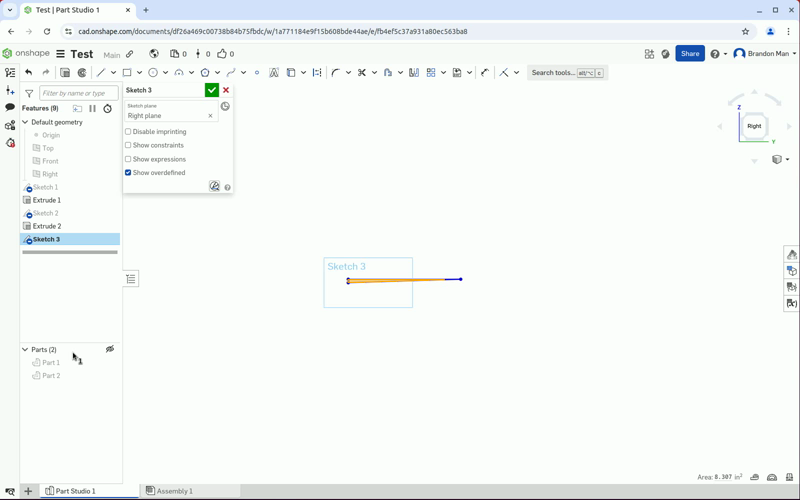
key(shift+y)
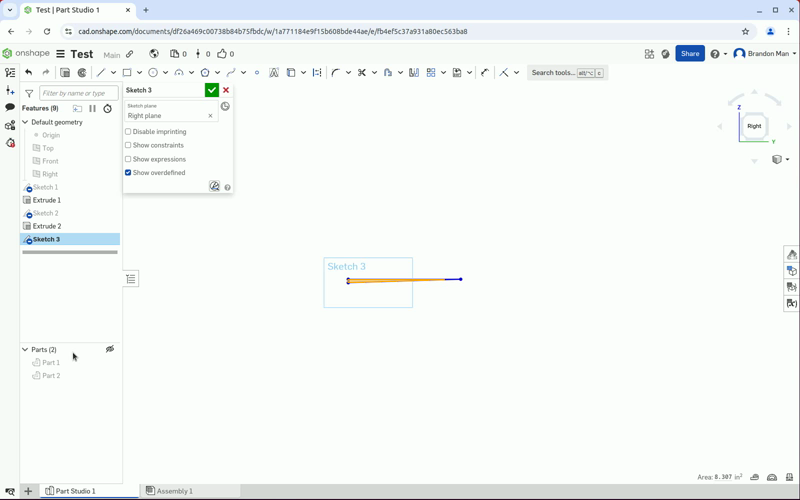
key(shift+e)
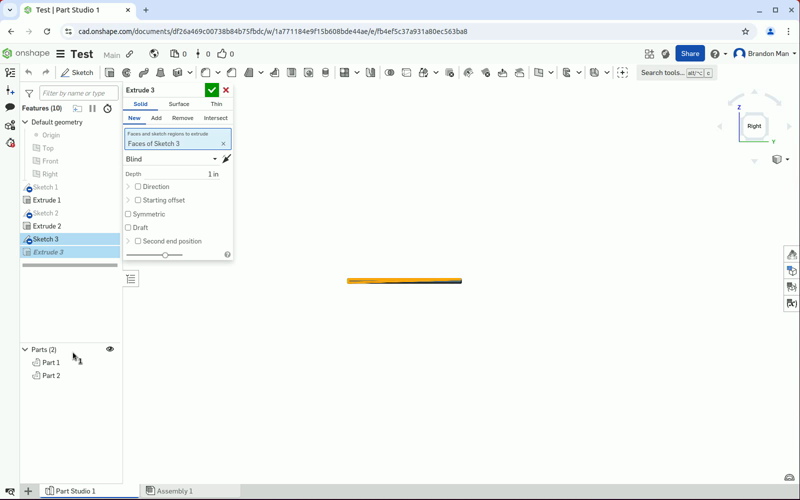
mouse_move(143, 106)
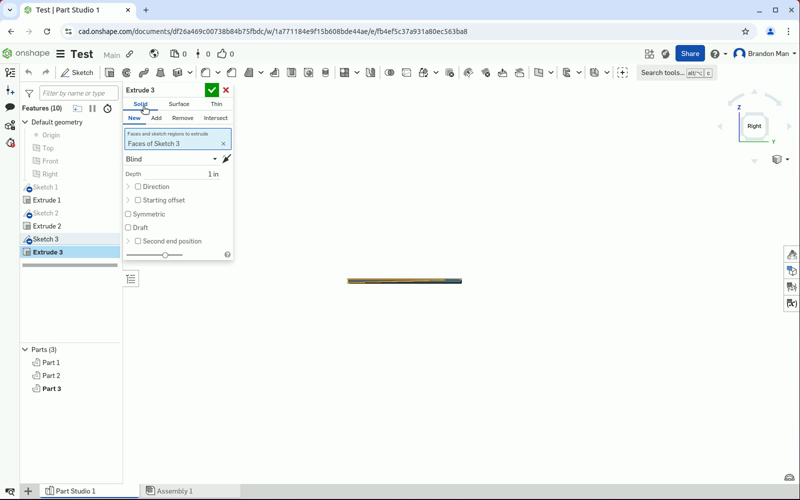
click(143, 106)
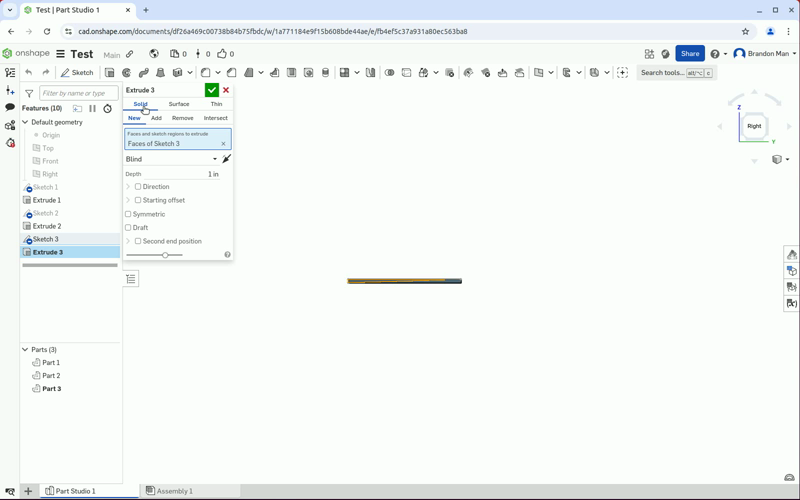
mouse_move(186, 120)
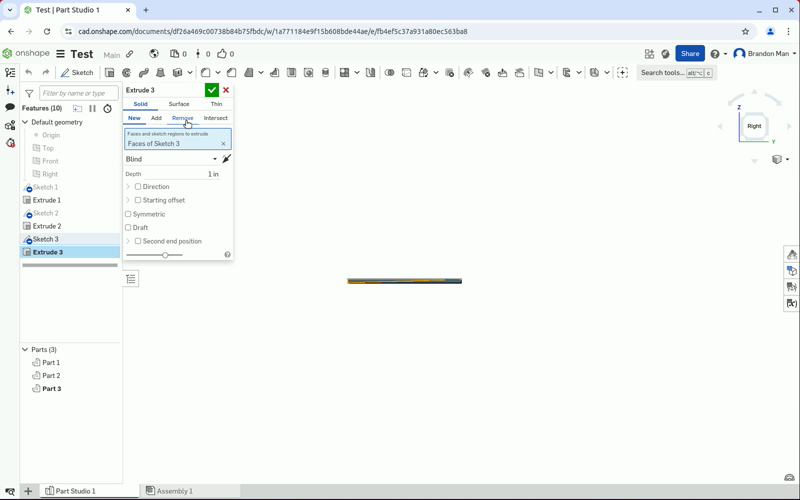
click(186, 120)
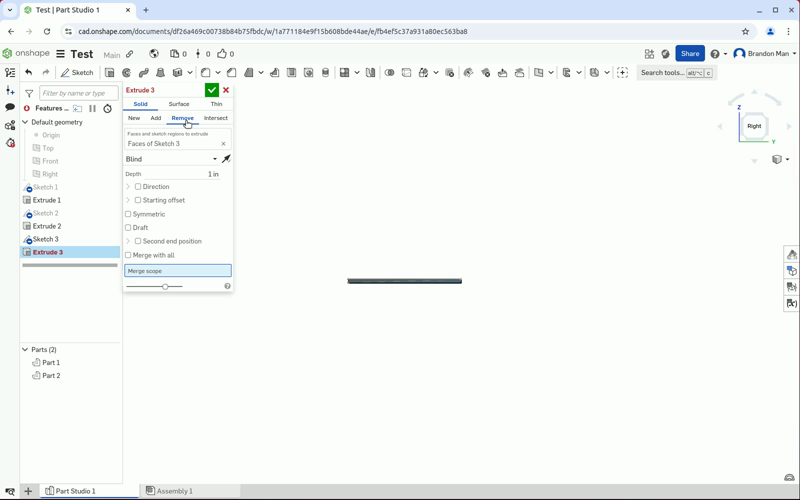
key(tab, 4)
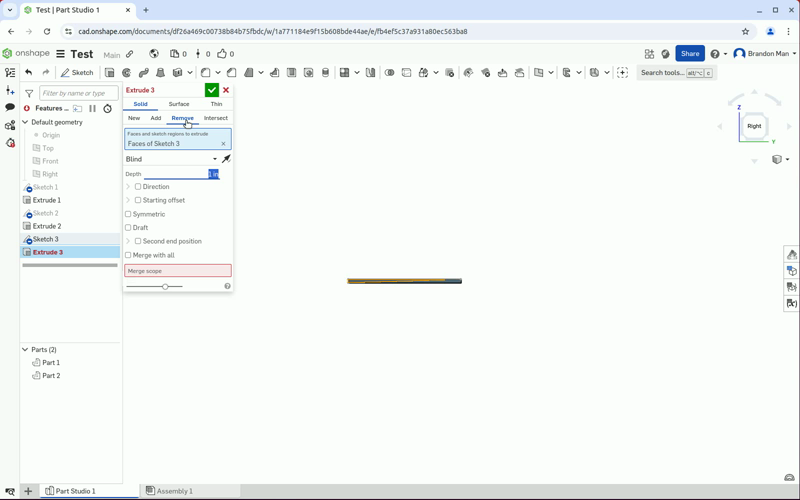
text(7.702)
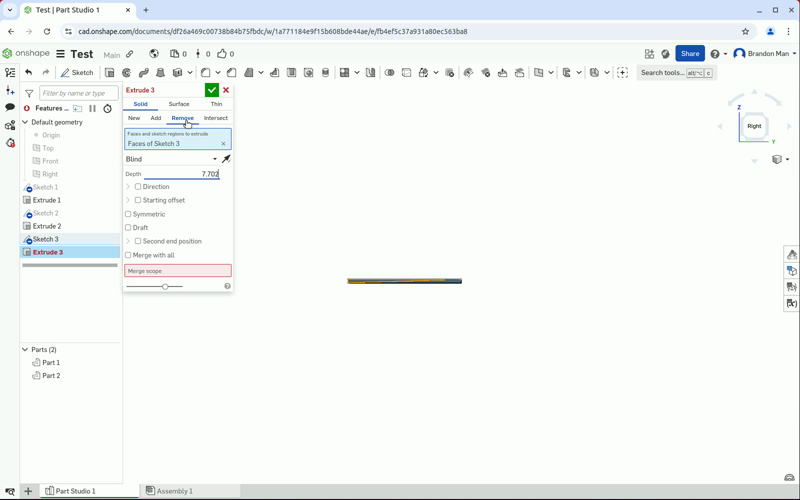
key(tab, 3)
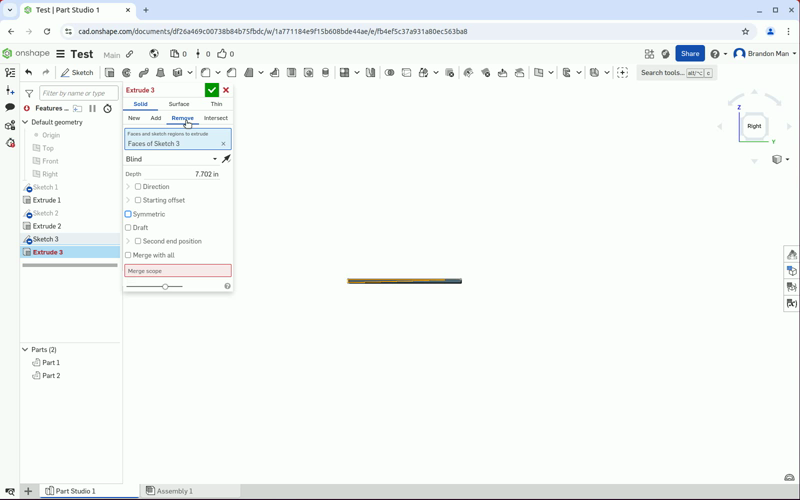
key(space)
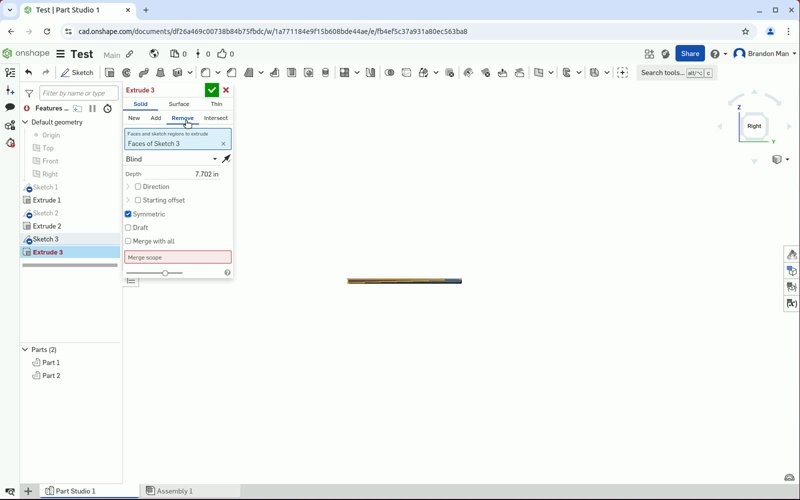
key(tab, 2)
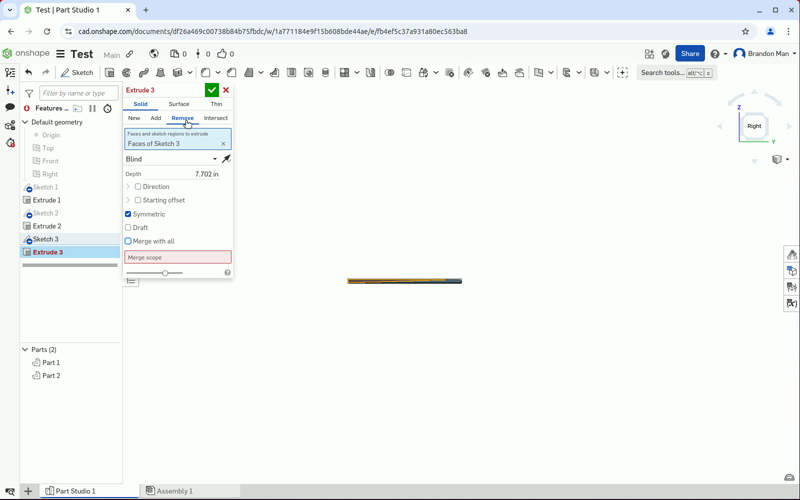
key(space)
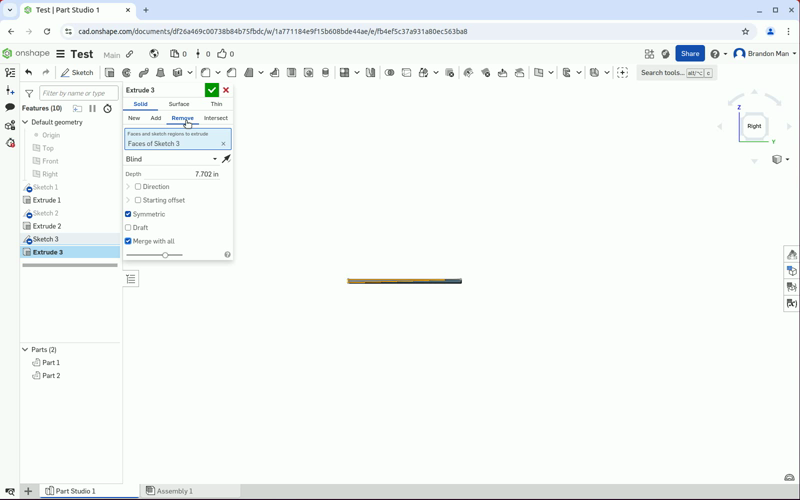
key(enter)
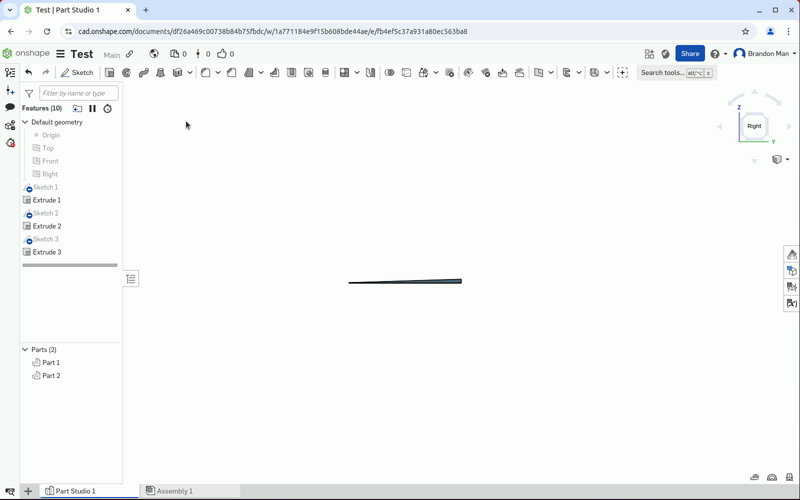
key(shift+h)
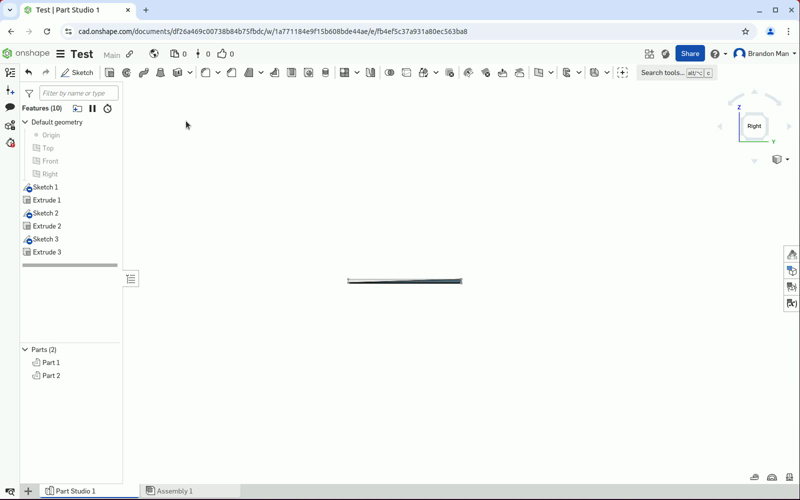
key(shift+h)
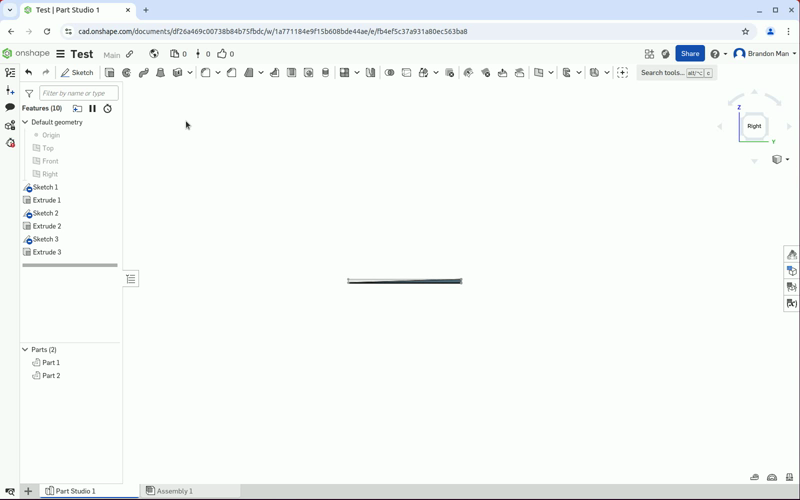
key(shift+7)
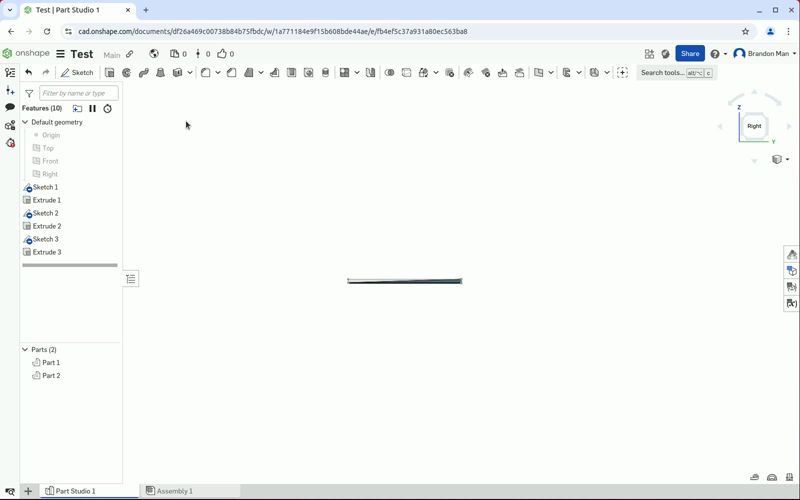
key(right, 2)
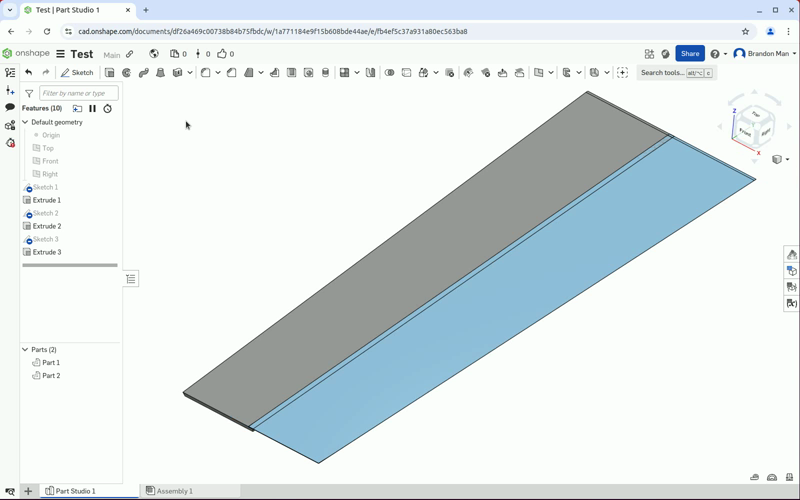
key(down, 2)
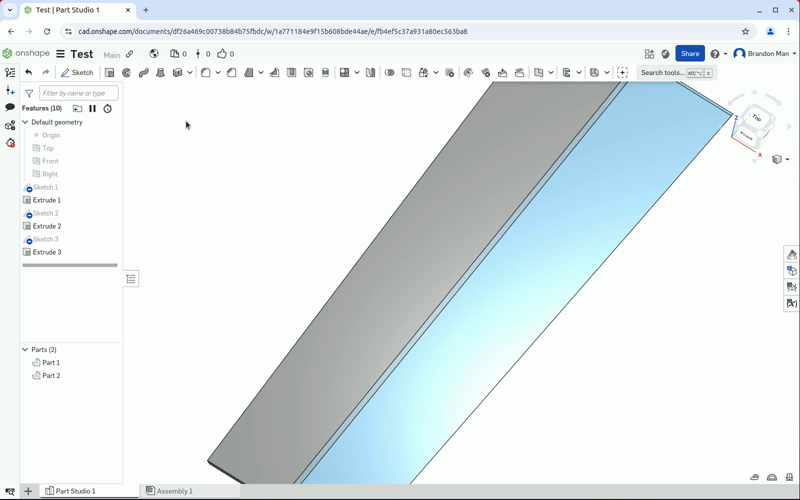
key(up, 2)
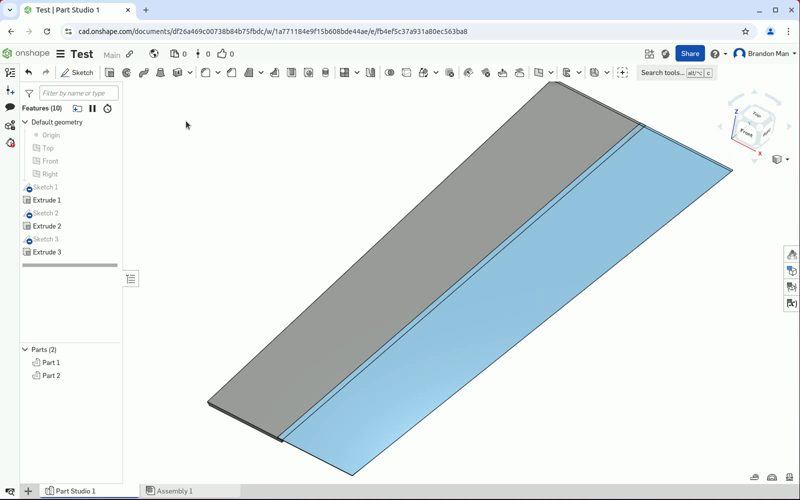
key(left, 2)
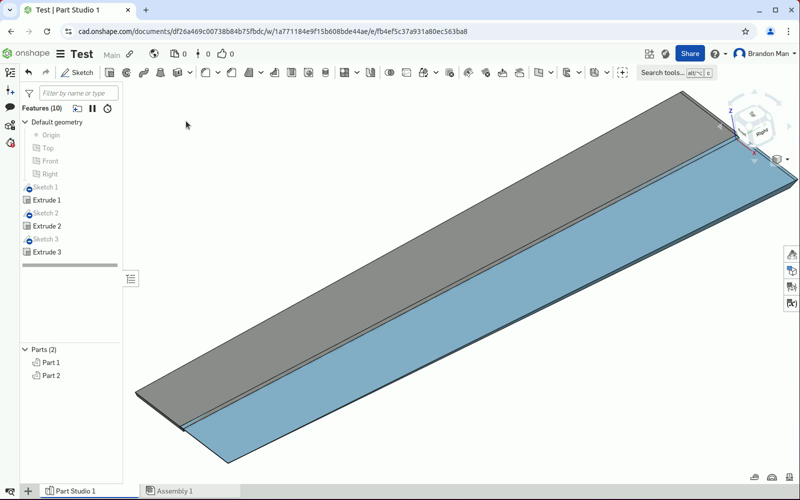
mouse_move(73, 189)
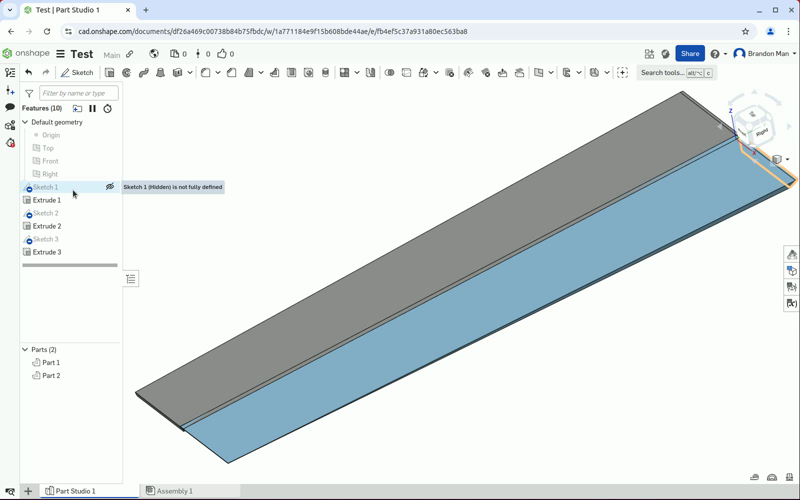
click(73, 189)